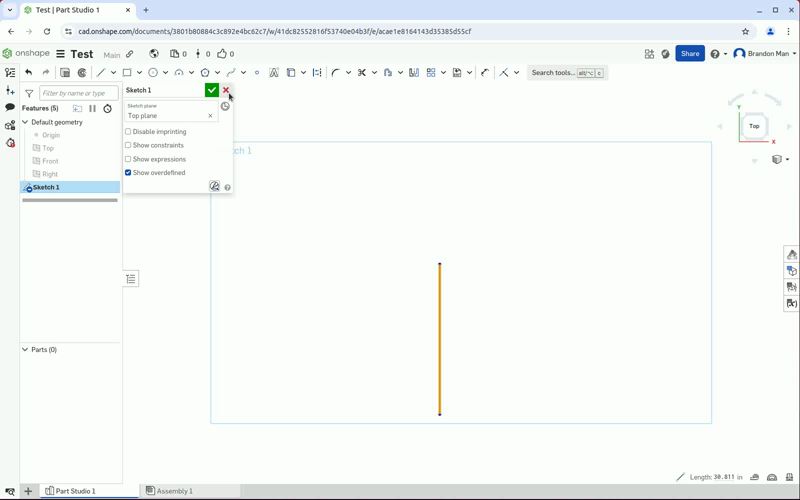
key(shift+h)
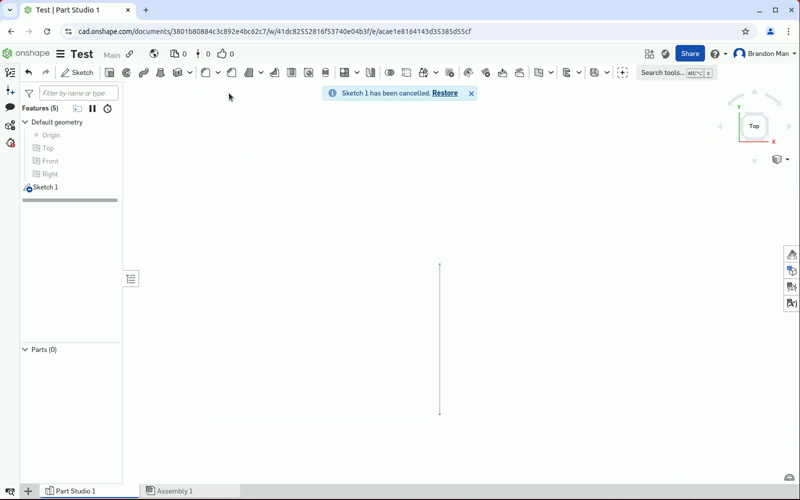
key(shift+s)
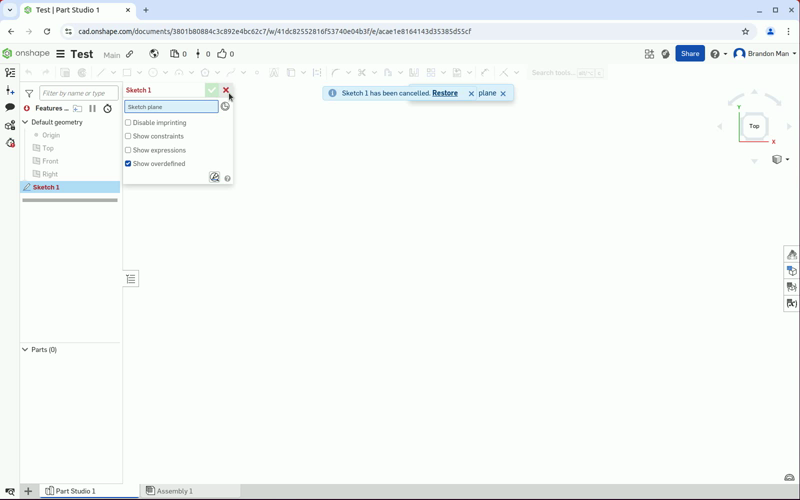
mouse_move(73, 150)
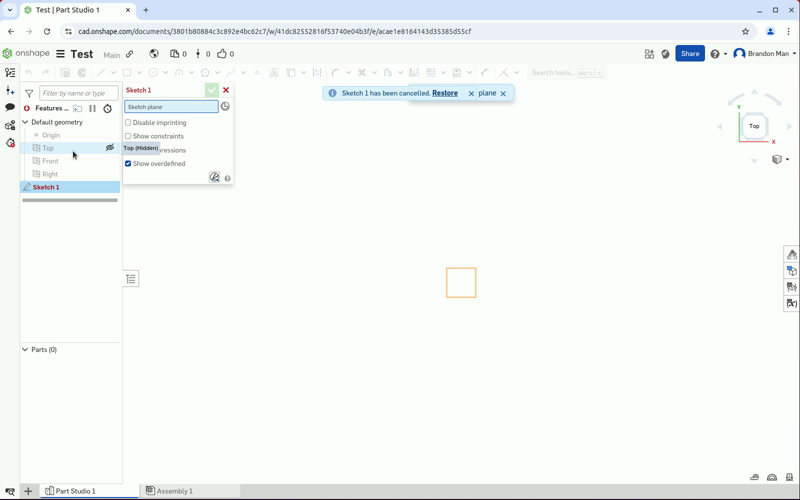
click(73, 150)
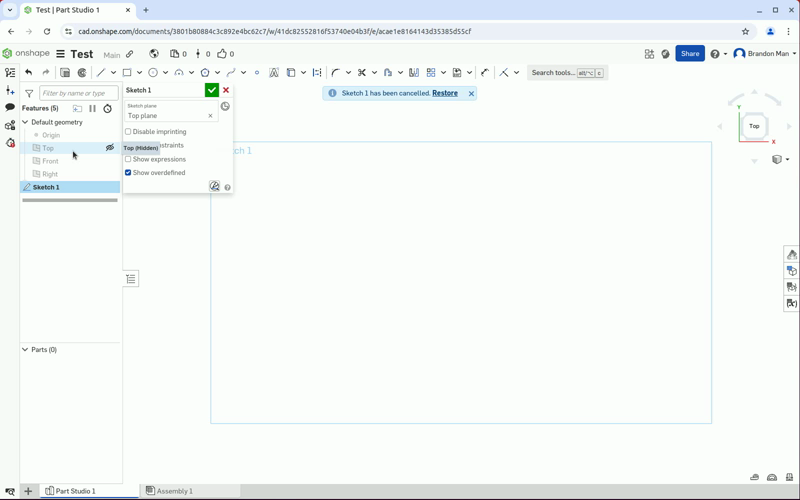
mouse_move(73, 352)
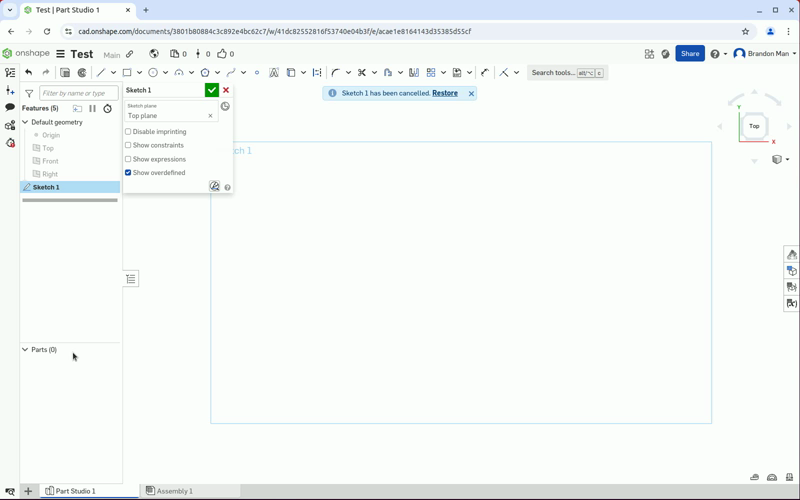
key(y)
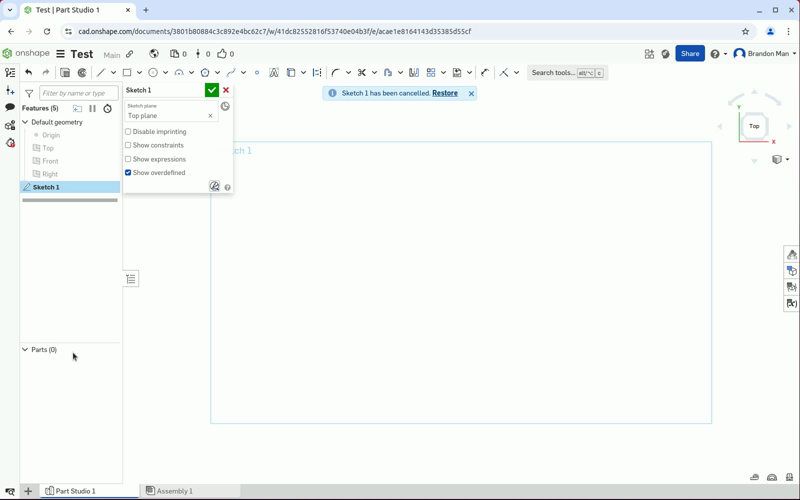
key(c)
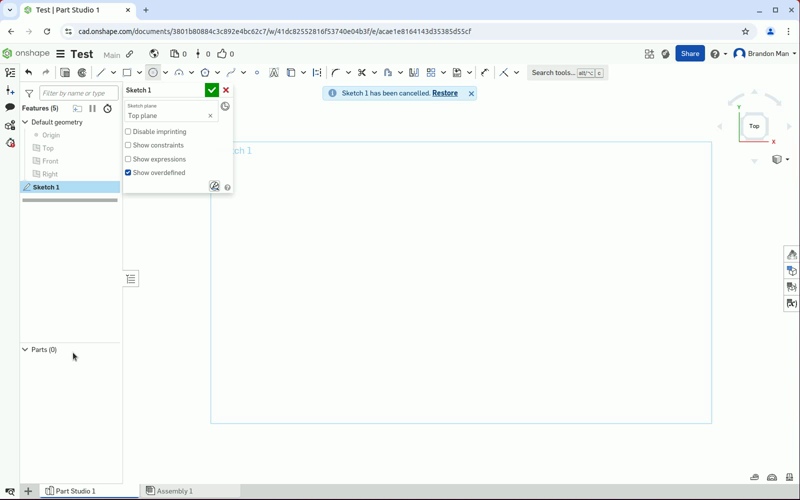
key_down(shift)
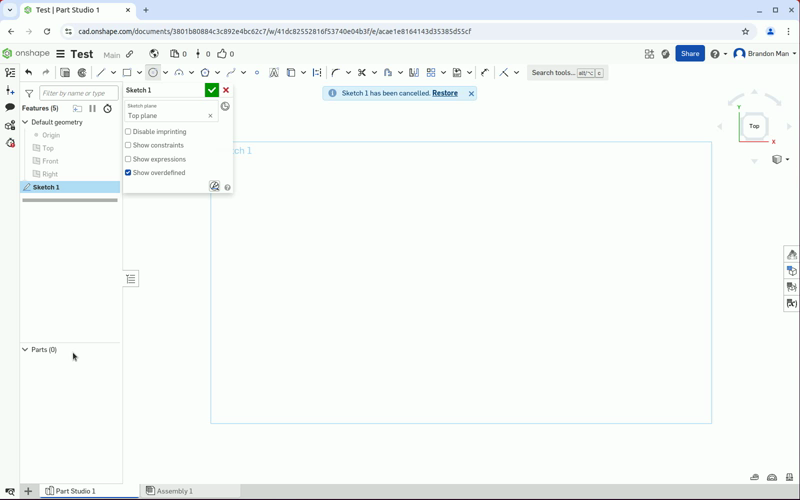
mouse_move(461, 282)
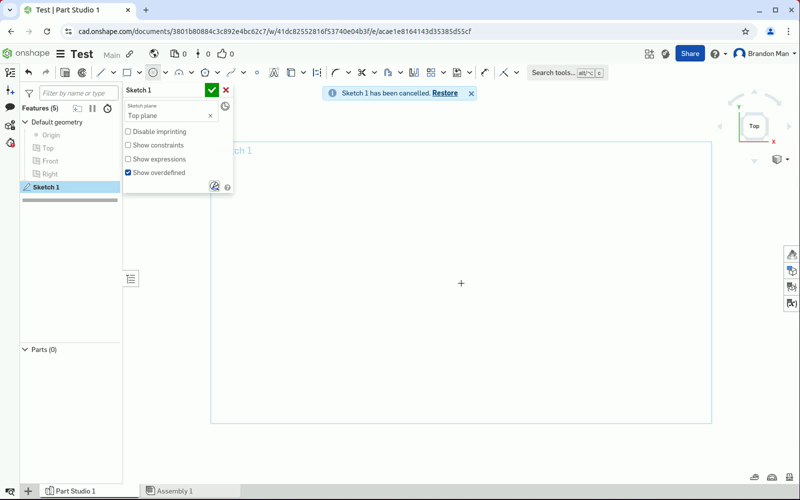
click(461, 282)
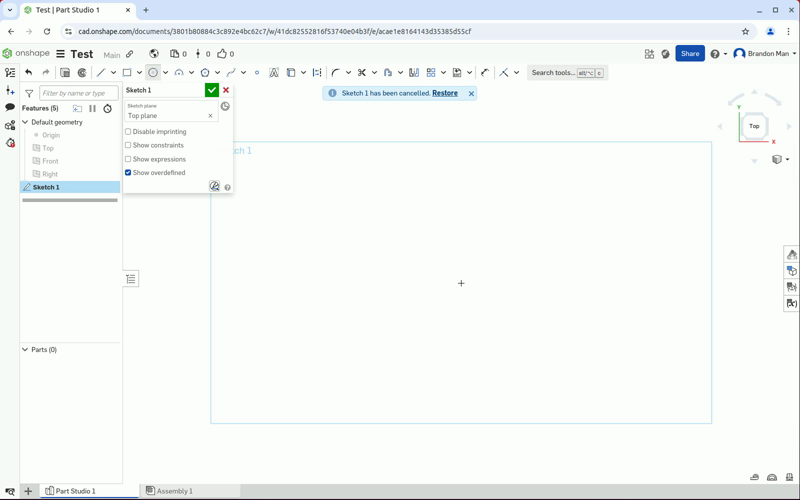
key_up(shift)
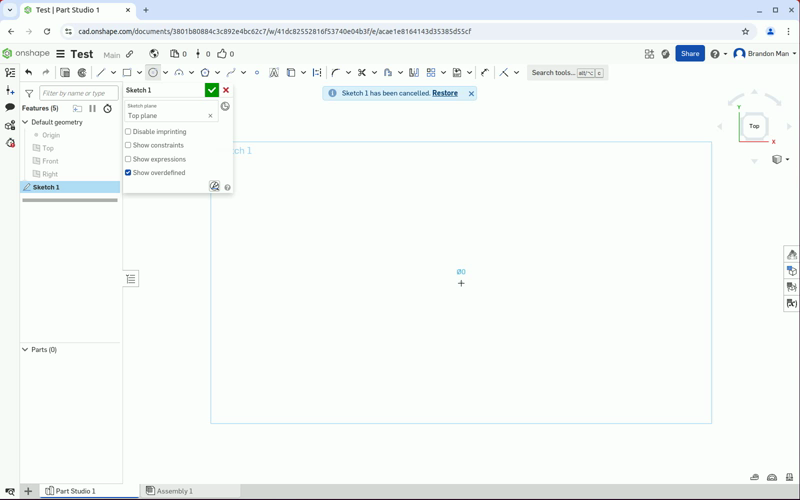
mouse_move(574, 282)
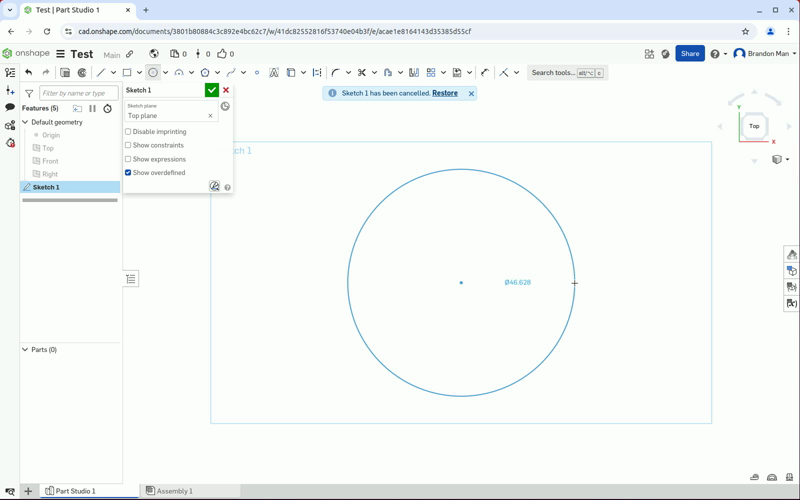
click(574, 282)
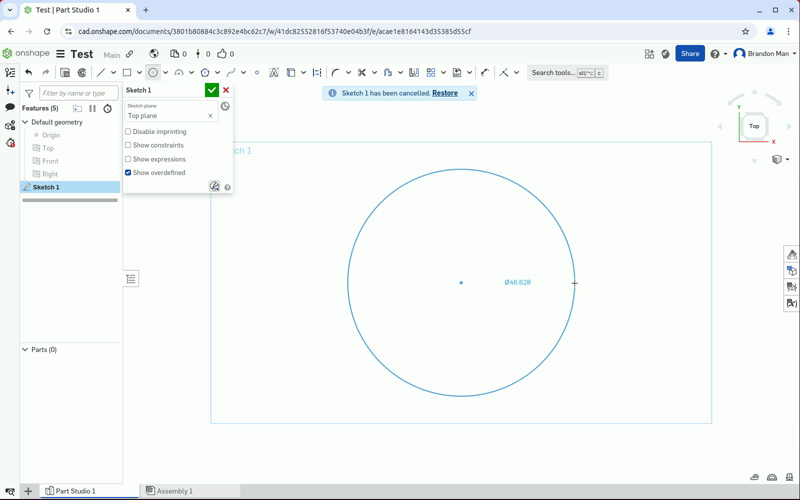
key(esc)
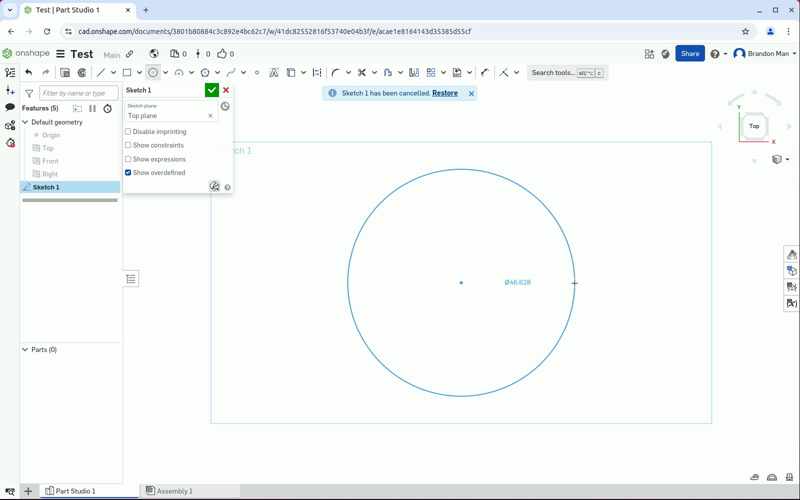
mouse_move(399, 286)
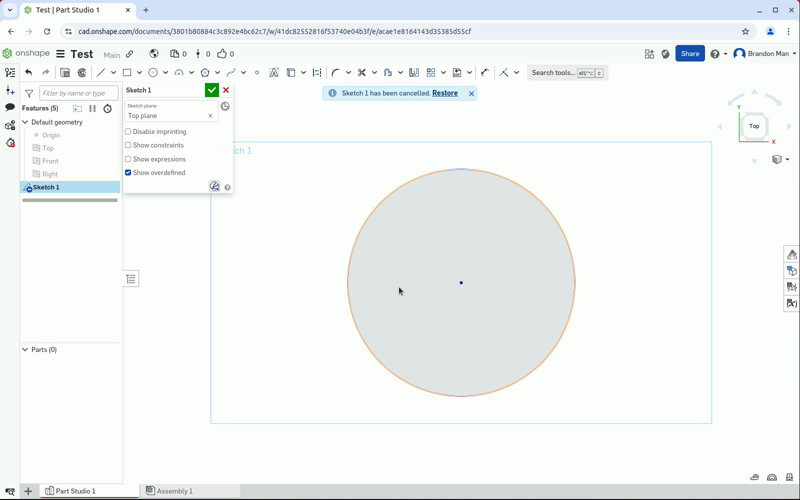
click(399, 286)
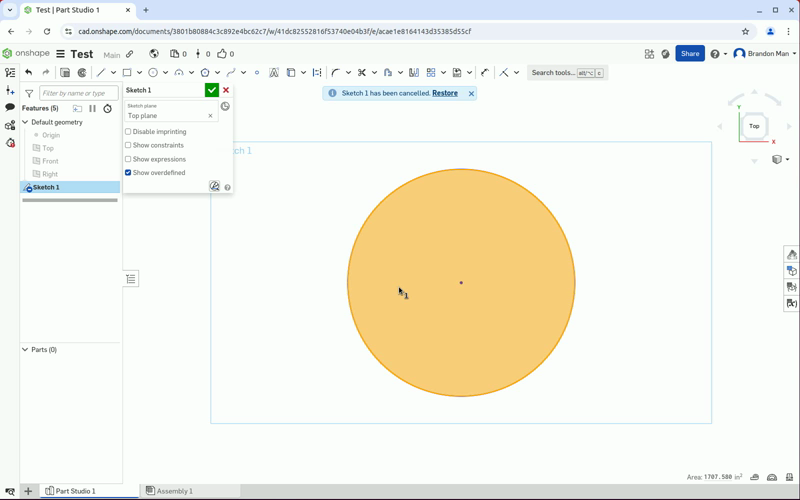
mouse_move(73, 352)
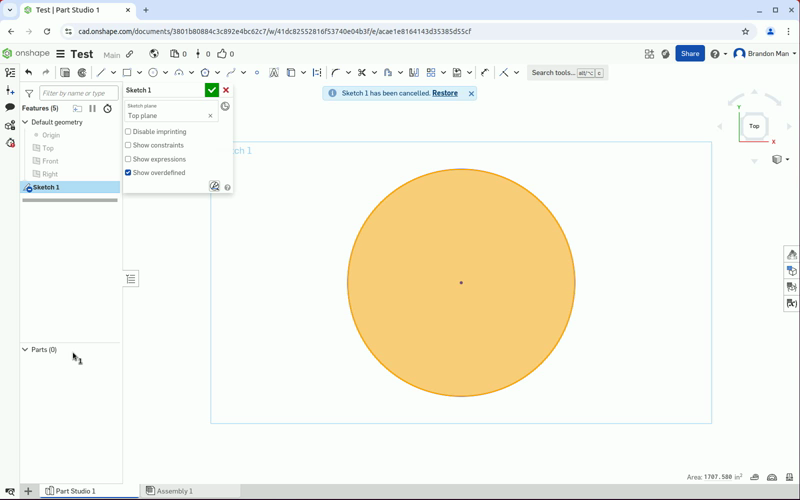
key(shift+y)
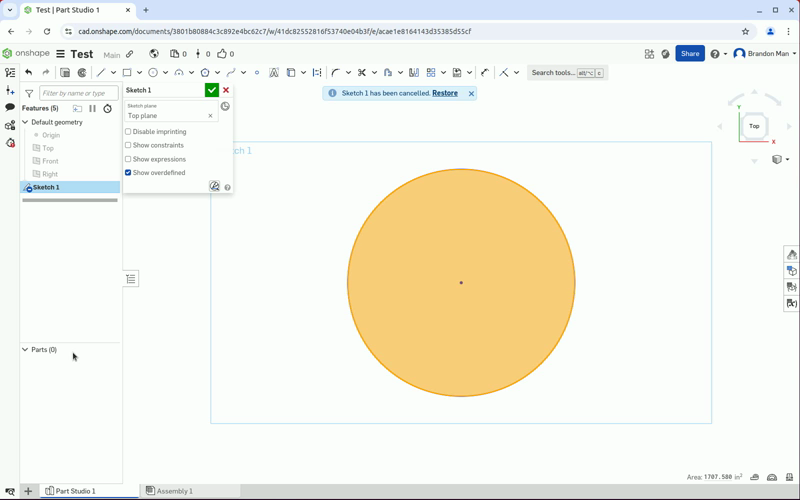
key(shift+e)
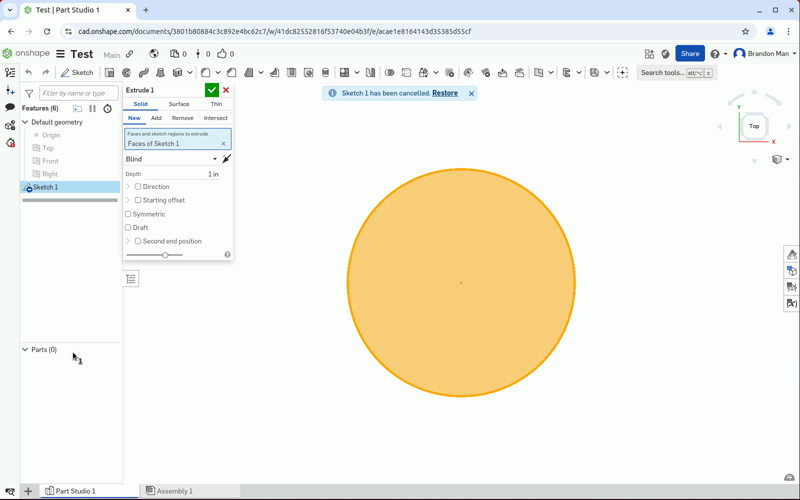
mouse_move(143, 106)
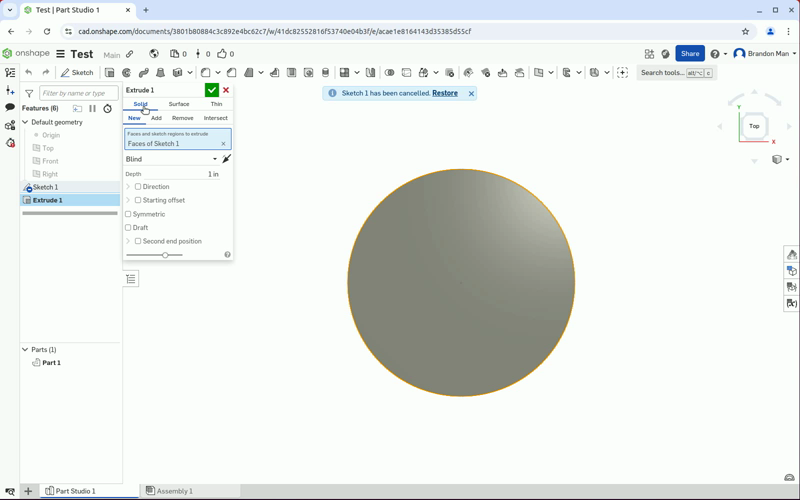
click(143, 106)
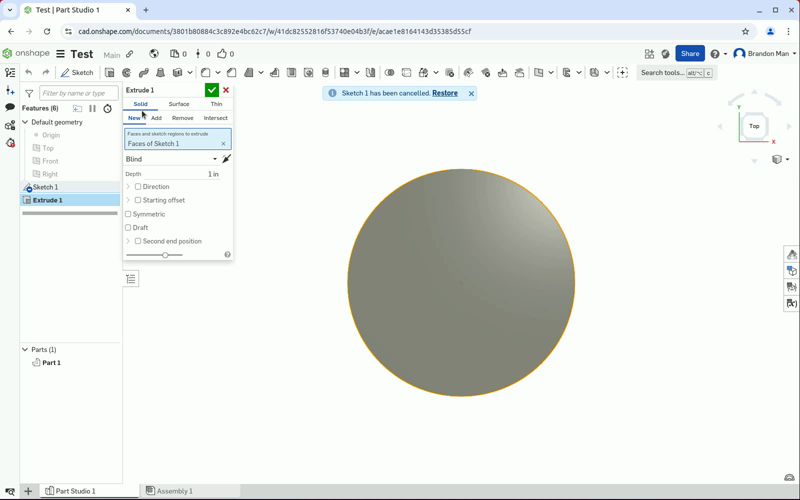
mouse_move(137, 120)
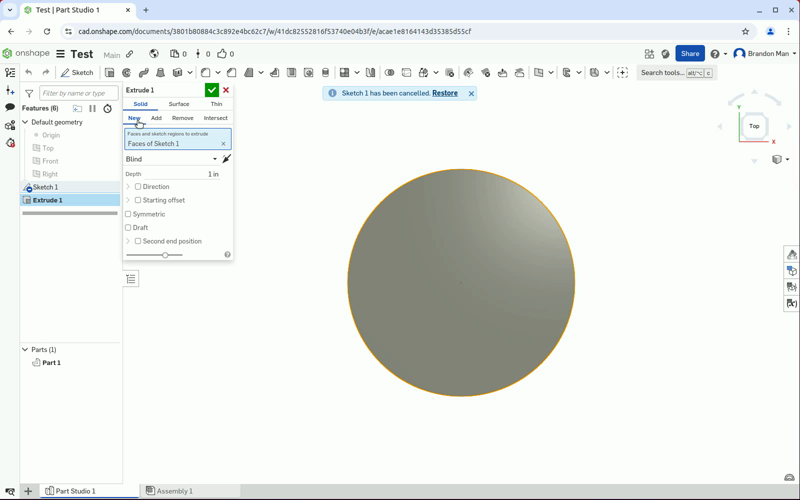
click(137, 120)
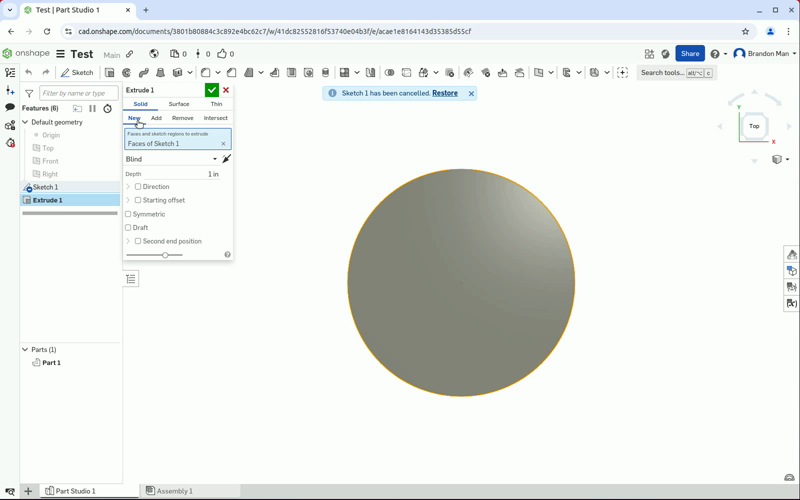
key(tab, 4)
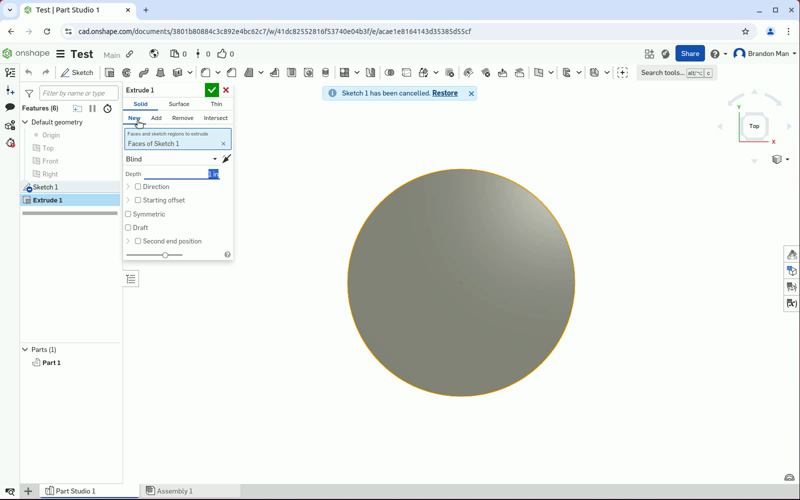
text(16.85)
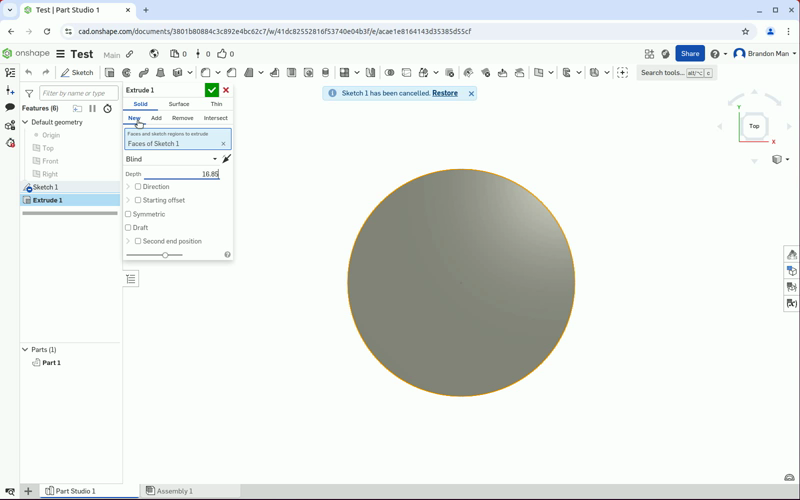
key(enter)
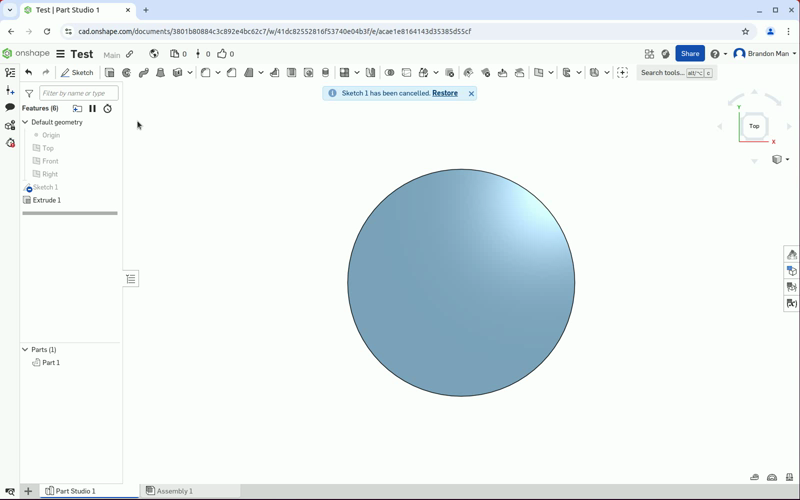
key(shift+h)
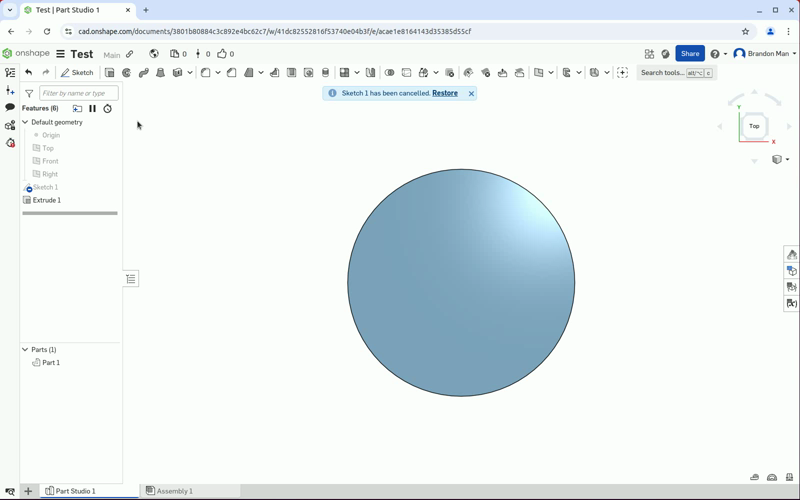
key(shift+h)
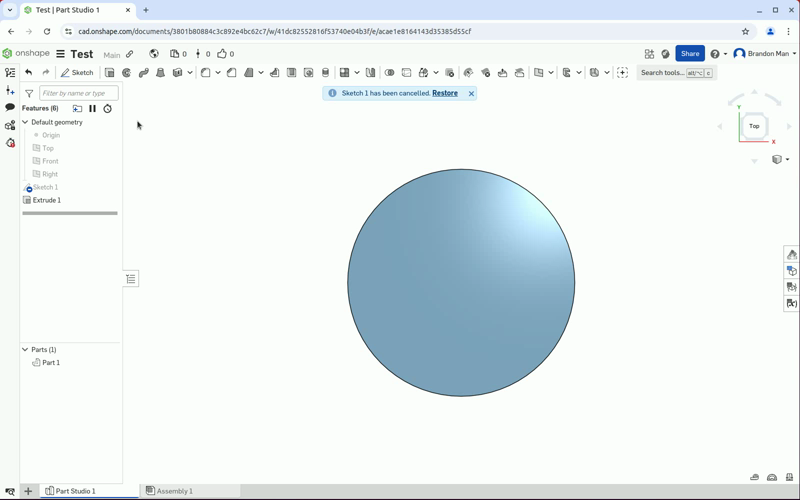
mouse_move(73, 189)
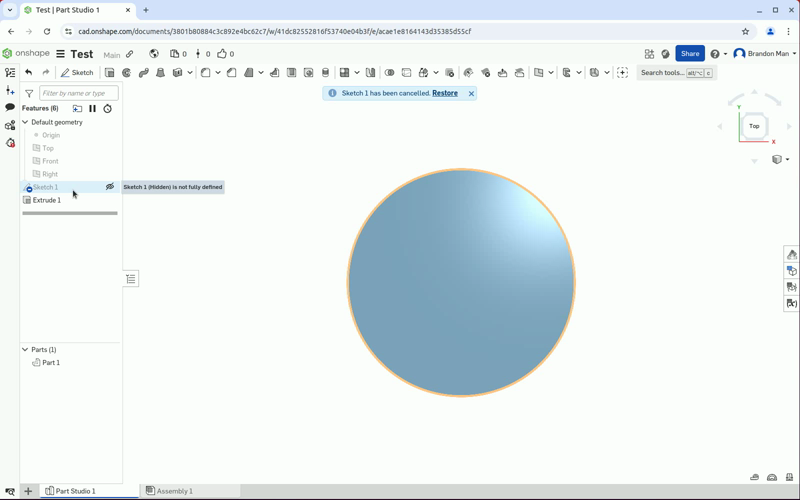
click(73, 189)
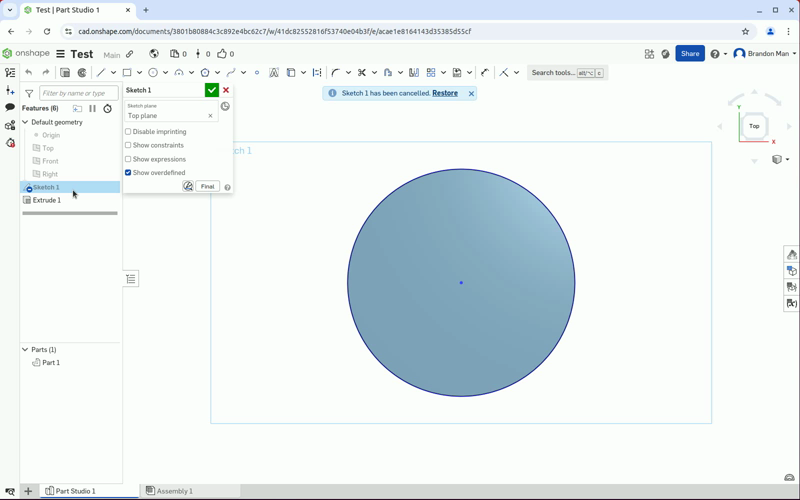
mouse_move(229, 92)
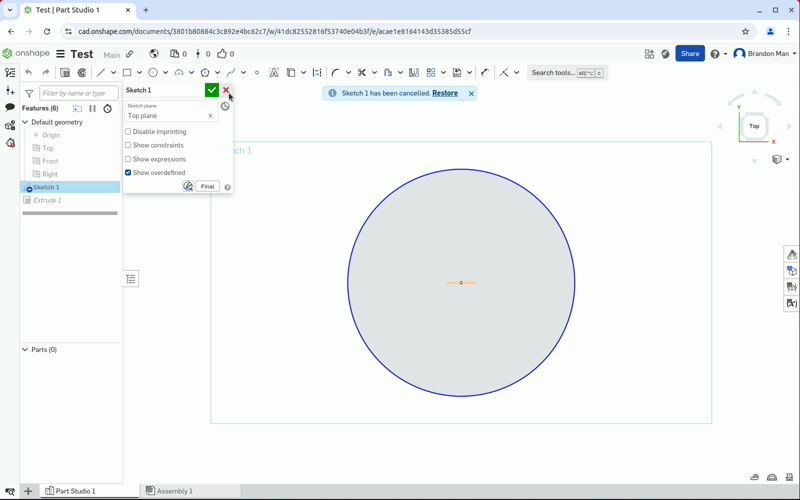
click(229, 92)
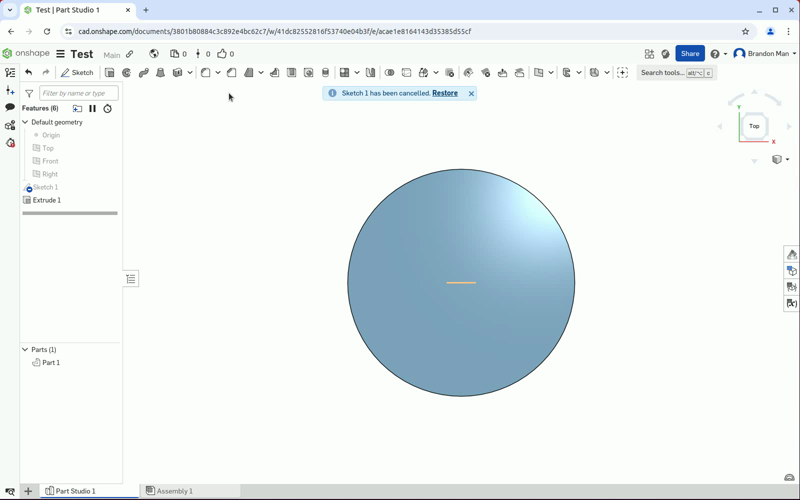
mouse_move(541, 75)
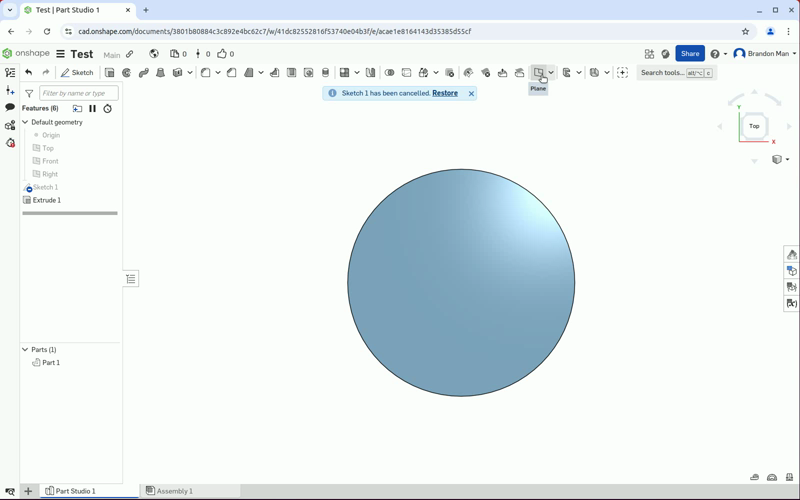
click(541, 75)
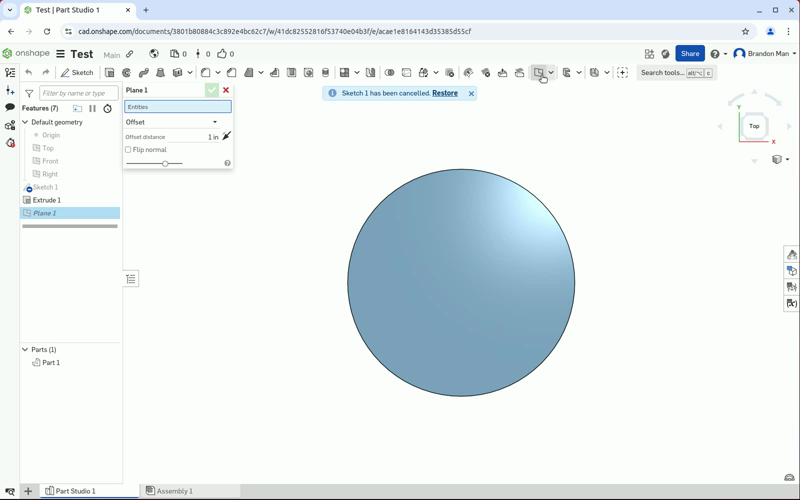
mouse_move(73, 150)
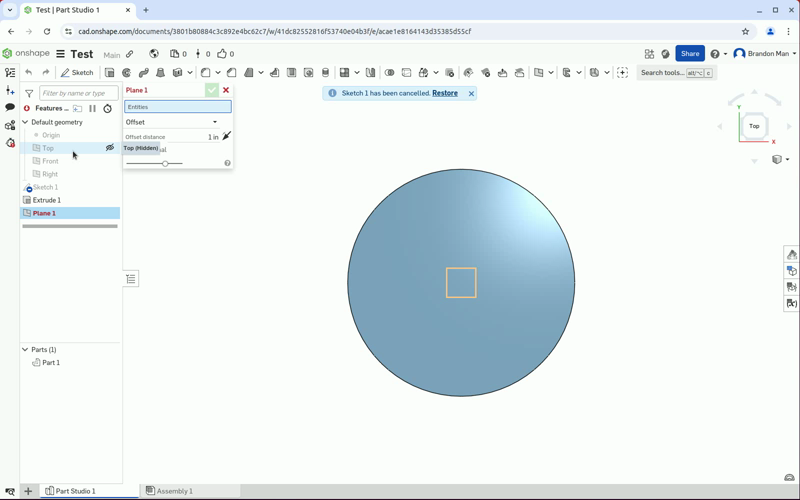
click(73, 150)
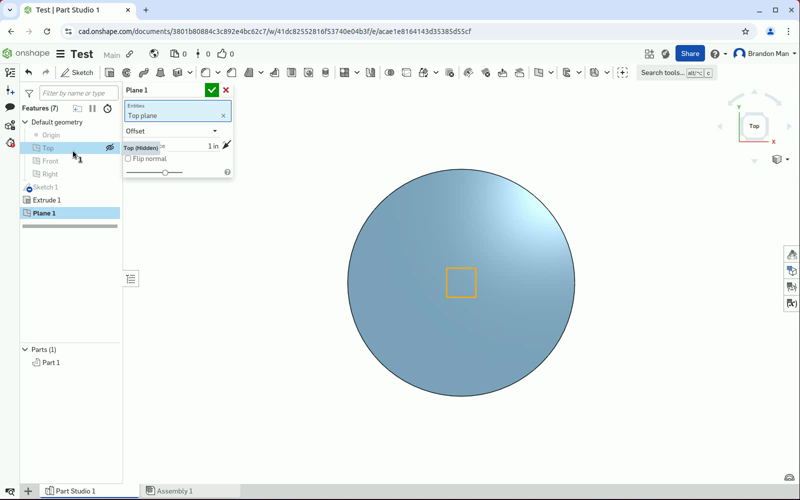
key(tab, 2)
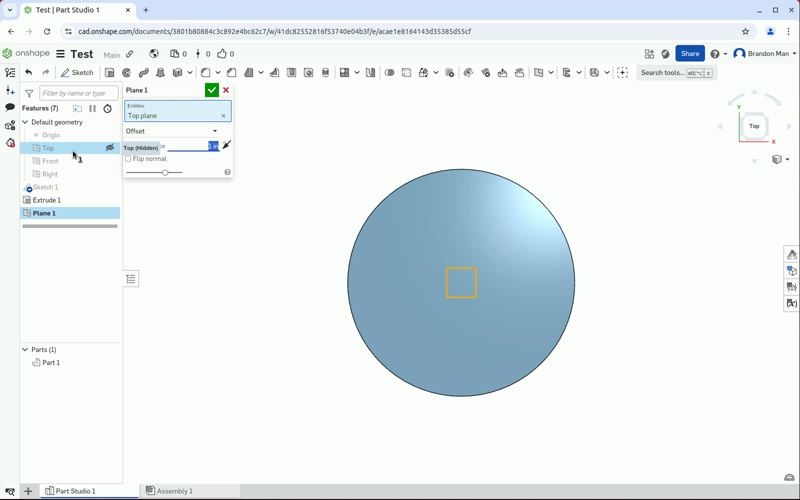
text(16.854)
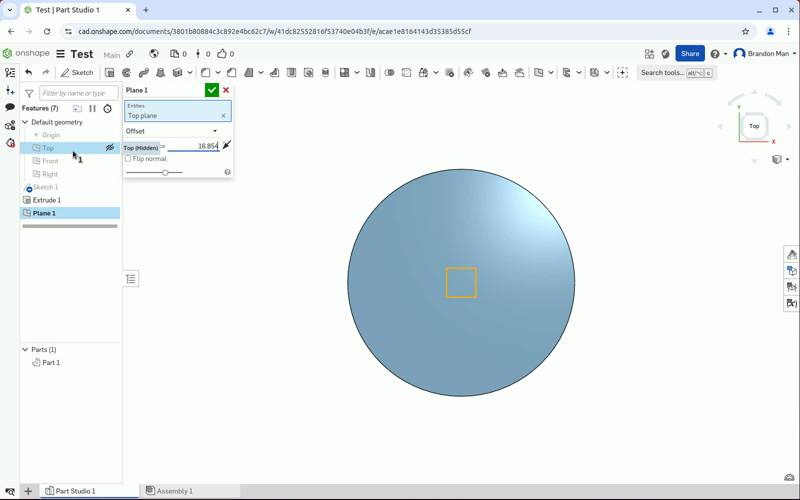
key(enter, 2)
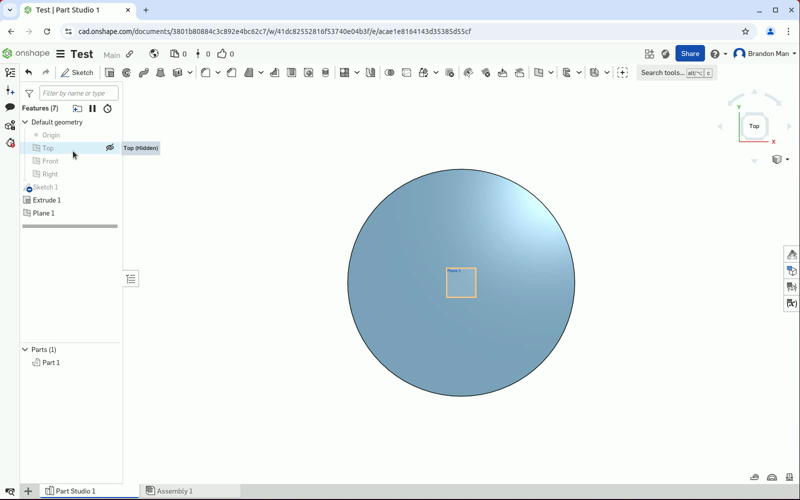
key(shift+s)
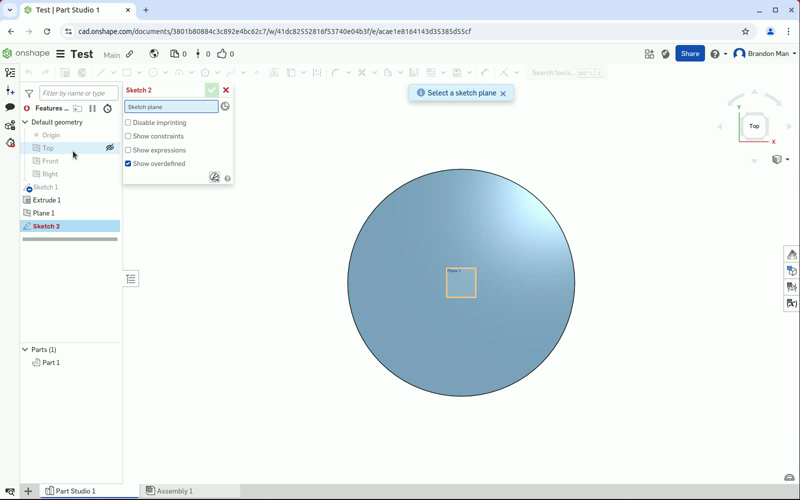
mouse_move(73, 215)
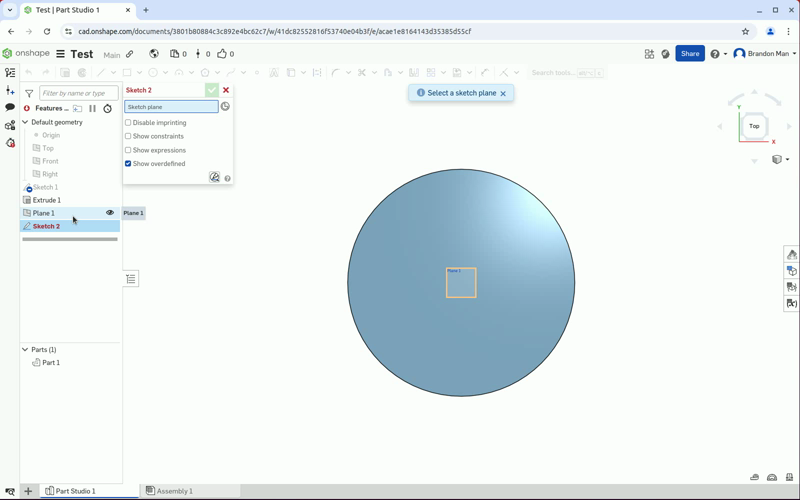
click(73, 215)
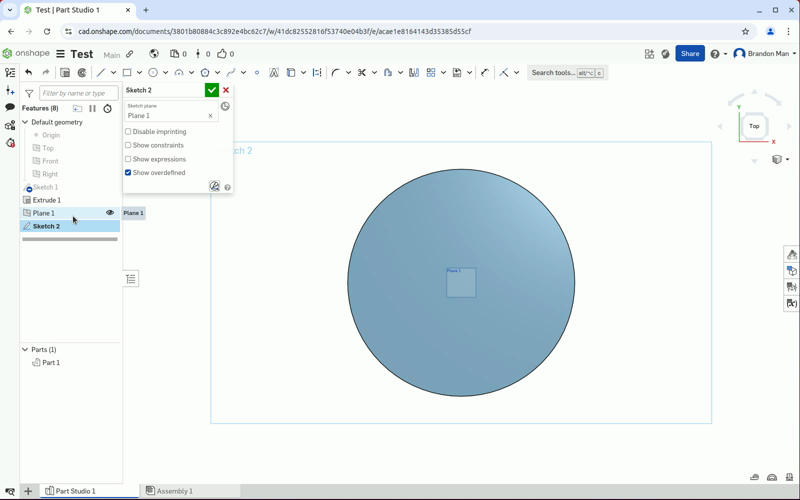
mouse_move(73, 352)
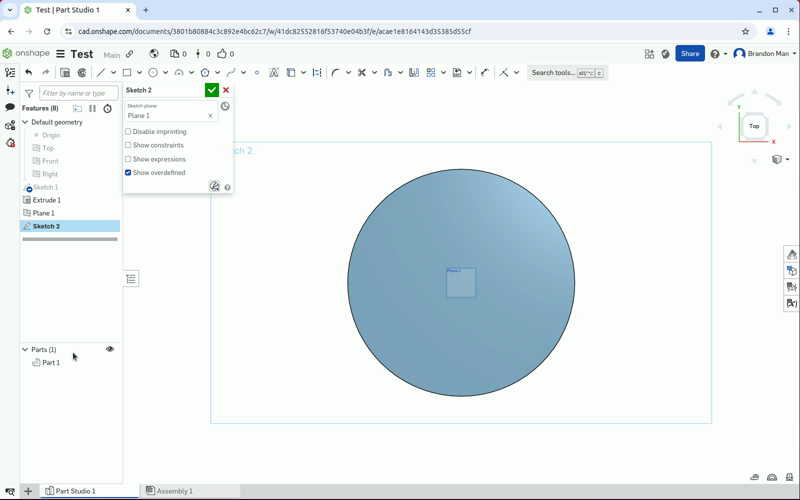
key(y)
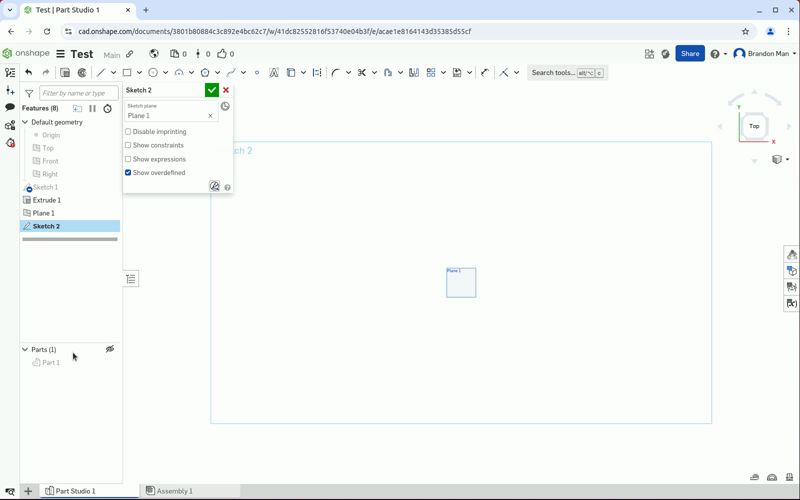
key(l)
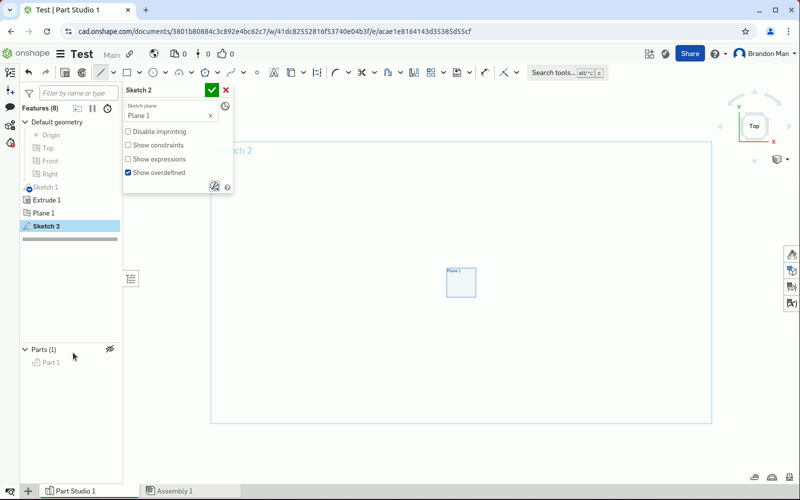
key_down(shift)
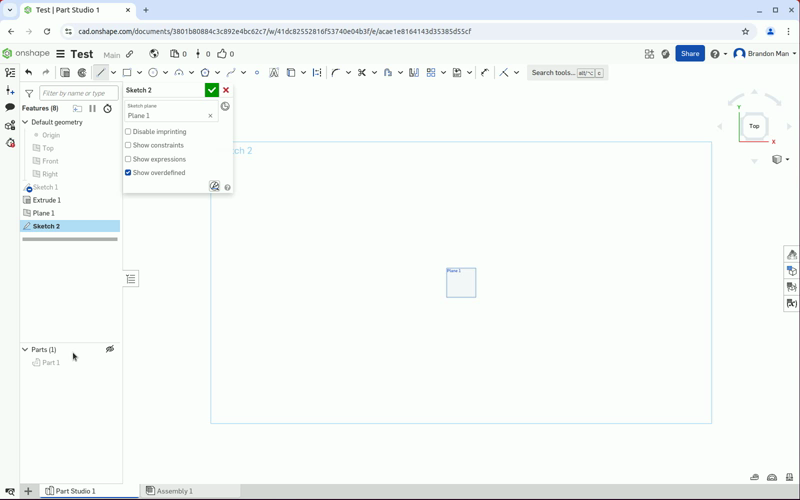
mouse_move(457, 286)
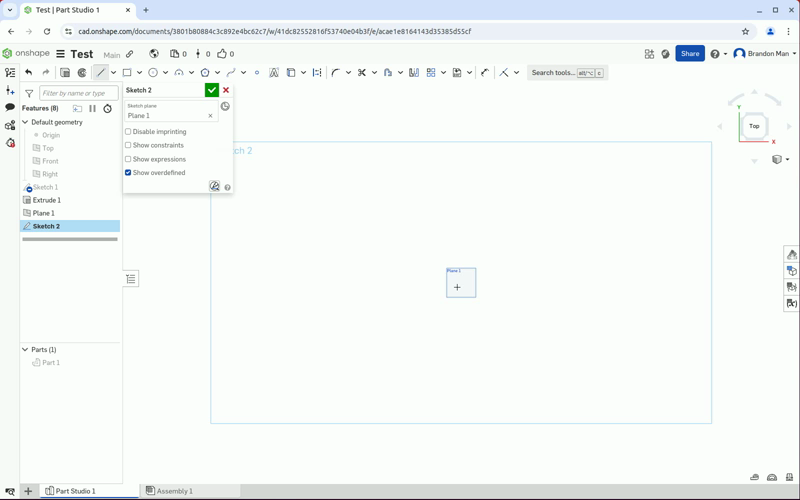
click(457, 286)
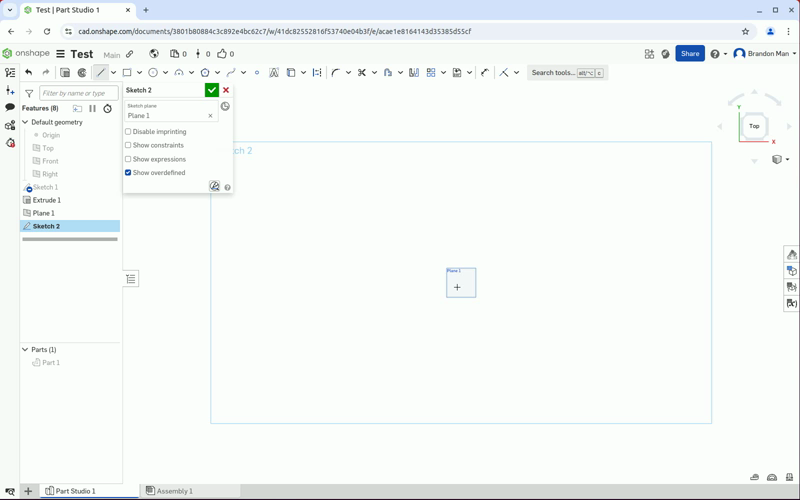
key_up(shift)
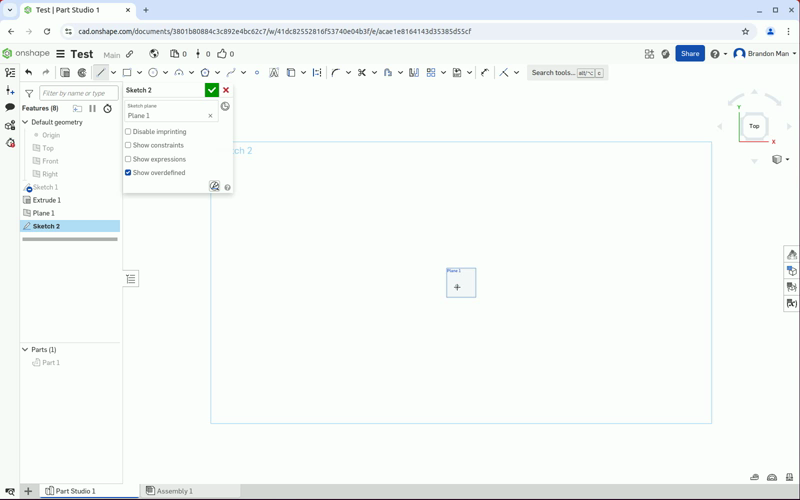
key_down(shift)
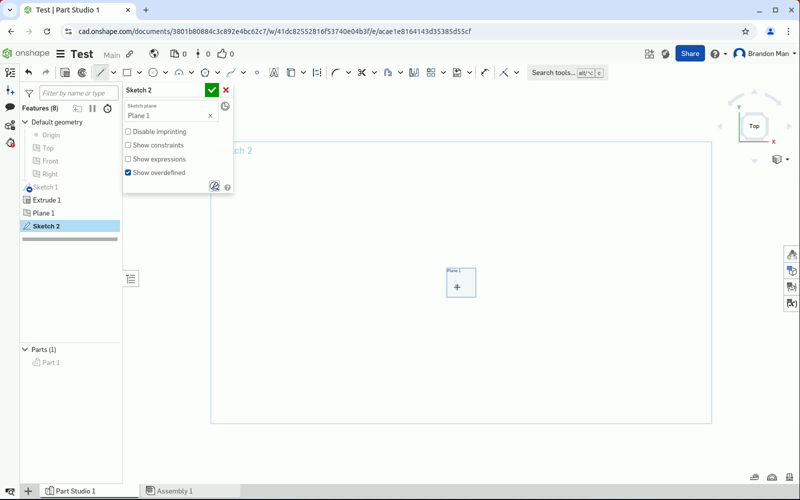
mouse_move(487, 286)
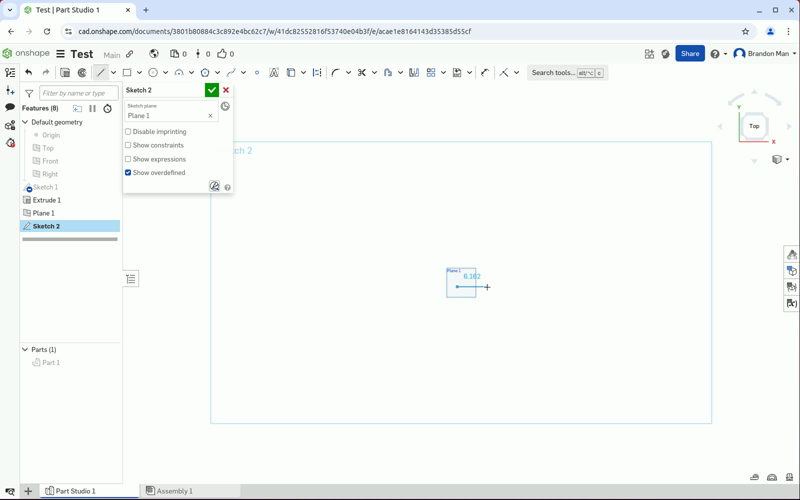
mouse_move(461, 286)
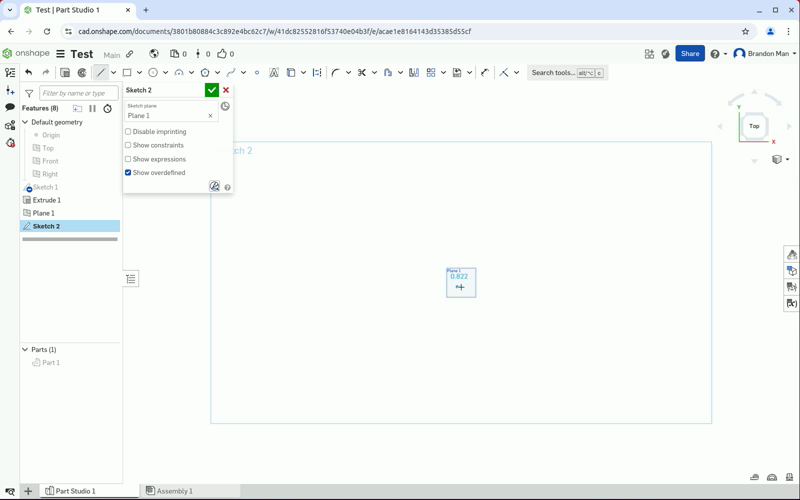
scroll(6)
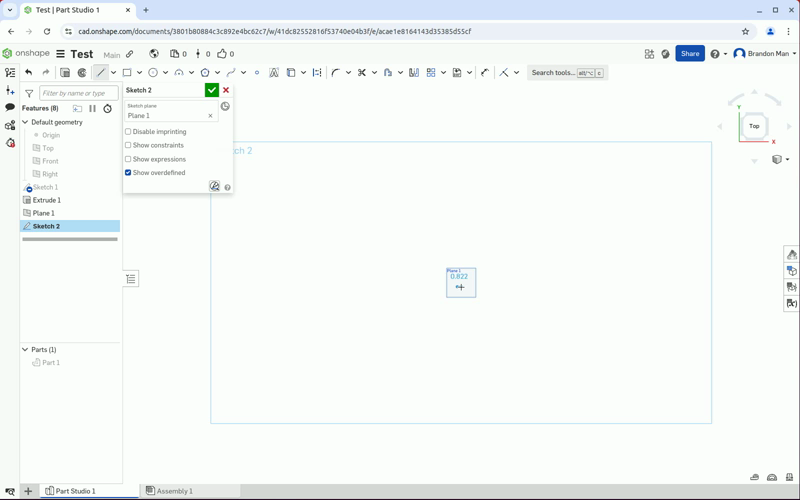
scroll(6)
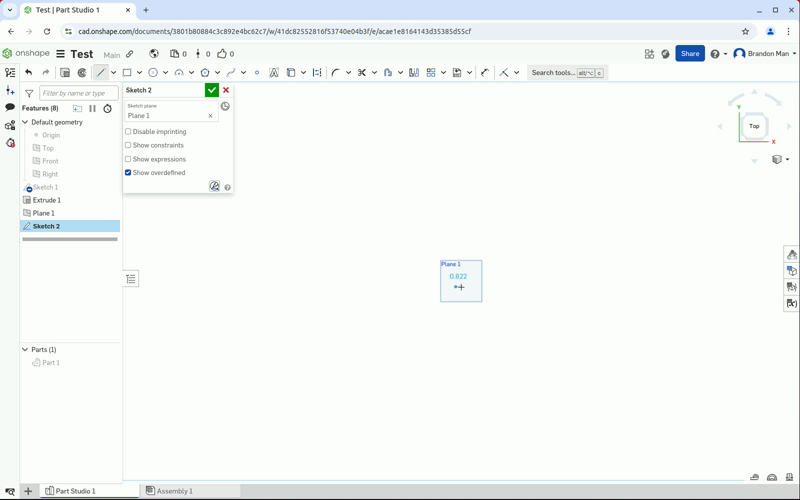
scroll(6)
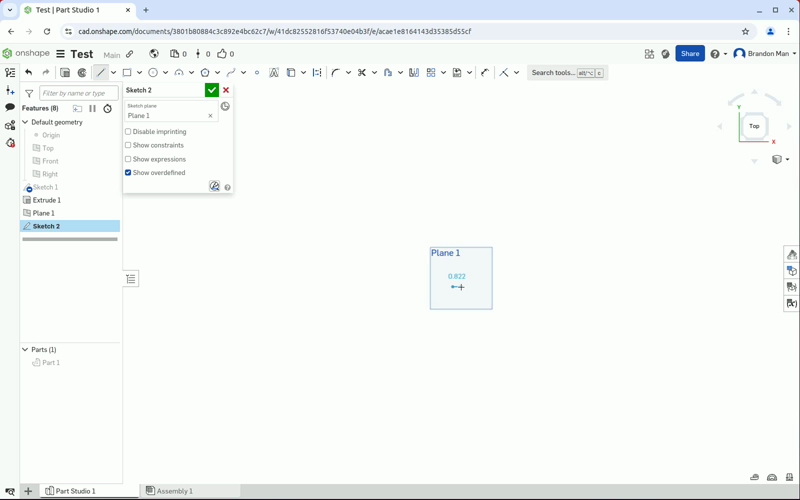
scroll(6)
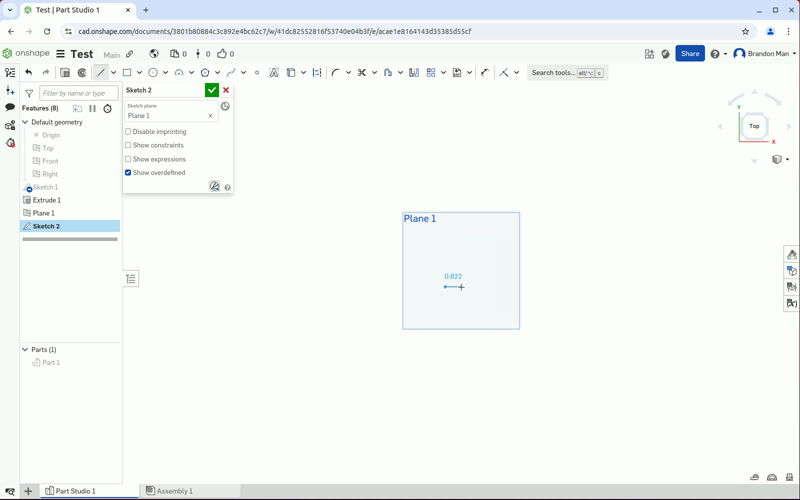
scroll(6)
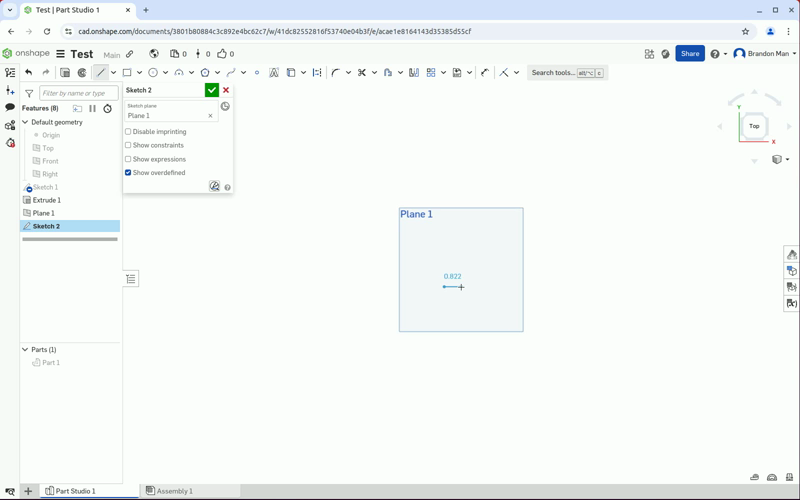
scroll(6)
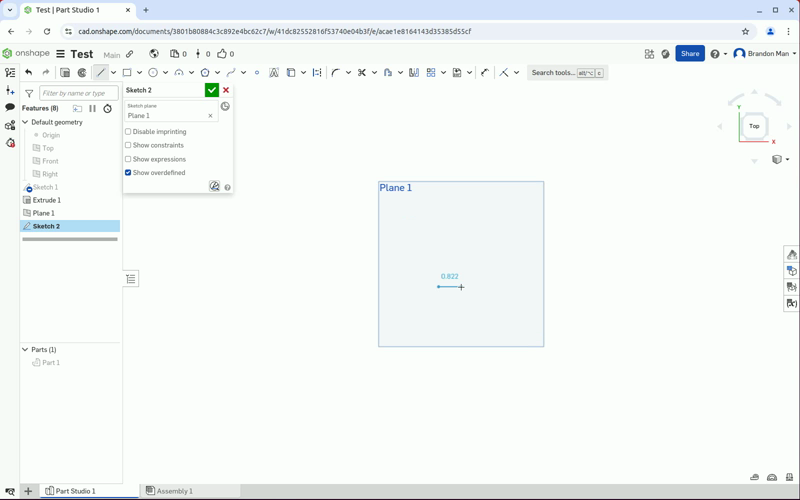
scroll(6)
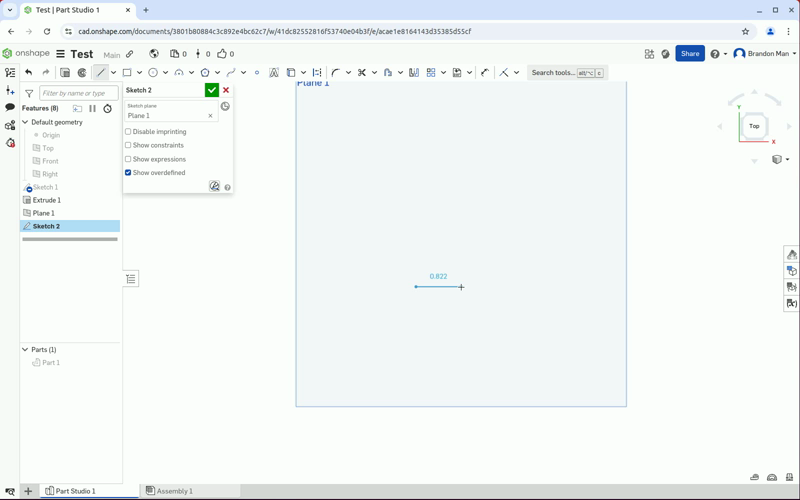
click(461, 286)
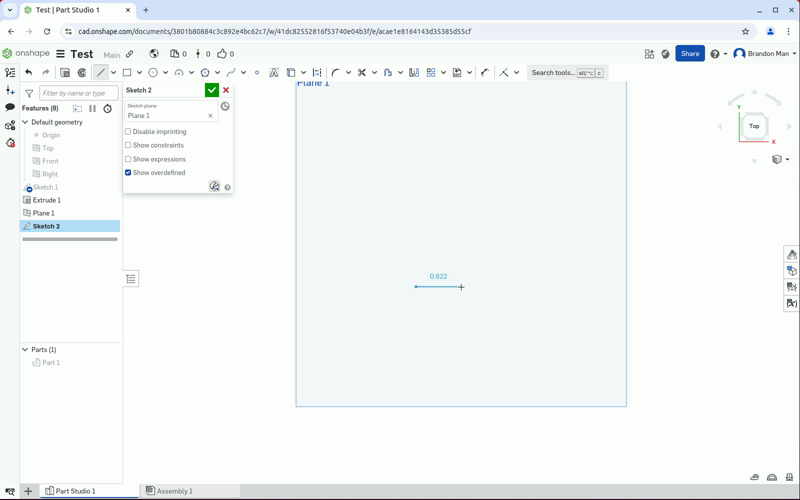
scroll(-6)
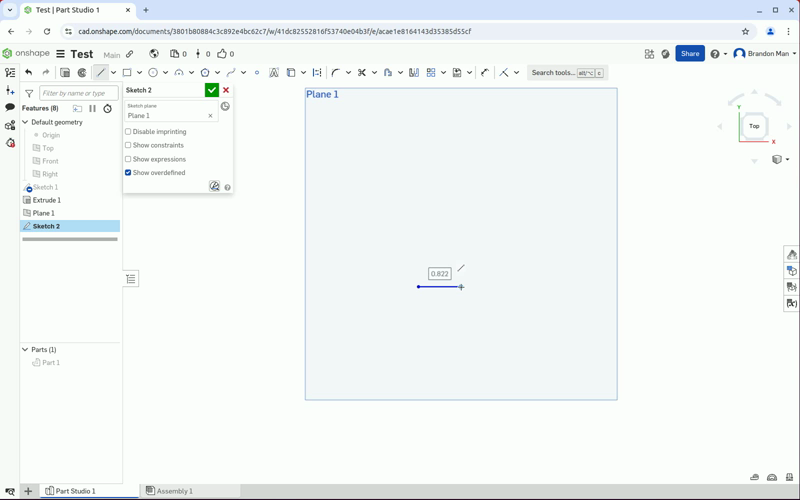
scroll(-6)
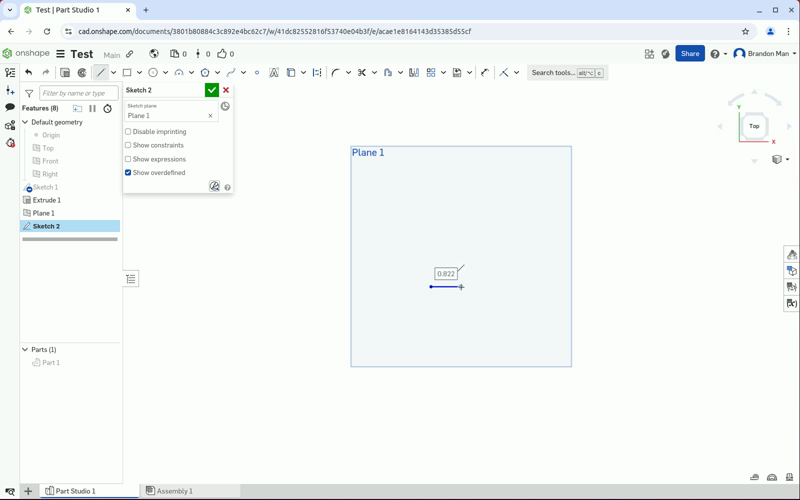
scroll(-6)
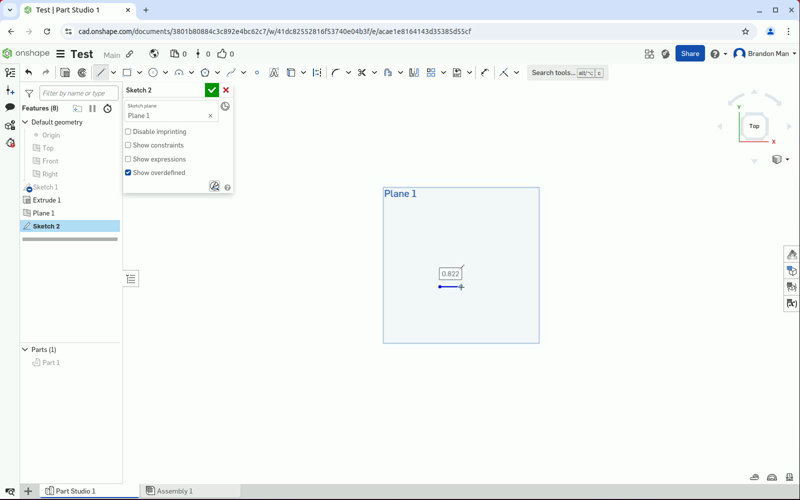
scroll(-6)
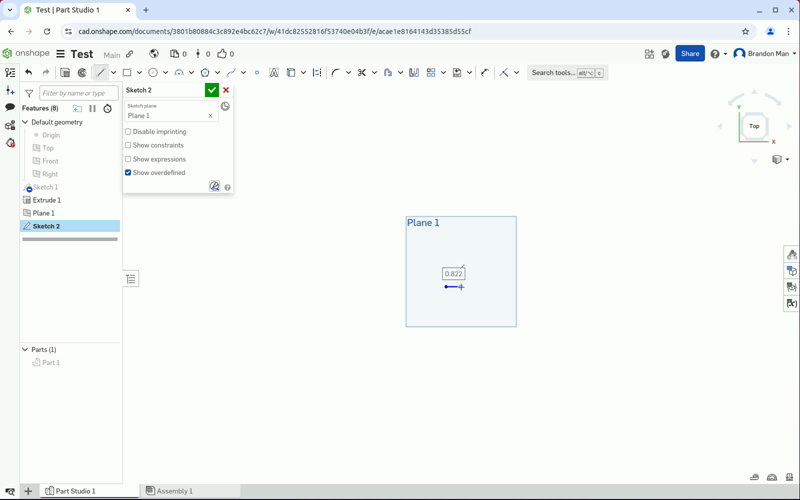
scroll(-6)
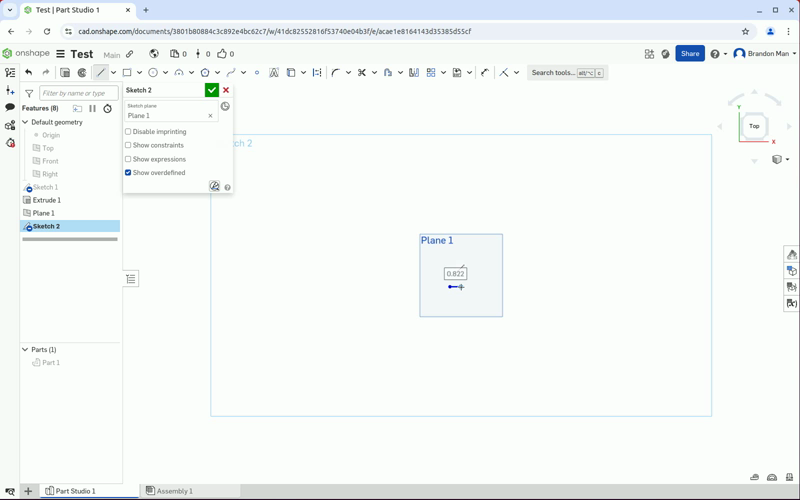
scroll(-6)
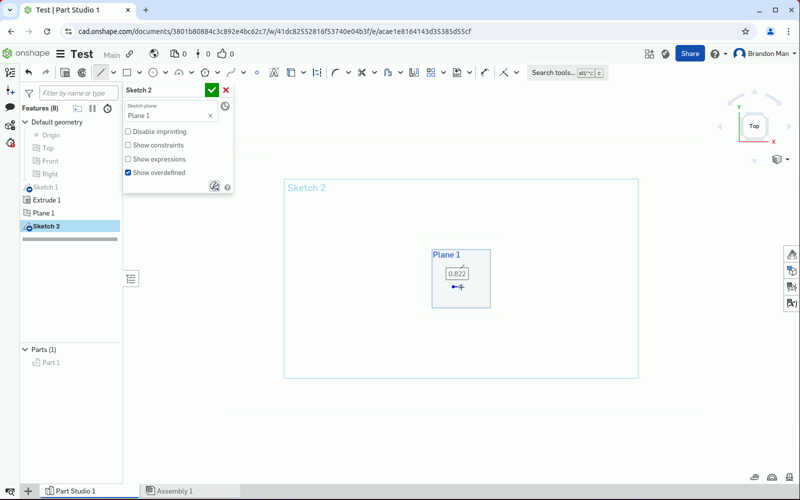
scroll(-6)
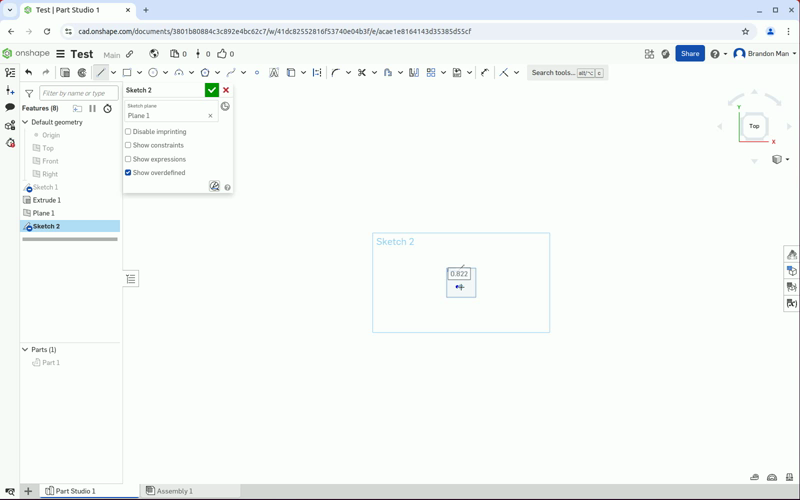
key_up(shift)
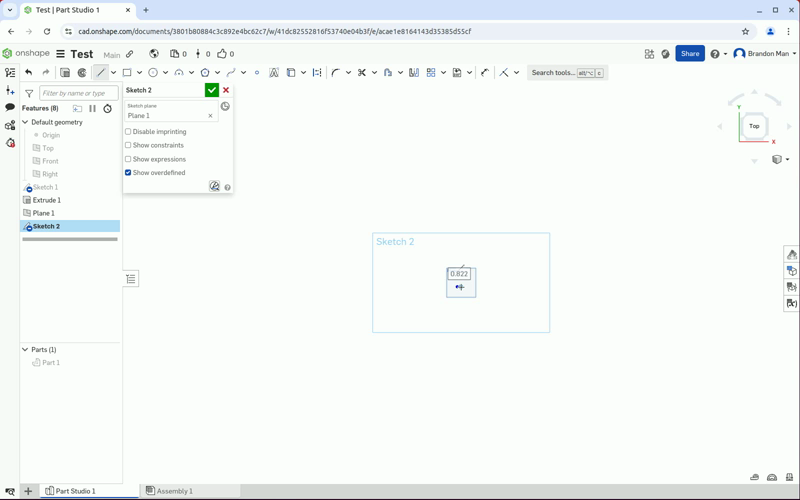
key_down(shift)
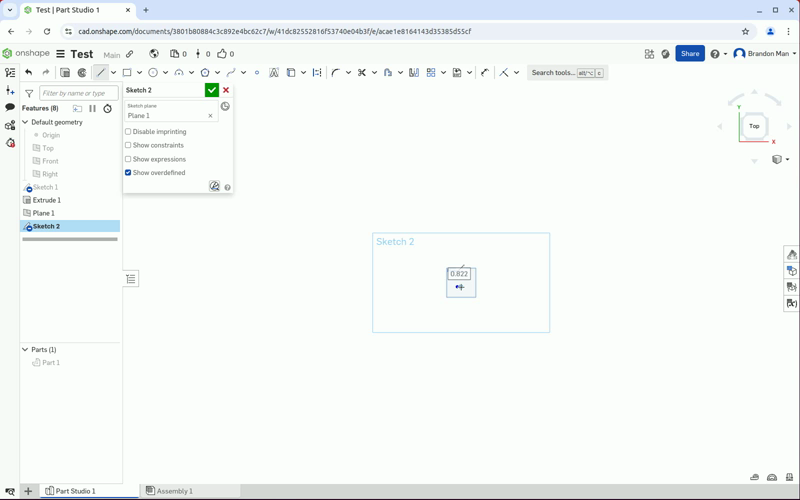
mouse_move(491, 286)
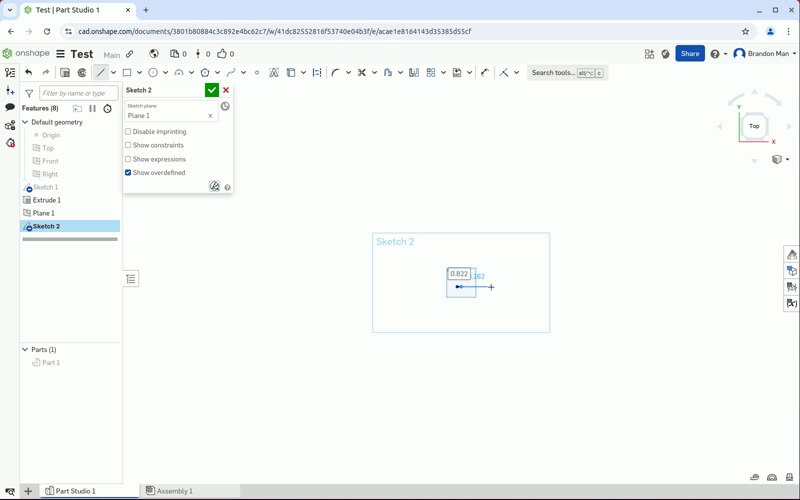
mouse_move(465, 286)
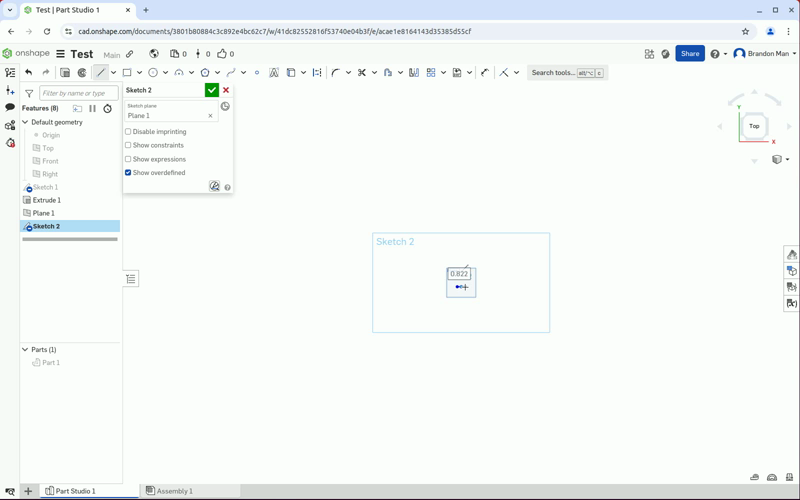
scroll(6)
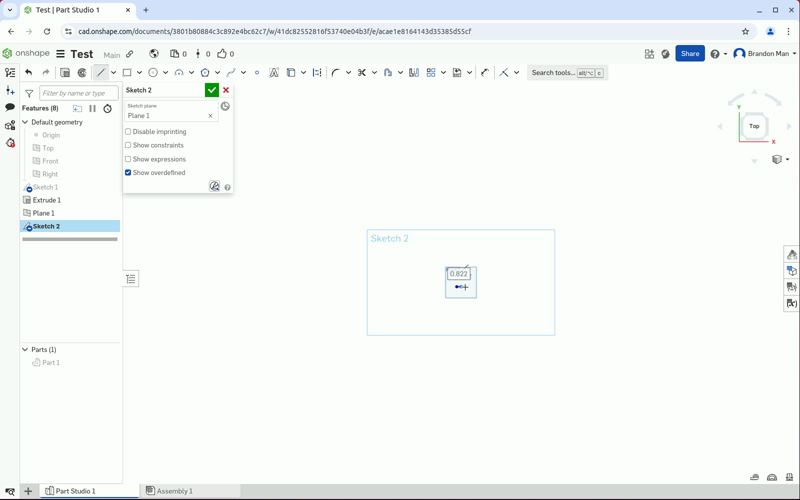
scroll(6)
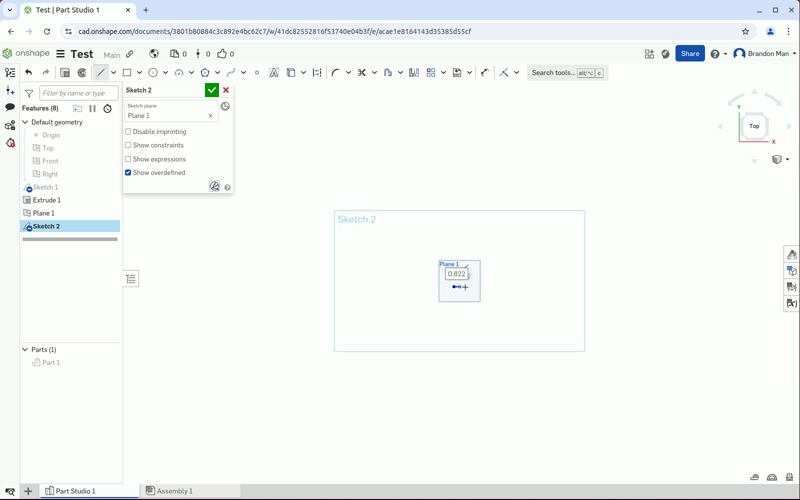
scroll(6)
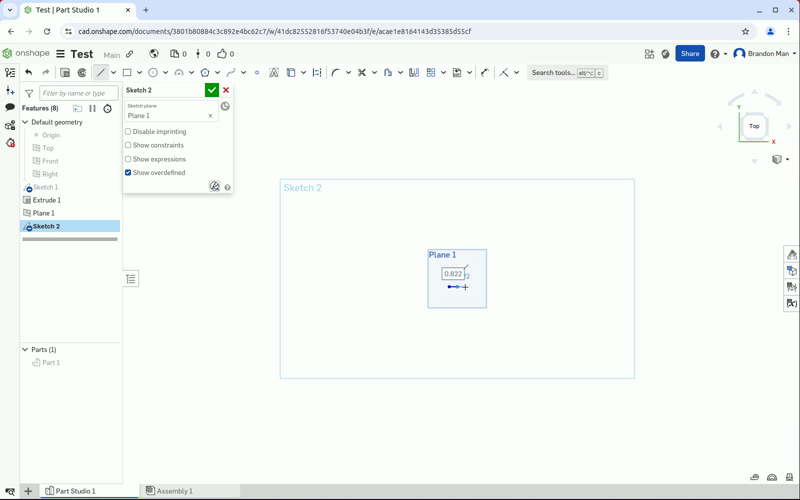
scroll(6)
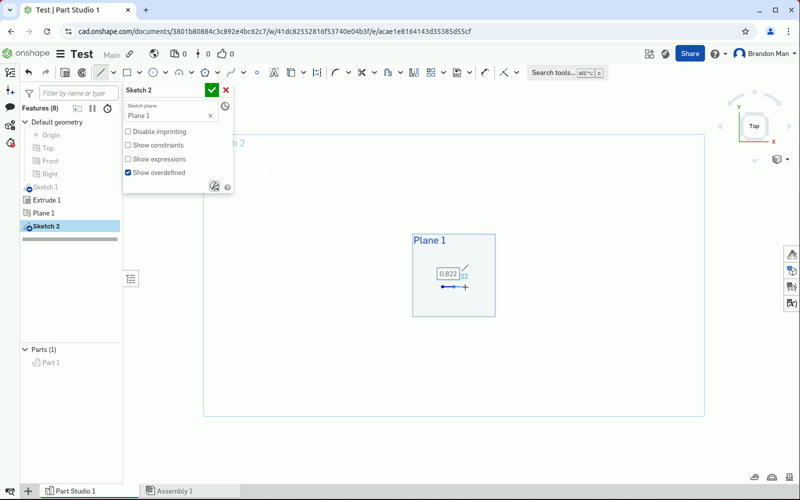
scroll(6)
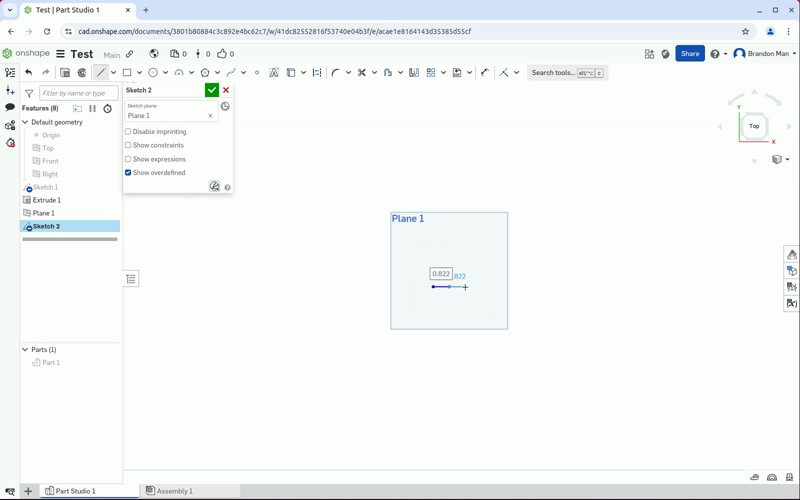
scroll(6)
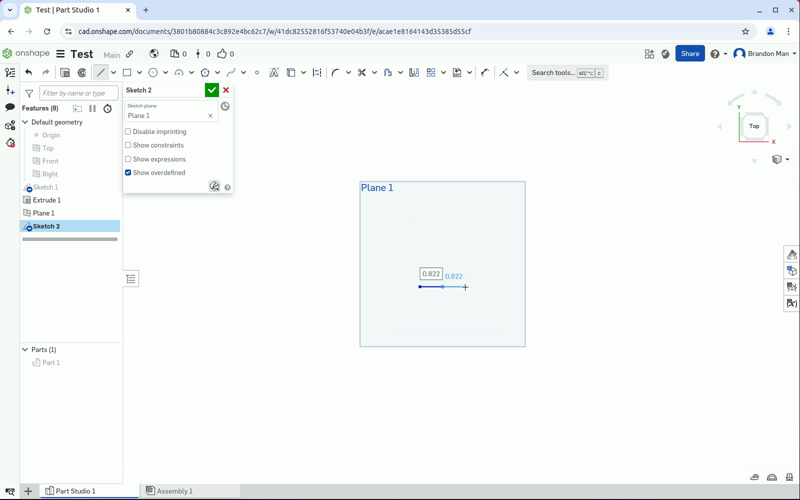
scroll(6)
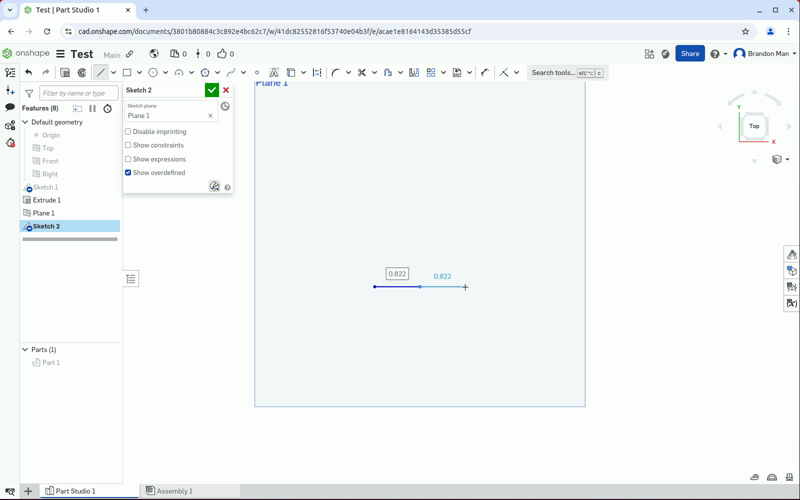
click(465, 286)
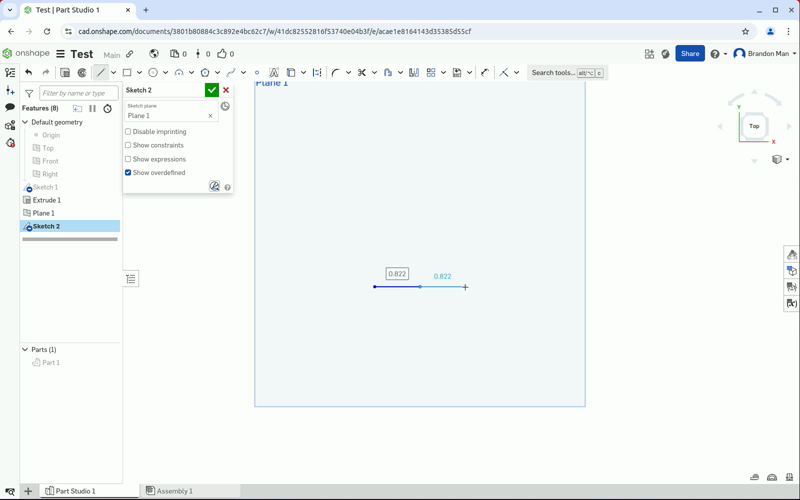
scroll(-6)
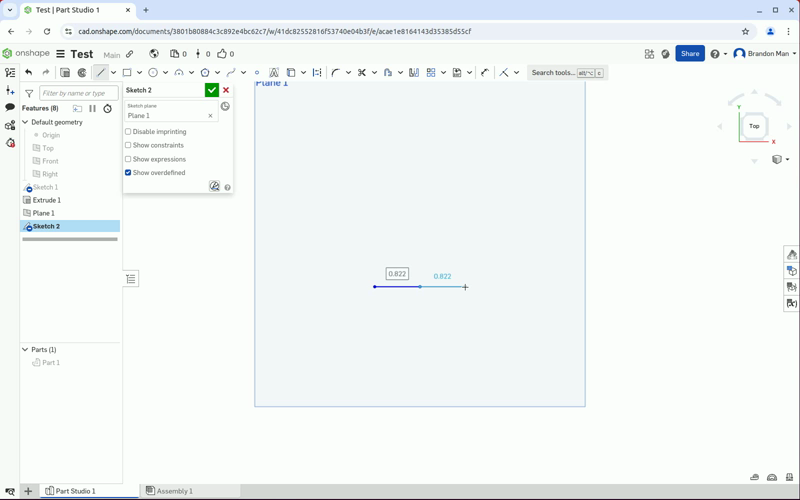
scroll(-6)
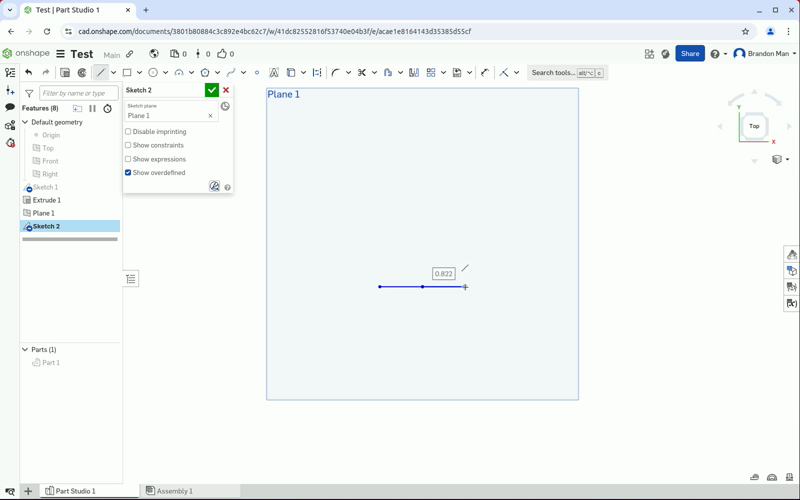
scroll(-6)
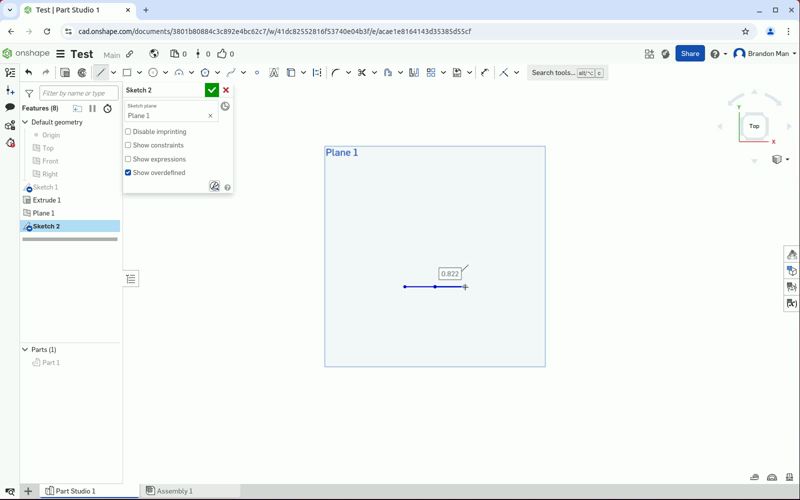
scroll(-6)
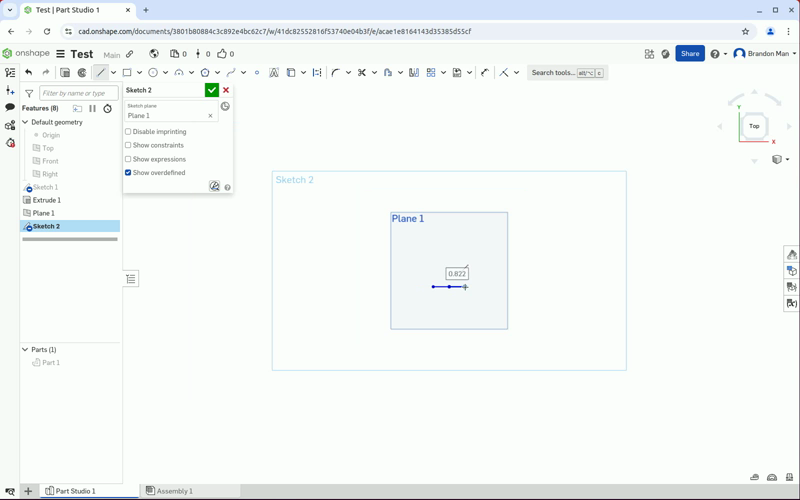
scroll(-6)
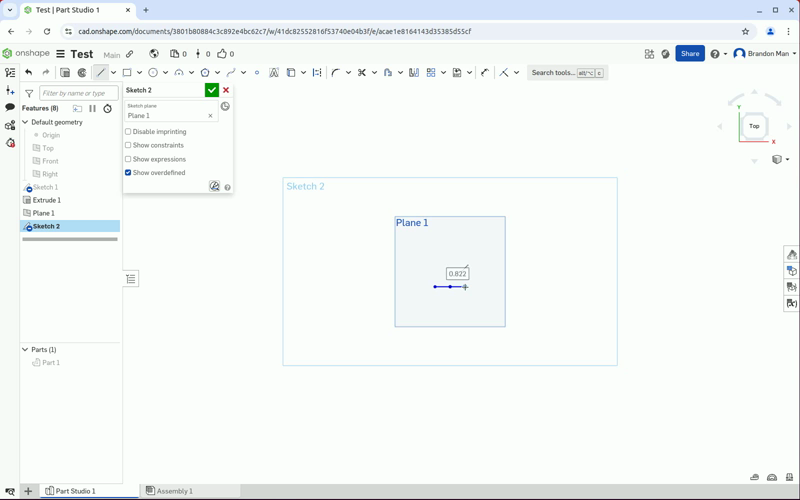
scroll(-6)
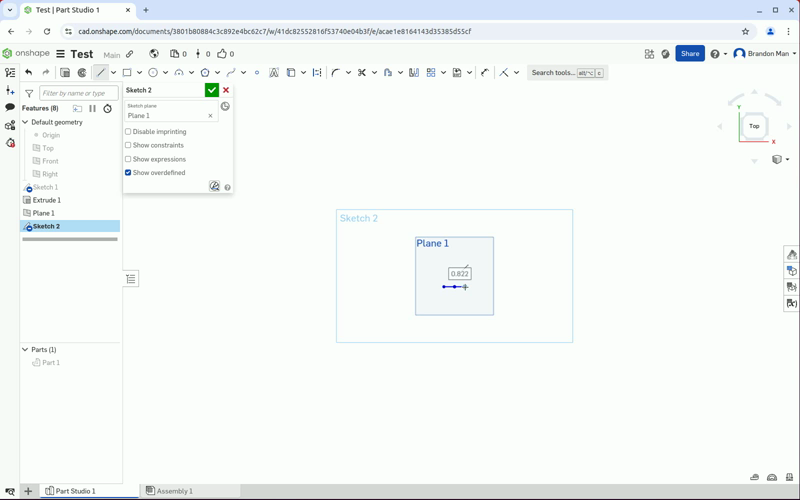
scroll(-6)
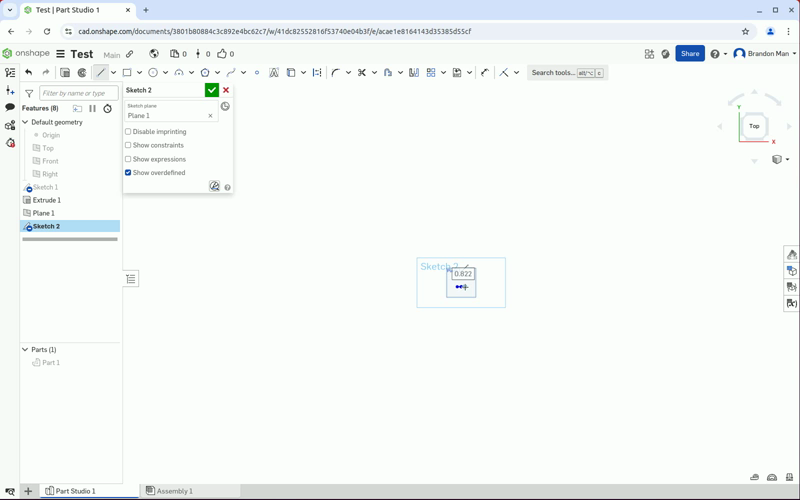
key_up(shift)
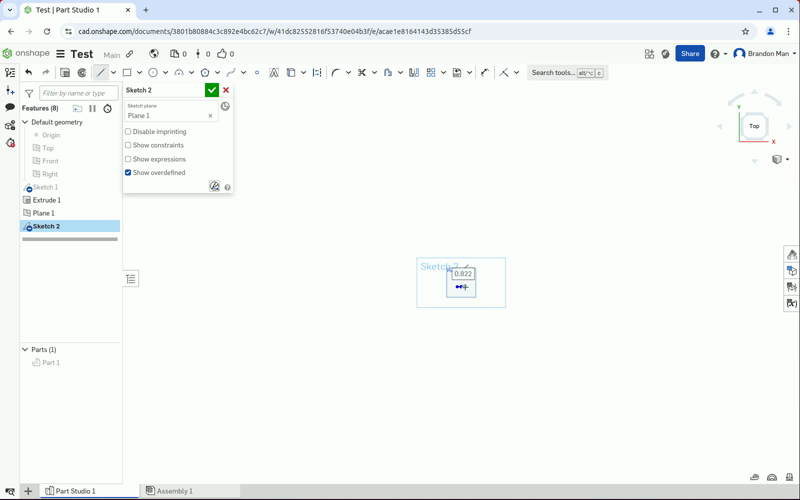
key(esc)
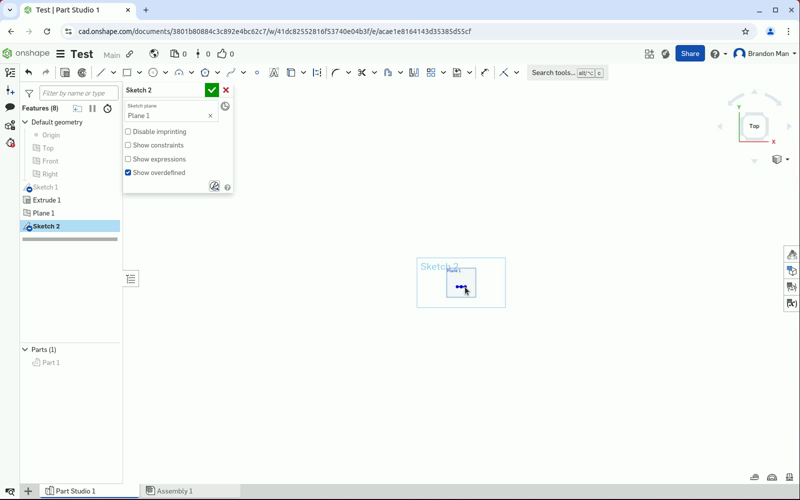
key(a)
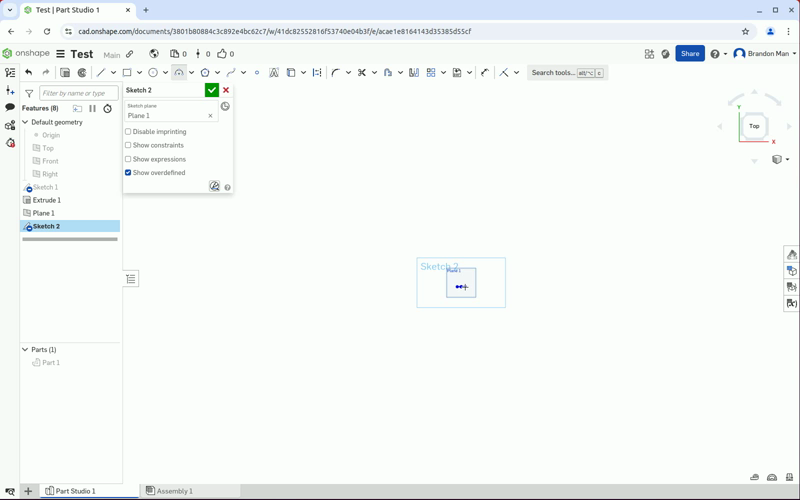
mouse_move(465, 286)
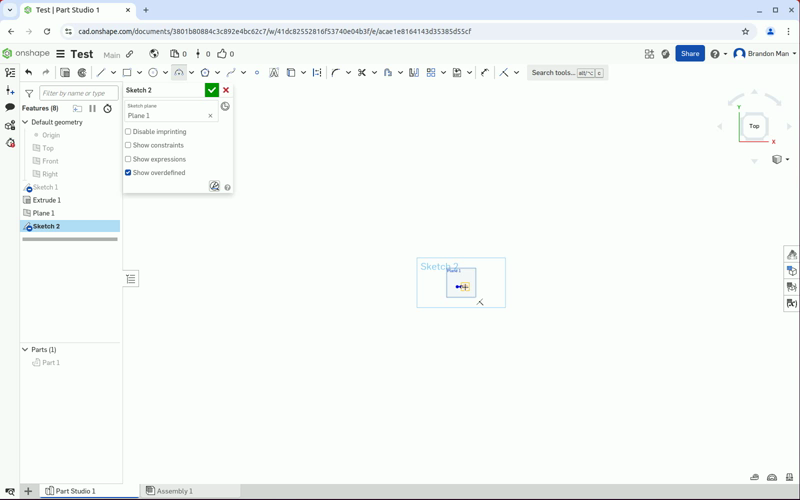
scroll(6)
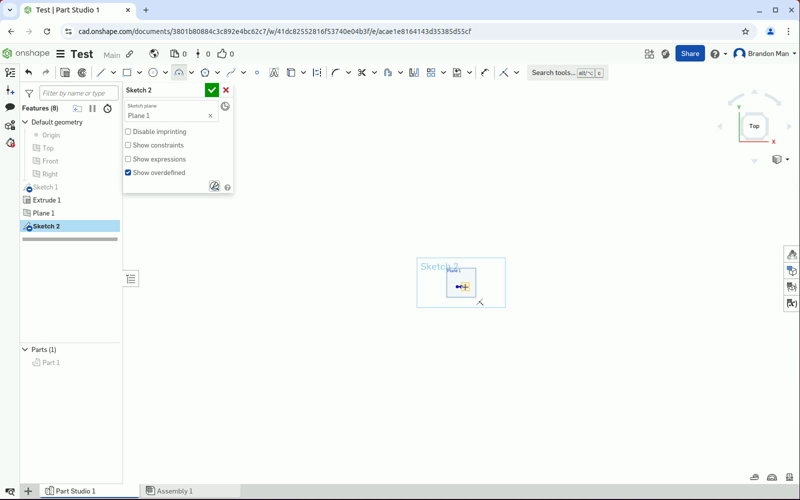
scroll(6)
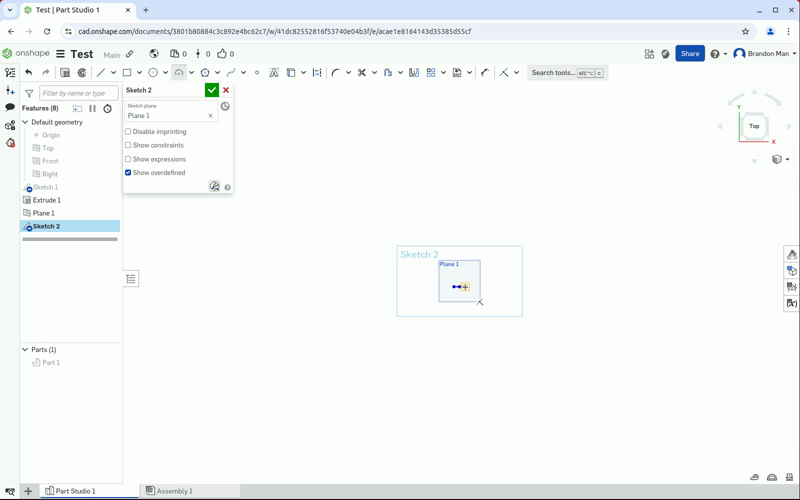
scroll(6)
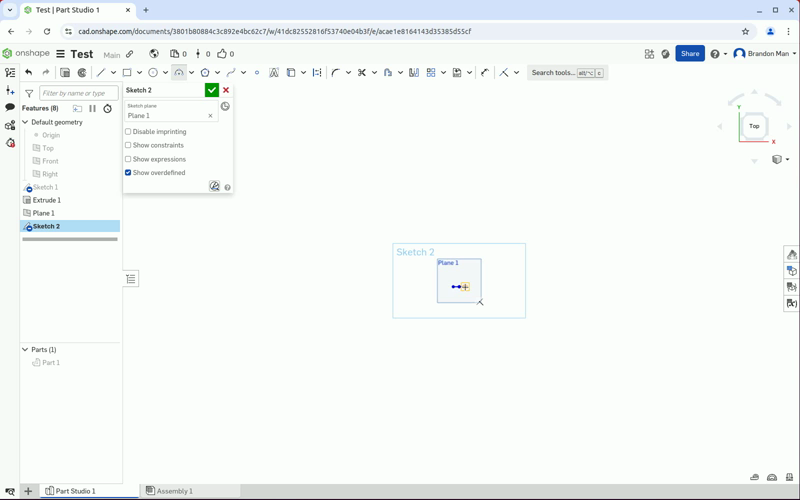
scroll(6)
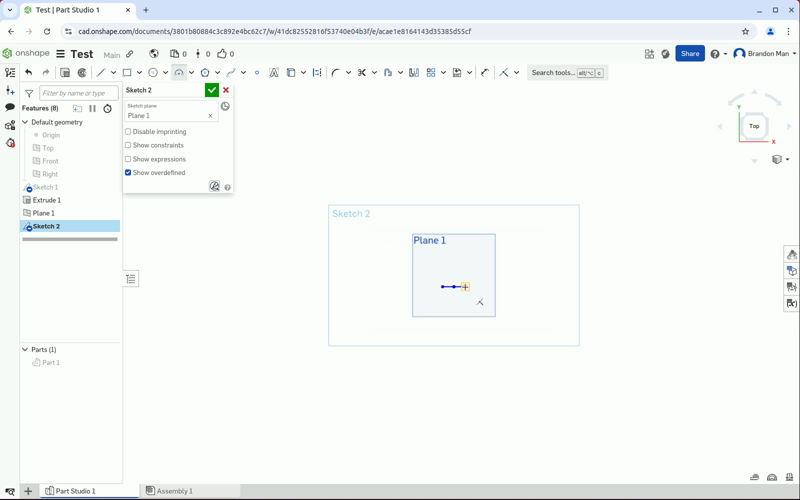
scroll(6)
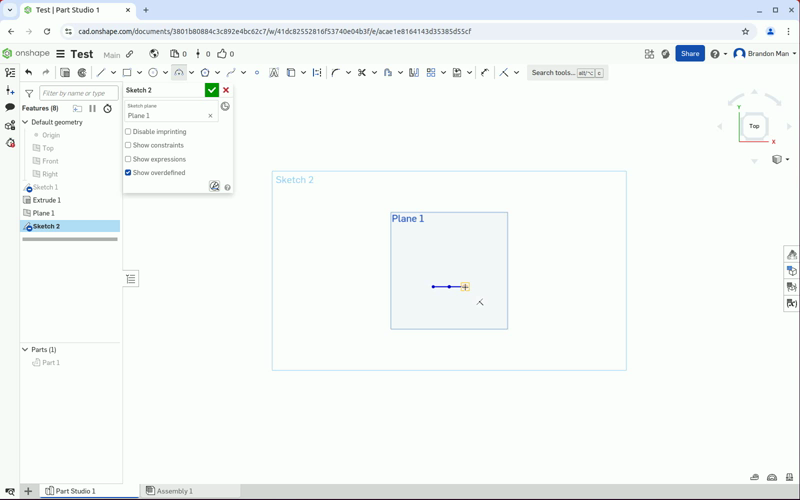
scroll(6)
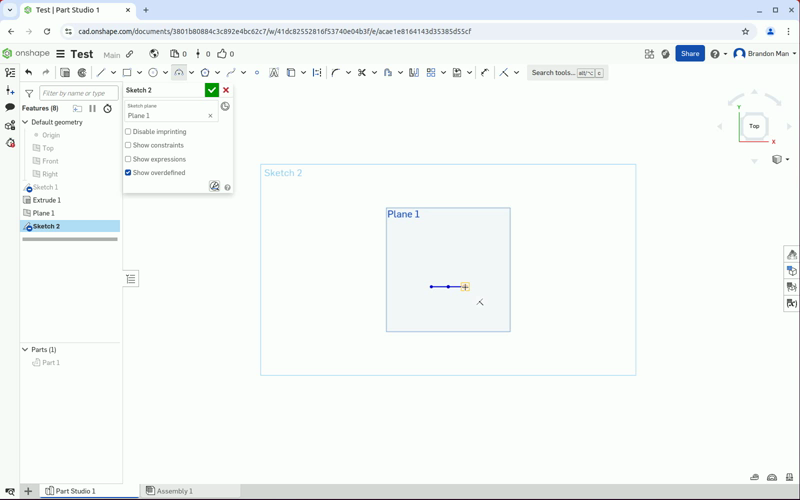
scroll(6)
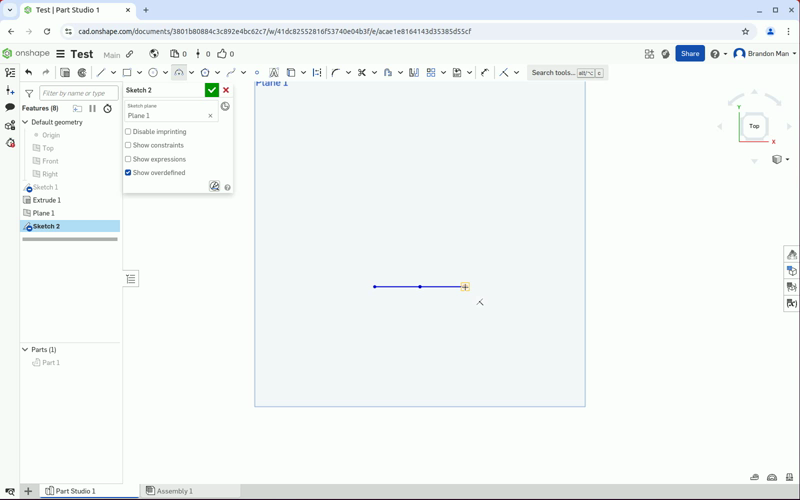
click(465, 286)
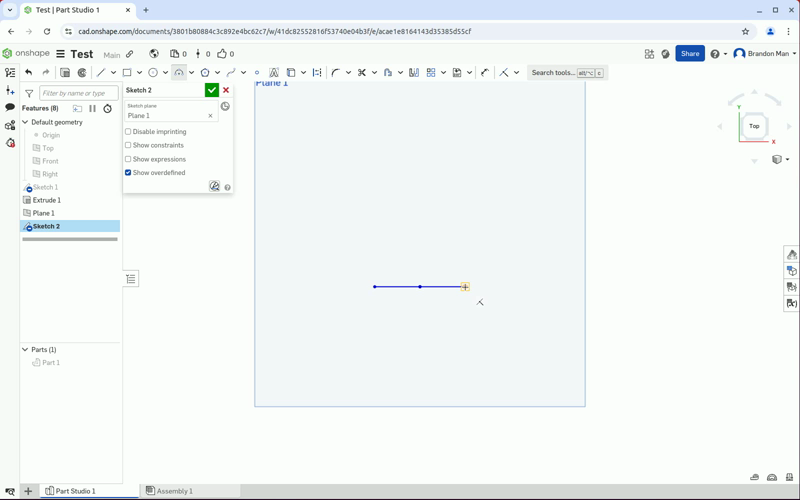
scroll(-6)
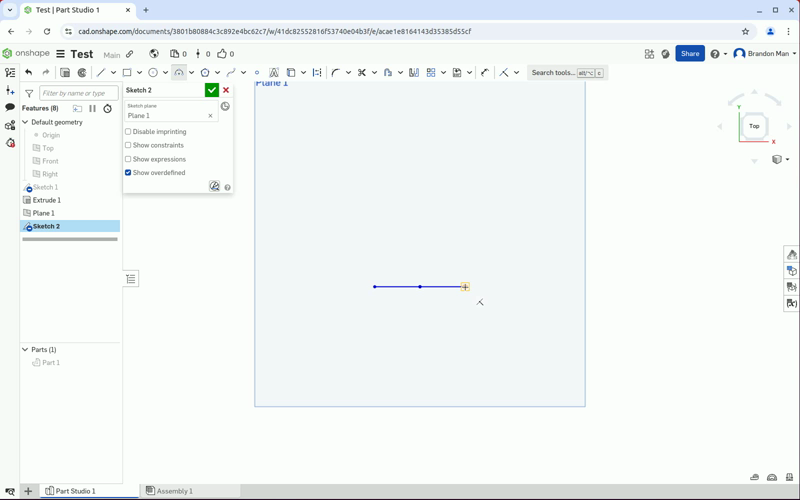
scroll(-6)
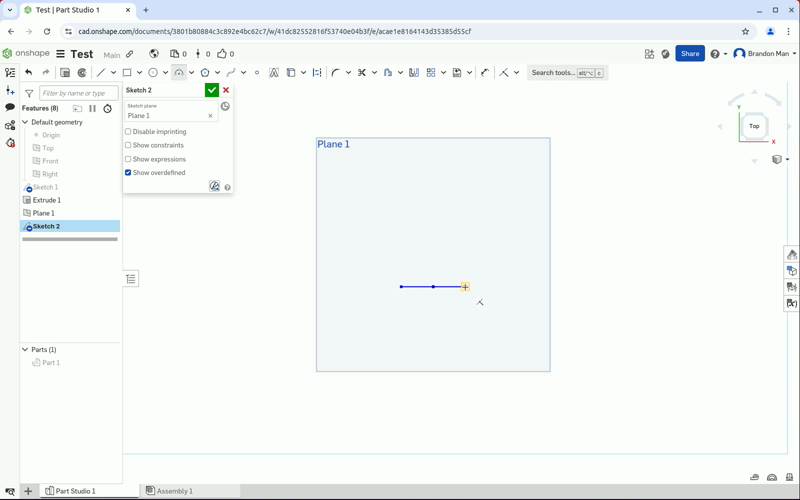
scroll(-6)
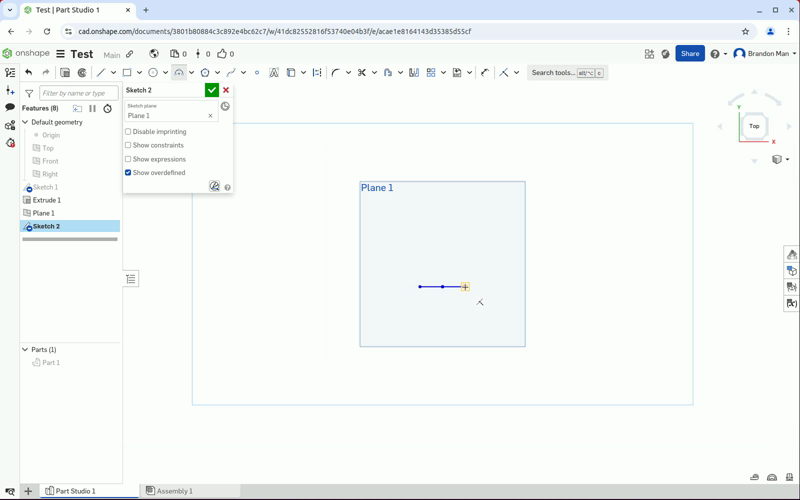
scroll(-6)
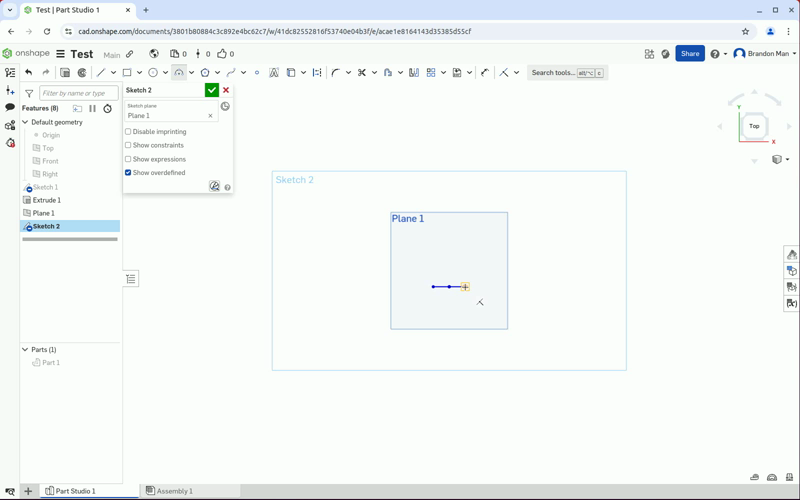
scroll(-6)
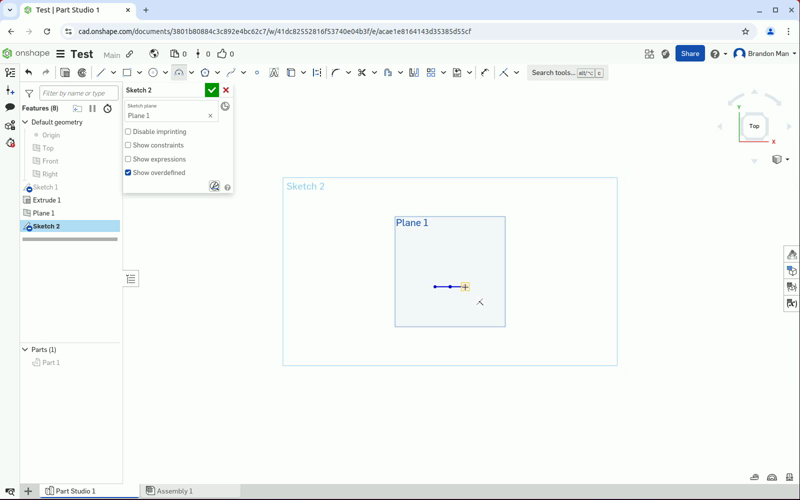
scroll(-6)
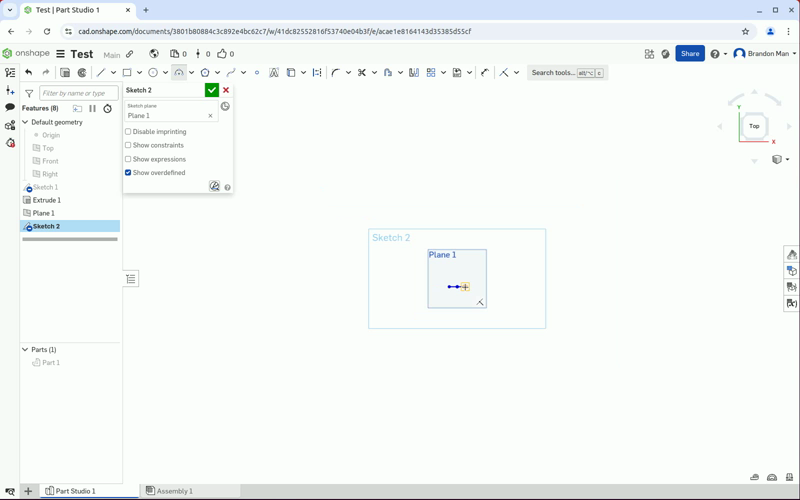
scroll(-6)
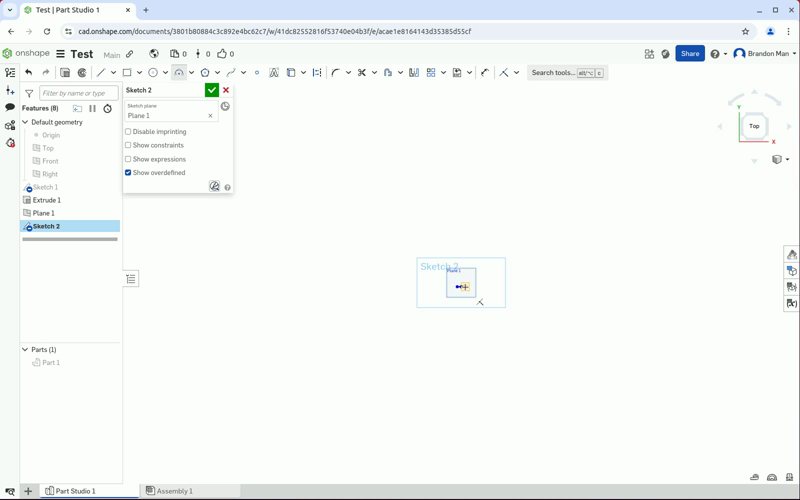
mouse_move(457, 286)
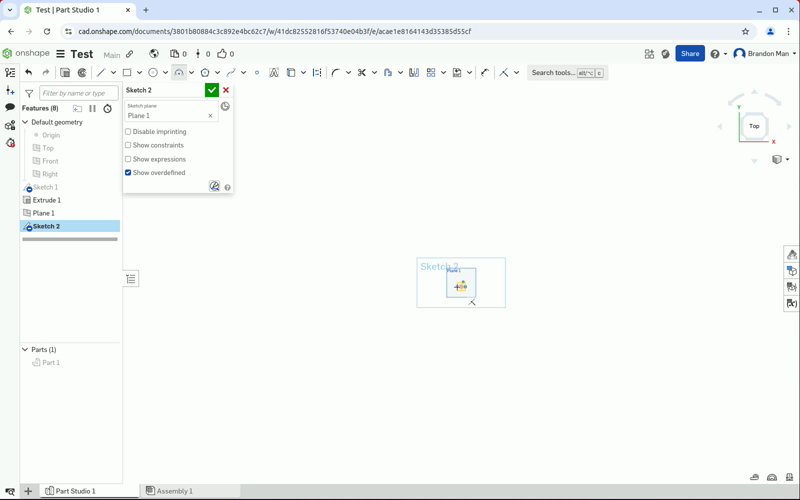
scroll(6)
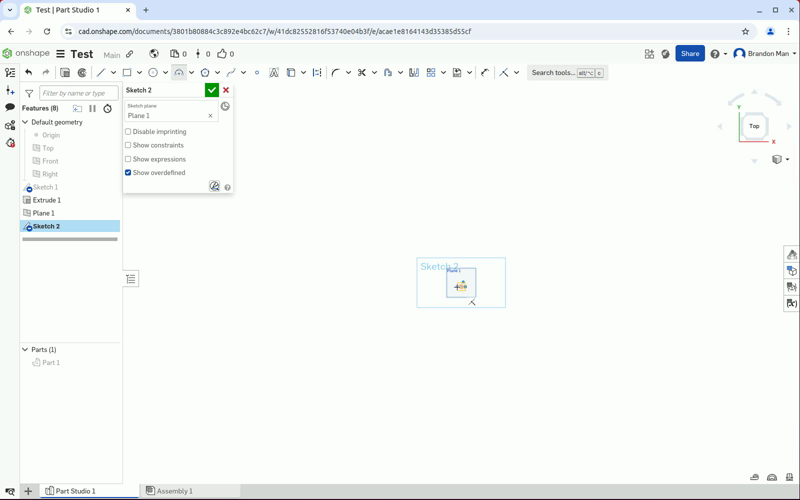
scroll(6)
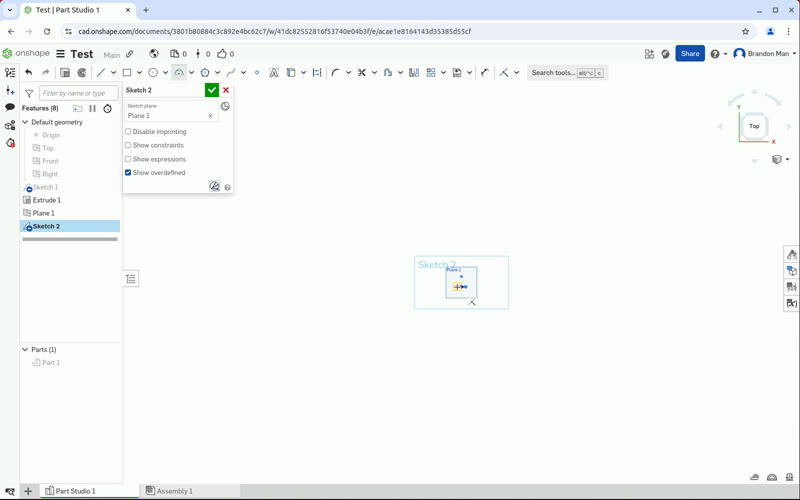
scroll(6)
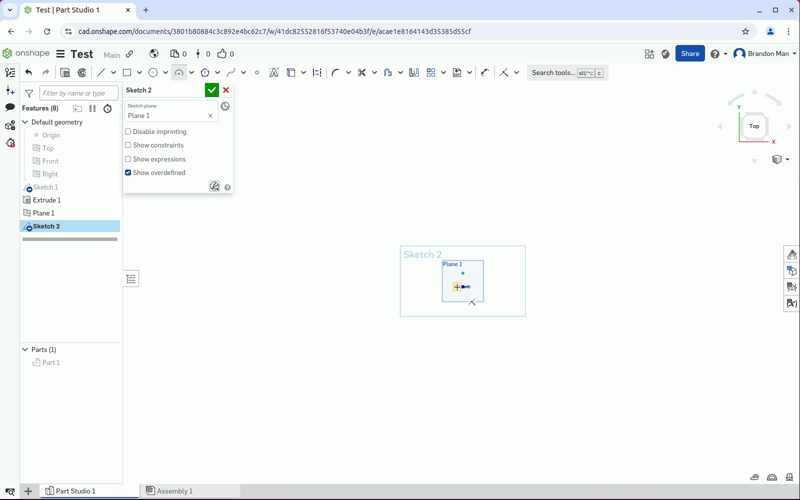
scroll(6)
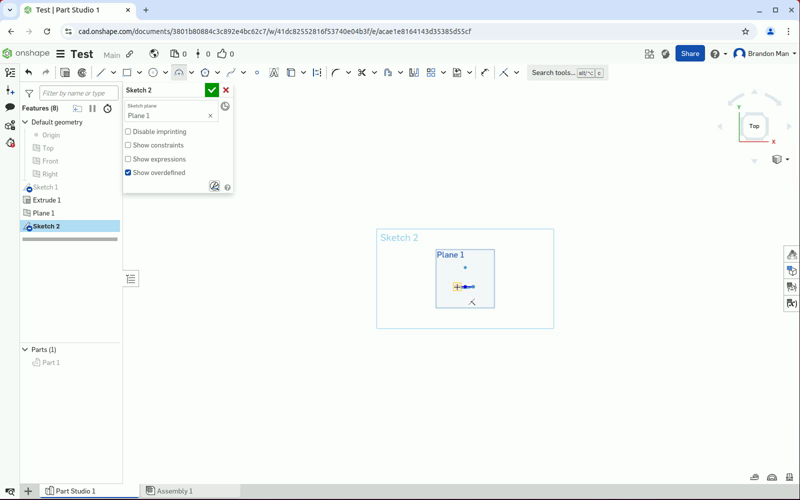
scroll(6)
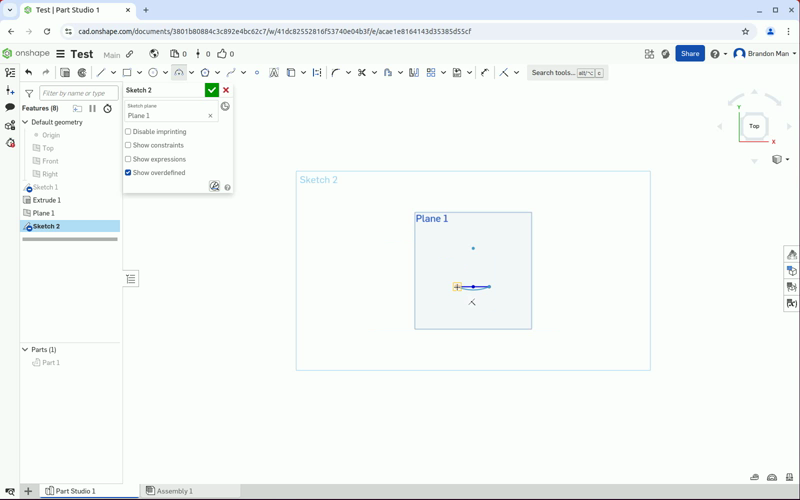
scroll(6)
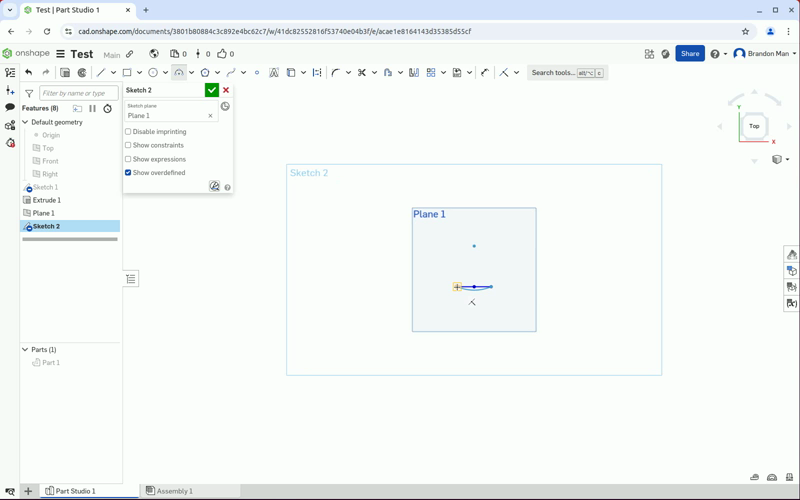
scroll(6)
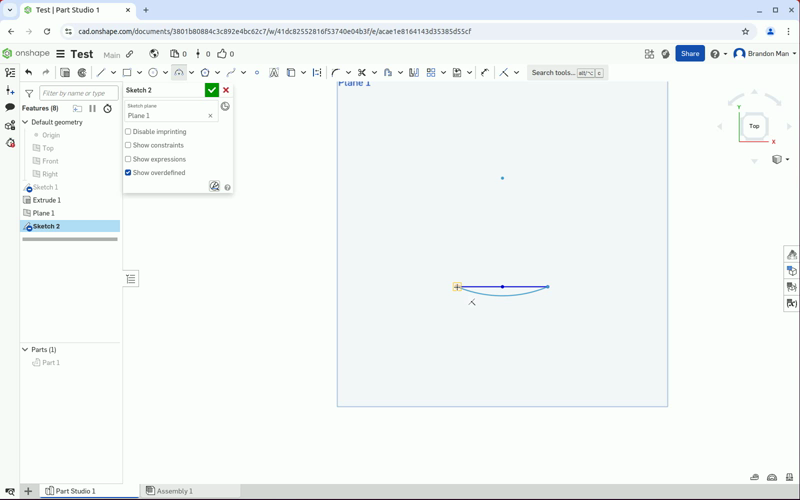
click(457, 286)
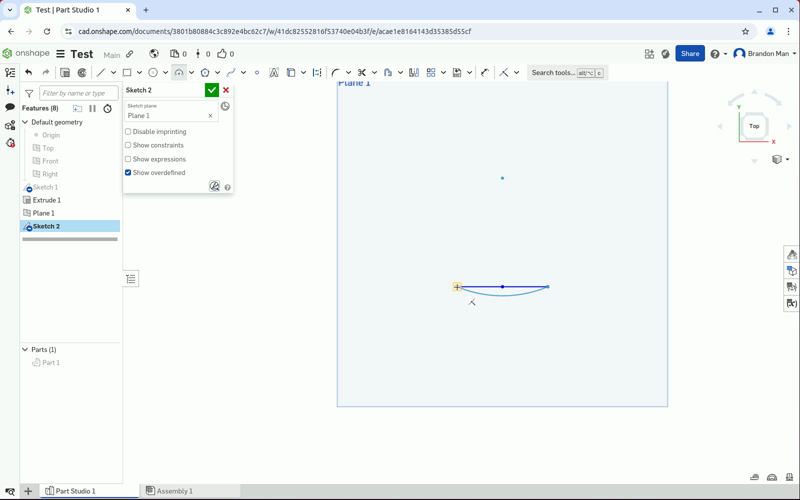
scroll(-6)
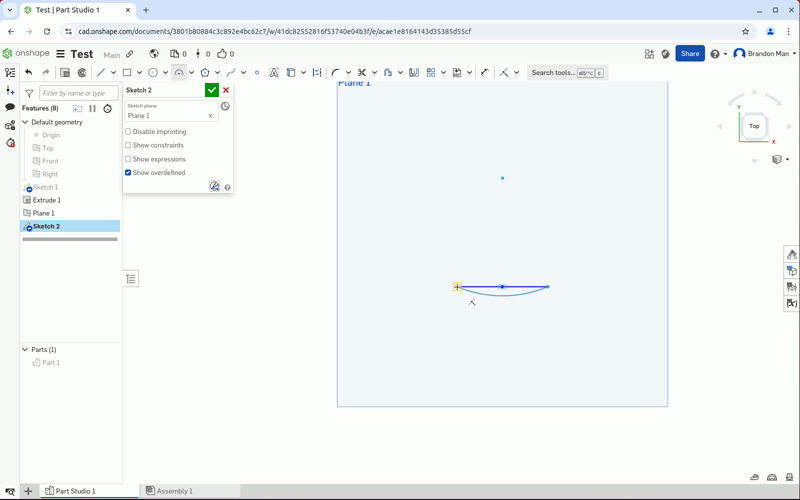
scroll(-6)
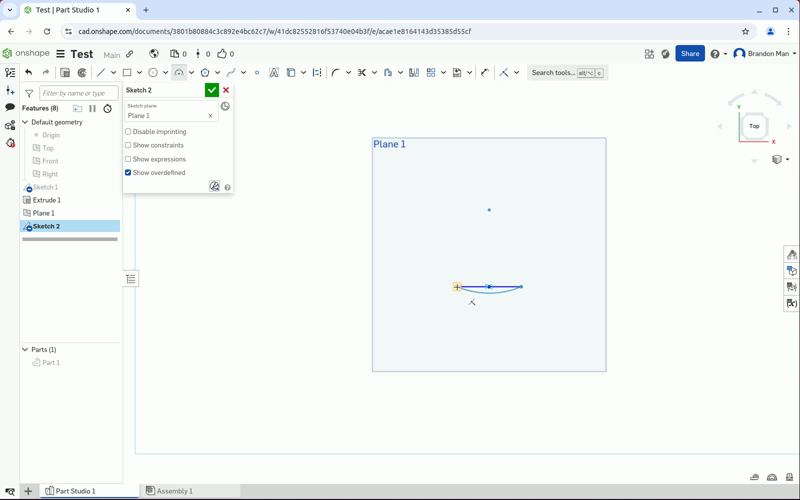
scroll(-6)
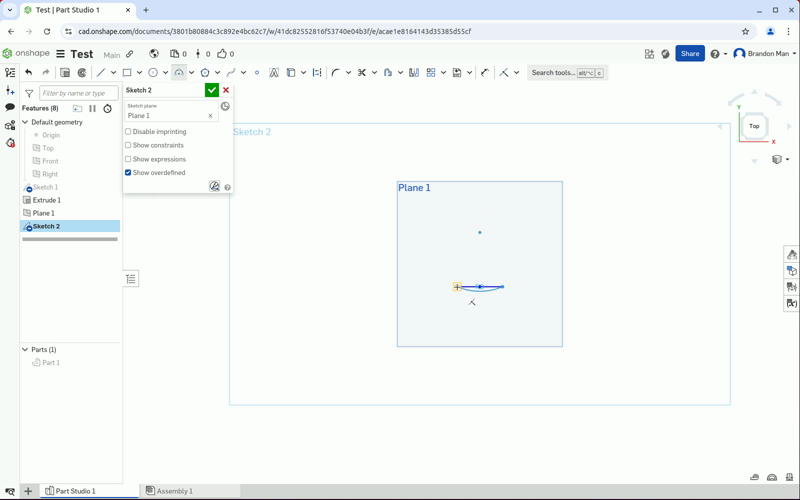
scroll(-6)
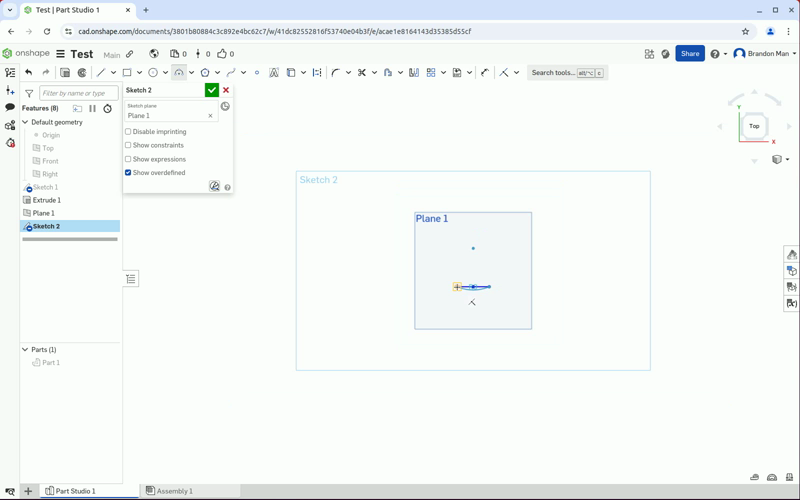
scroll(-6)
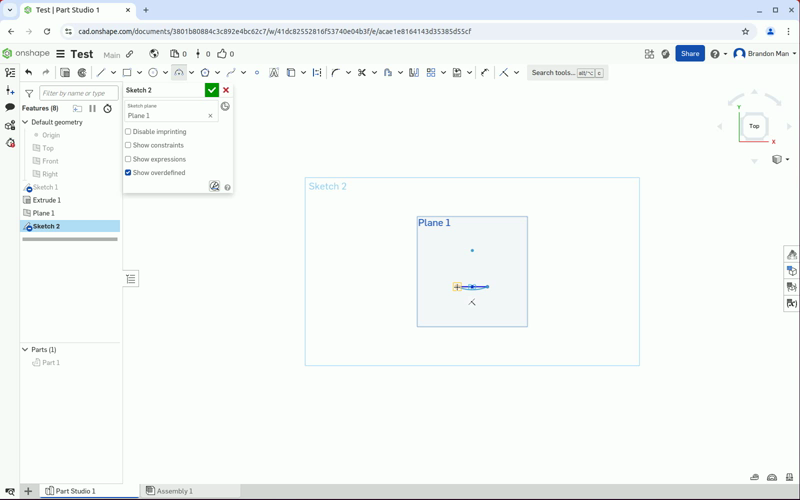
scroll(-6)
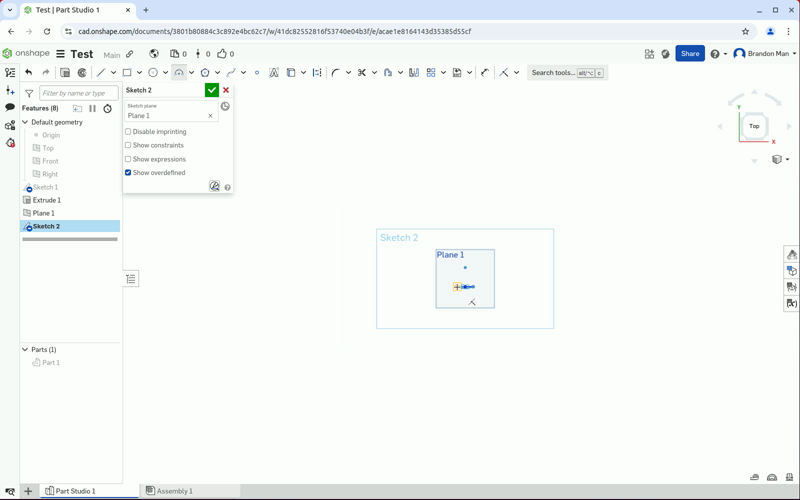
scroll(-6)
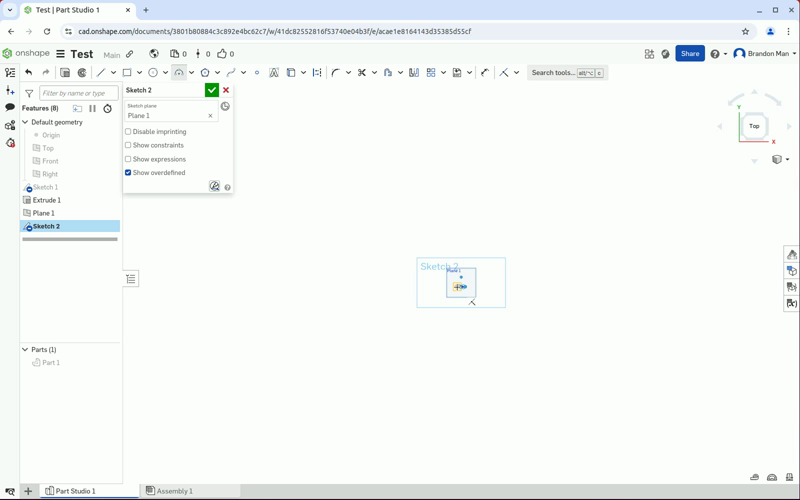
key_down(shift)
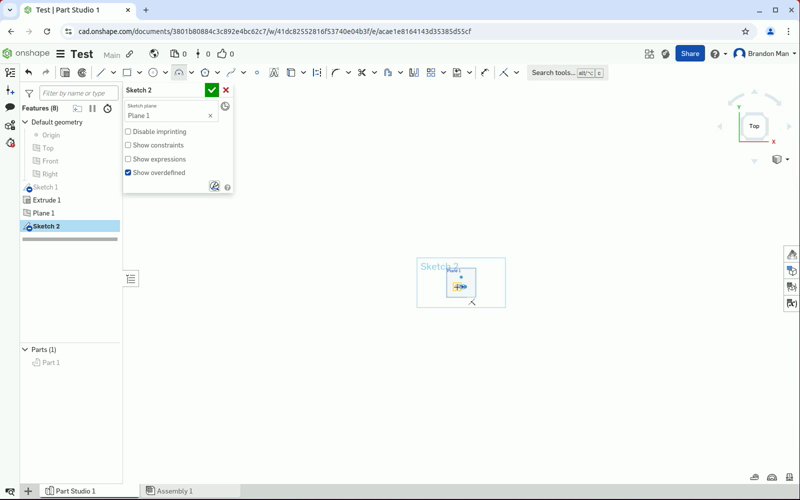
mouse_move(461, 277)
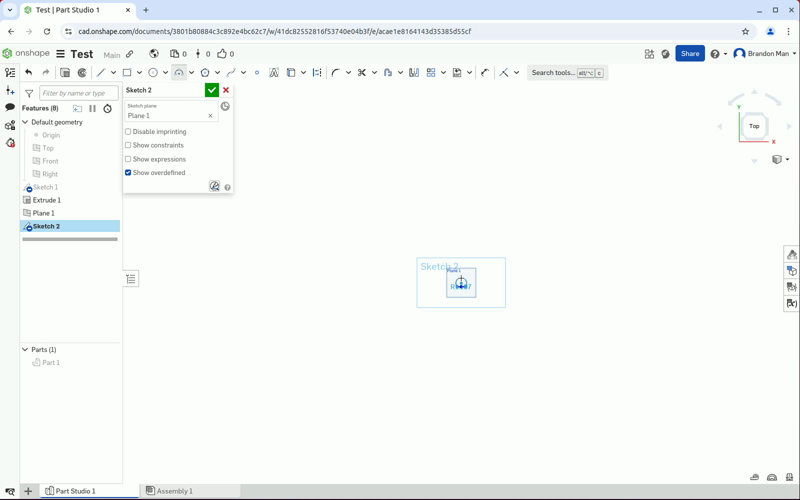
click(461, 277)
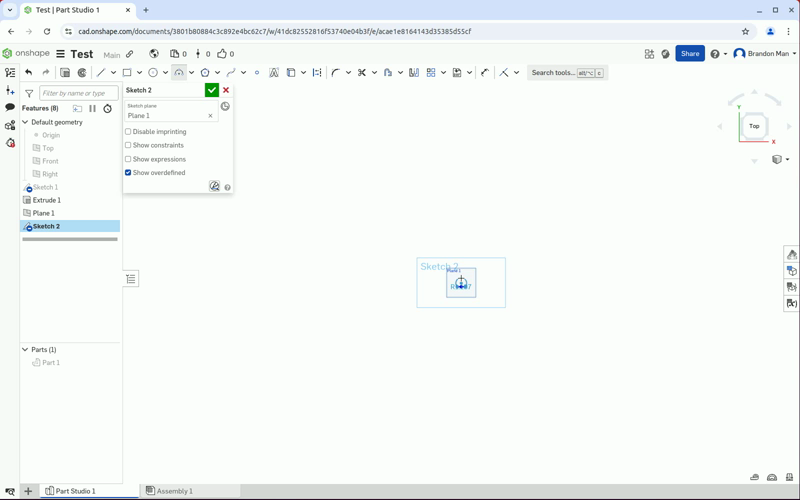
key_up(shift)
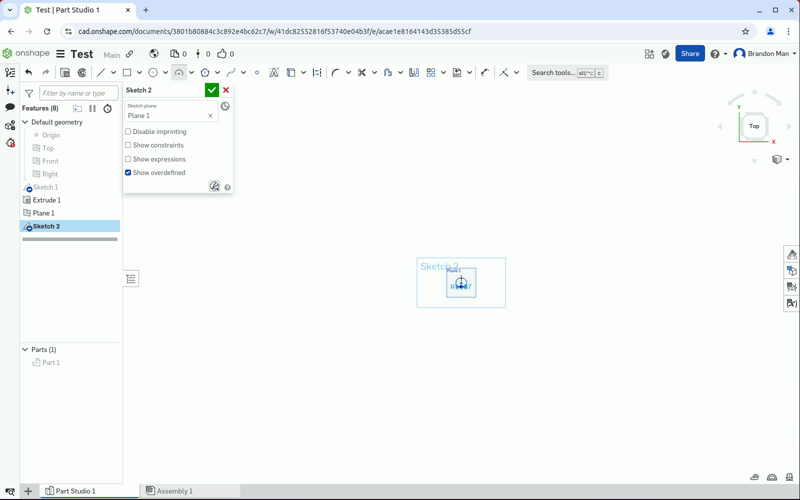
key(esc)
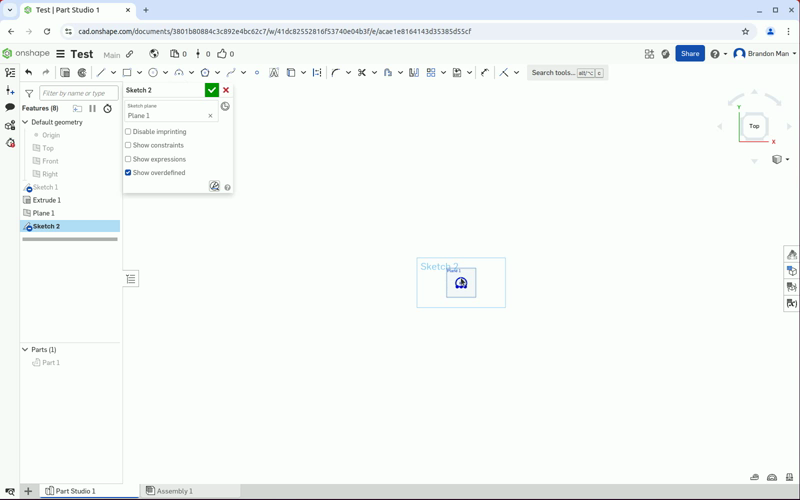
mouse_move(464, 280)
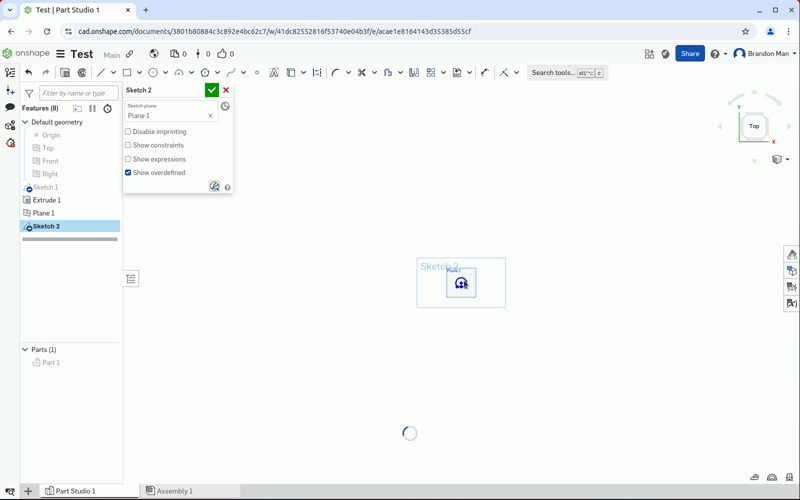
scroll(6)
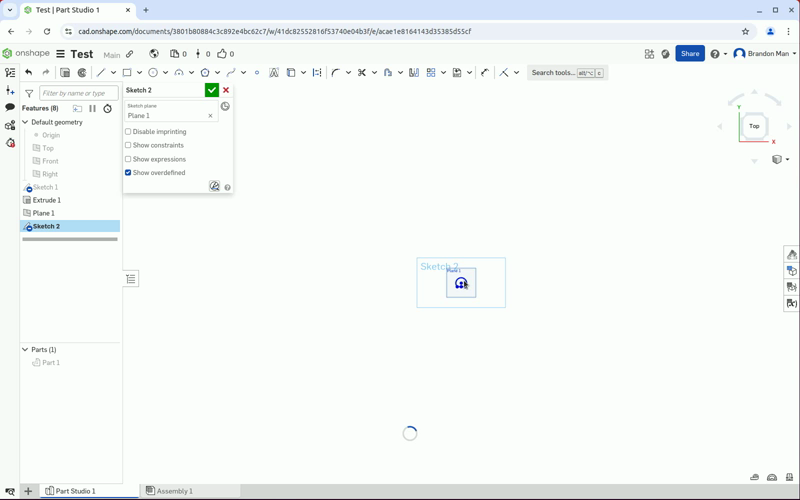
scroll(6)
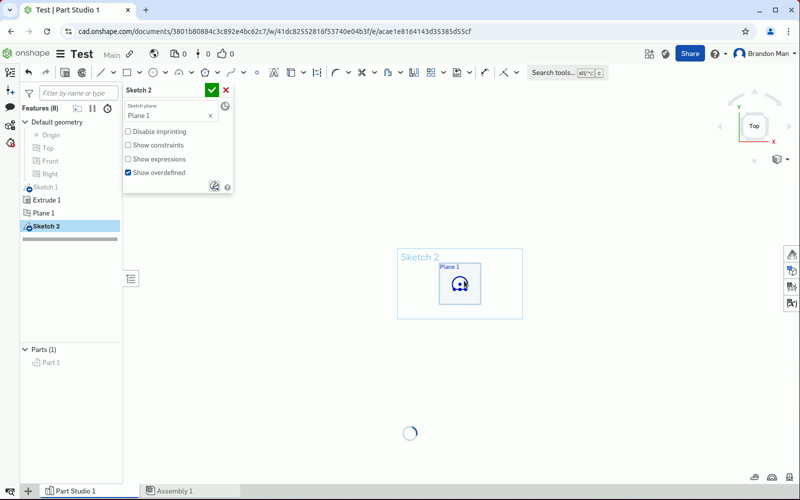
scroll(6)
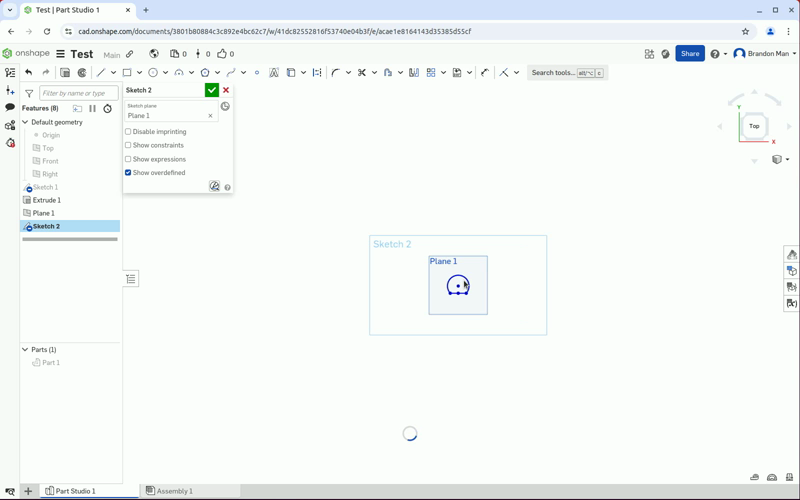
scroll(6)
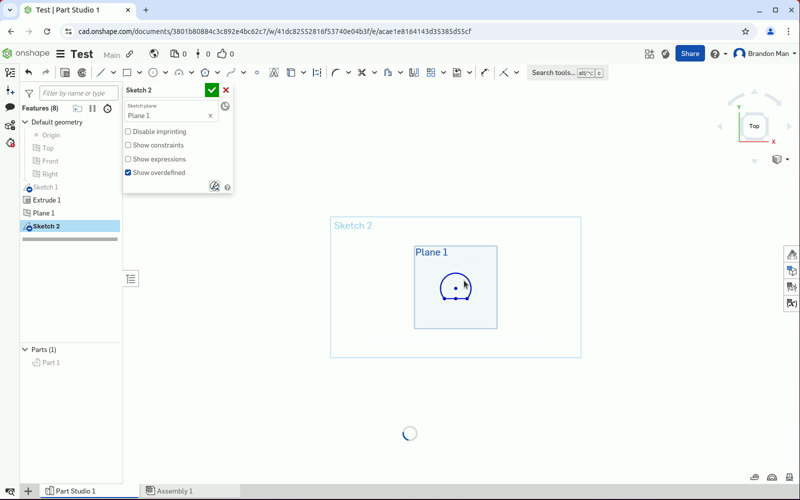
scroll(6)
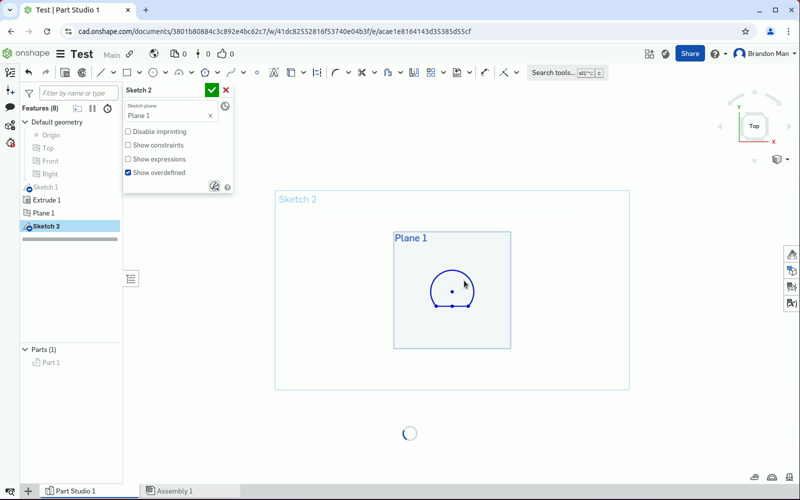
scroll(6)
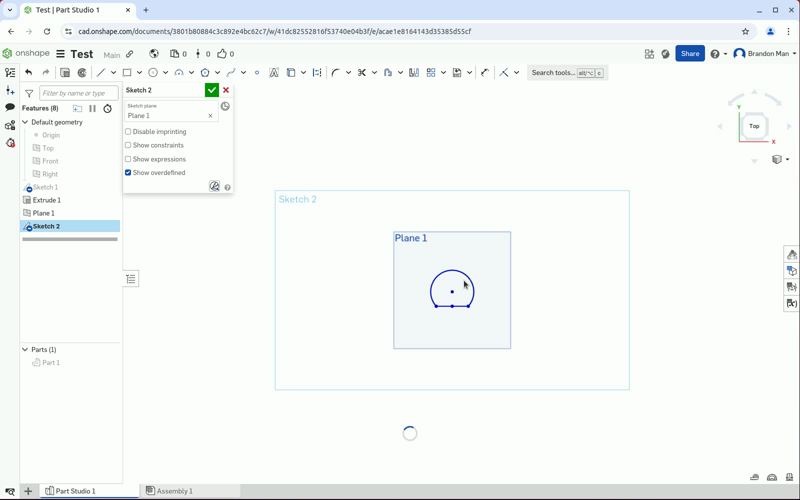
scroll(6)
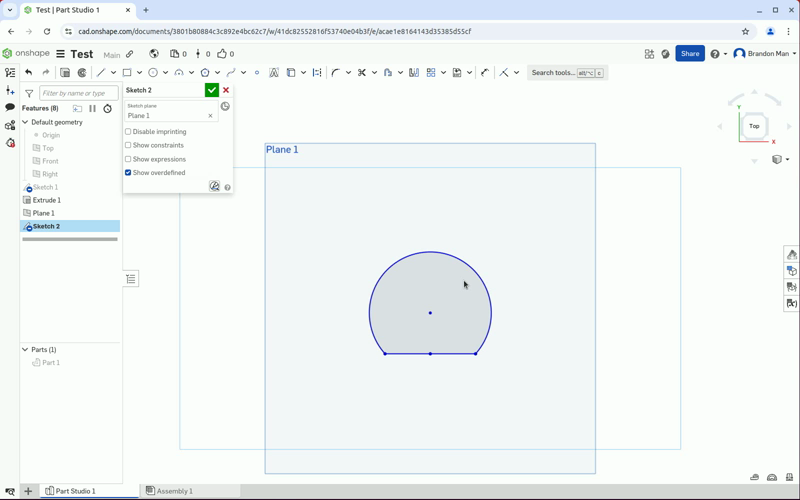
click(464, 280)
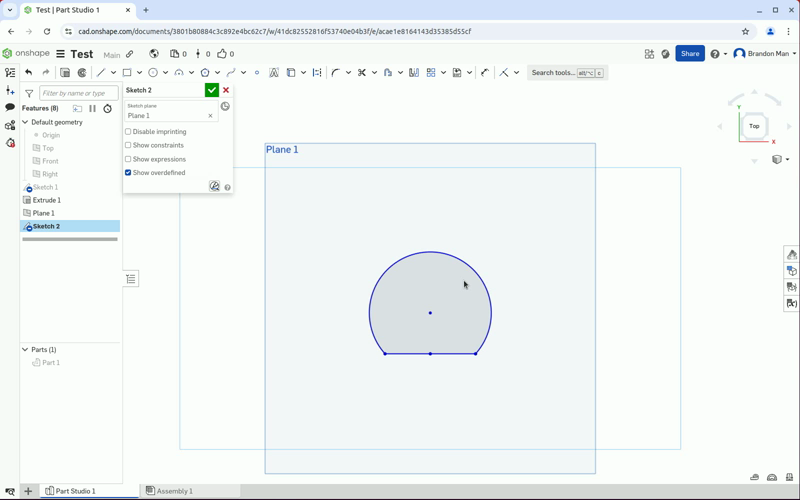
scroll(-6)
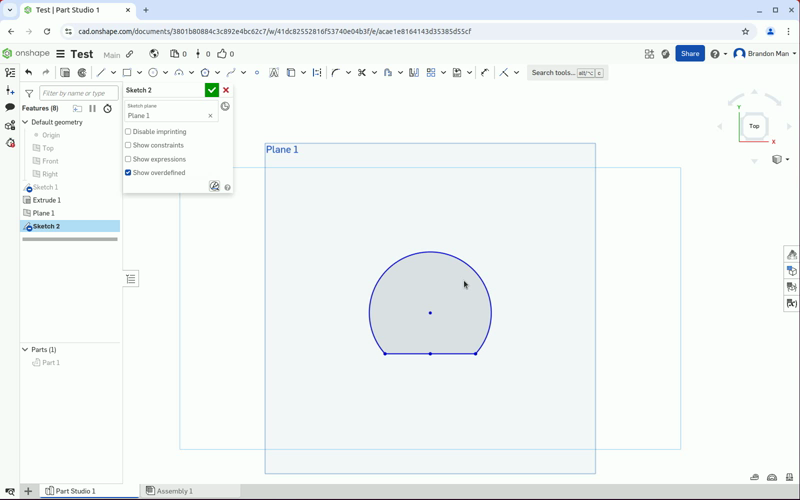
scroll(-6)
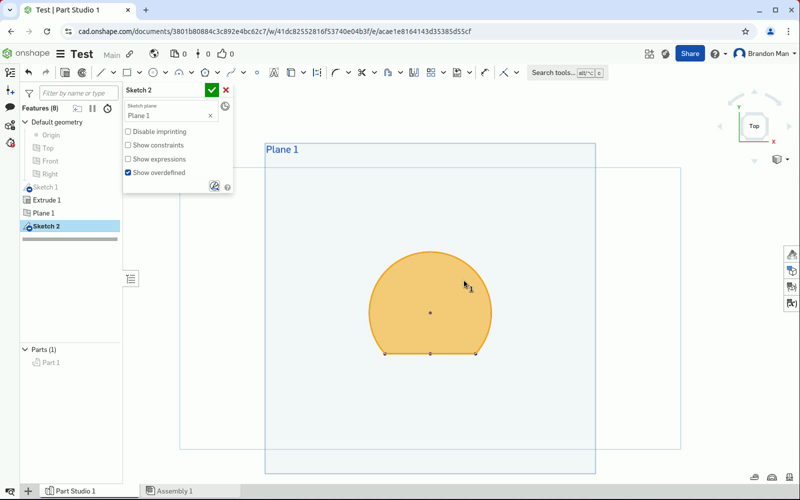
scroll(-6)
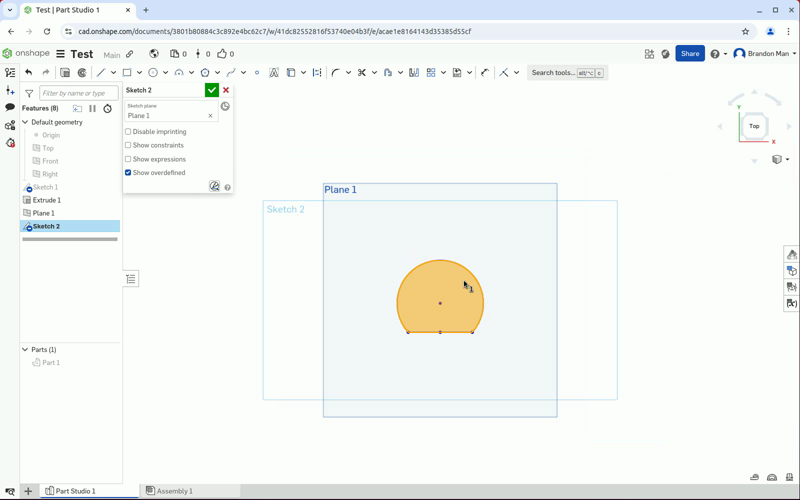
scroll(-6)
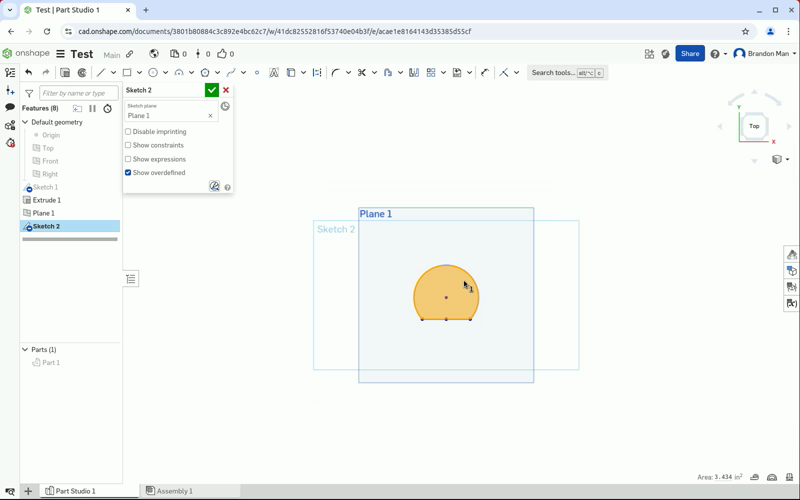
scroll(-6)
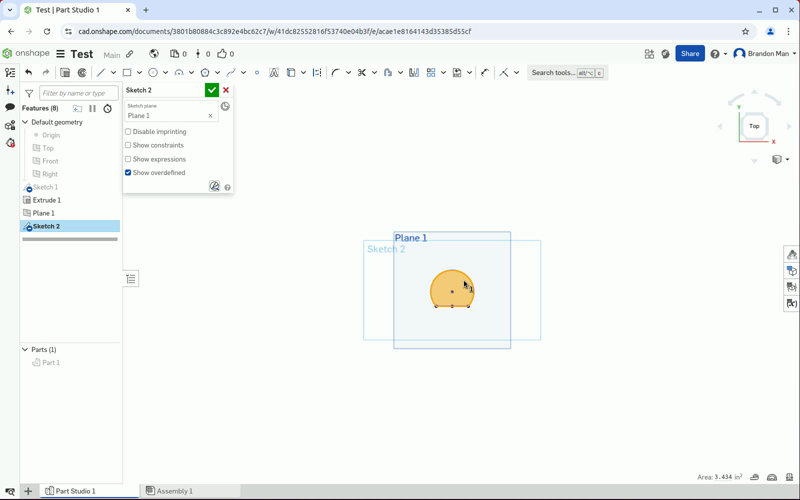
scroll(-6)
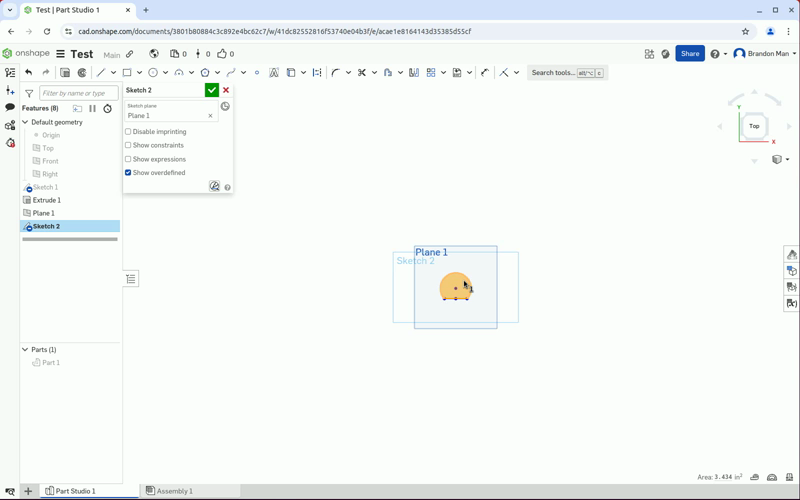
scroll(-6)
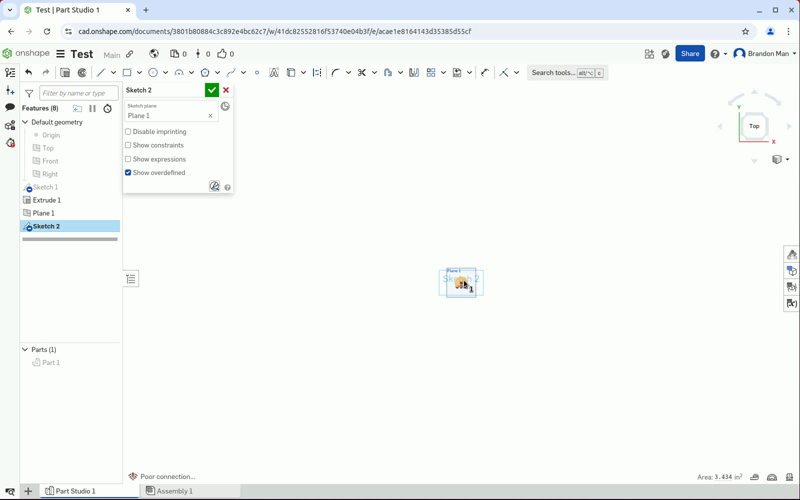
mouse_move(73, 352)
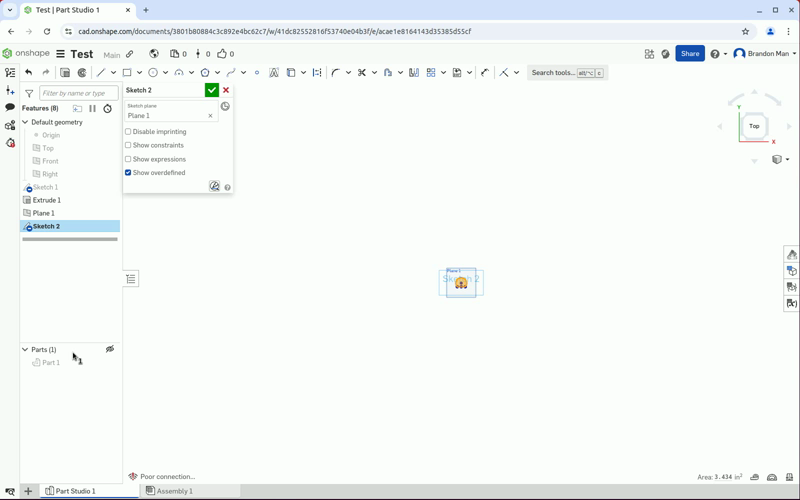
key(shift+y)
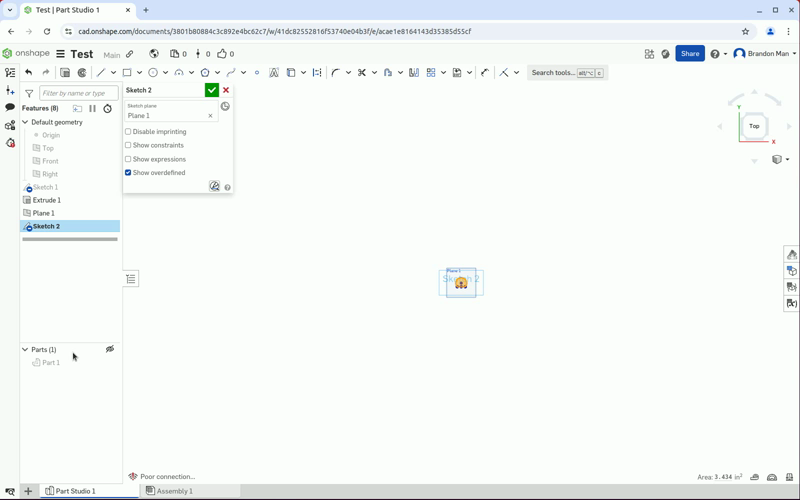
key(shift+e)
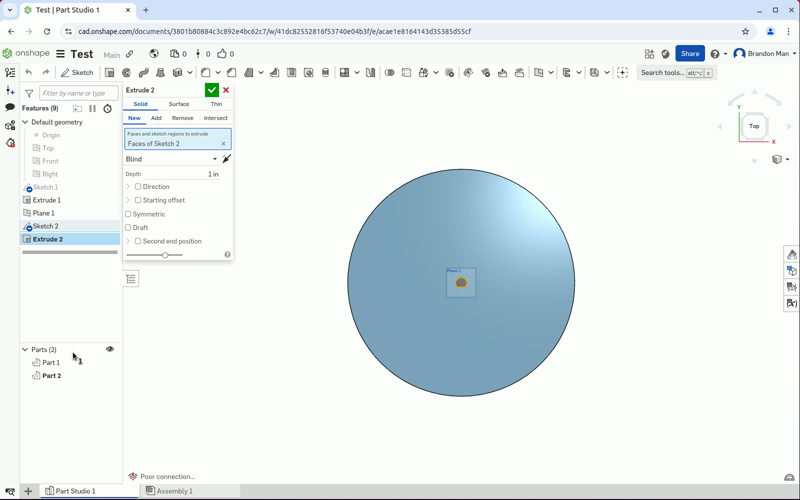
mouse_move(143, 106)
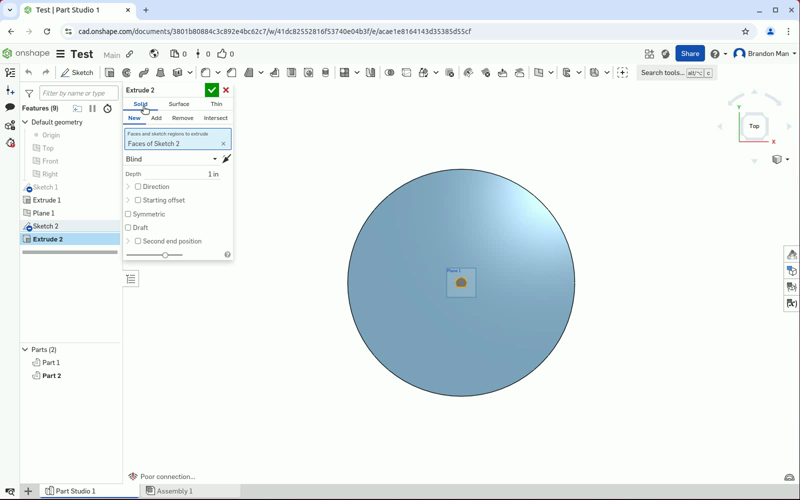
click(143, 106)
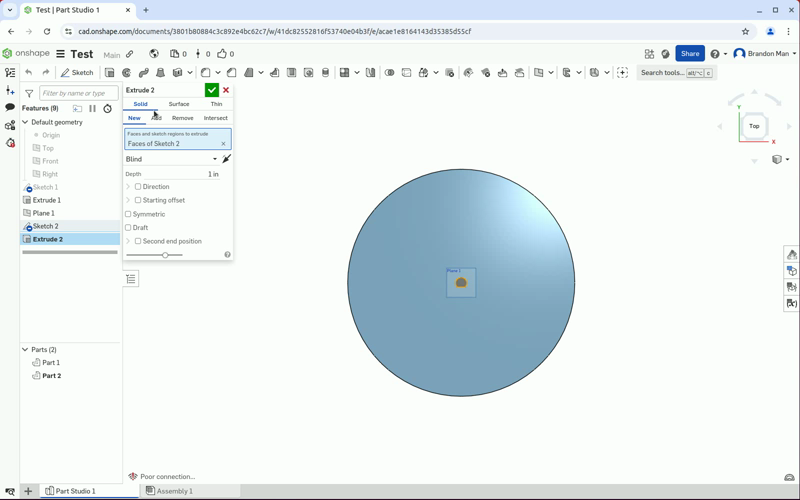
mouse_move(186, 120)
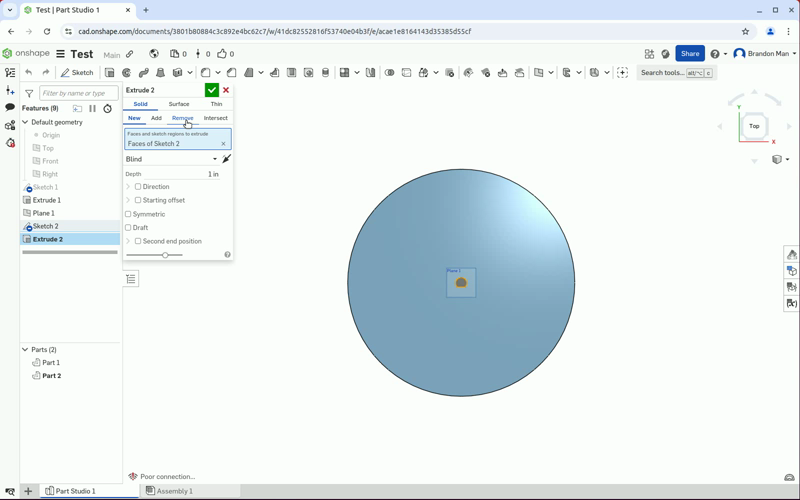
click(186, 120)
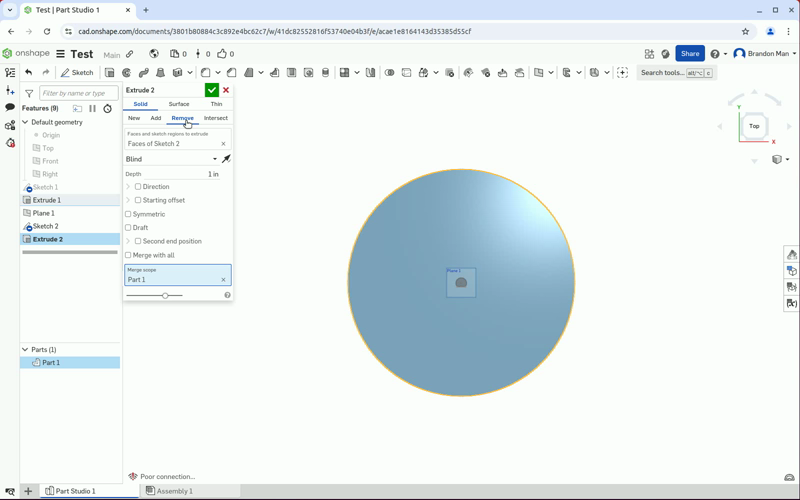
key(tab, 4)
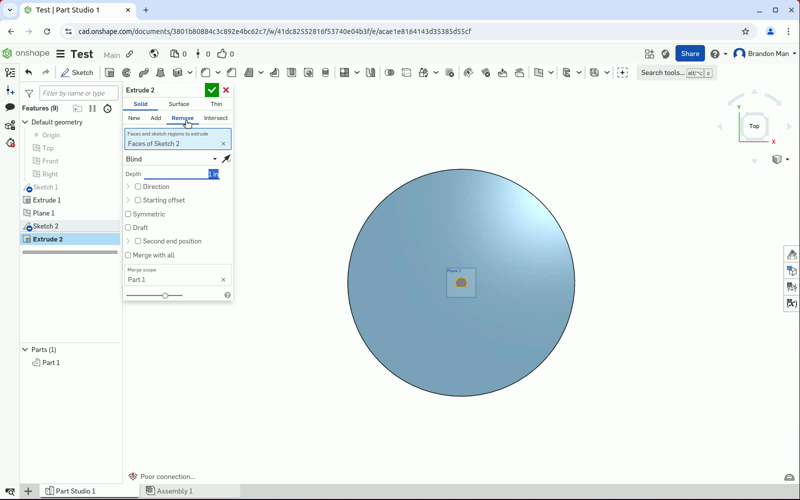
text(6.74)
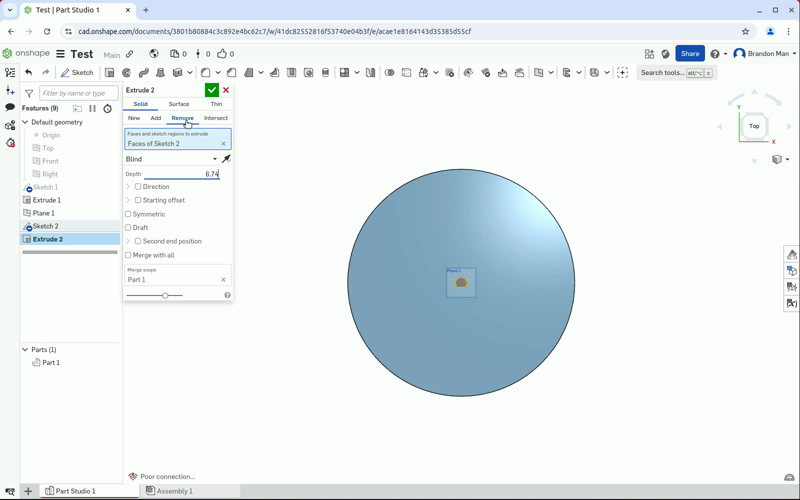
key(tab, 6)
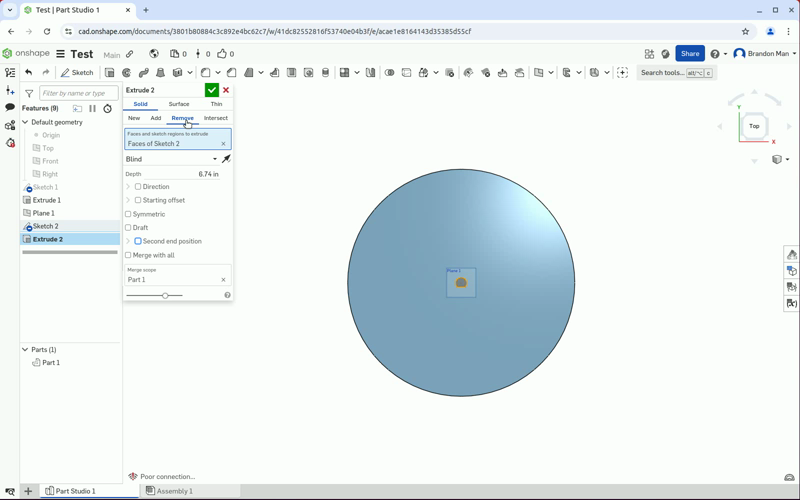
key(space)
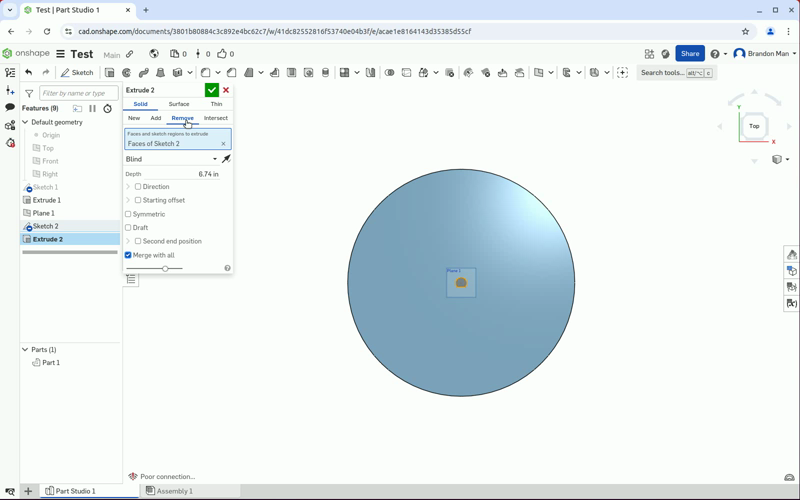
key(enter)
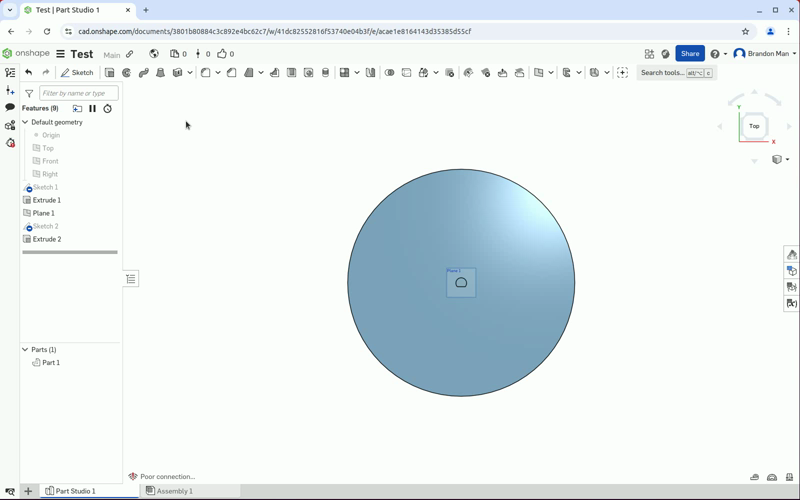
key(shift+h)
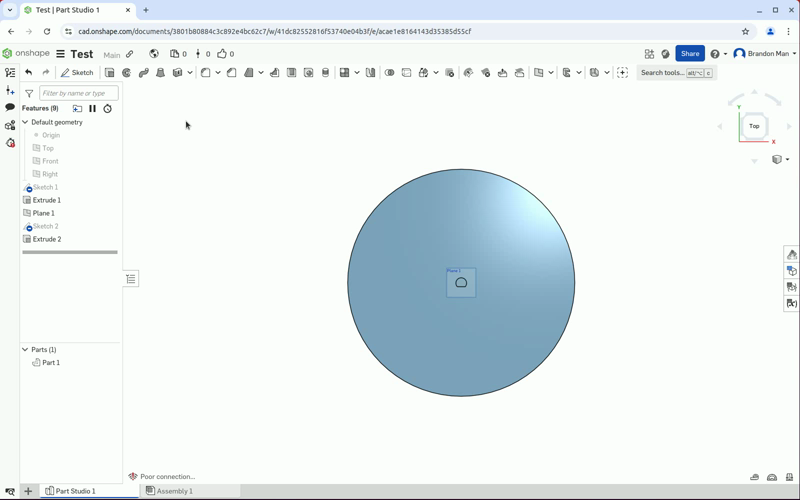
key(shift+h)
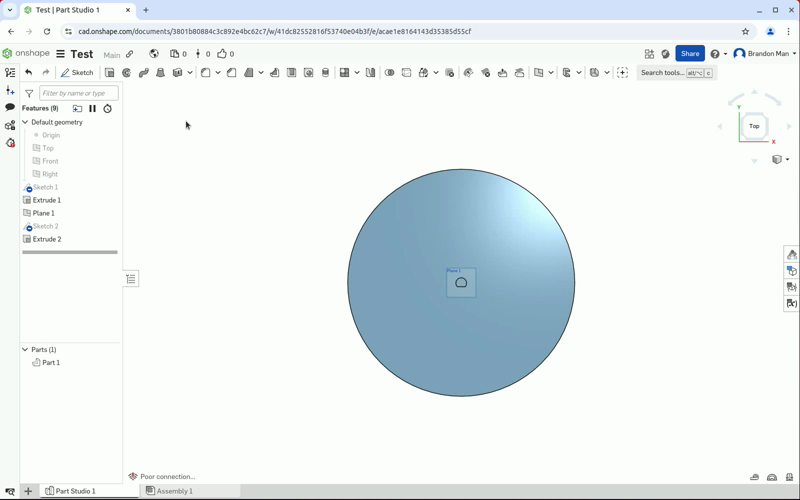
mouse_move(73, 189)
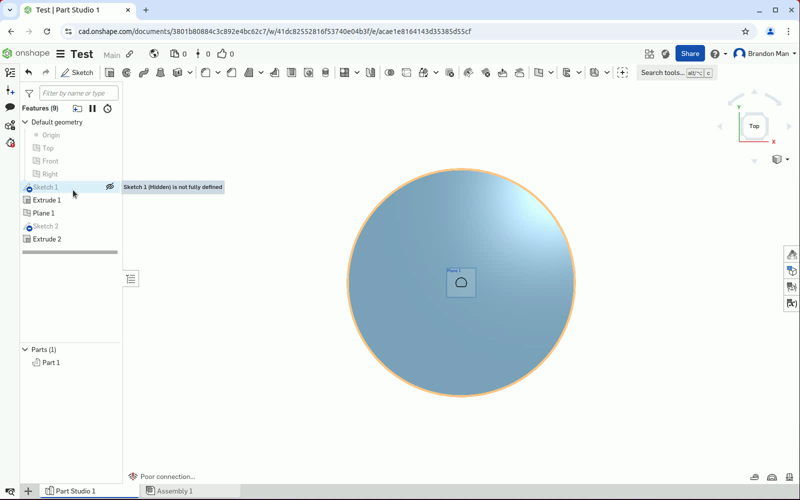
click(73, 189)
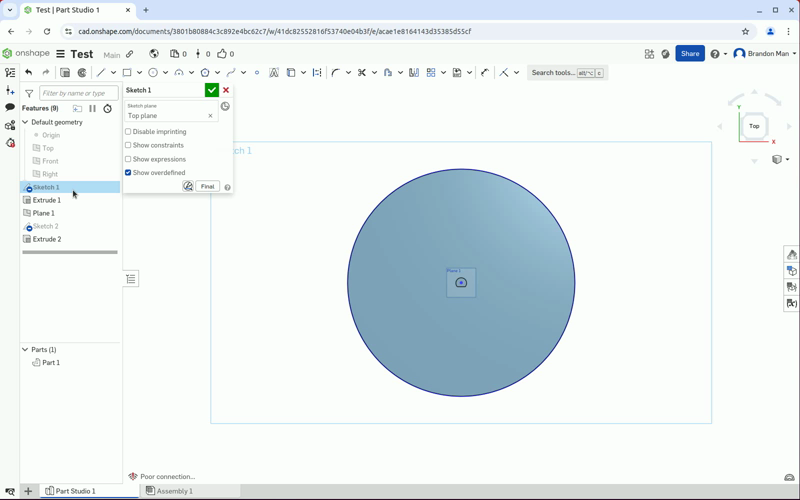
mouse_move(229, 92)
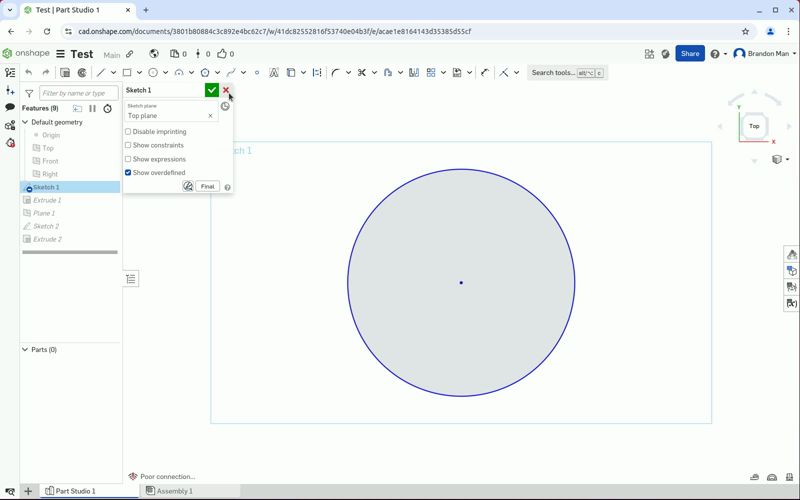
click(229, 92)
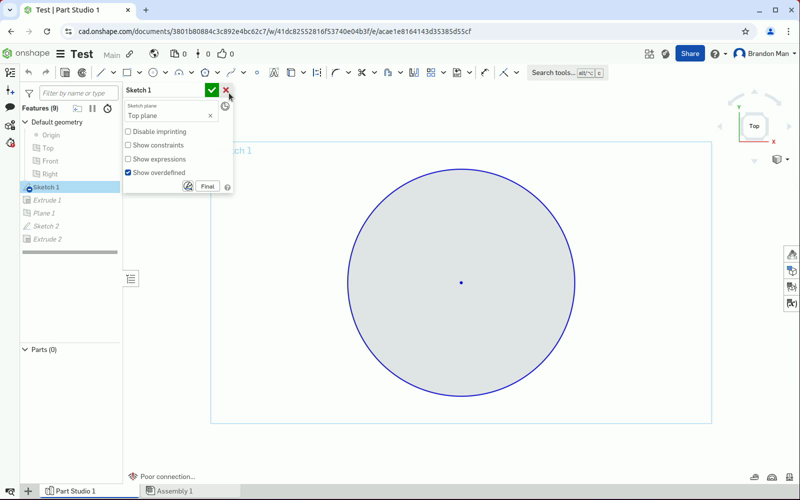
key(shift+s)
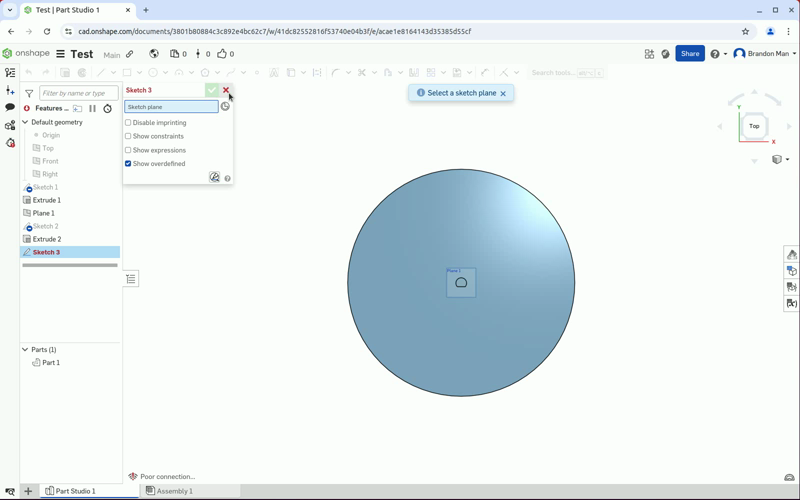
mouse_move(73, 150)
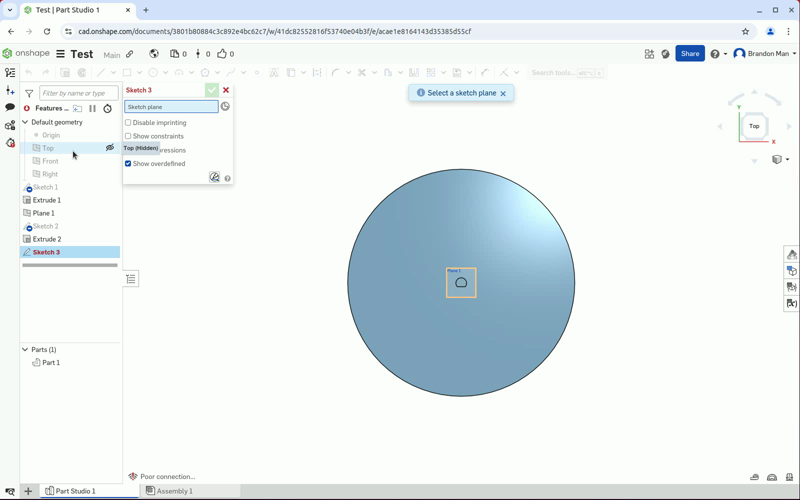
click(73, 150)
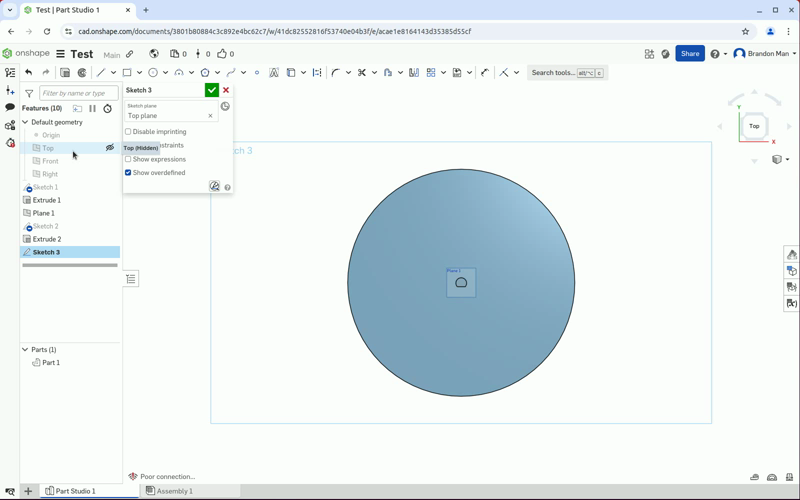
mouse_move(73, 352)
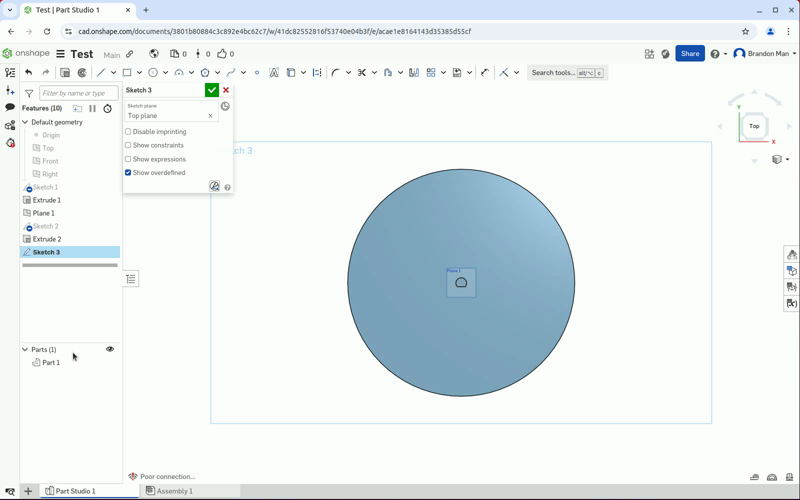
key(y)
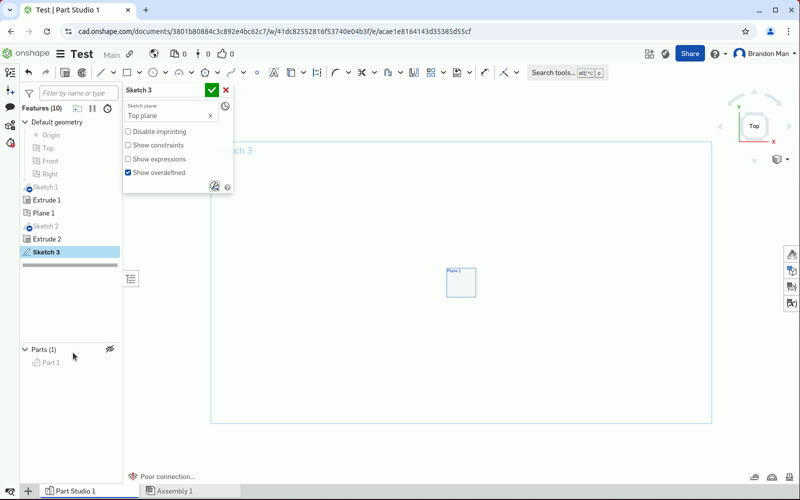
key(l)
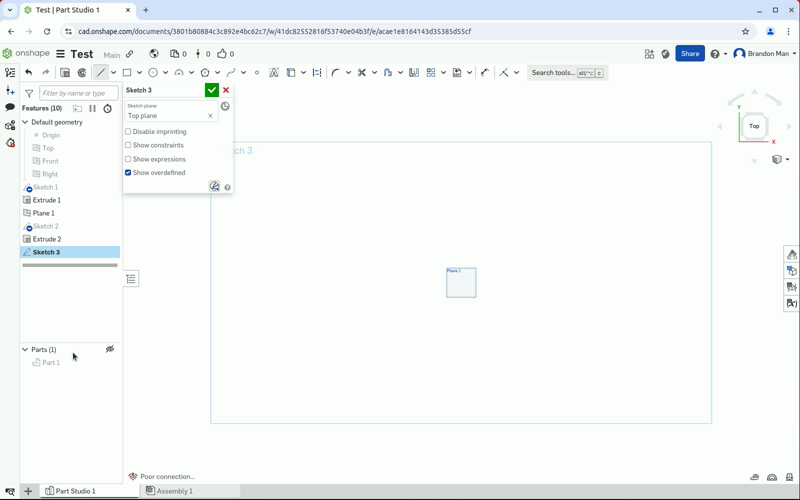
key_down(shift)
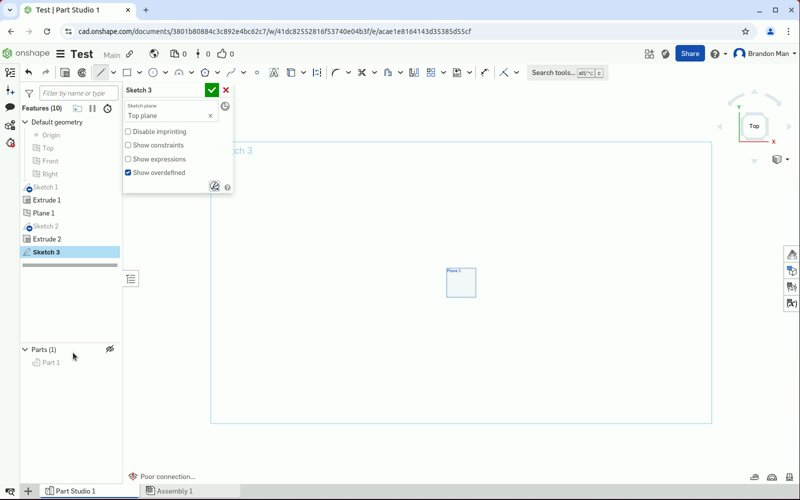
mouse_move(418, 284)
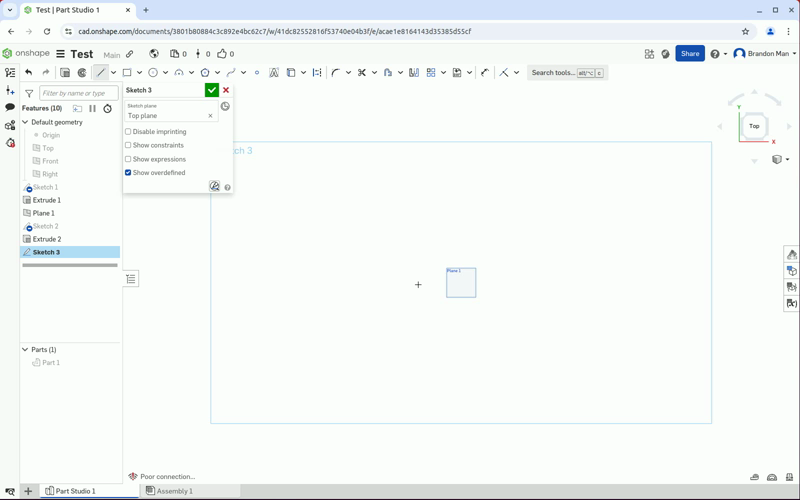
click(418, 284)
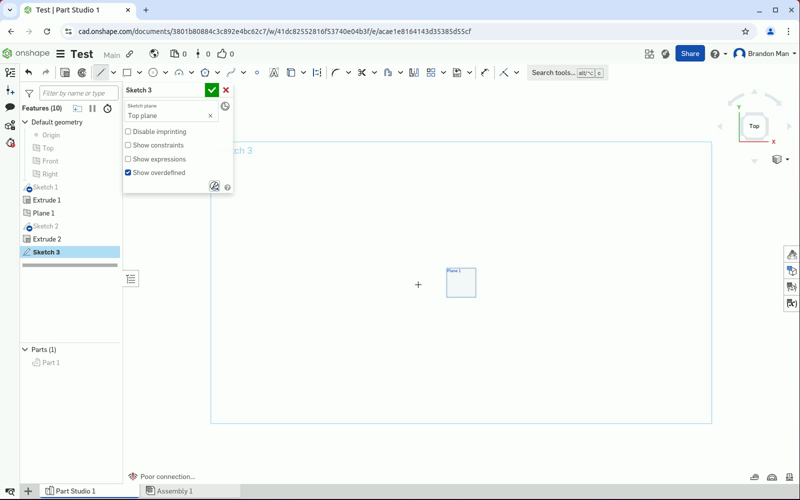
key_up(shift)
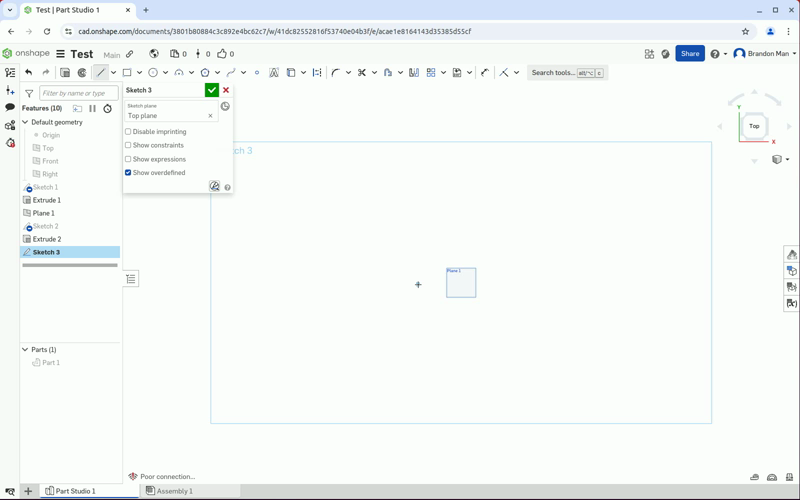
key_down(shift)
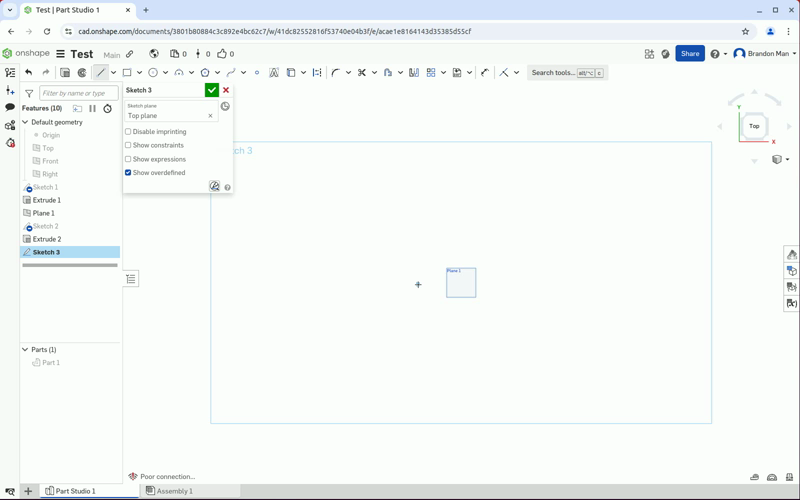
mouse_move(448, 284)
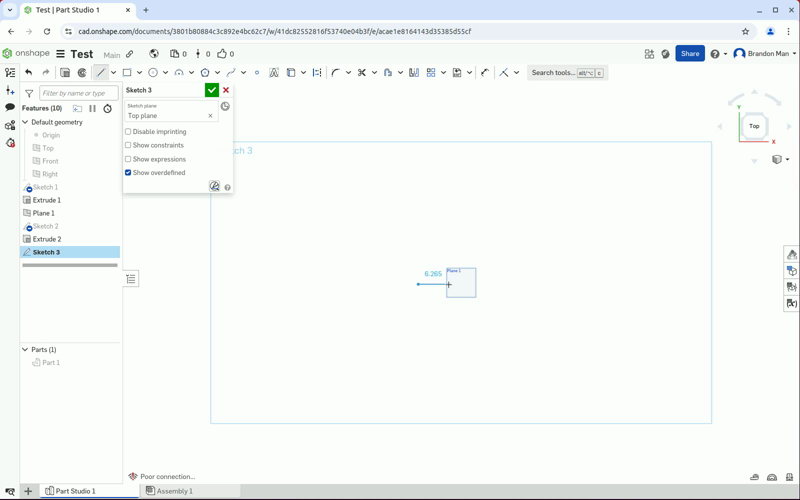
mouse_move(452, 284)
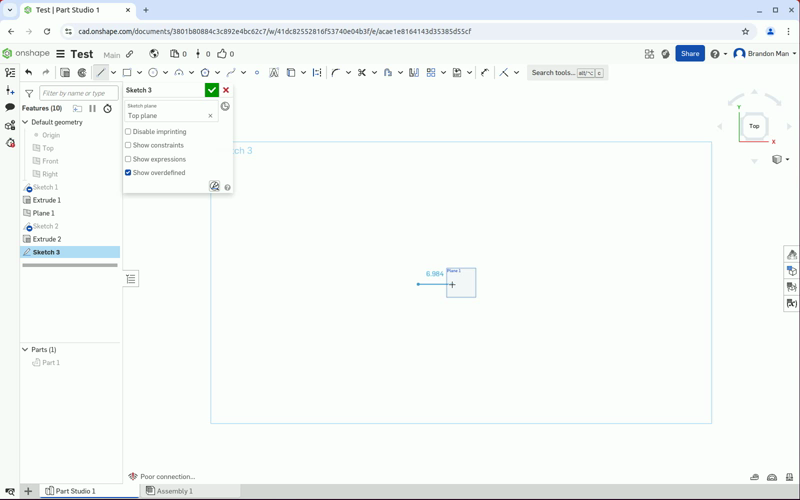
click(452, 284)
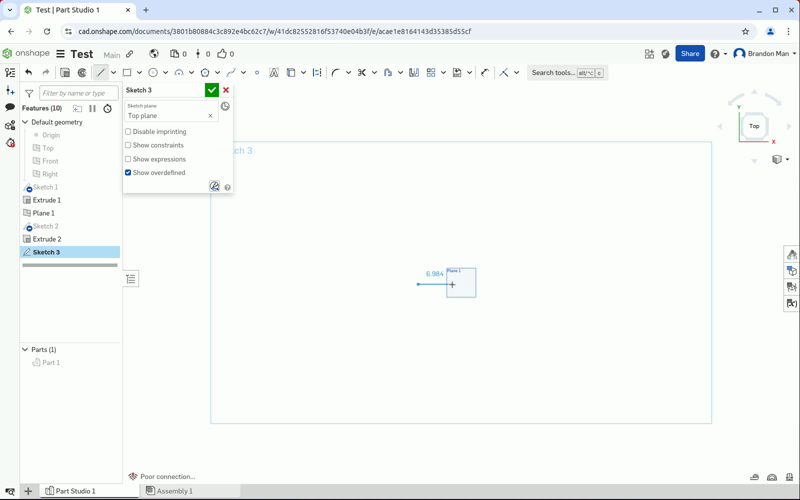
key_up(shift)
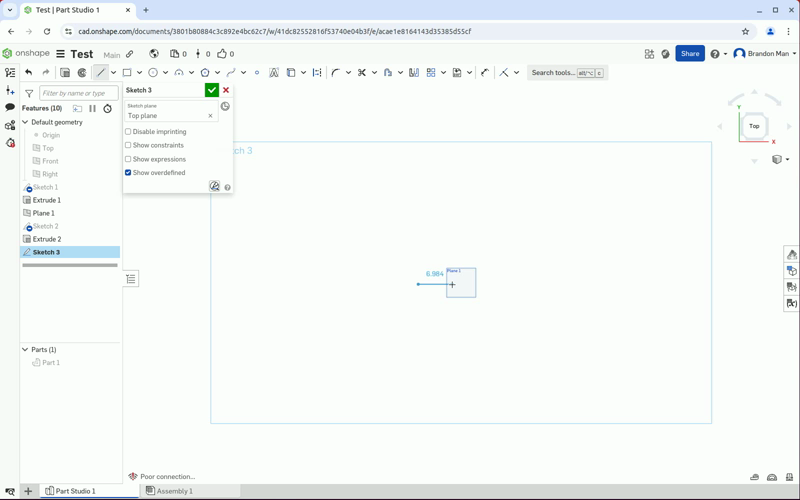
key(esc)
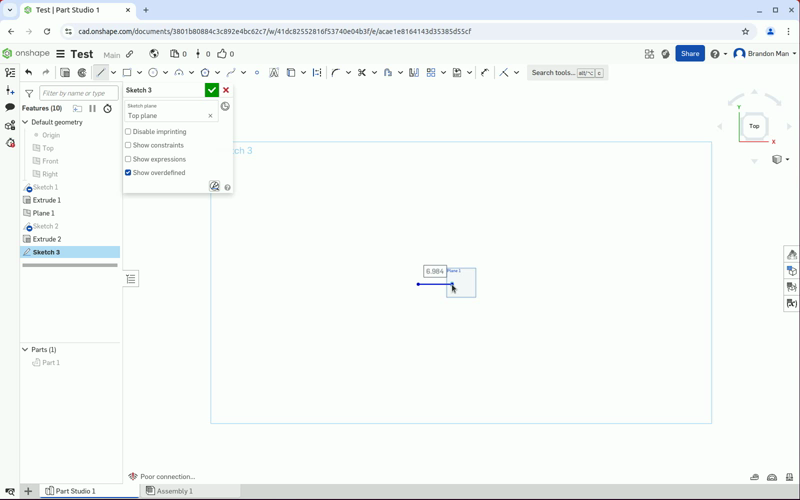
key(a)
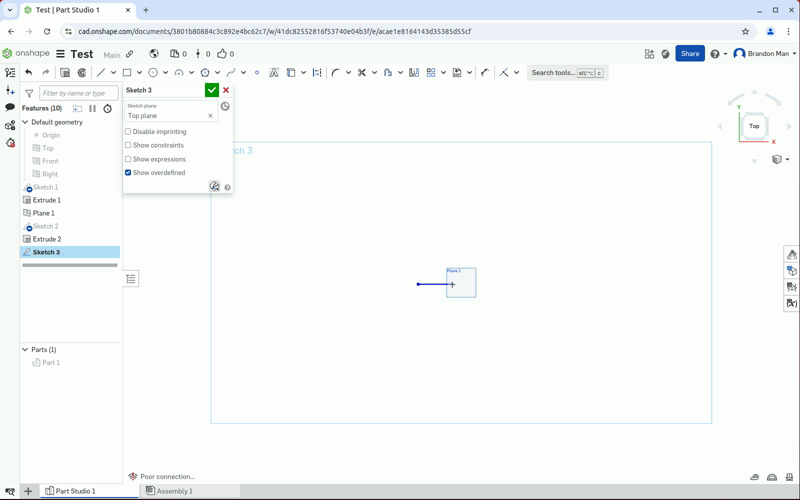
mouse_move(452, 284)
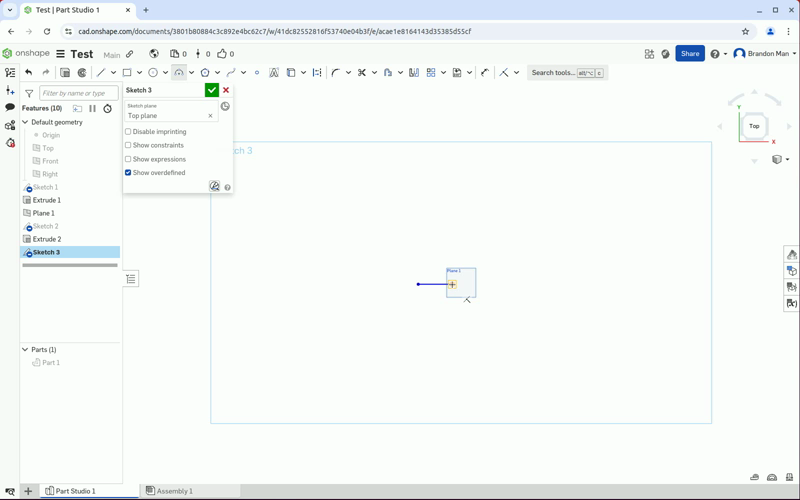
click(452, 284)
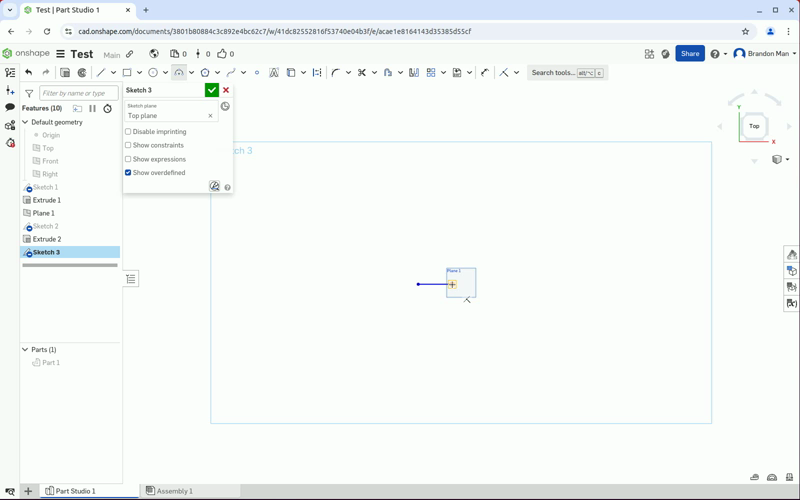
mouse_move(418, 284)
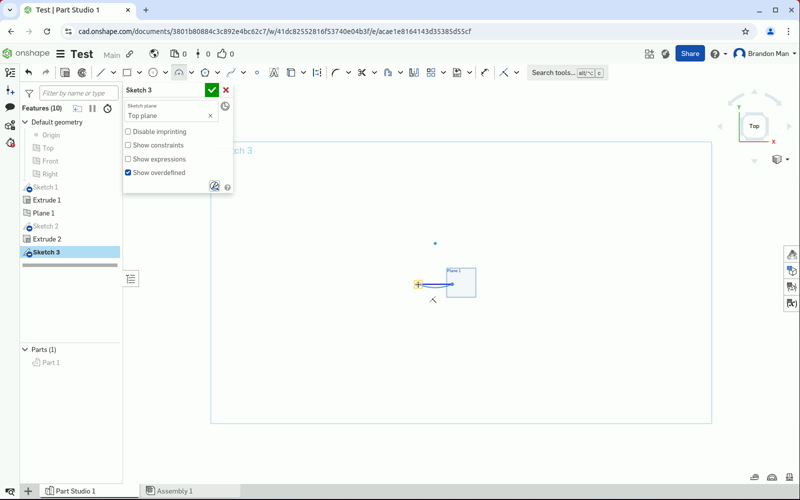
click(418, 284)
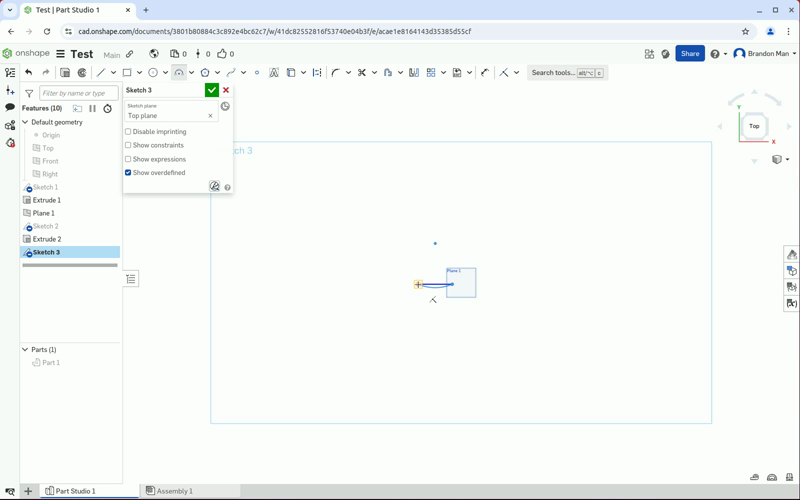
key_down(shift)
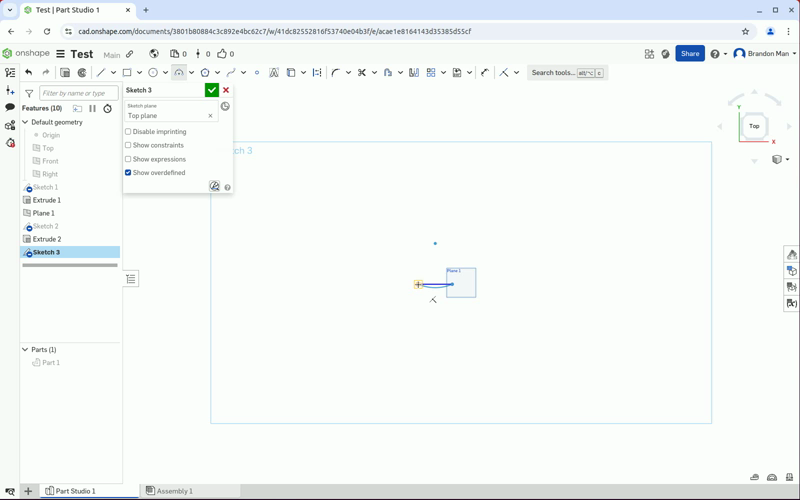
mouse_move(435, 275)
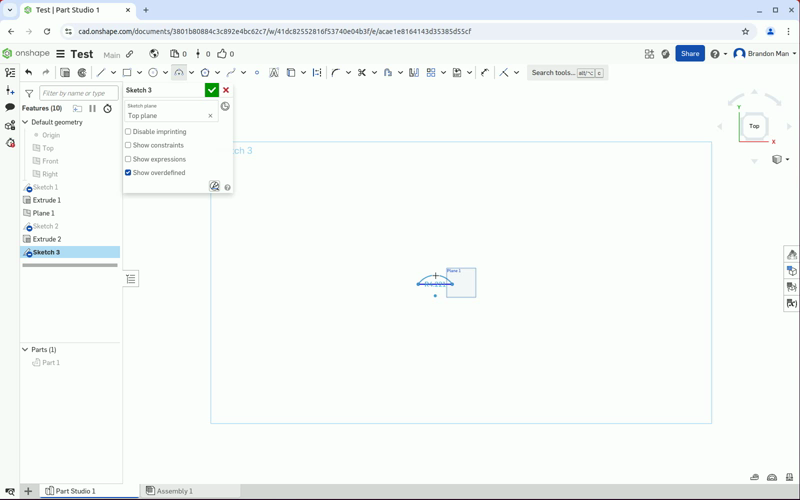
click(435, 275)
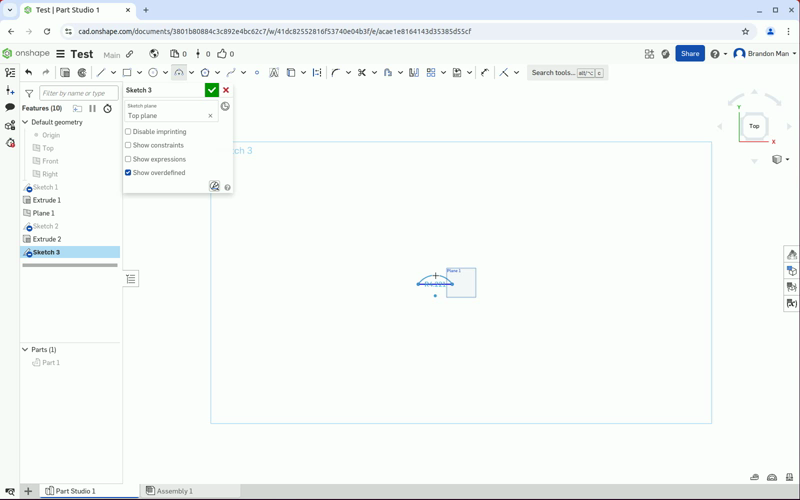
key_up(shift)
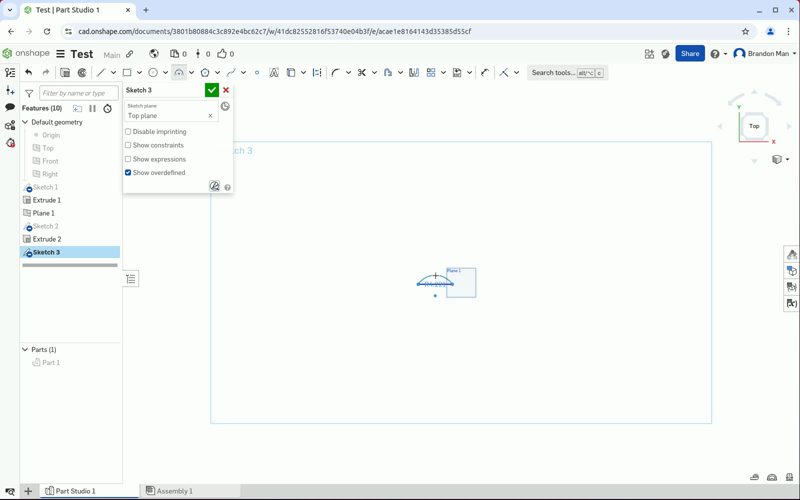
key(esc)
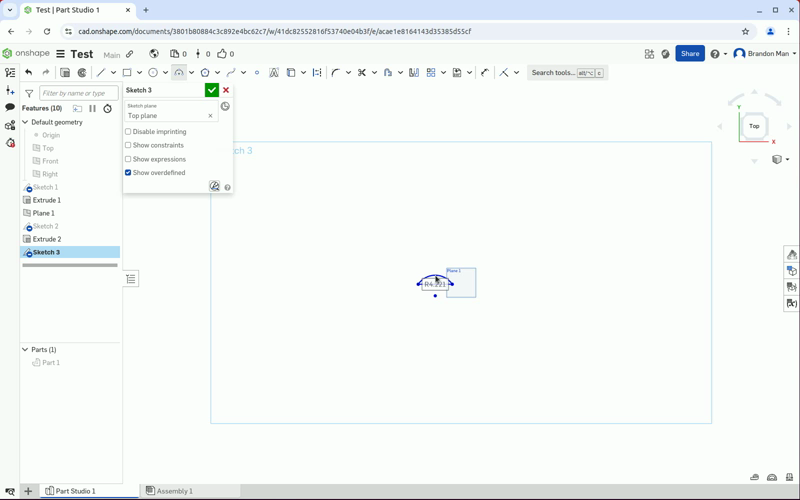
mouse_move(427, 279)
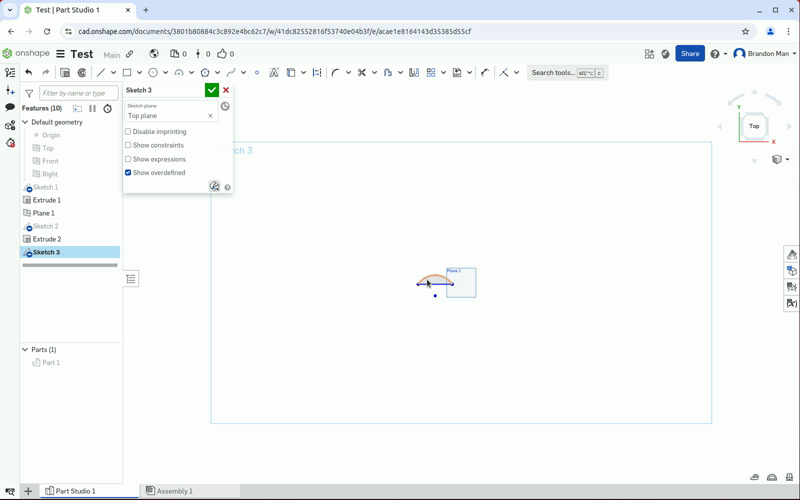
scroll(6)
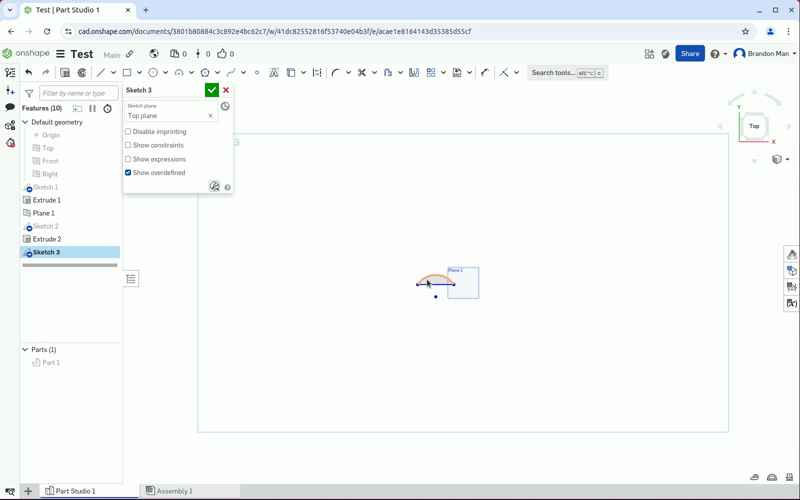
scroll(6)
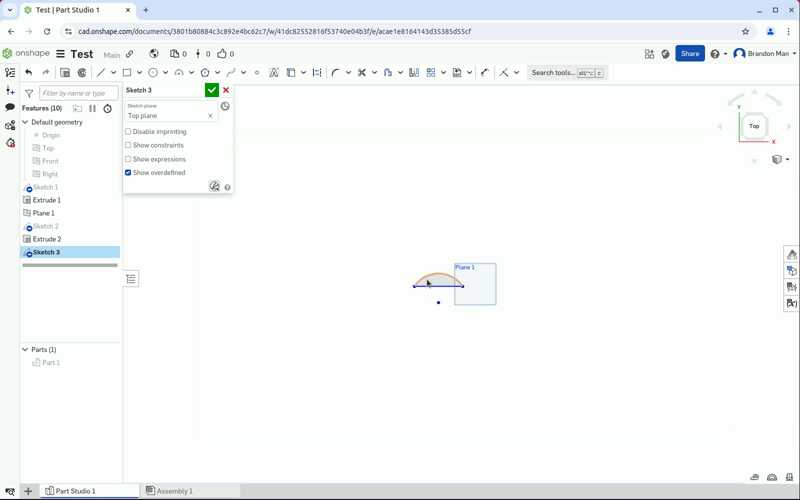
scroll(6)
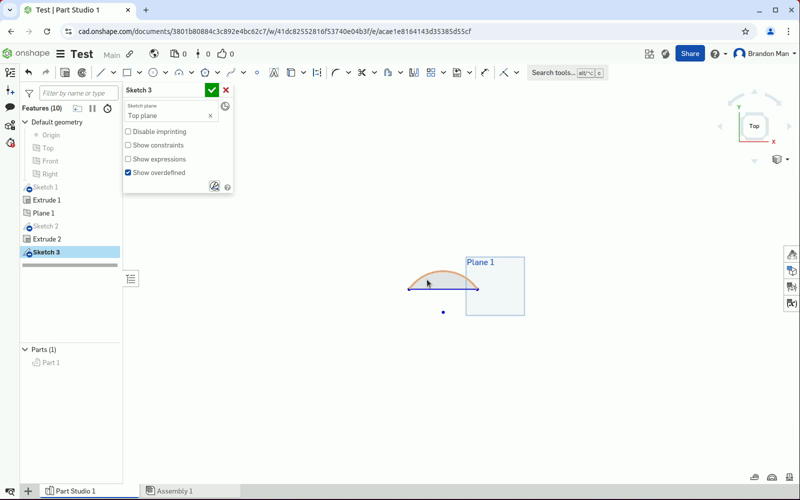
scroll(6)
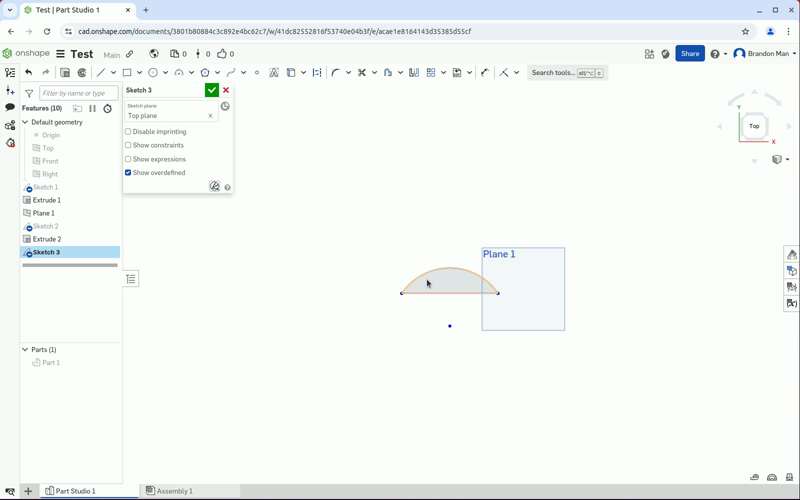
scroll(6)
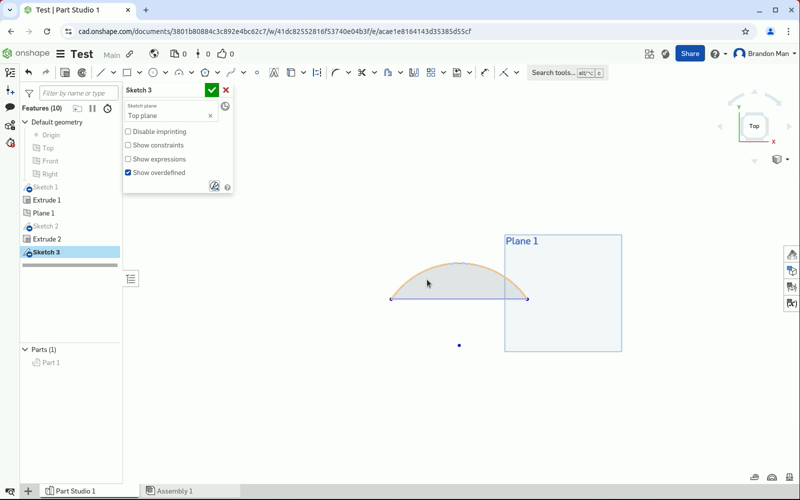
scroll(6)
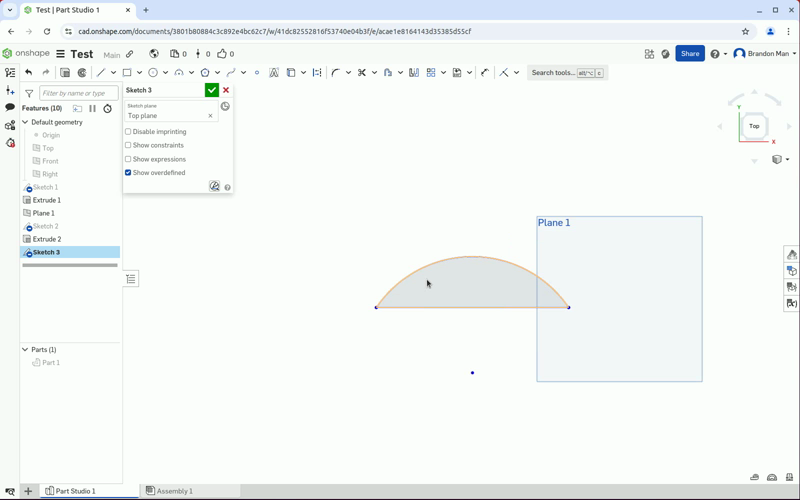
scroll(6)
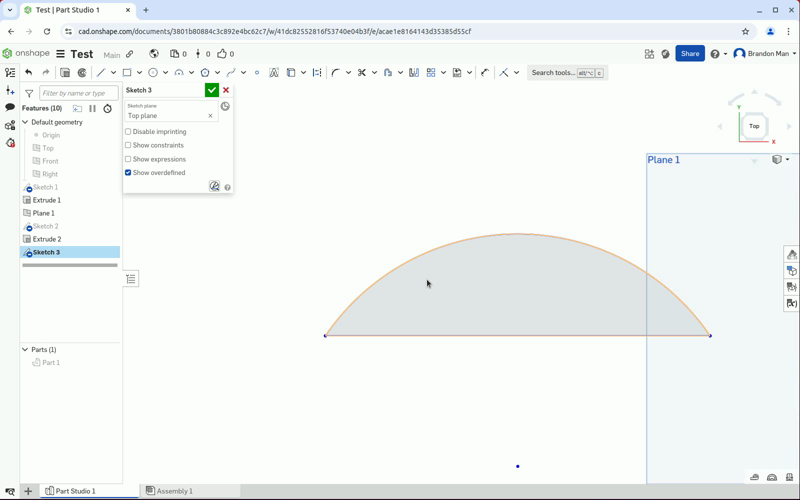
click(427, 279)
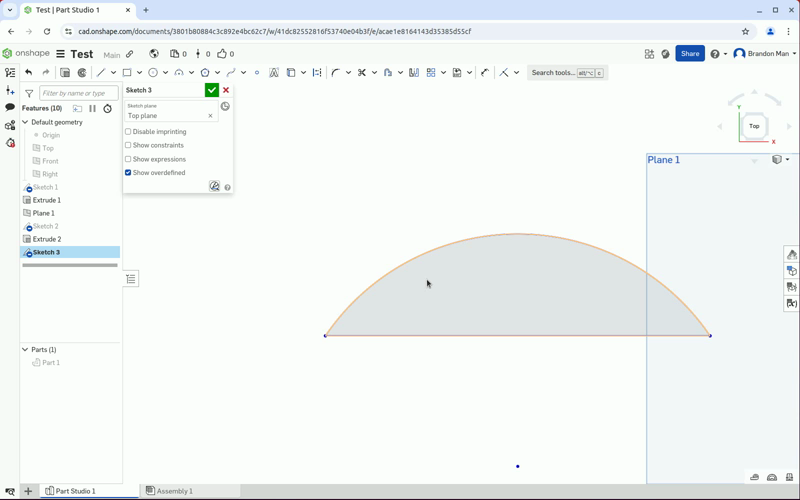
scroll(-6)
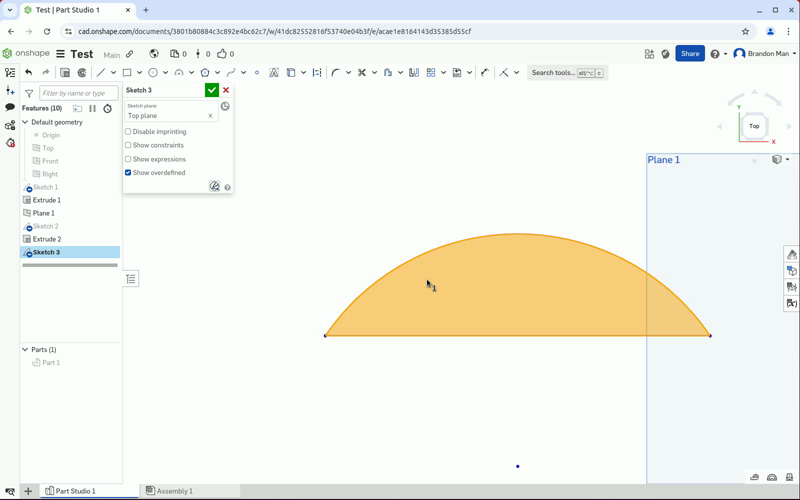
scroll(-6)
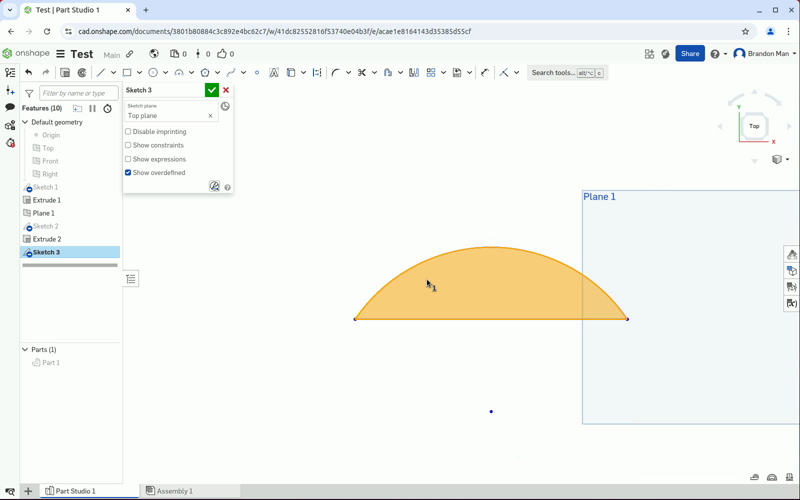
scroll(-6)
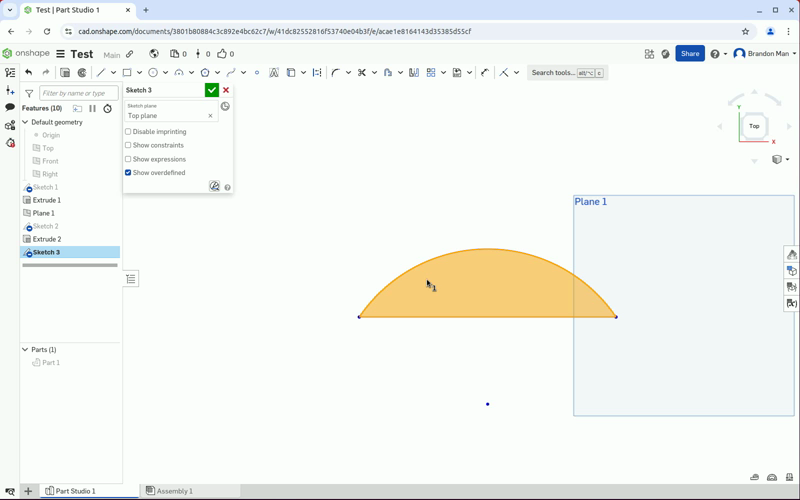
scroll(-6)
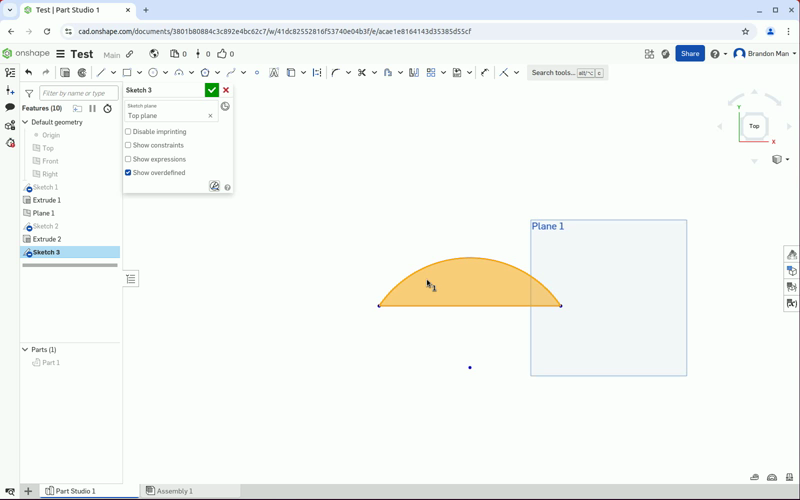
scroll(-6)
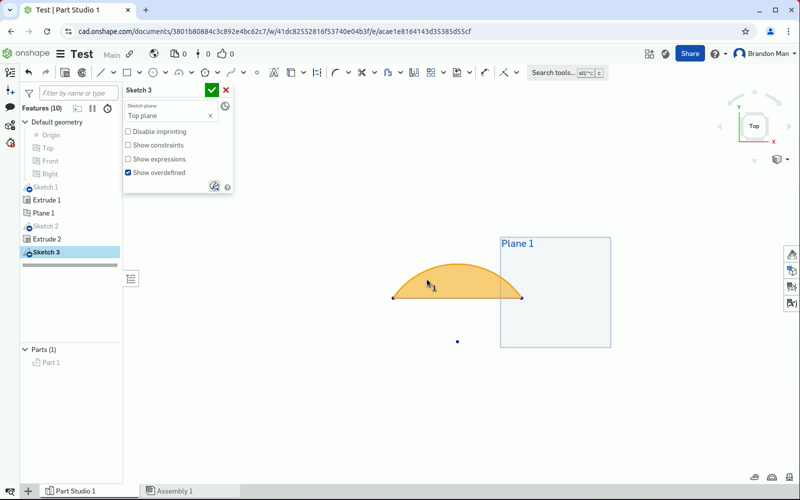
scroll(-6)
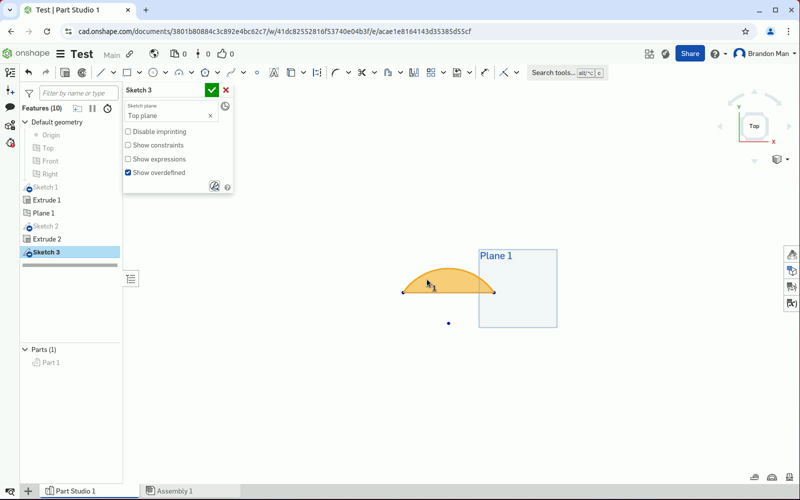
scroll(-6)
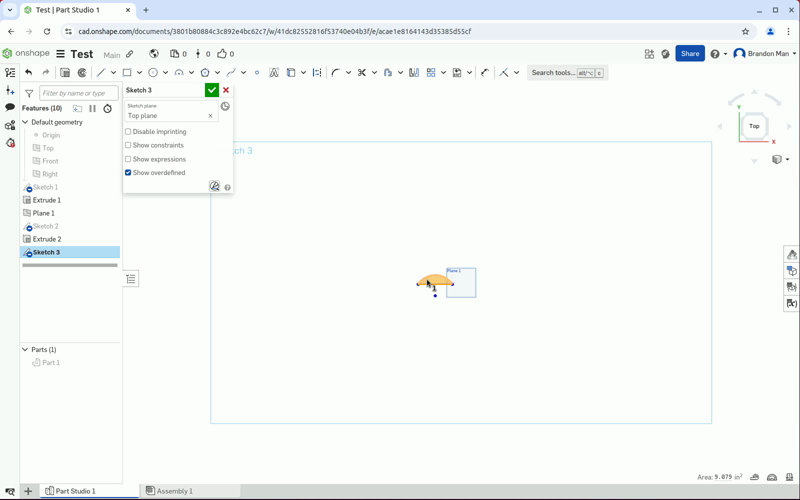
mouse_move(73, 352)
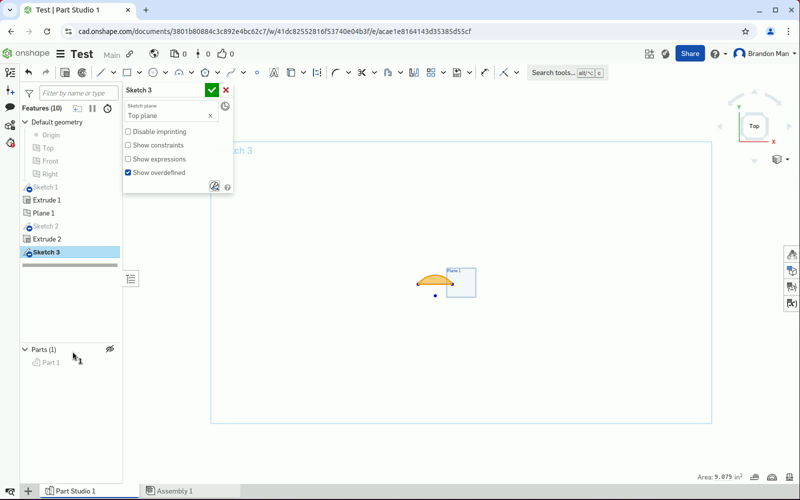
key(shift+y)
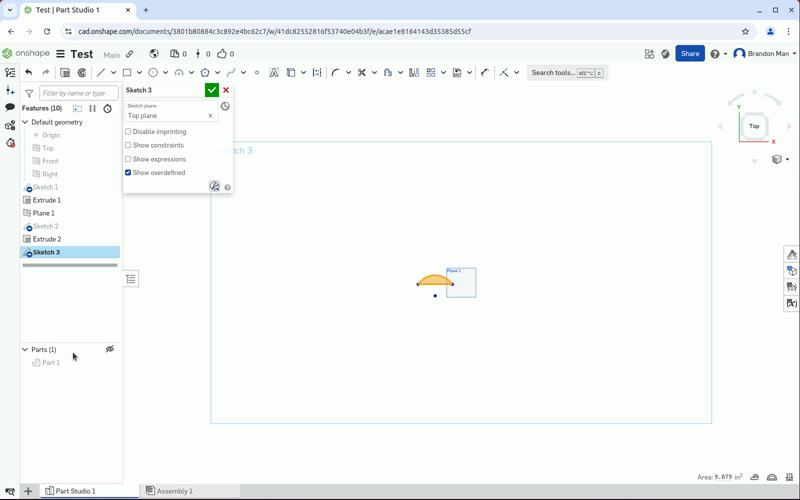
key(shift+e)
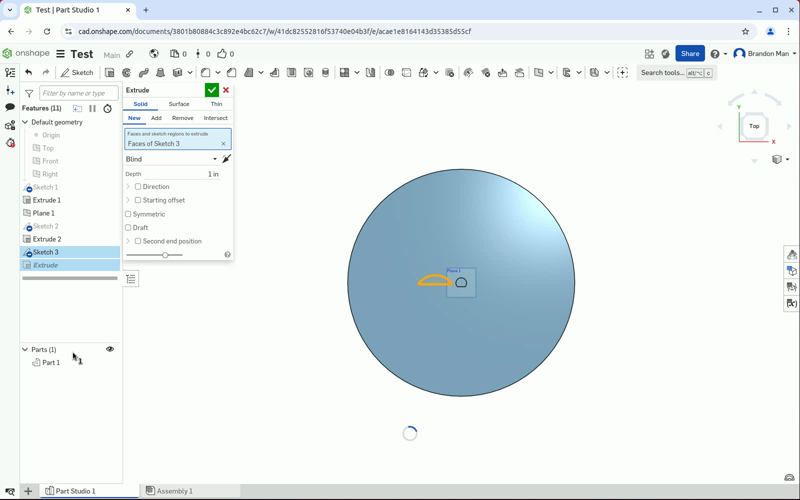
mouse_move(143, 106)
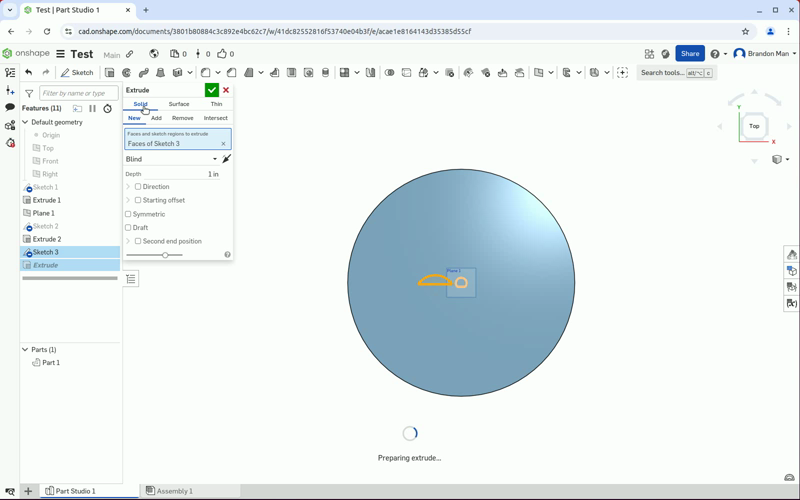
click(143, 106)
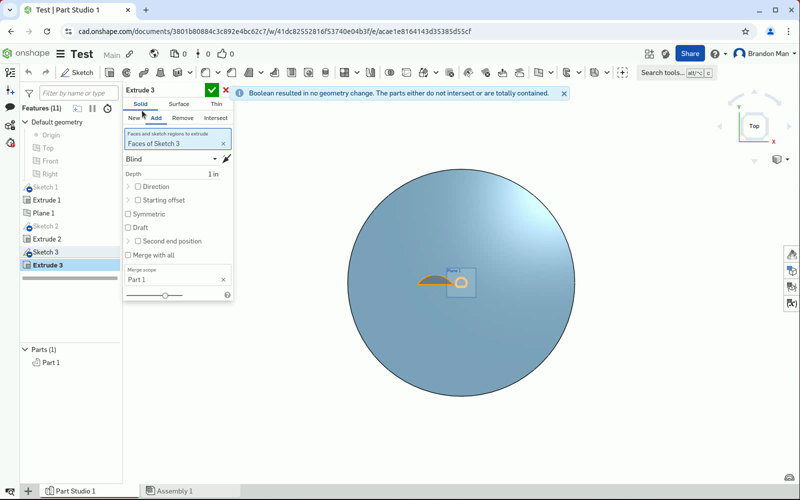
mouse_move(137, 120)
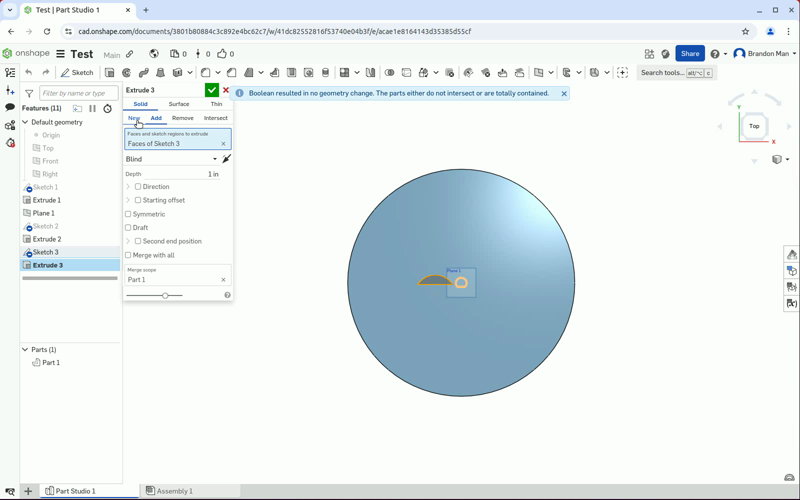
click(137, 120)
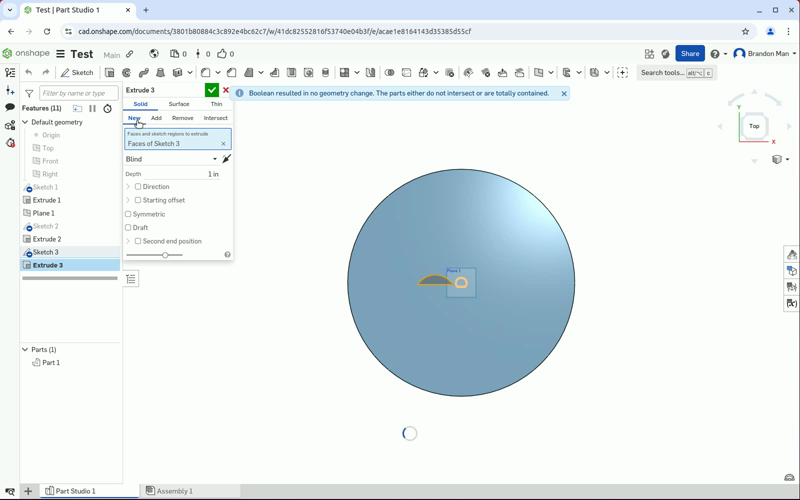
key(tab, 4)
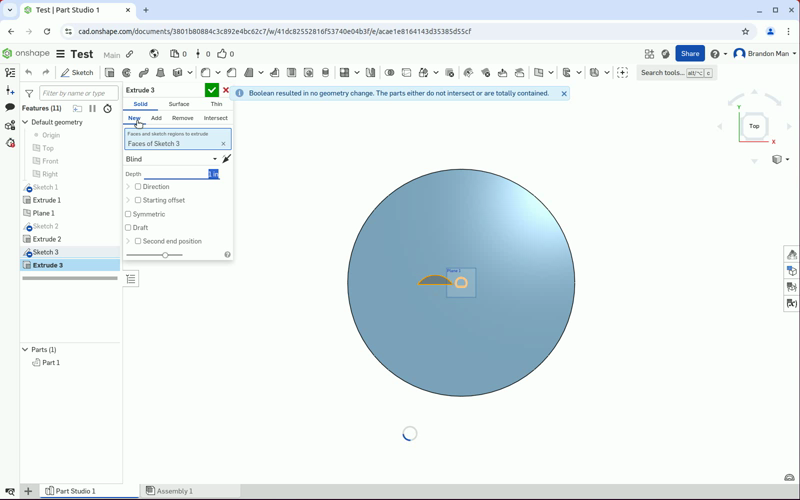
text(13.48)
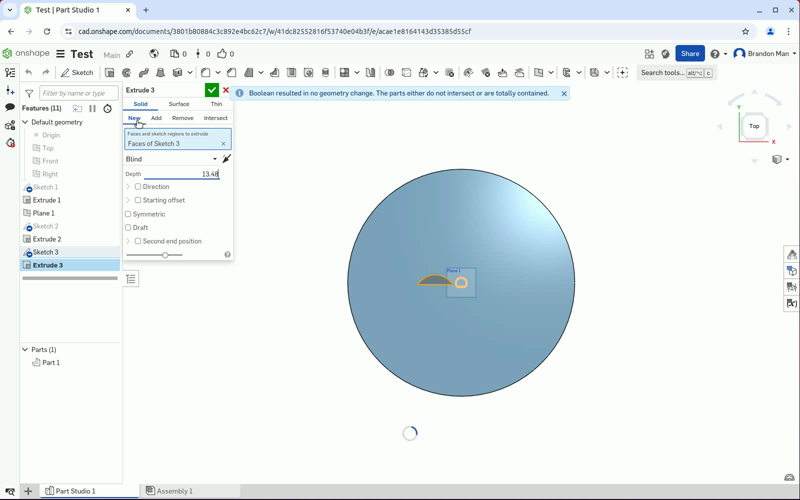
key(enter)
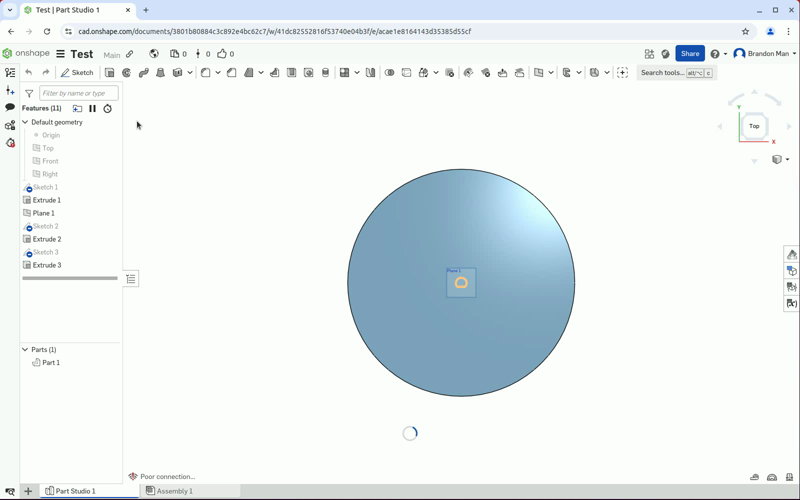
key(shift+h)
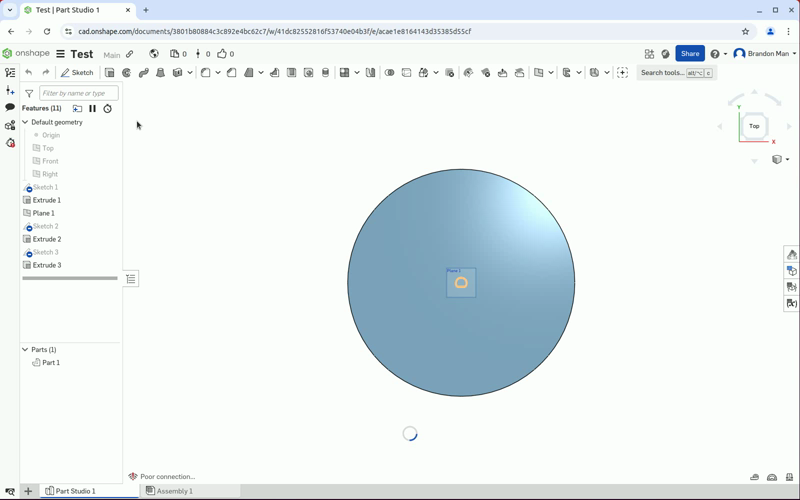
key(shift+h)
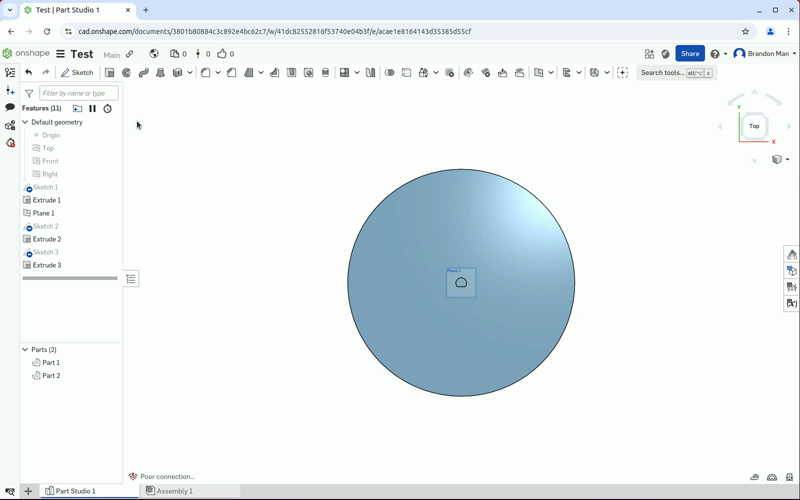
mouse_move(73, 189)
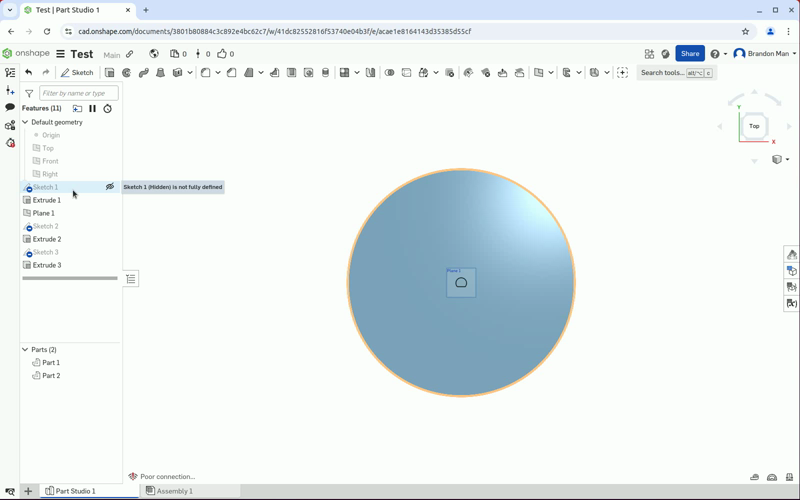
click(73, 189)
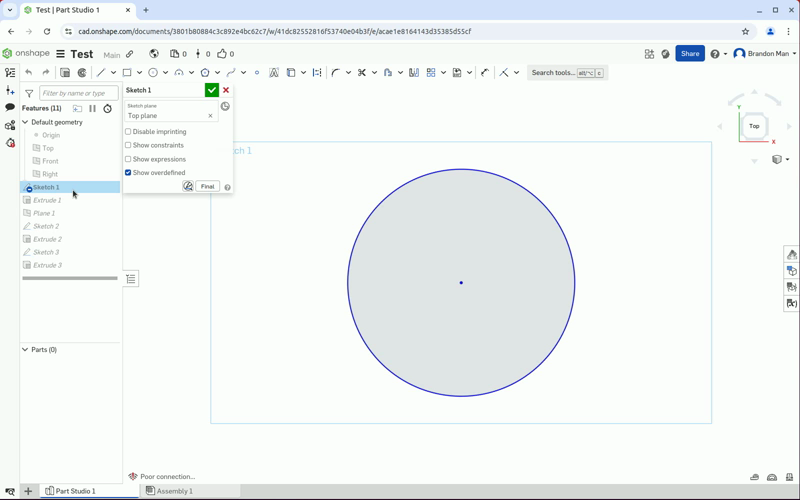
mouse_move(229, 92)
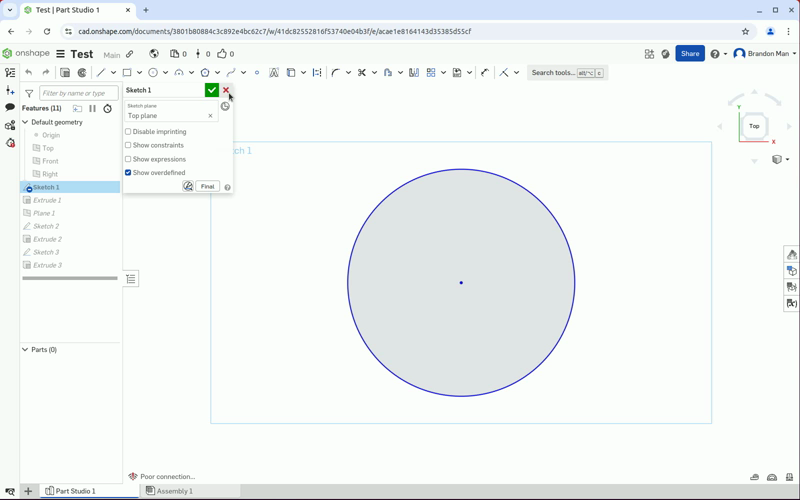
click(229, 92)
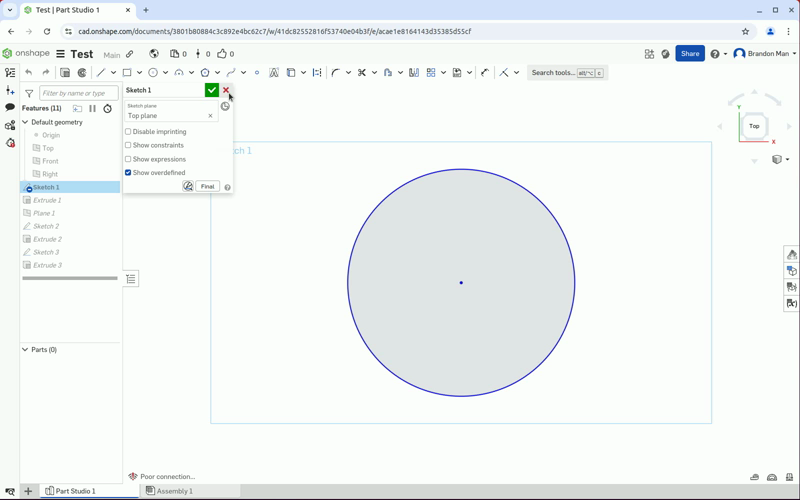
key(shift+s)
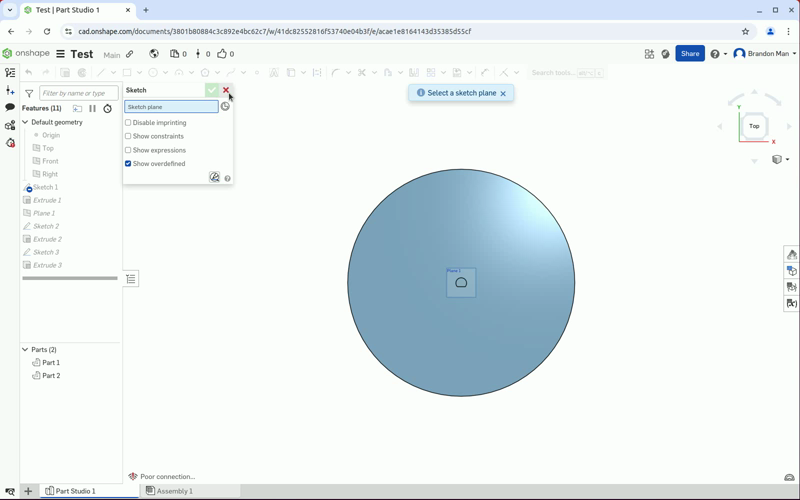
mouse_move(73, 150)
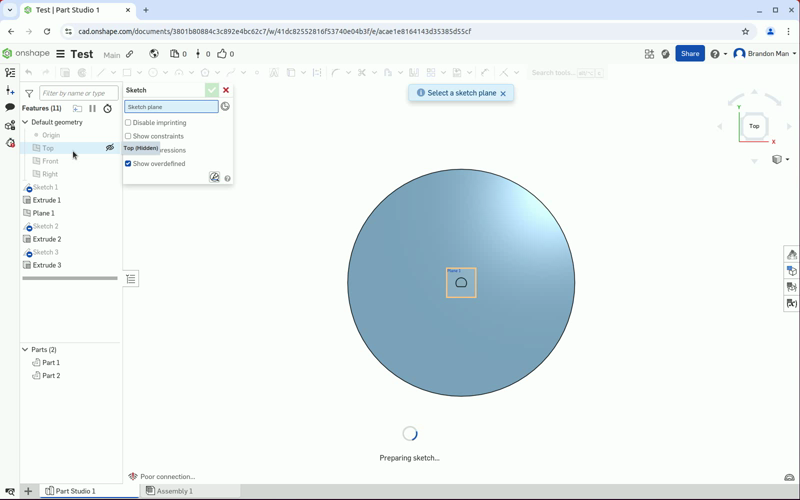
click(73, 150)
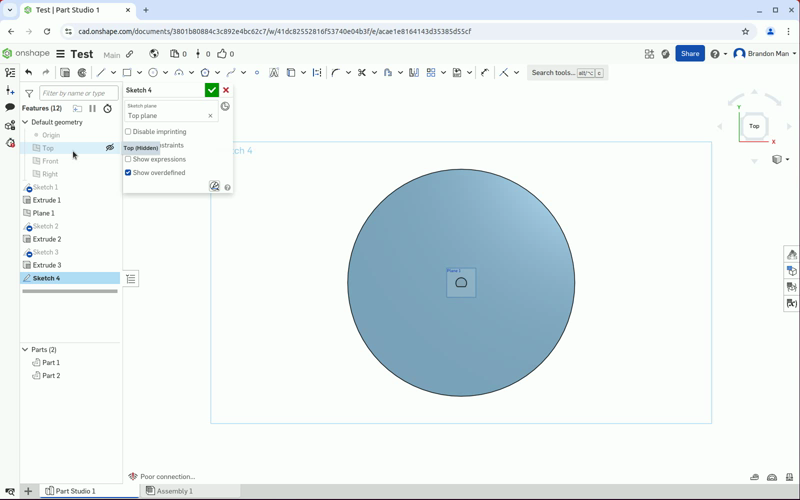
mouse_move(73, 352)
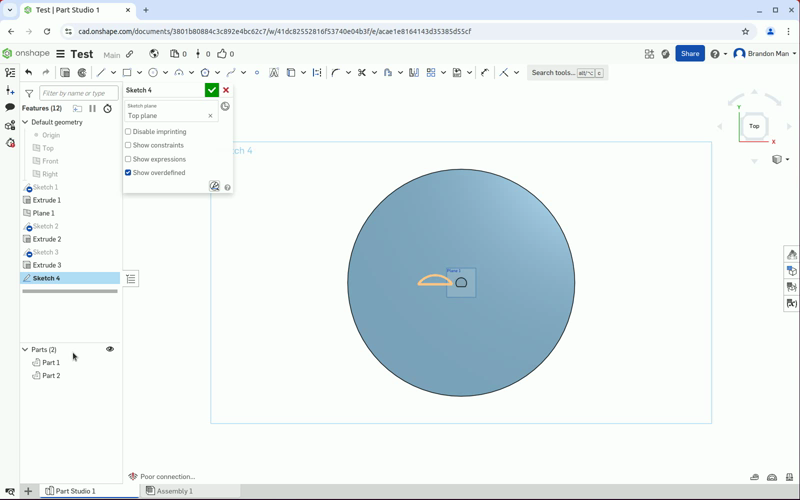
key(y)
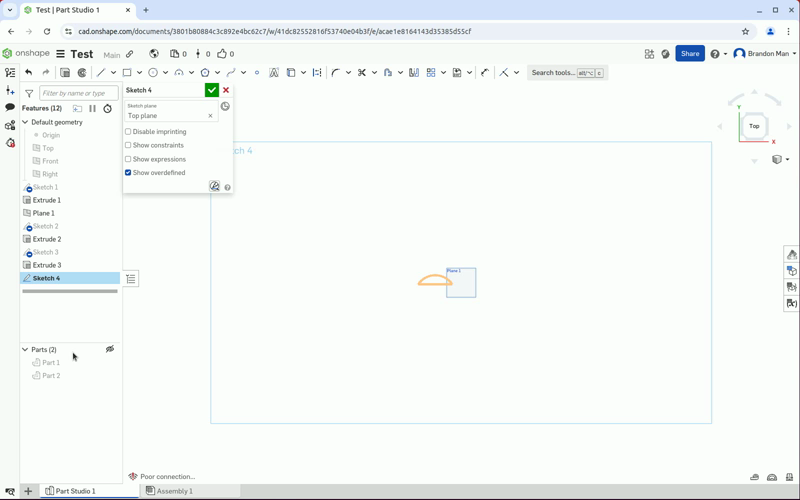
key(a)
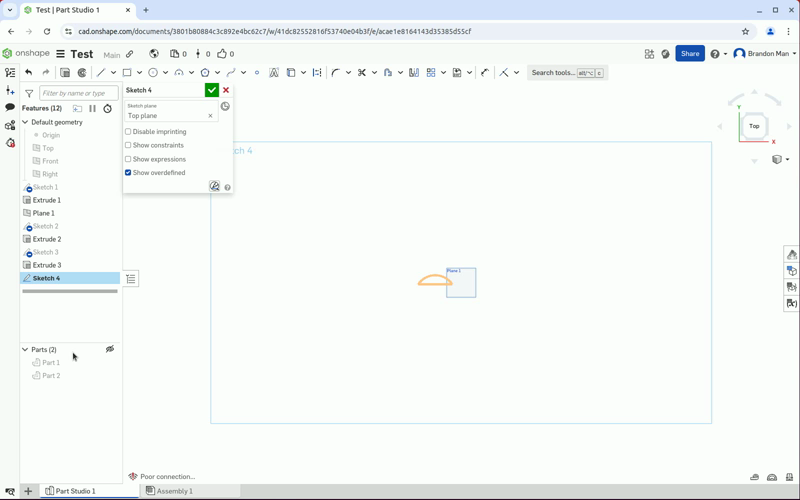
key_down(shift)
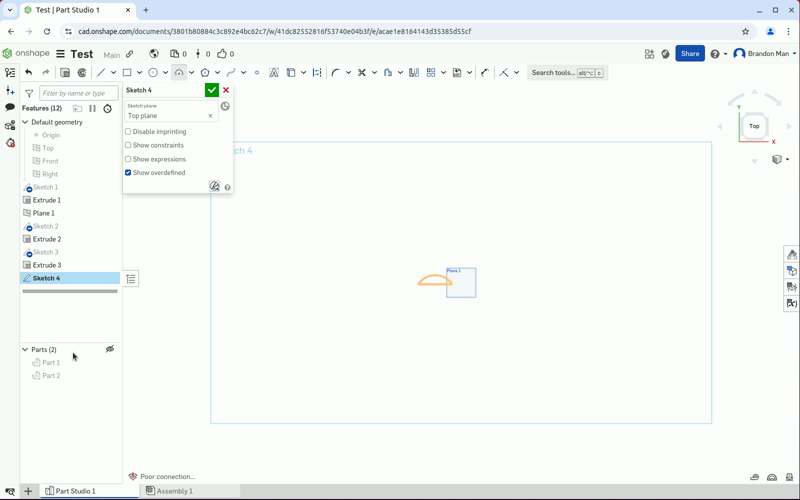
mouse_move(418, 307)
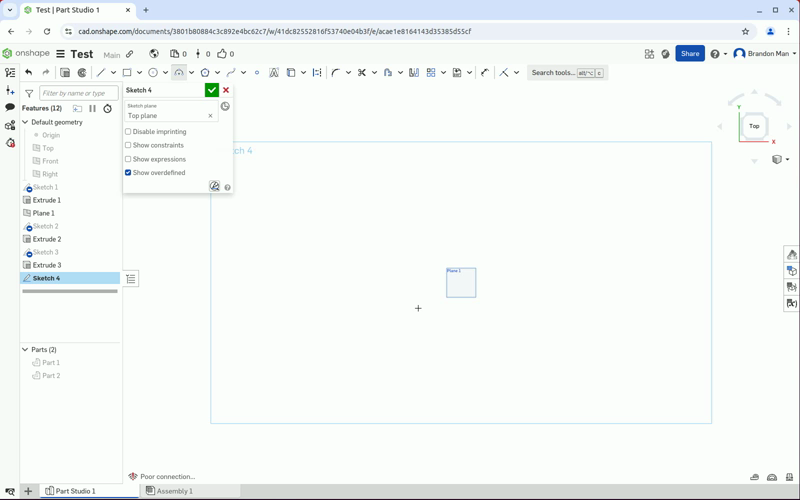
click(418, 307)
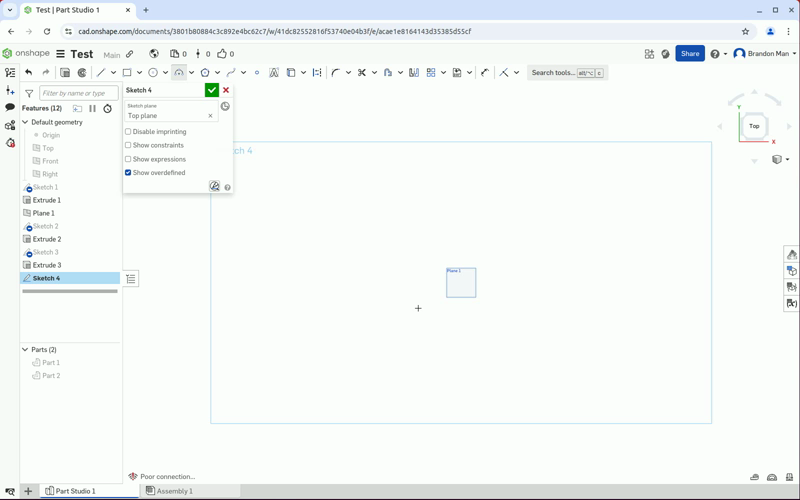
key_up(shift)
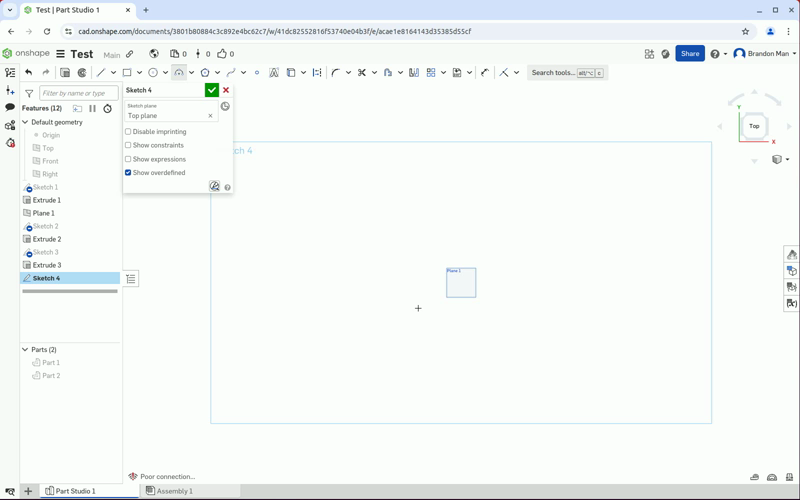
key_down(shift)
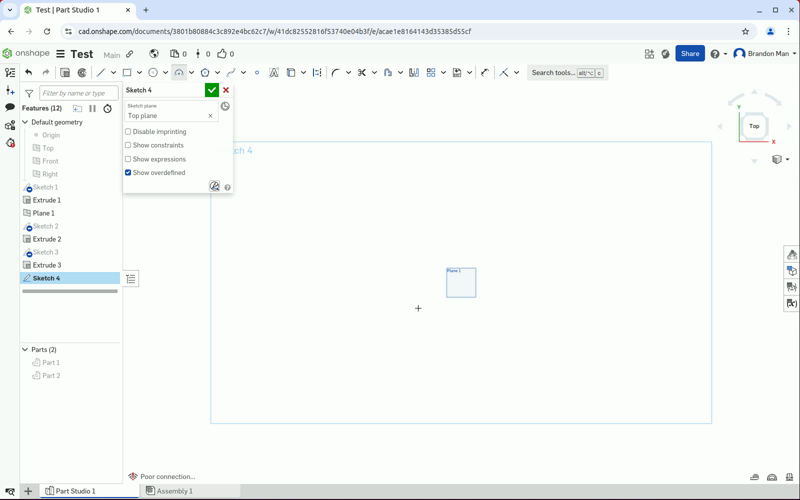
mouse_move(452, 307)
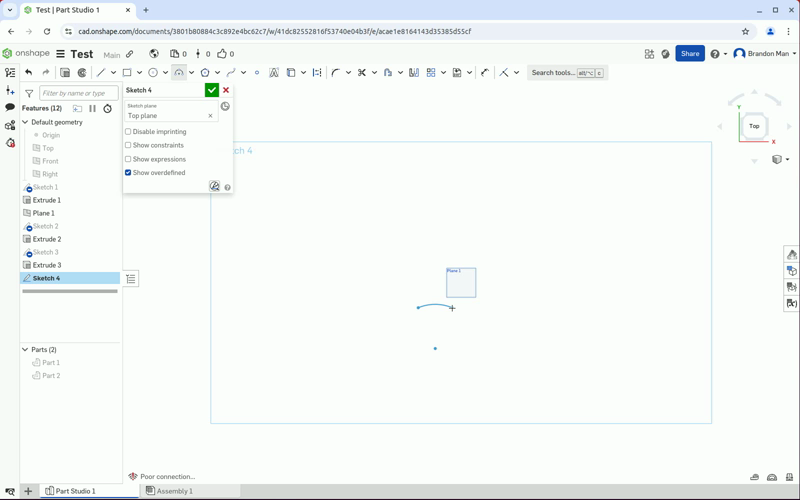
click(452, 307)
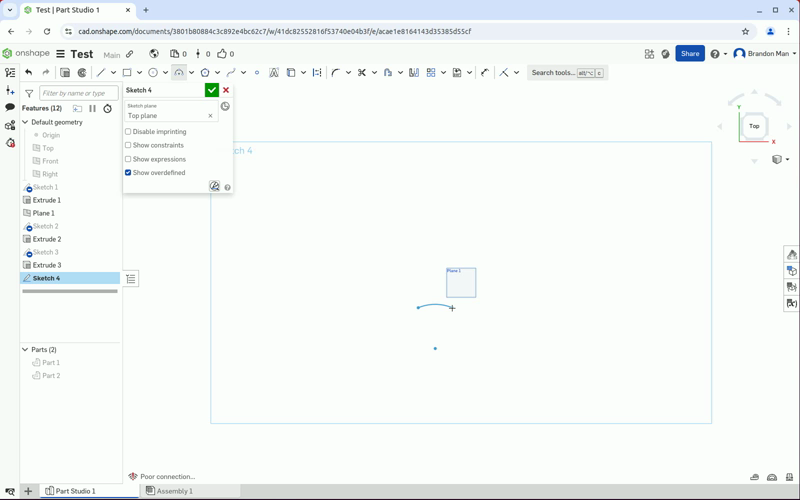
mouse_move(435, 315)
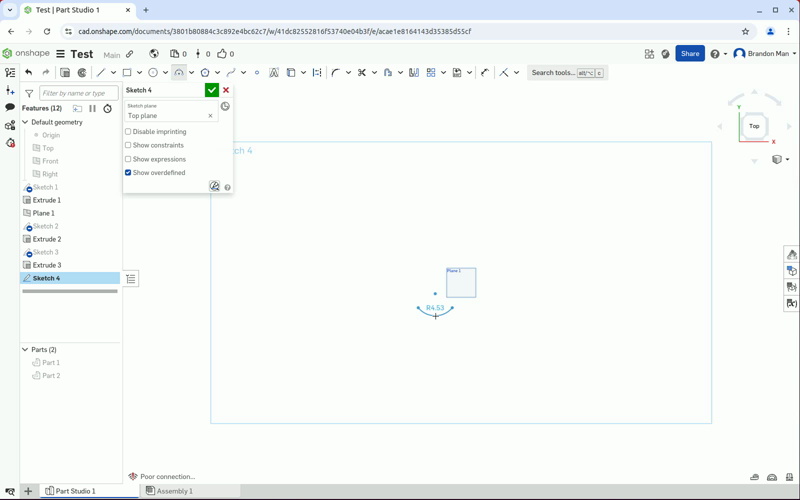
click(435, 315)
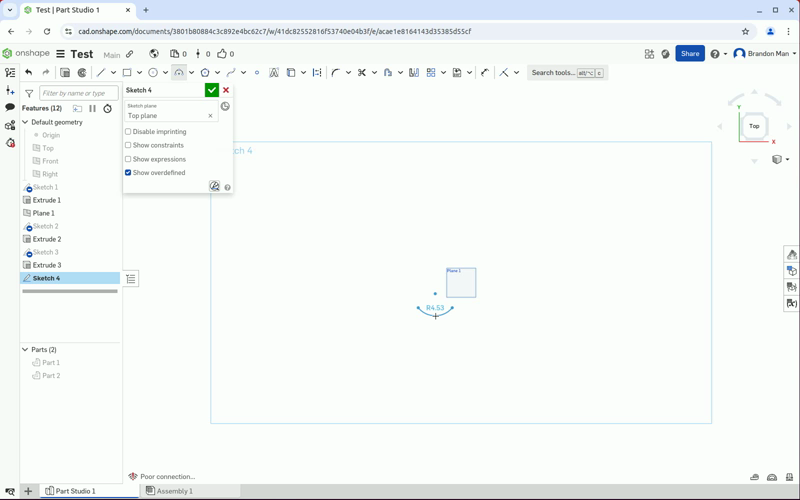
key_up(shift)
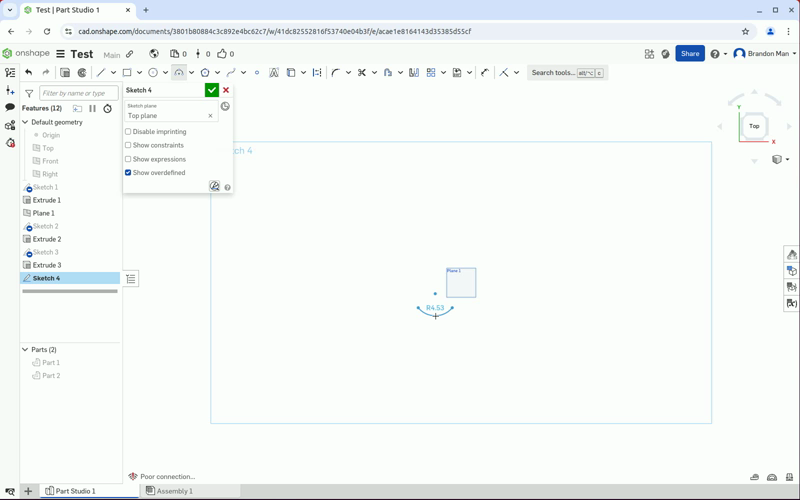
key(esc)
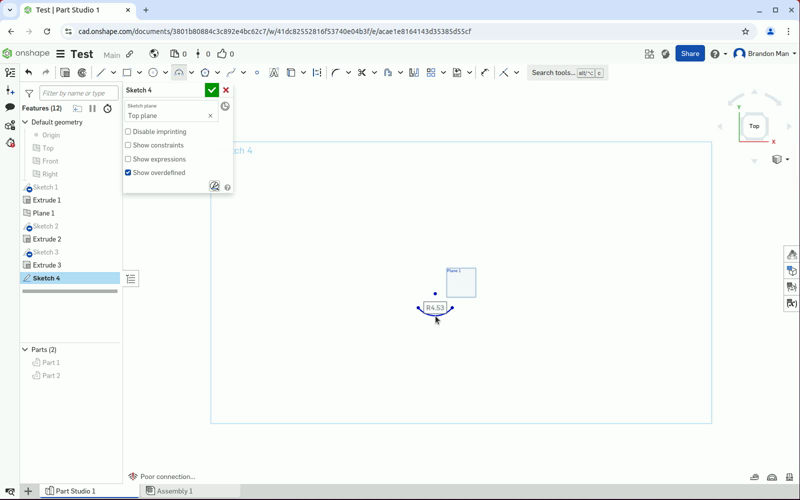
key(l)
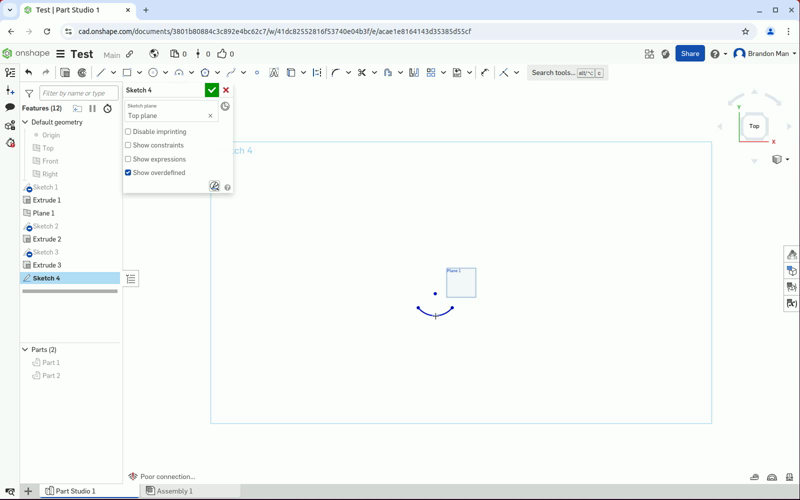
mouse_move(452, 307)
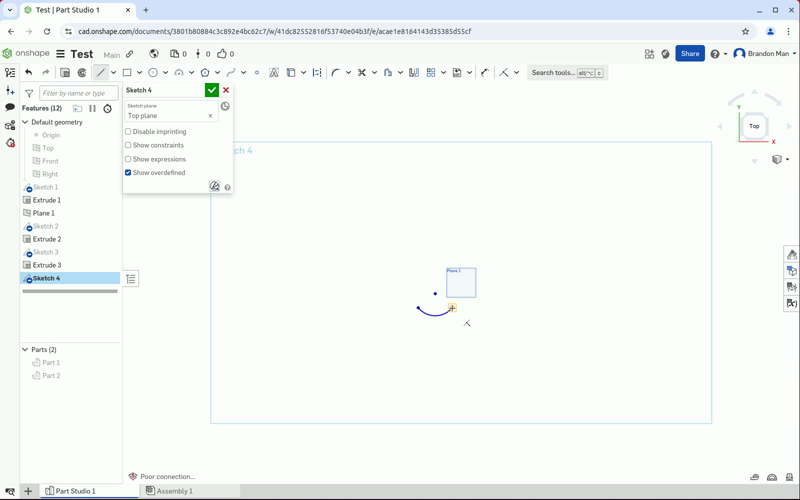
click(452, 307)
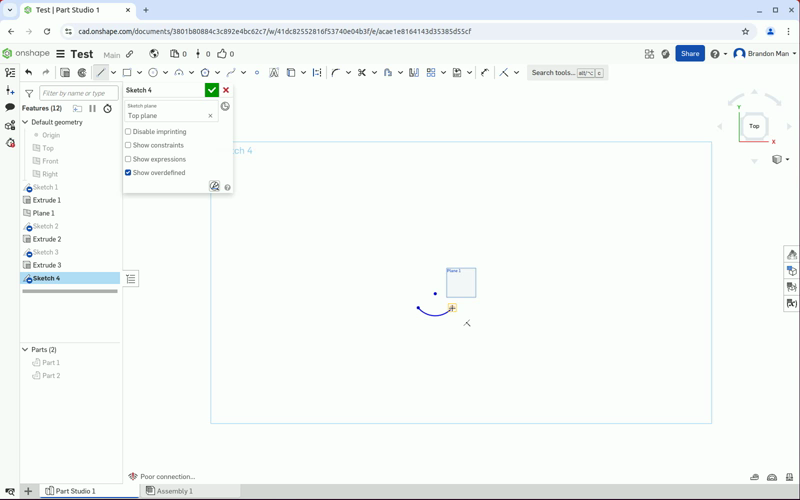
mouse_move(482, 307)
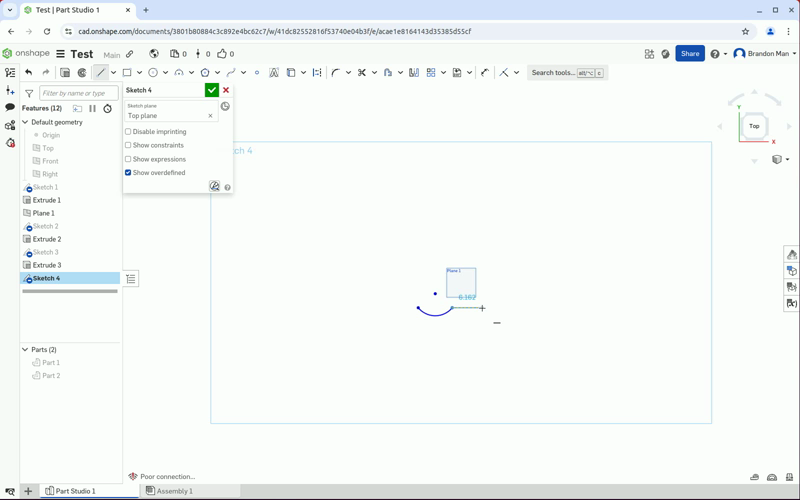
key_down(shift)
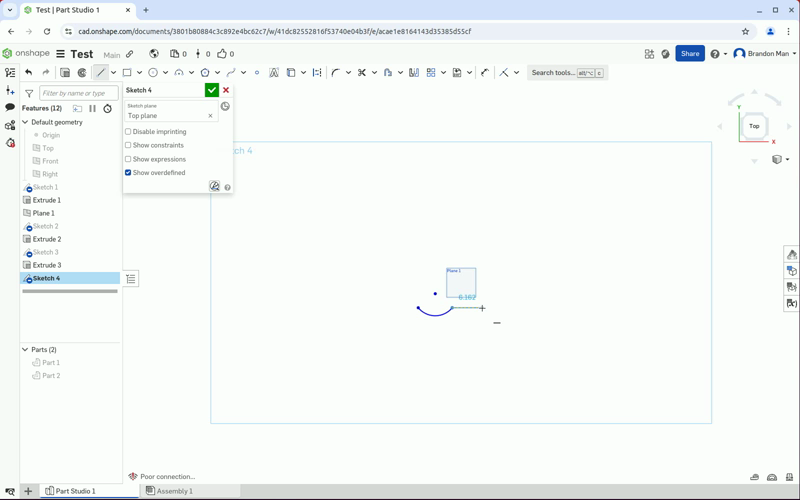
mouse_move(418, 307)
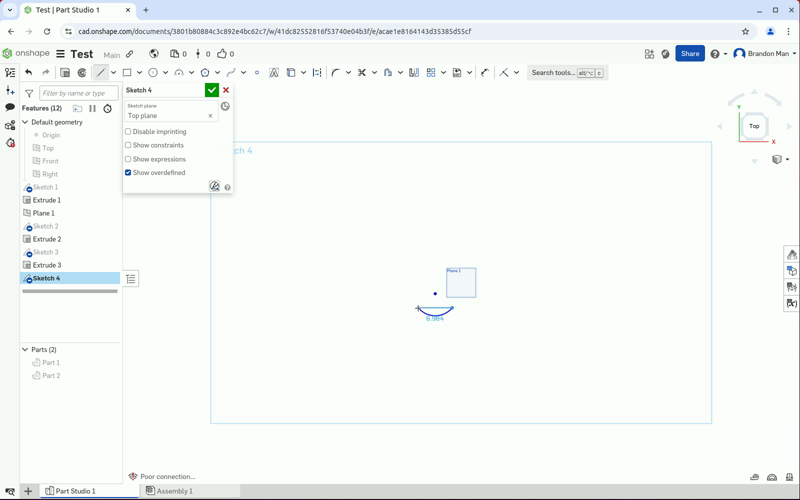
key_up(shift)
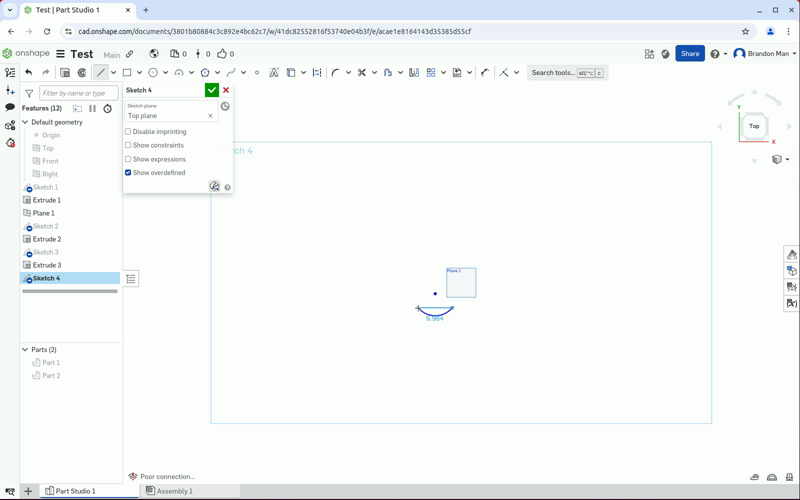
click(418, 307)
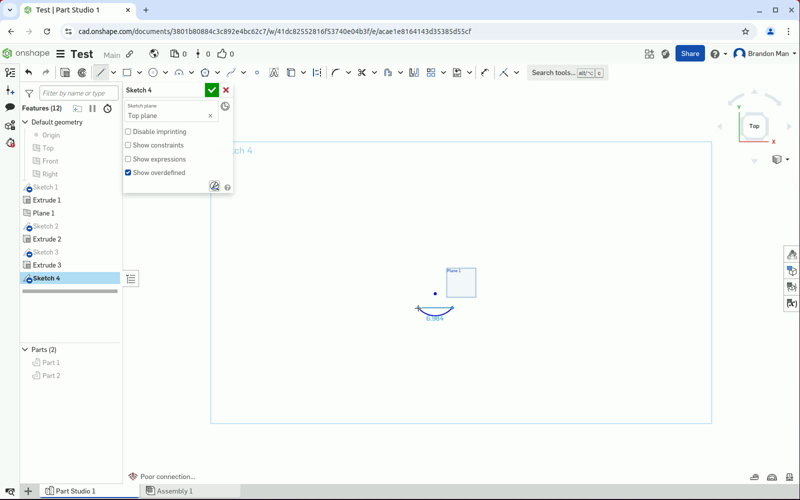
key(esc)
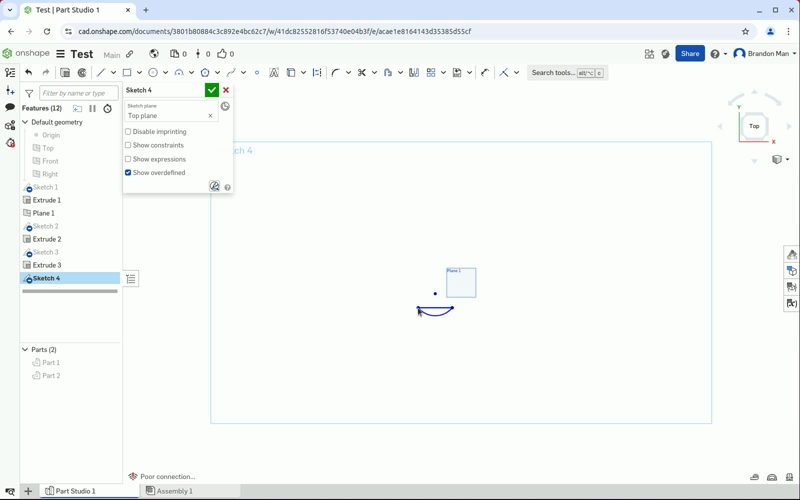
mouse_move(444, 309)
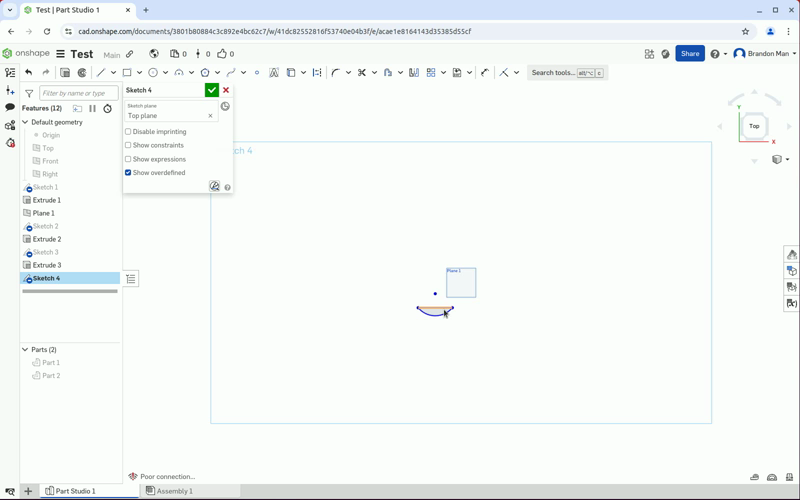
scroll(6)
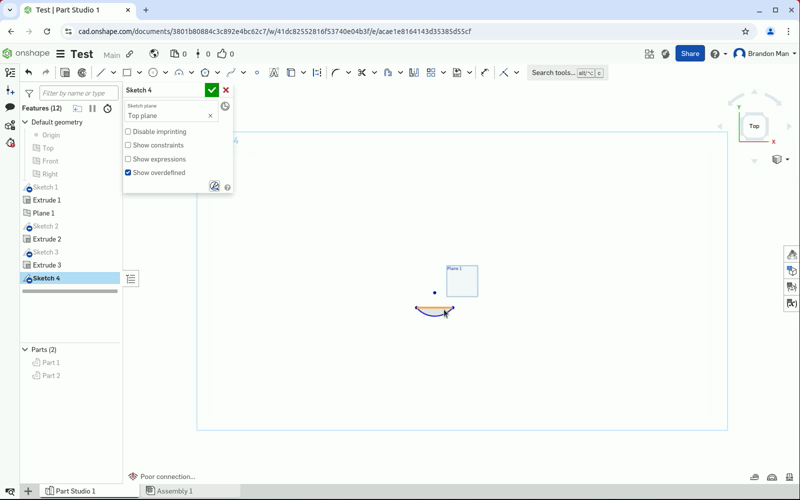
scroll(6)
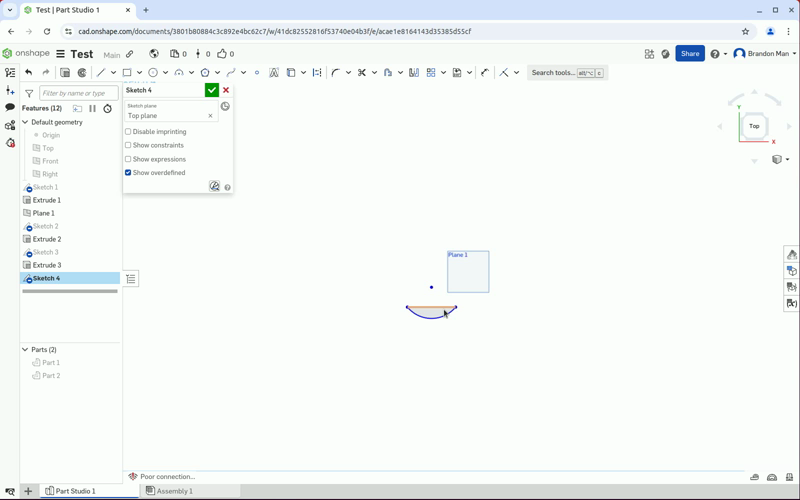
scroll(6)
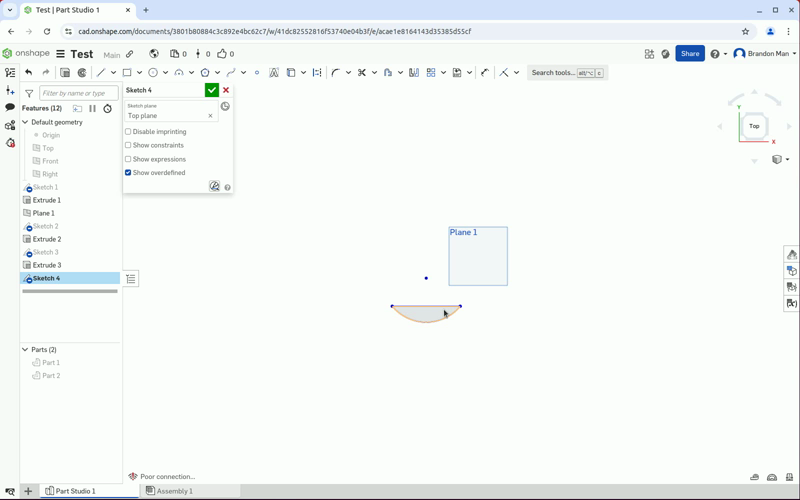
scroll(6)
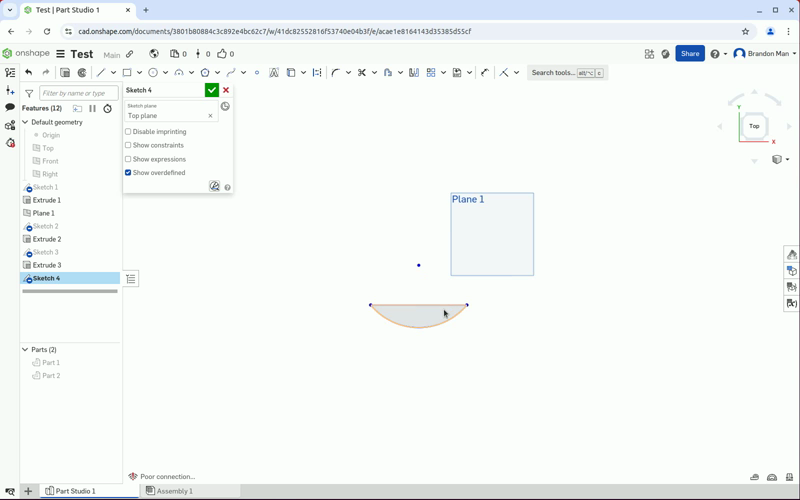
scroll(6)
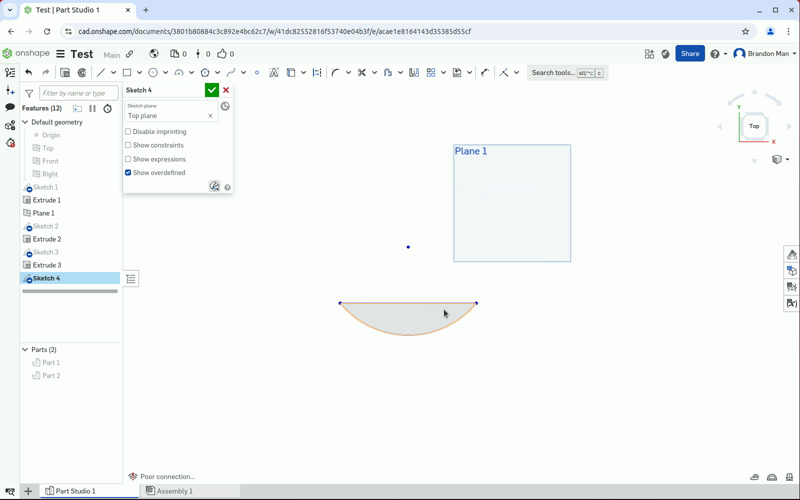
scroll(6)
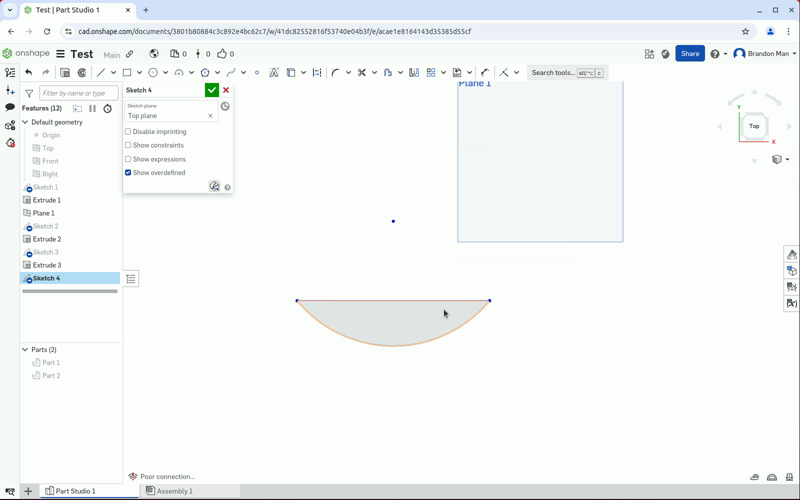
scroll(6)
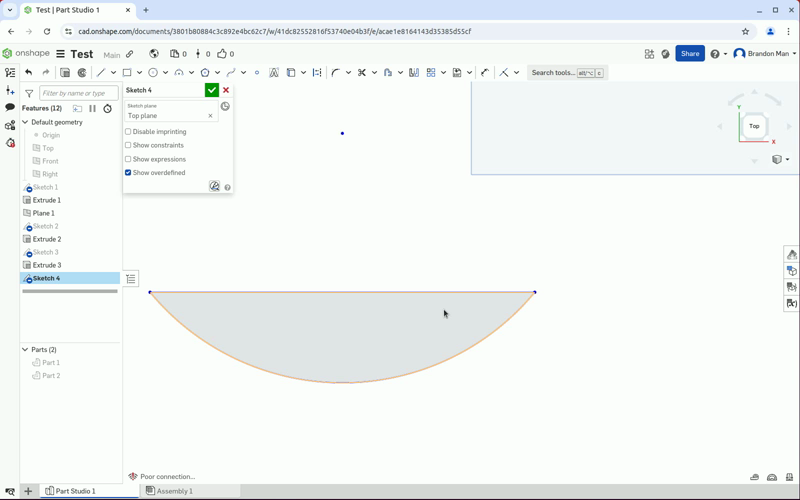
click(444, 309)
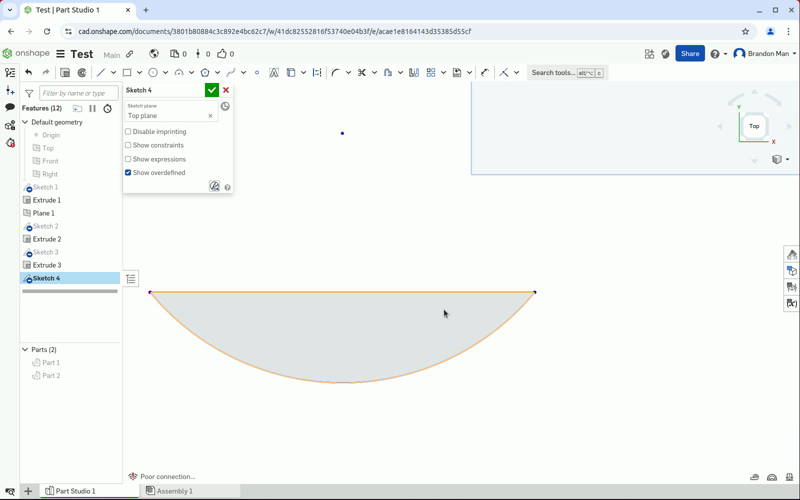
scroll(-6)
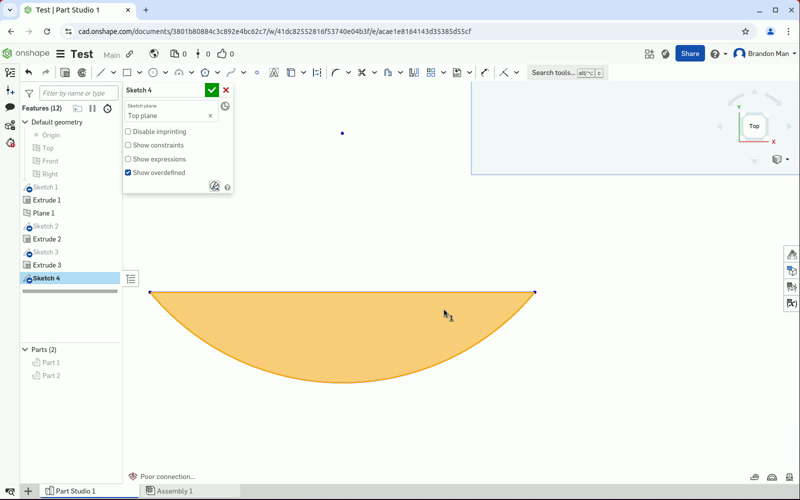
scroll(-6)
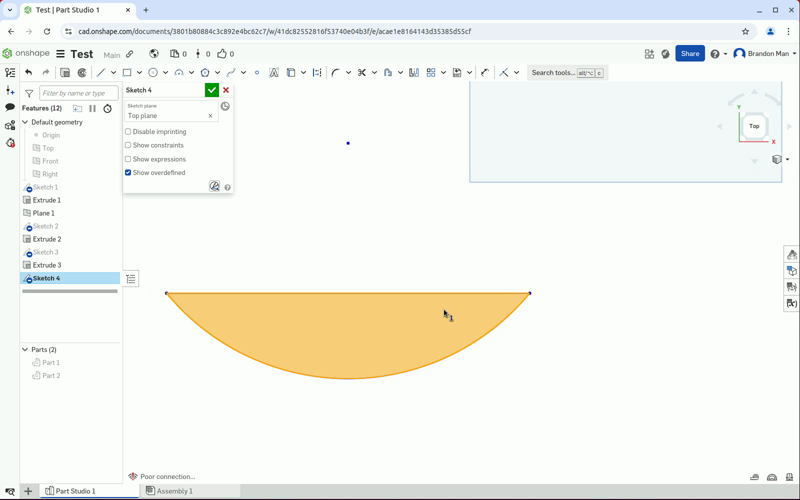
scroll(-6)
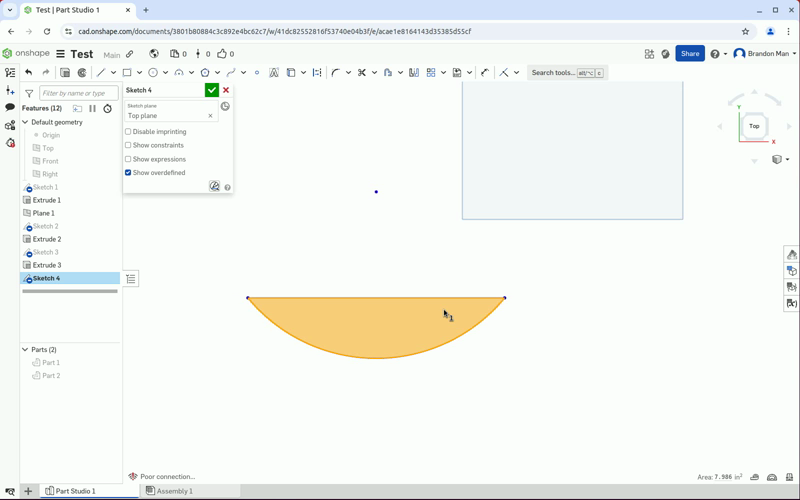
scroll(-6)
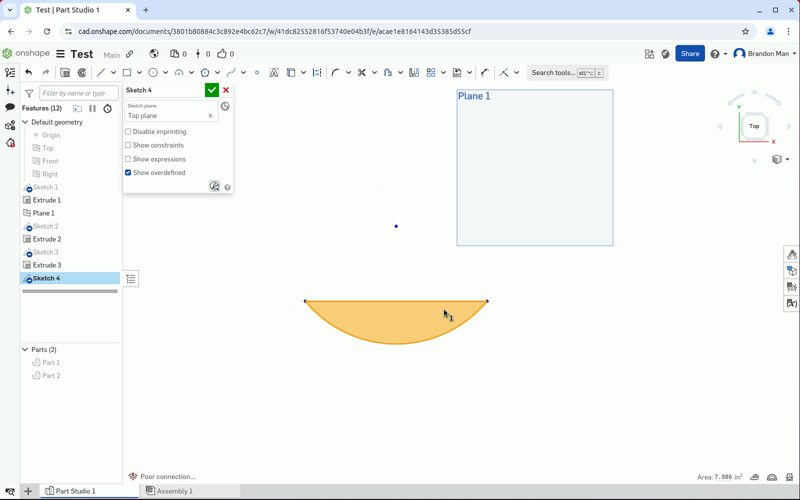
scroll(-6)
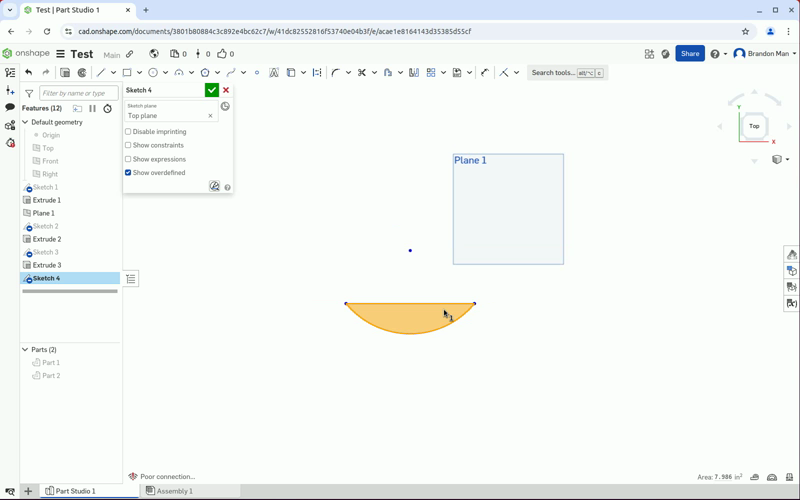
scroll(-6)
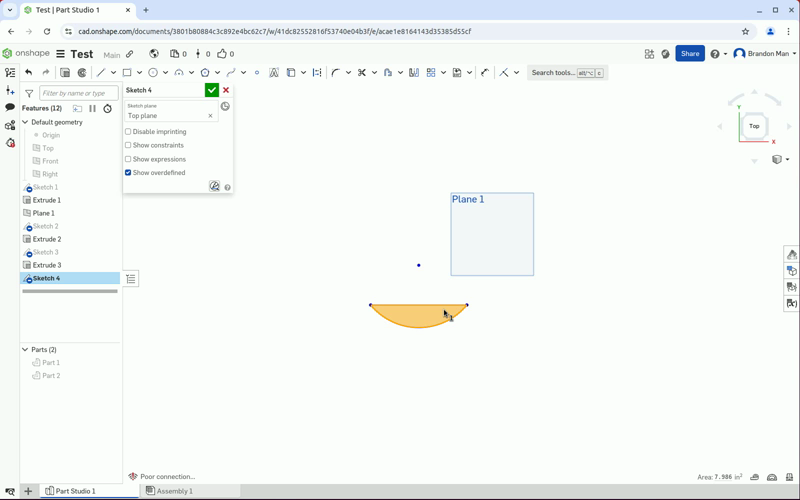
scroll(-6)
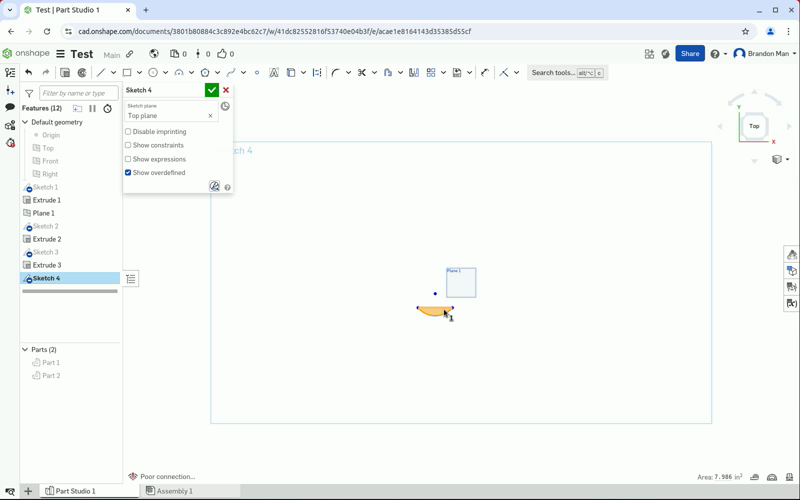
mouse_move(73, 352)
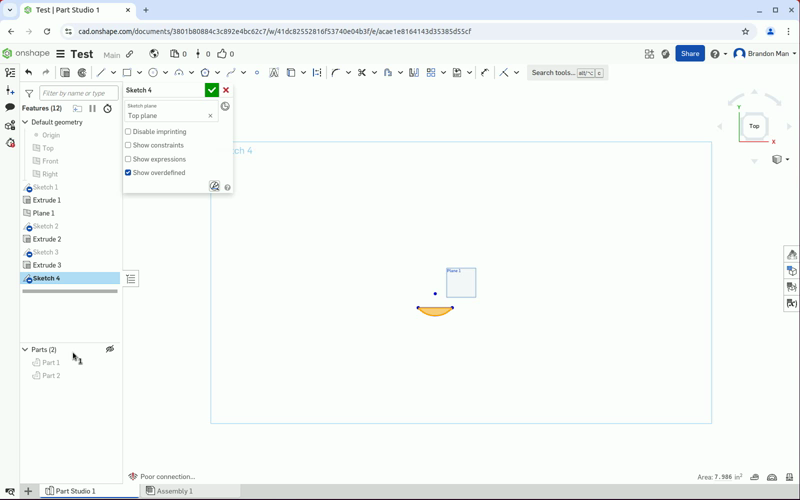
key(shift+y)
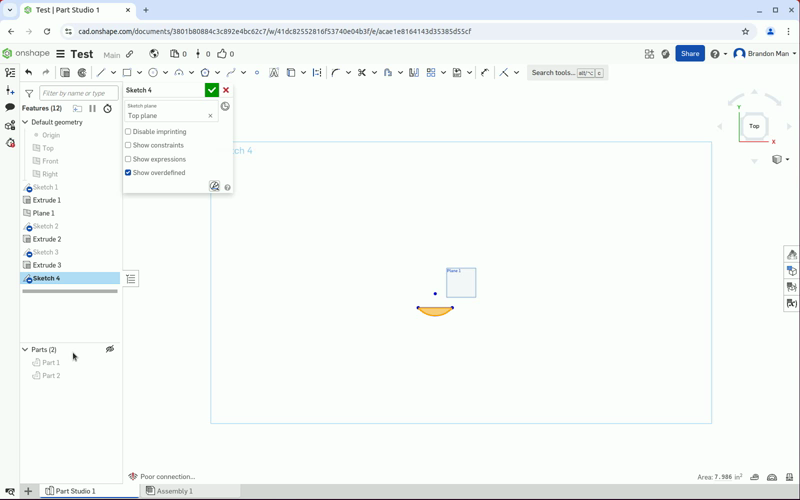
key(shift+e)
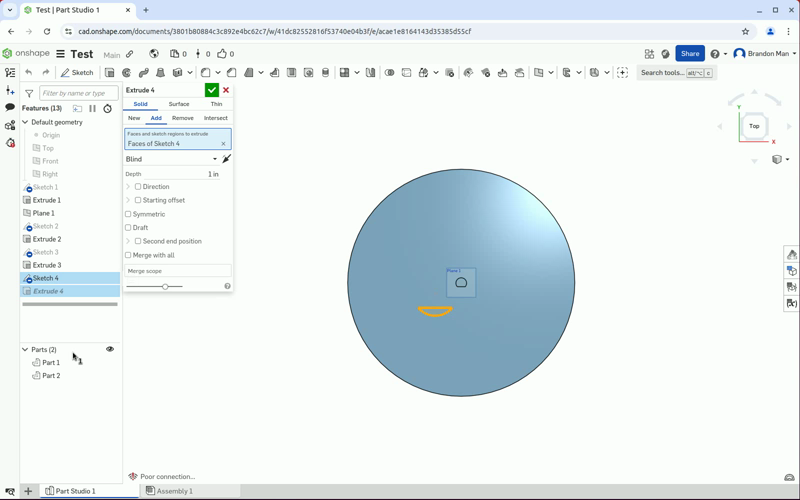
mouse_move(143, 106)
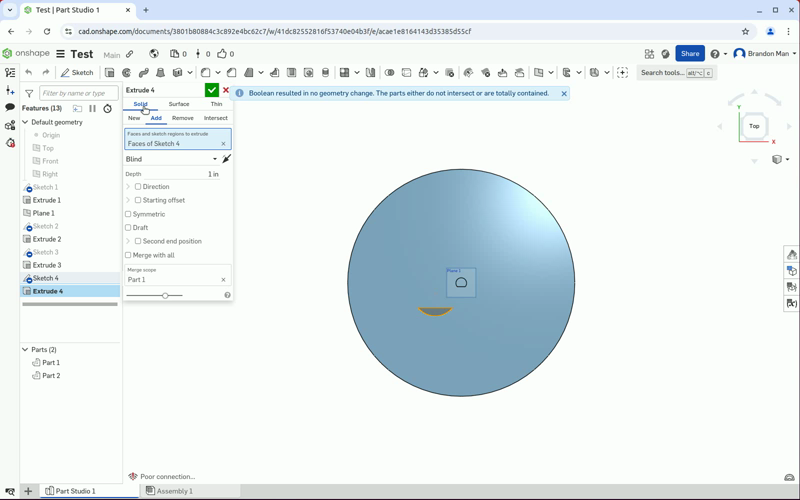
click(143, 106)
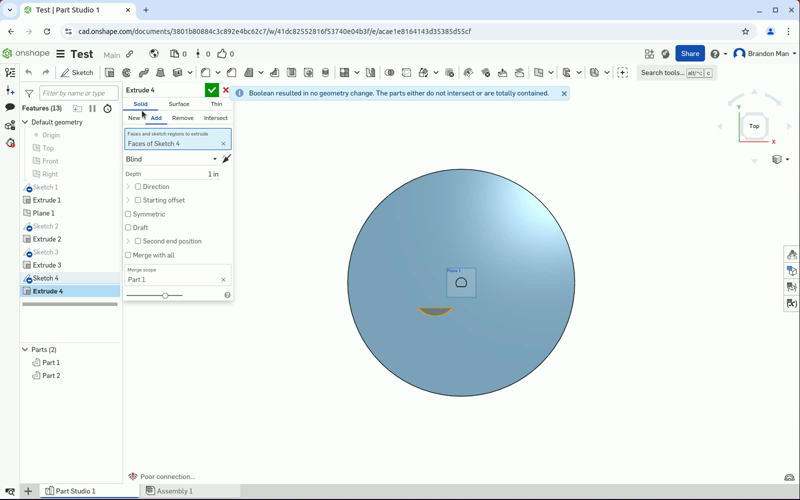
mouse_move(137, 120)
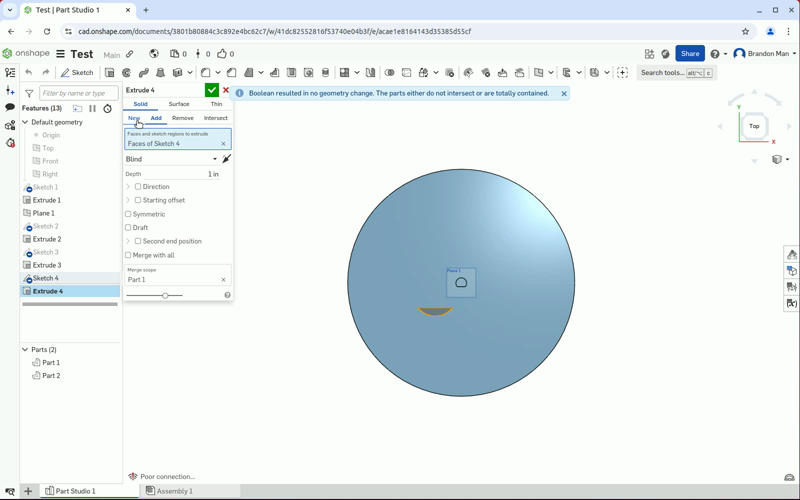
click(137, 120)
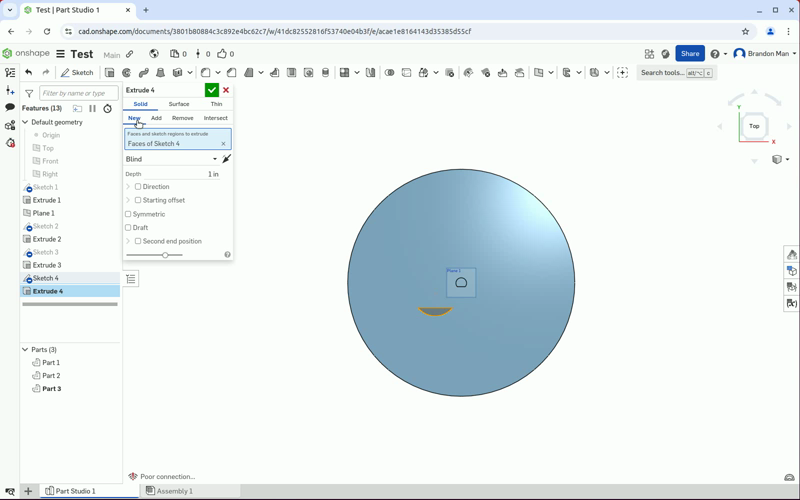
key(tab, 4)
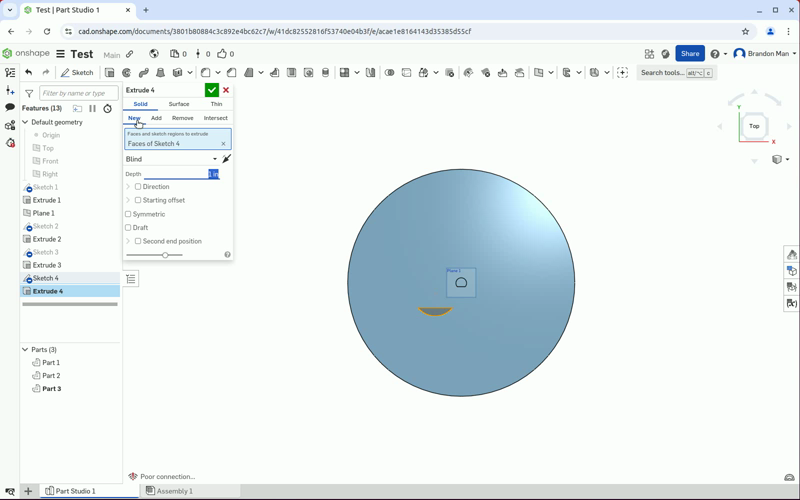
text(13.48)
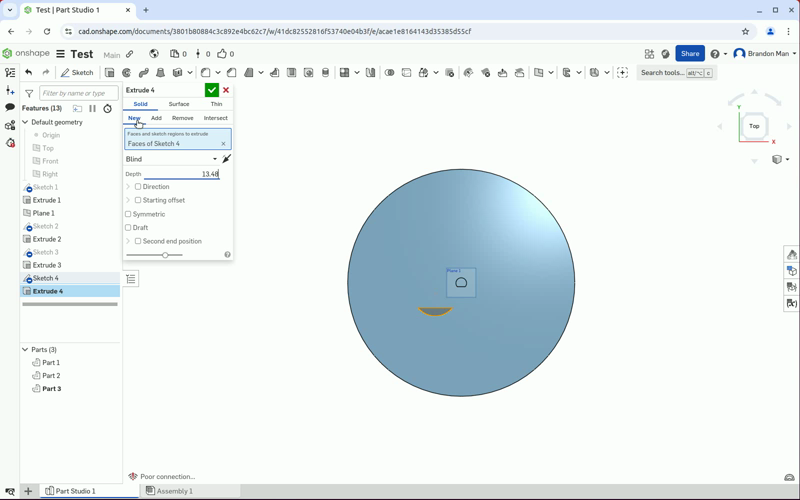
key(enter)
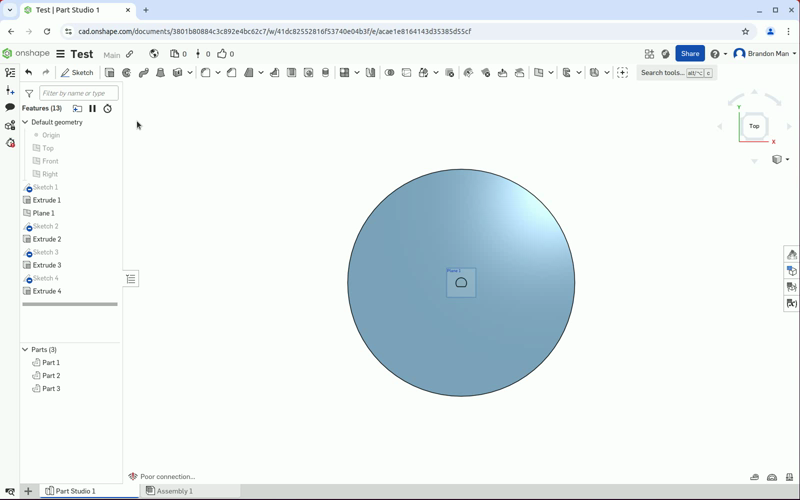
key(shift+h)
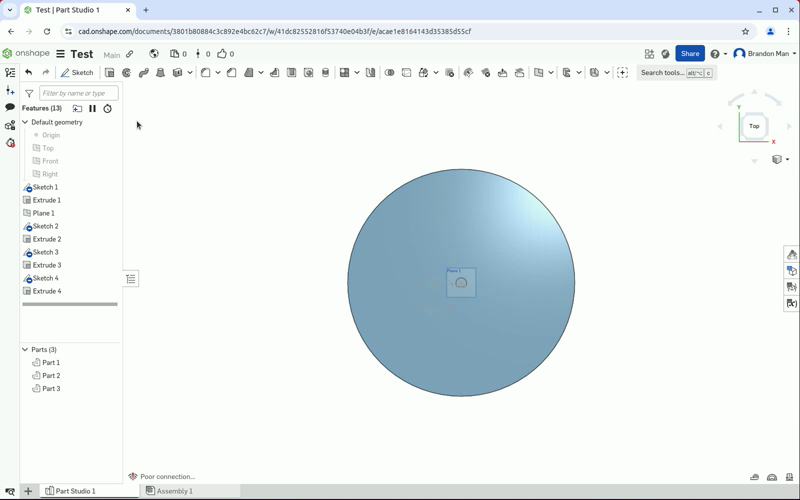
key(shift+h)
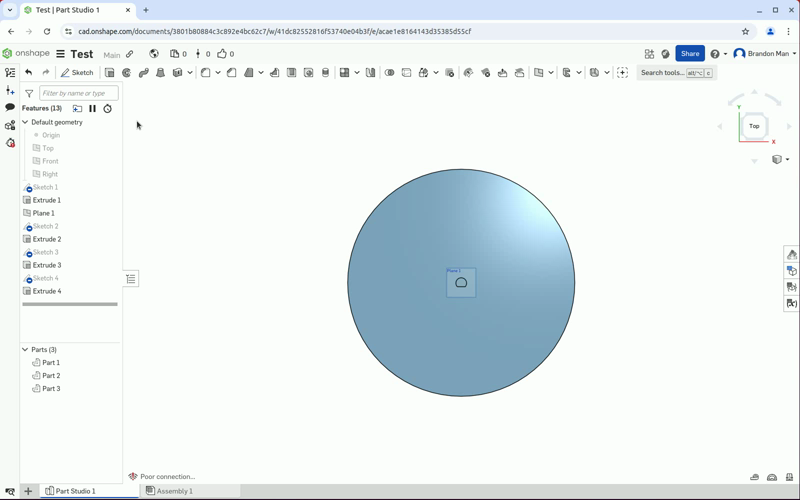
mouse_move(73, 189)
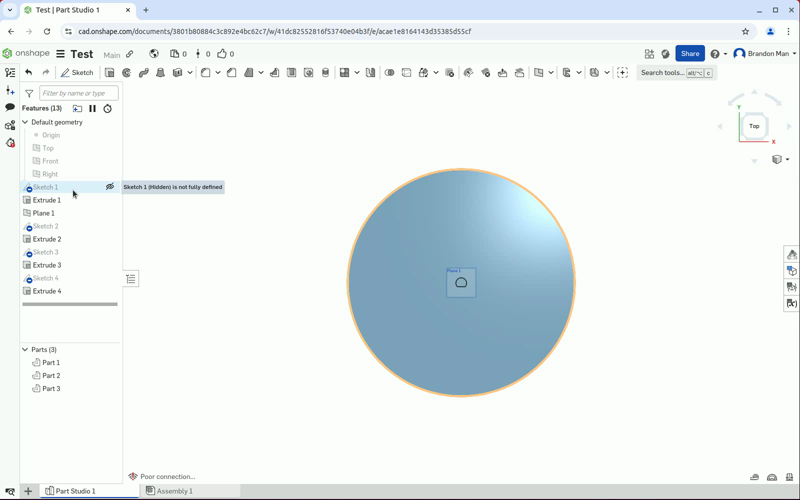
click(73, 189)
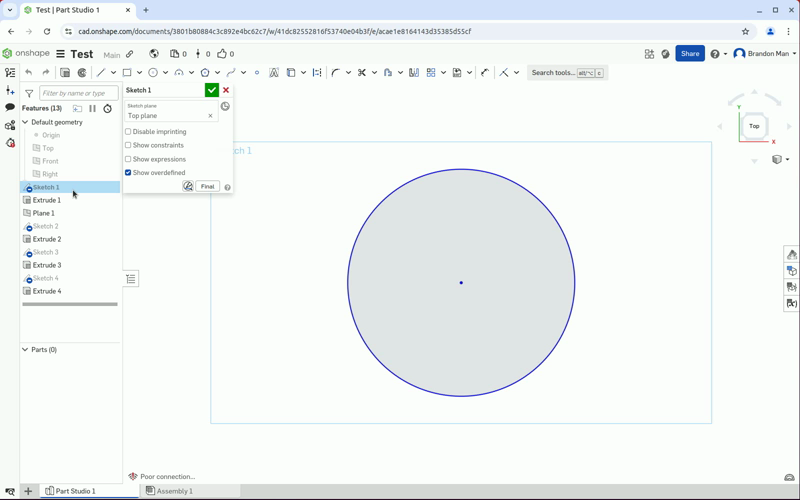
mouse_move(229, 92)
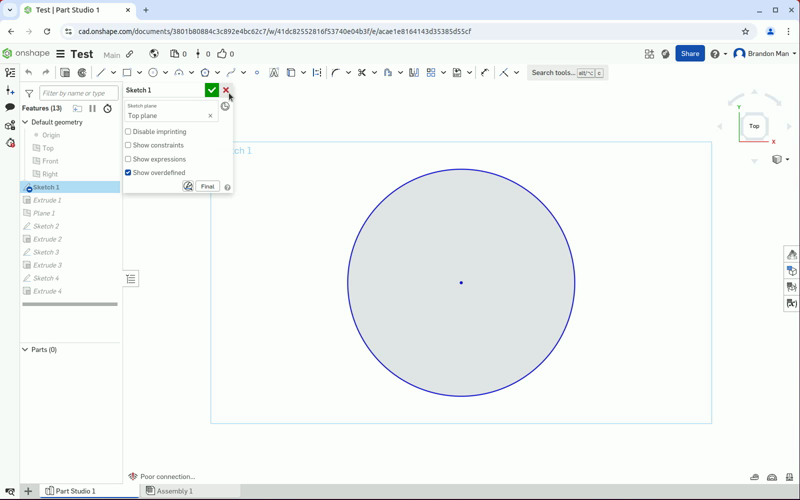
click(229, 92)
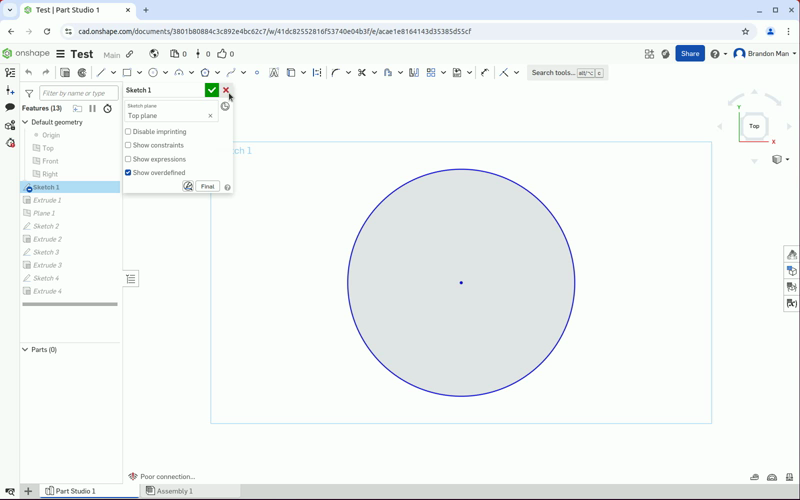
key(shift+s)
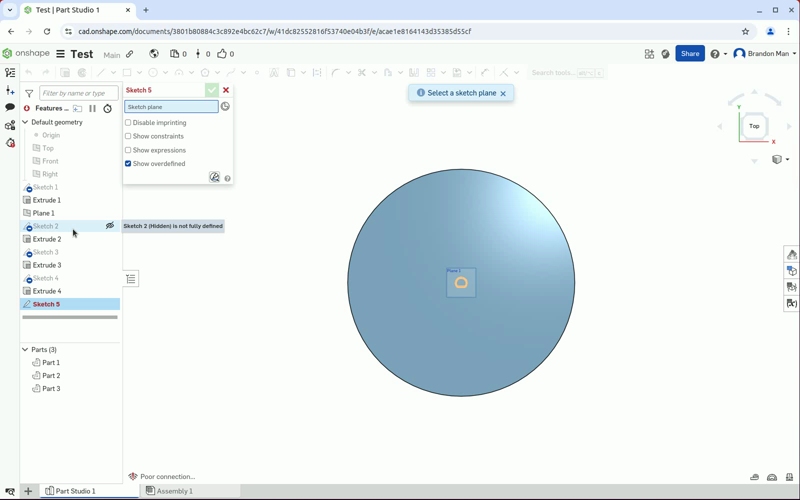
scroll(3)
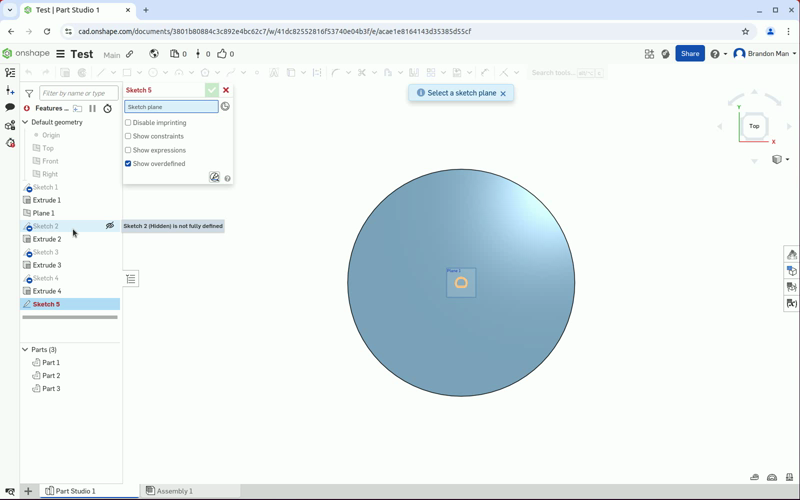
mouse_move(73, 150)
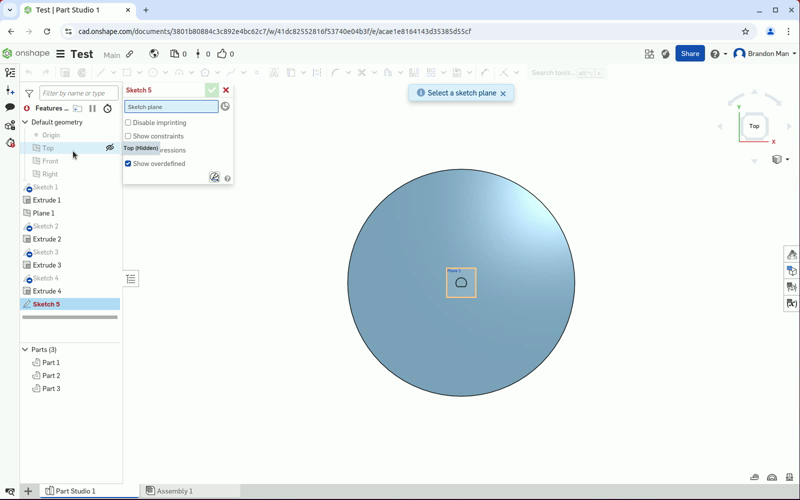
click(73, 150)
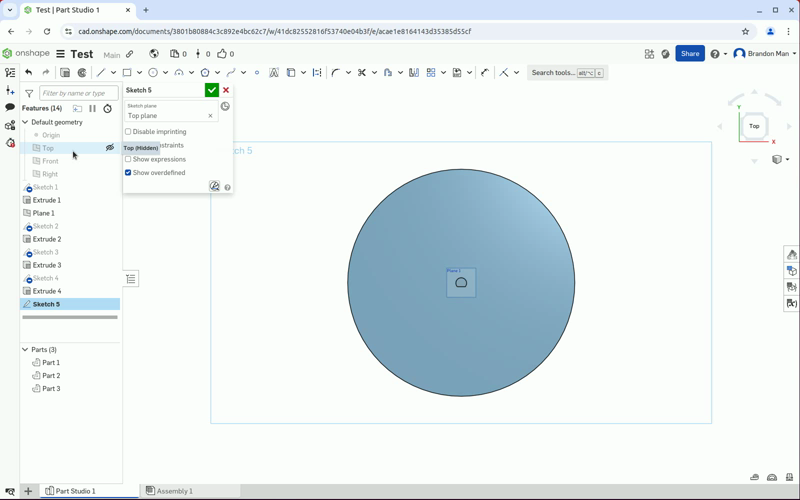
mouse_move(73, 352)
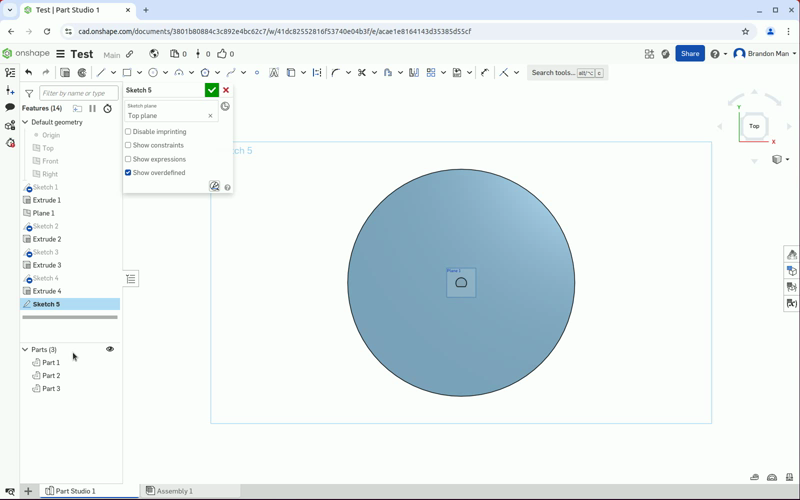
key(y)
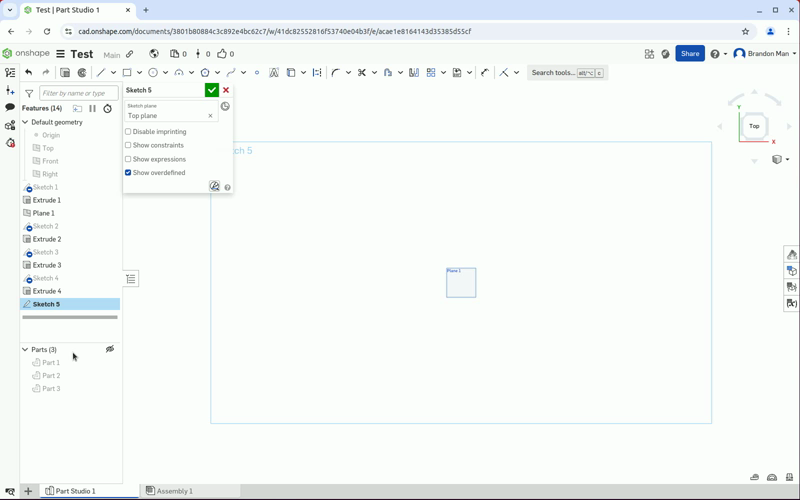
key(l)
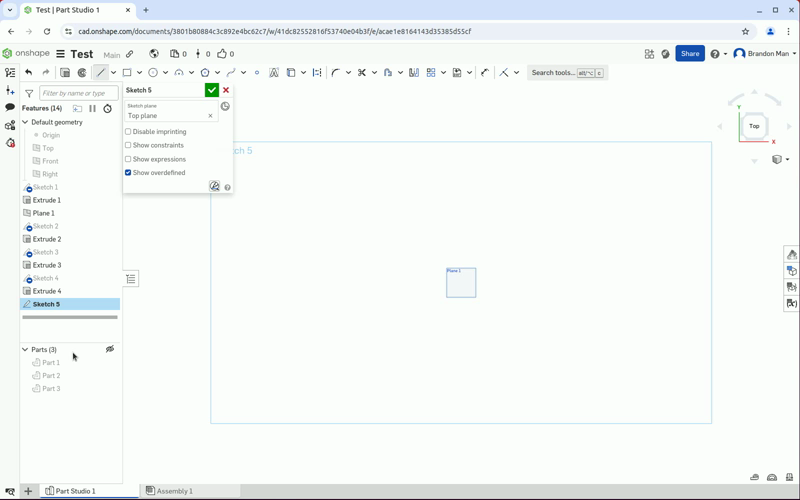
key_down(shift)
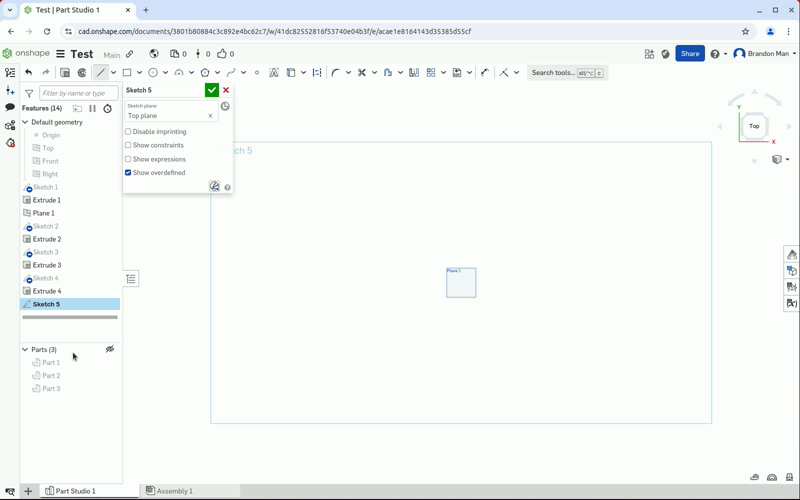
mouse_move(418, 307)
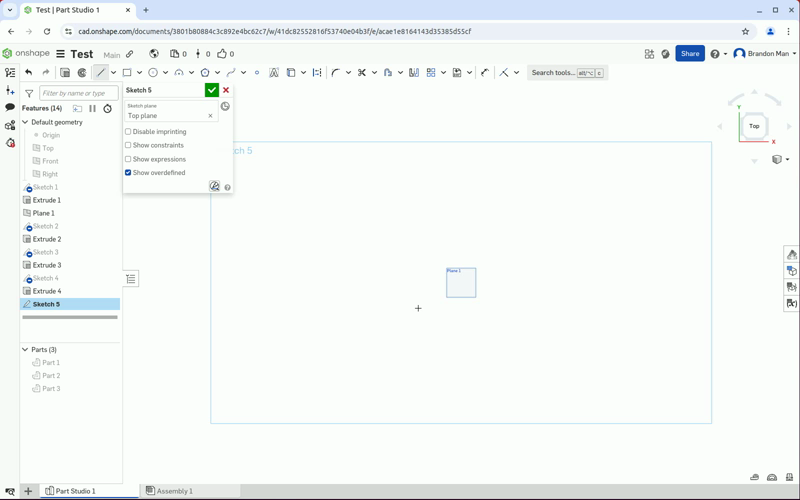
click(418, 307)
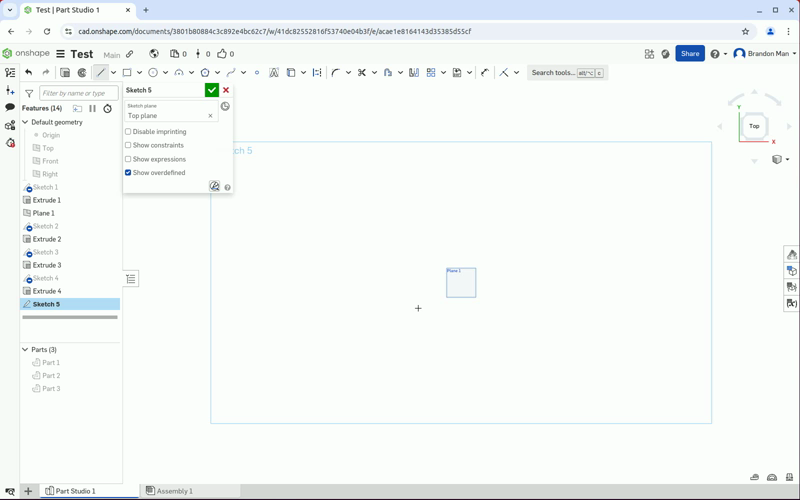
key_up(shift)
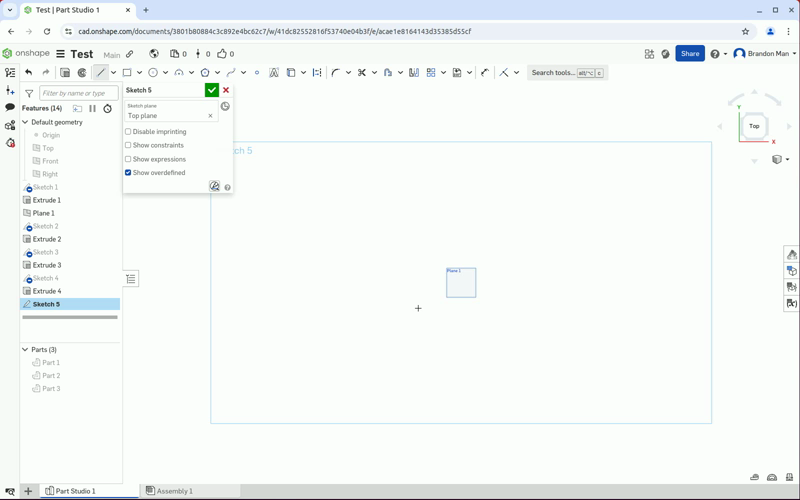
key_down(shift)
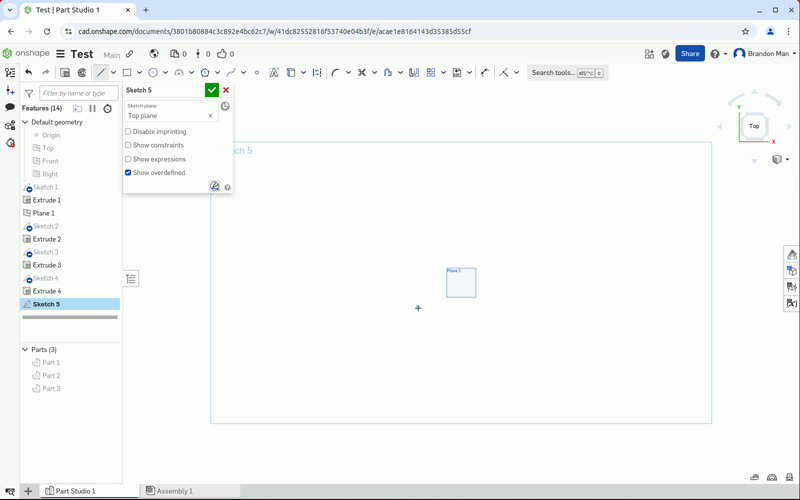
mouse_move(448, 307)
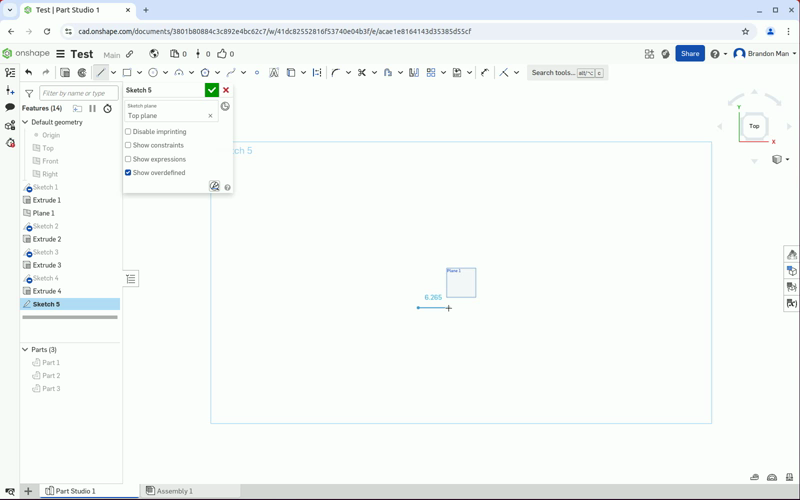
mouse_move(452, 307)
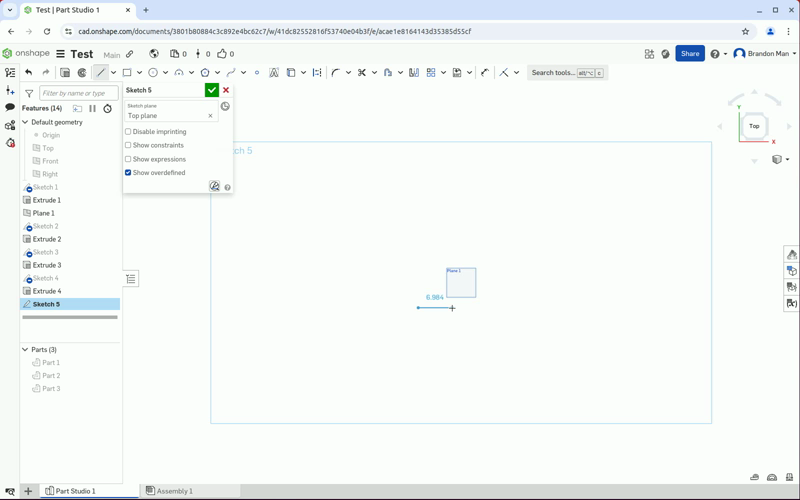
click(452, 307)
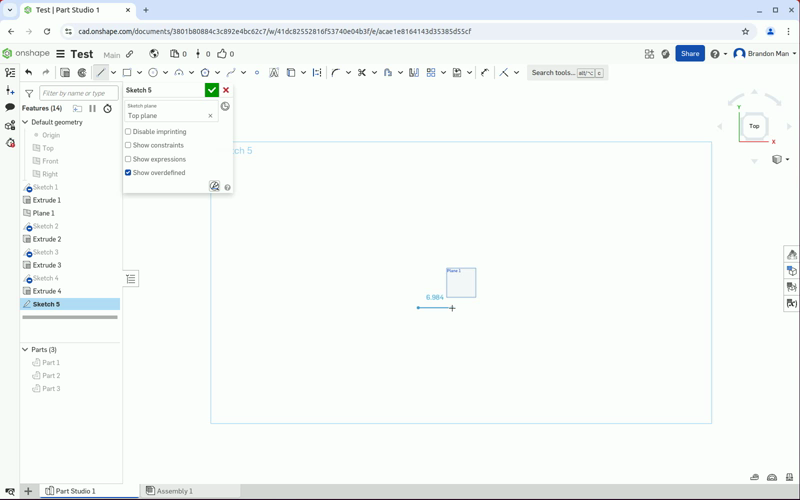
key_up(shift)
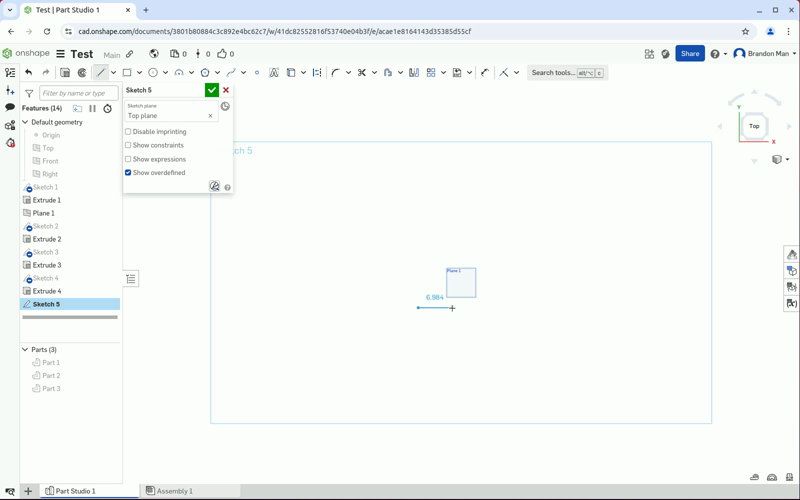
key_down(shift)
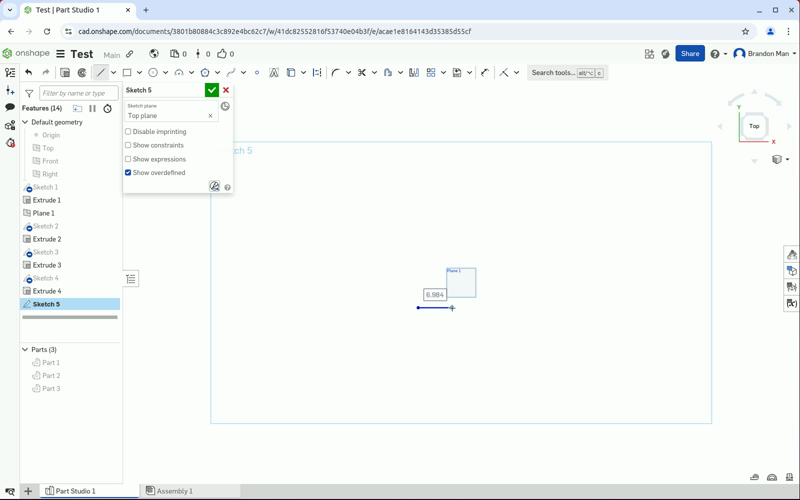
mouse_move(482, 307)
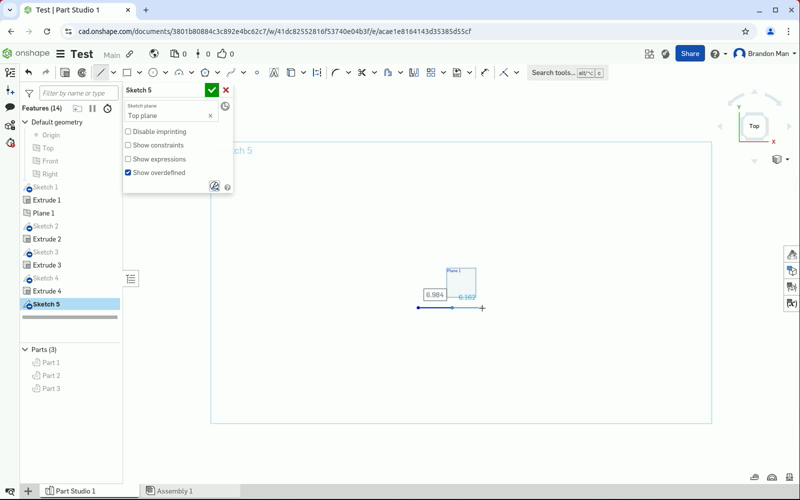
mouse_move(452, 284)
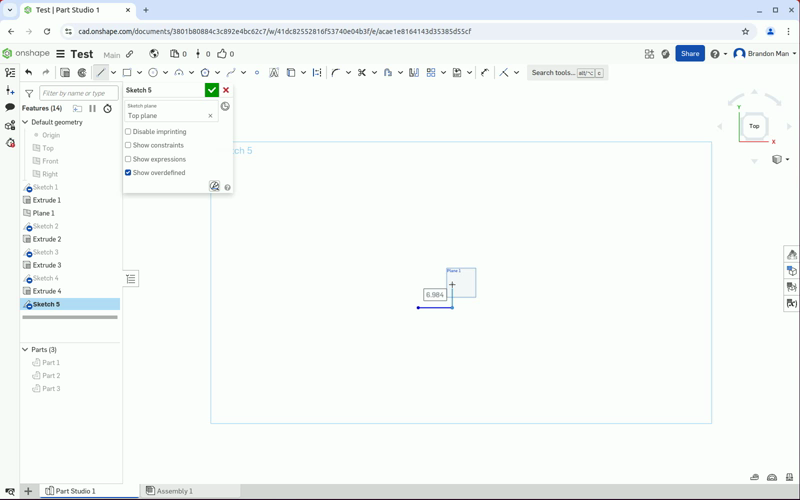
click(452, 284)
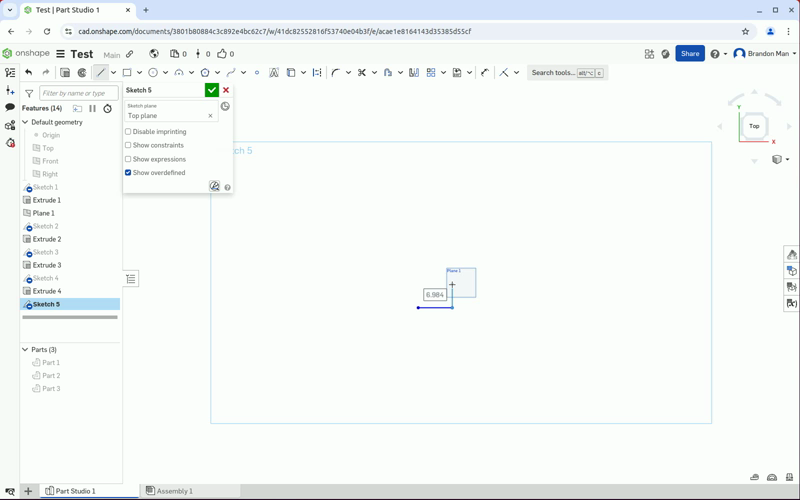
key_up(shift)
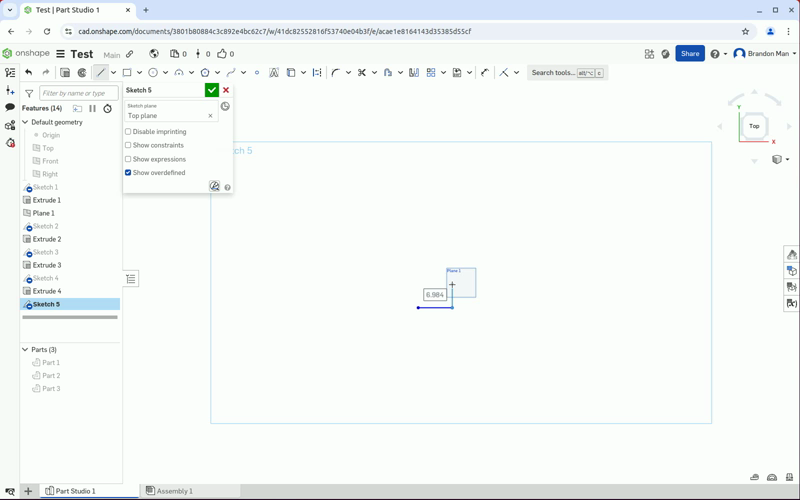
key_down(shift)
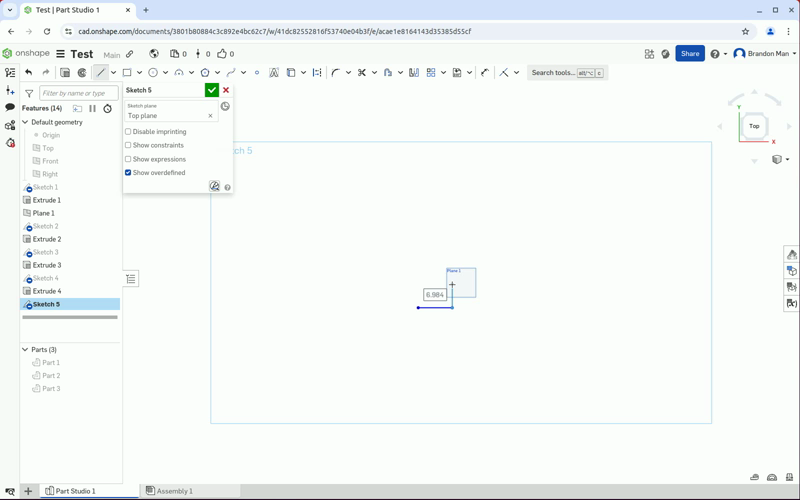
mouse_move(482, 284)
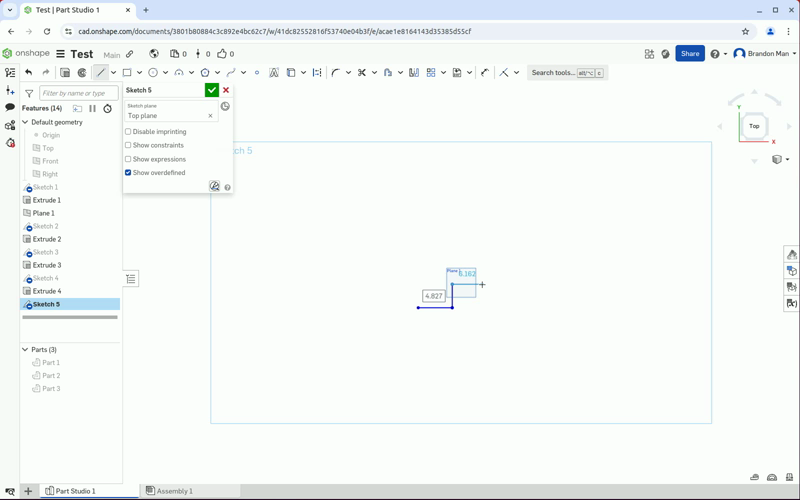
mouse_move(418, 284)
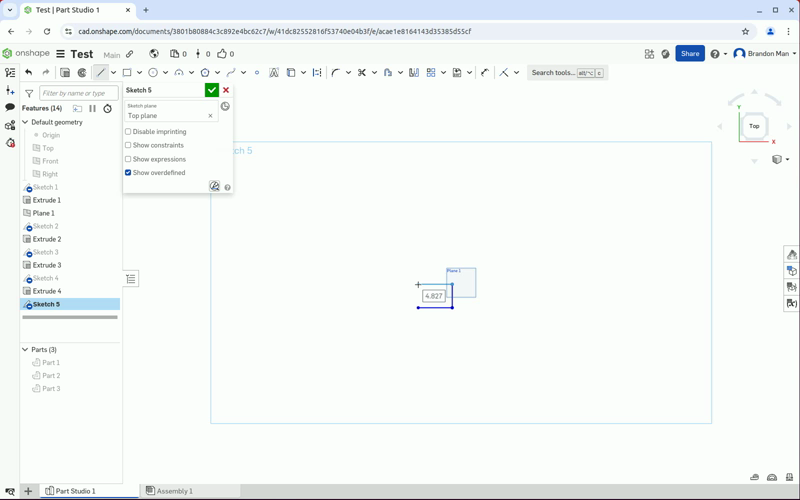
click(418, 284)
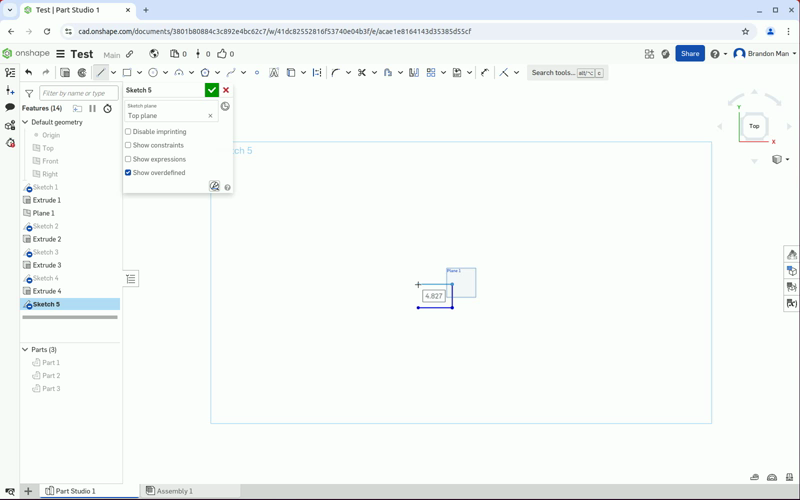
key_up(shift)
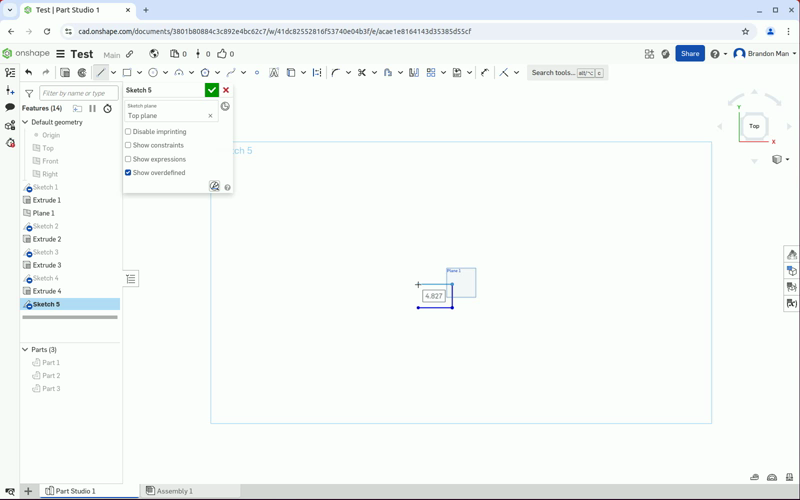
mouse_move(448, 284)
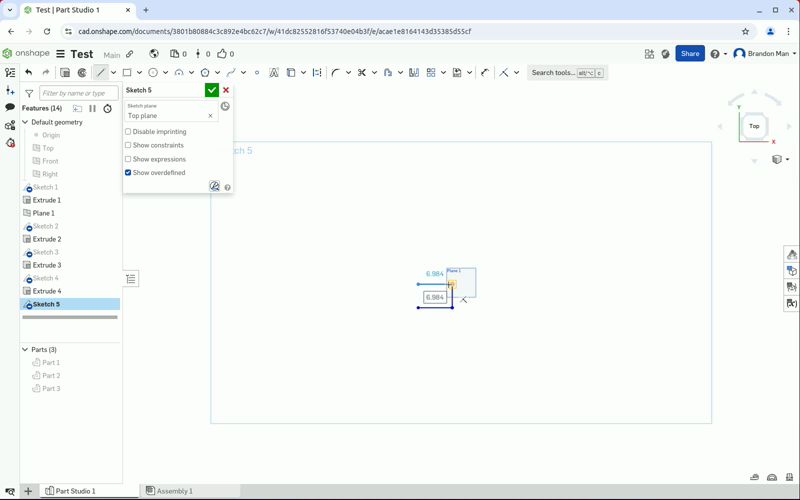
key_down(shift)
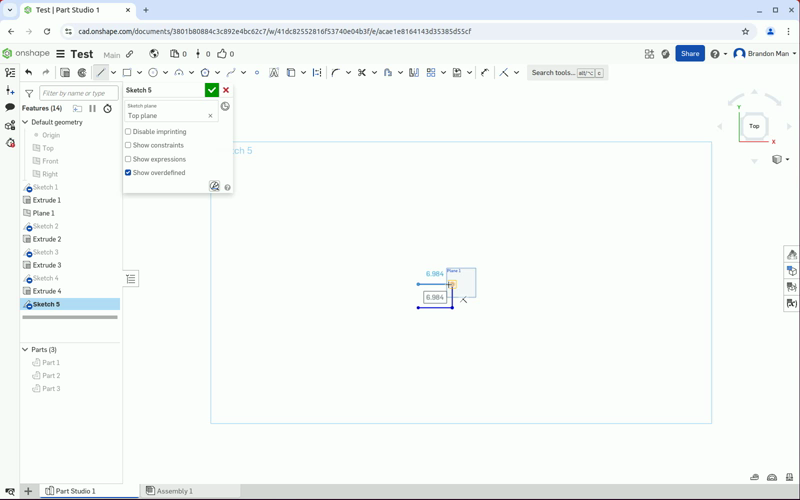
mouse_move(418, 307)
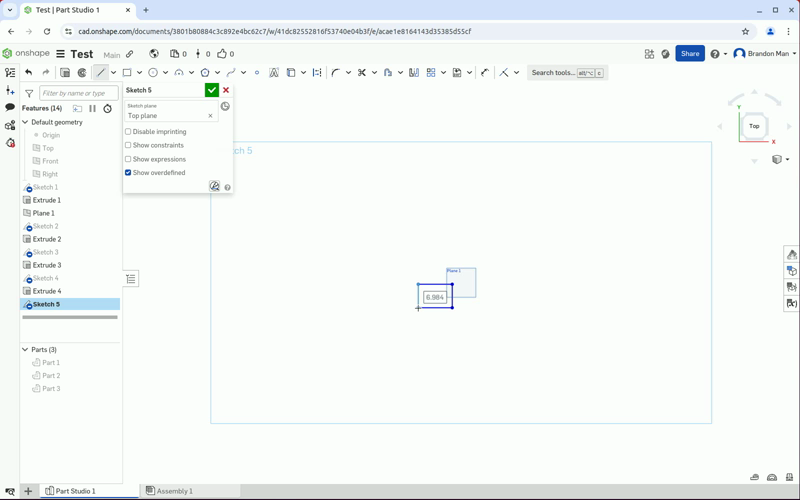
key_up(shift)
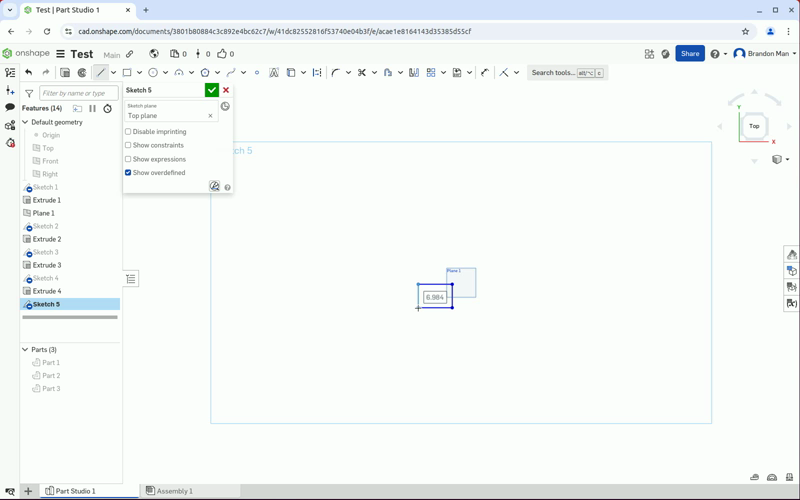
click(418, 307)
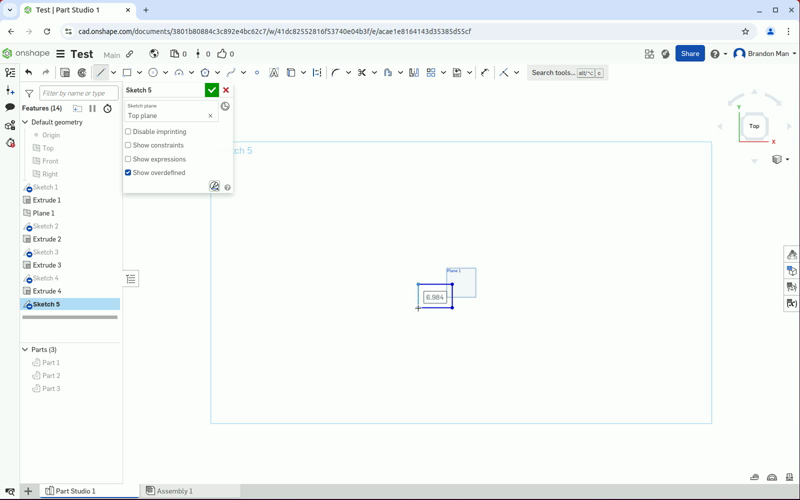
key(esc)
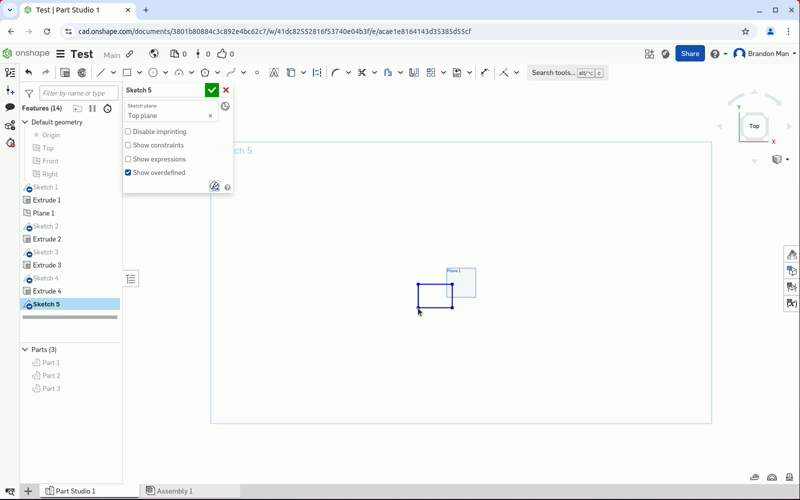
mouse_move(426, 295)
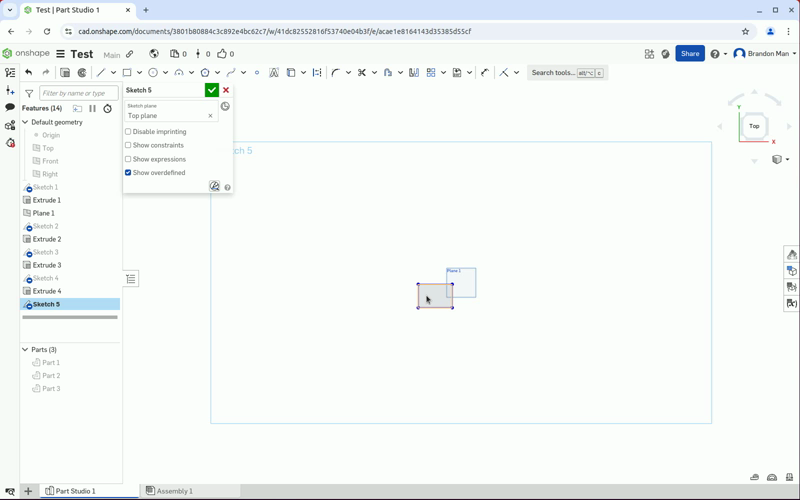
scroll(6)
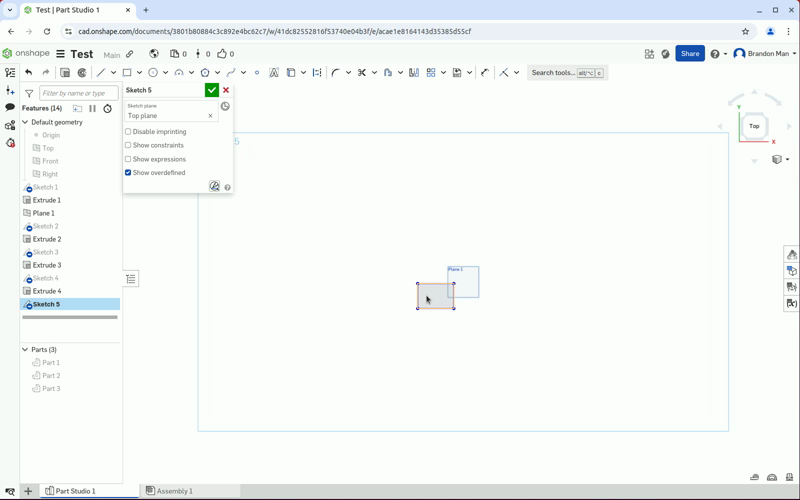
scroll(6)
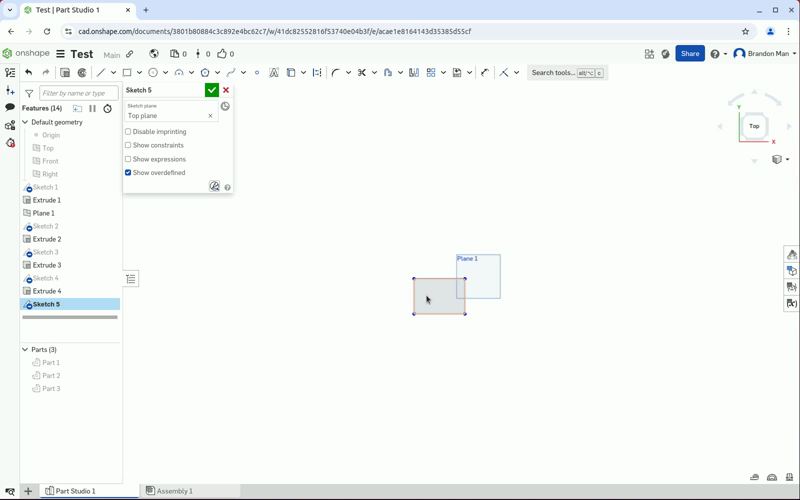
scroll(6)
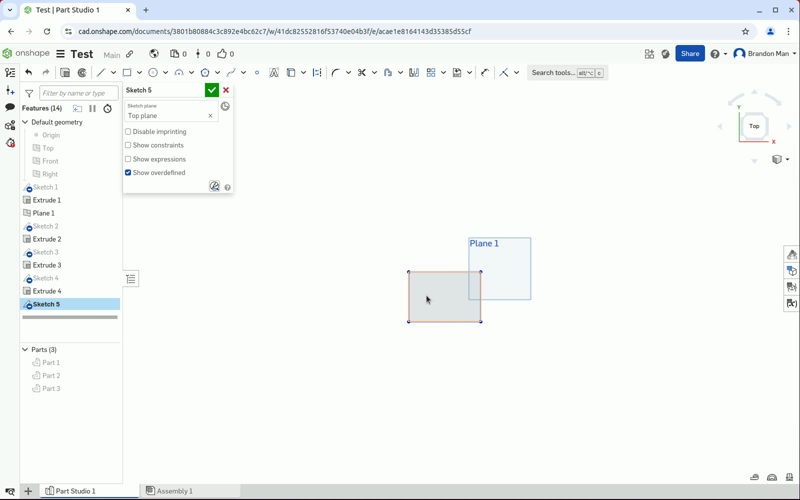
scroll(6)
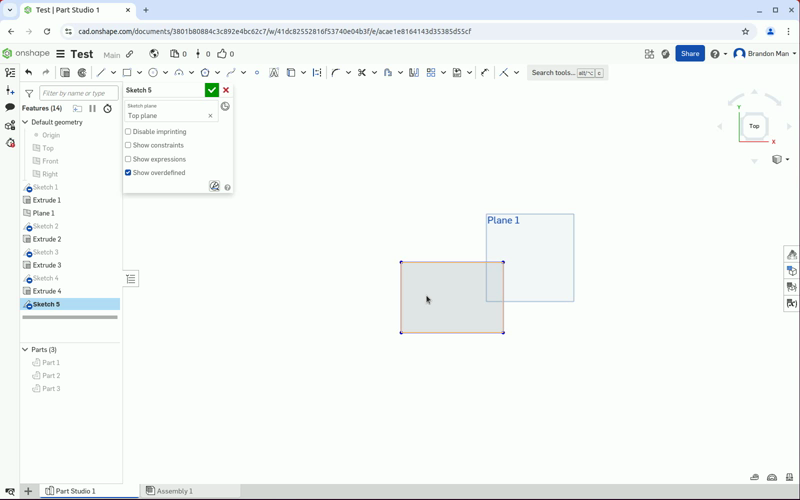
scroll(6)
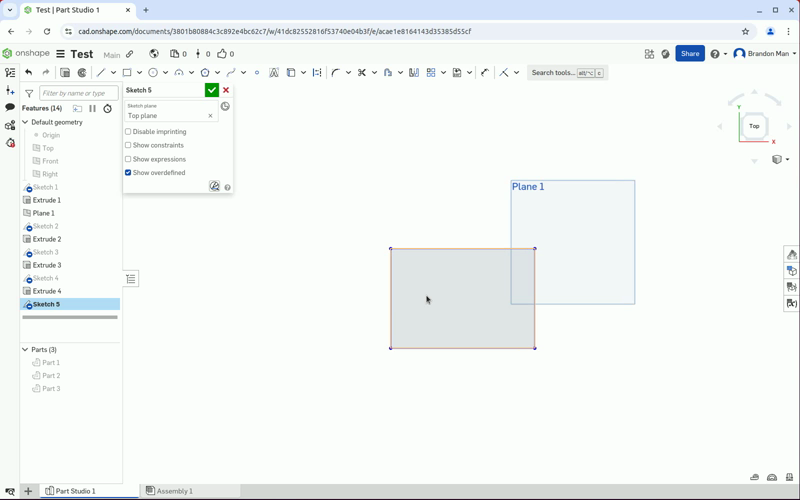
scroll(6)
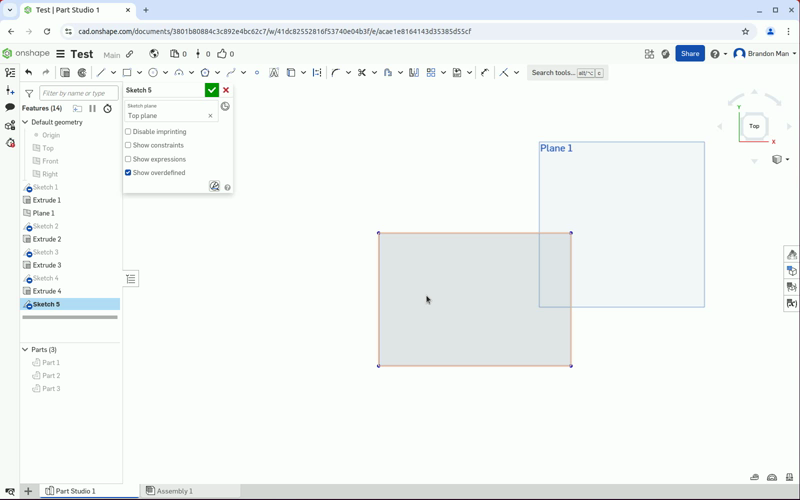
scroll(6)
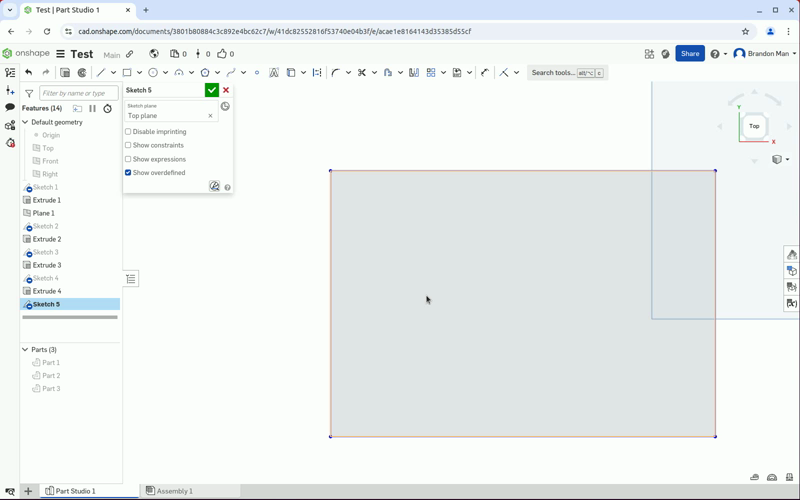
click(426, 295)
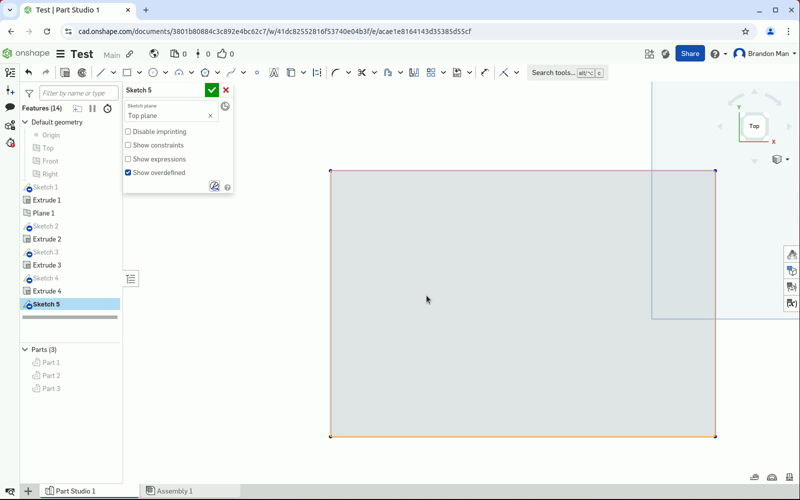
scroll(-6)
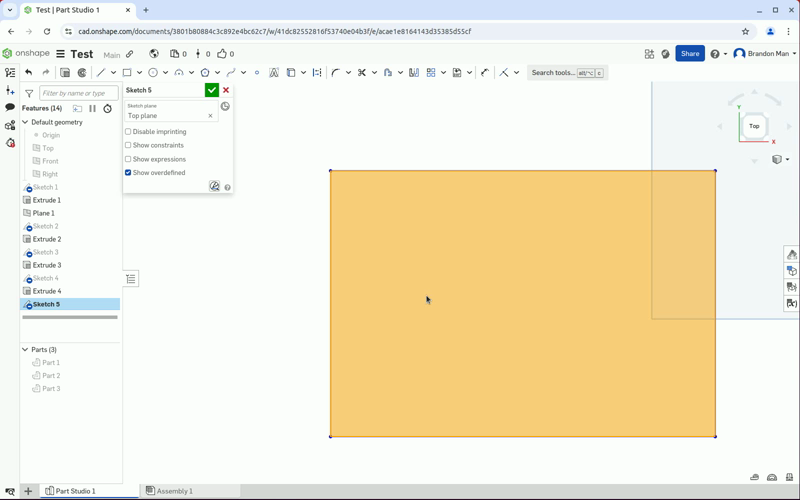
scroll(-6)
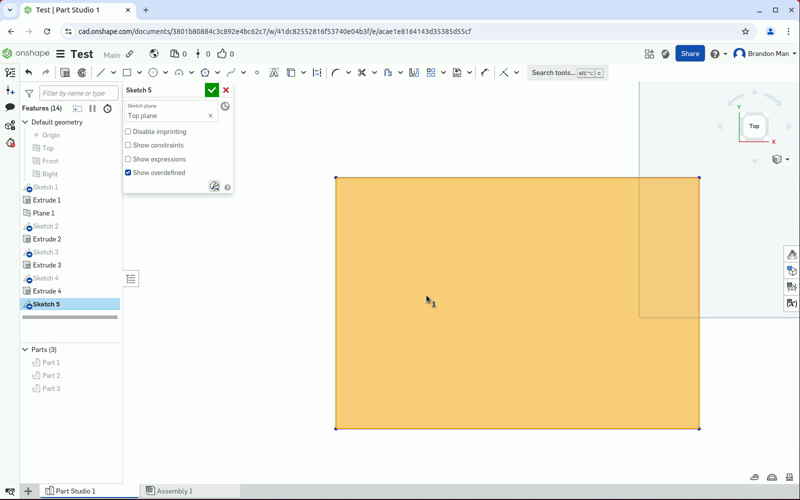
scroll(-6)
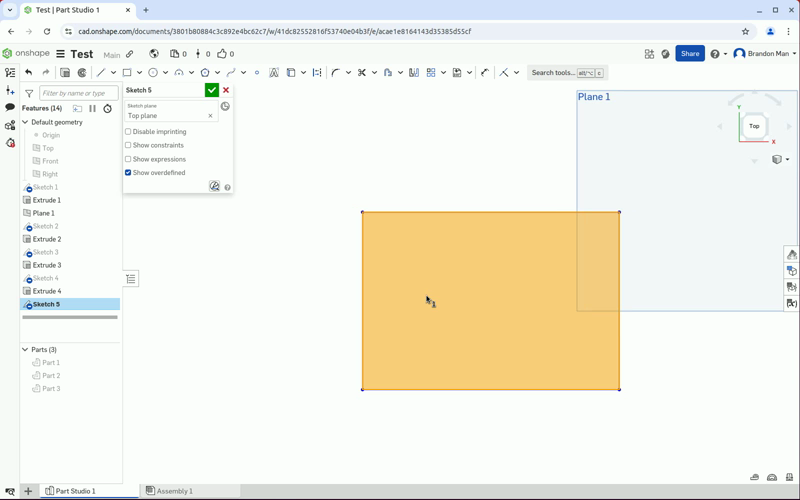
scroll(-6)
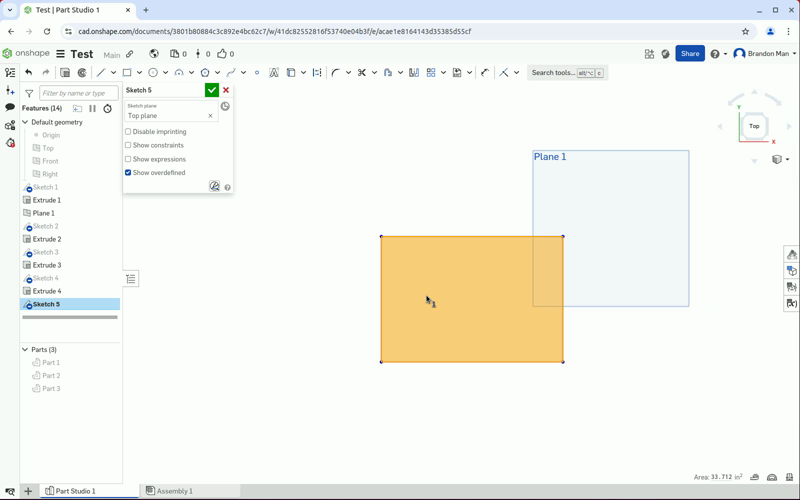
scroll(-6)
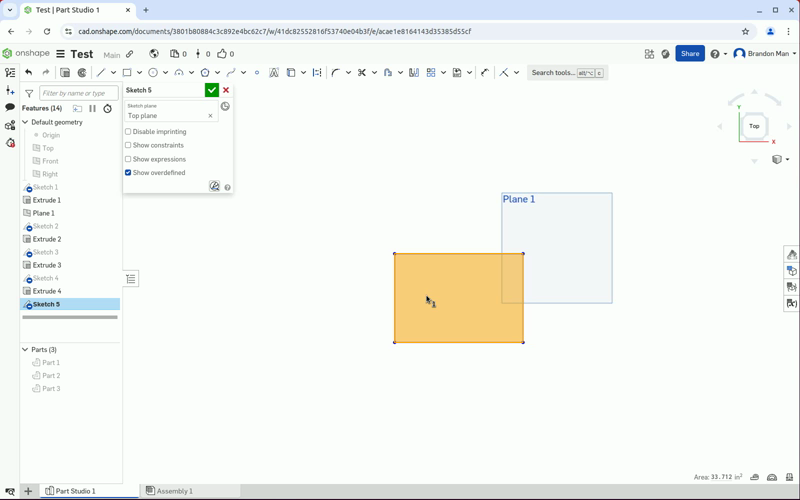
scroll(-6)
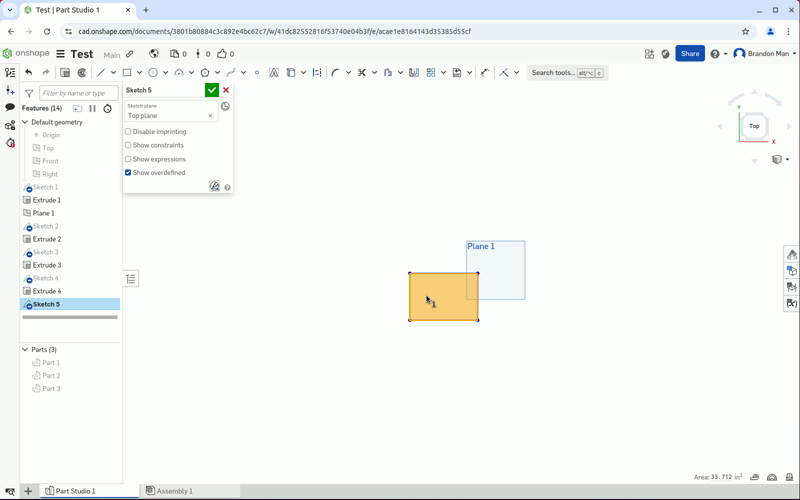
scroll(-6)
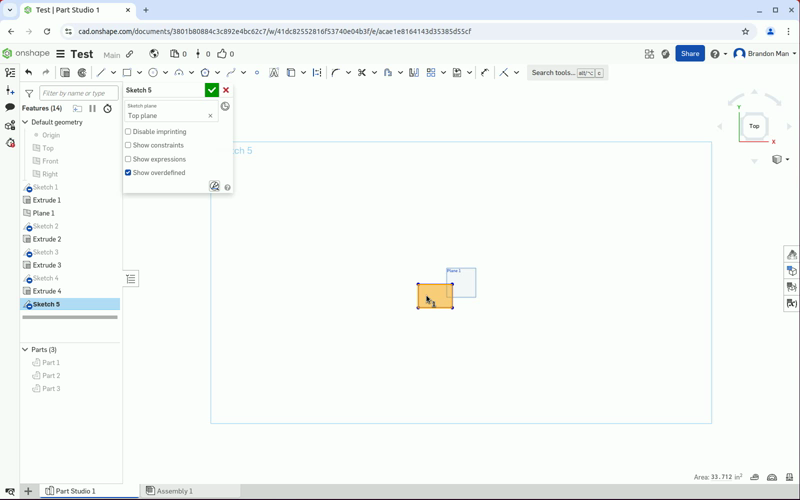
mouse_move(73, 352)
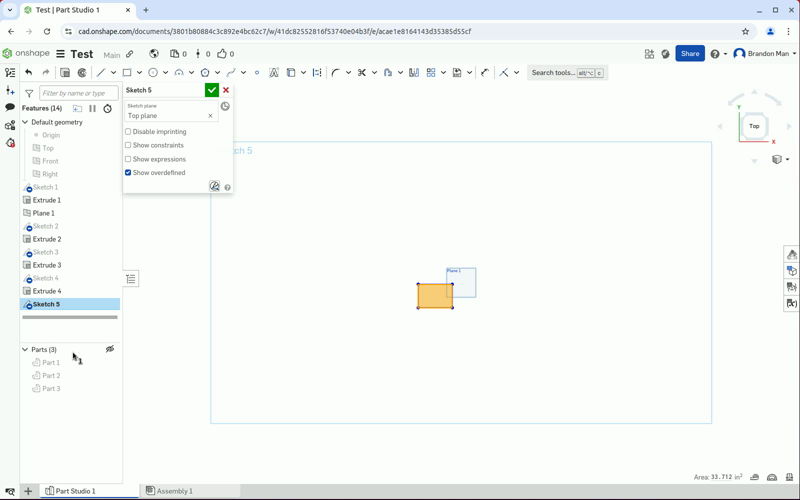
key(shift+y)
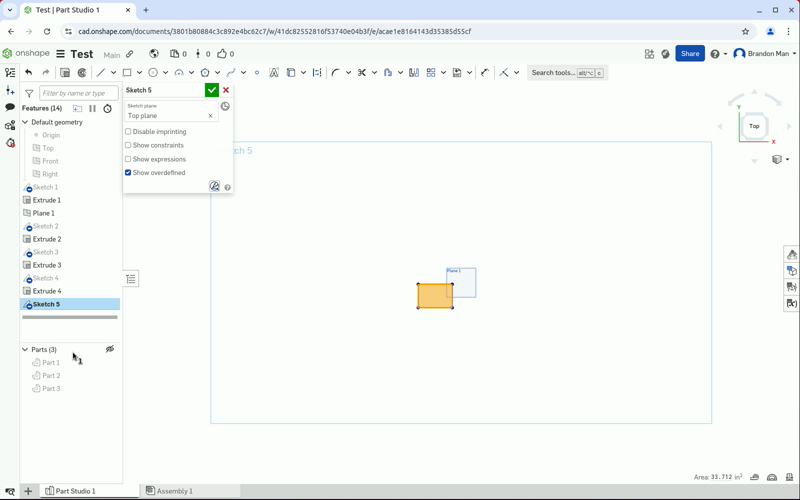
key(shift+e)
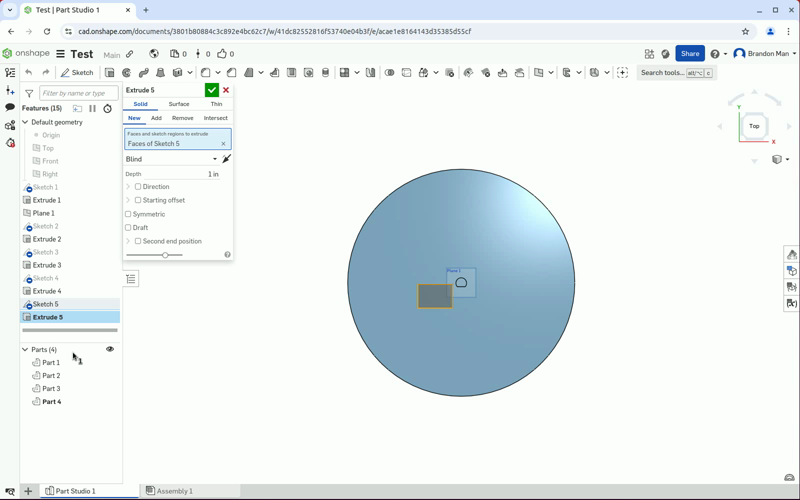
mouse_move(143, 106)
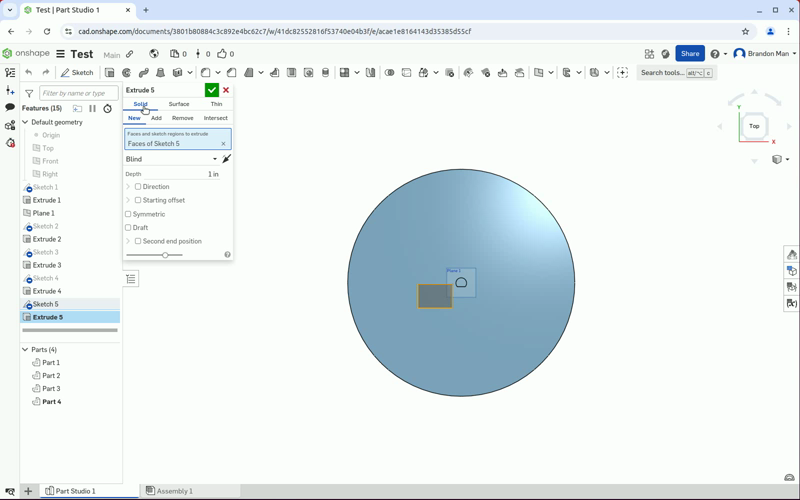
click(143, 106)
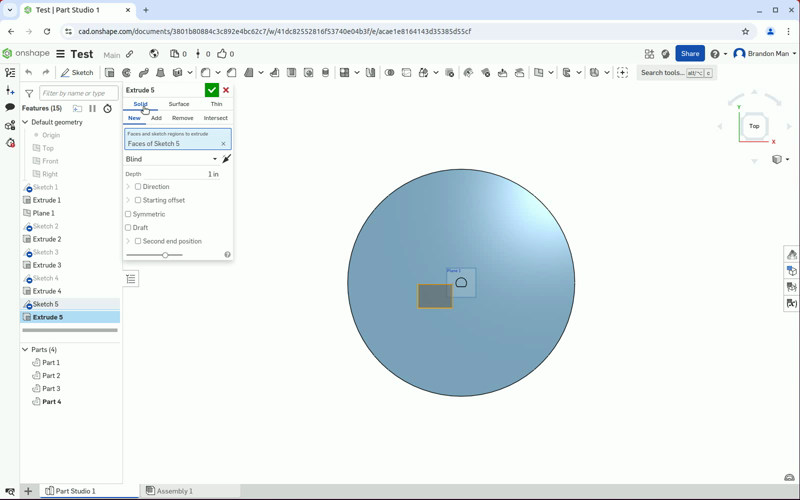
mouse_move(137, 120)
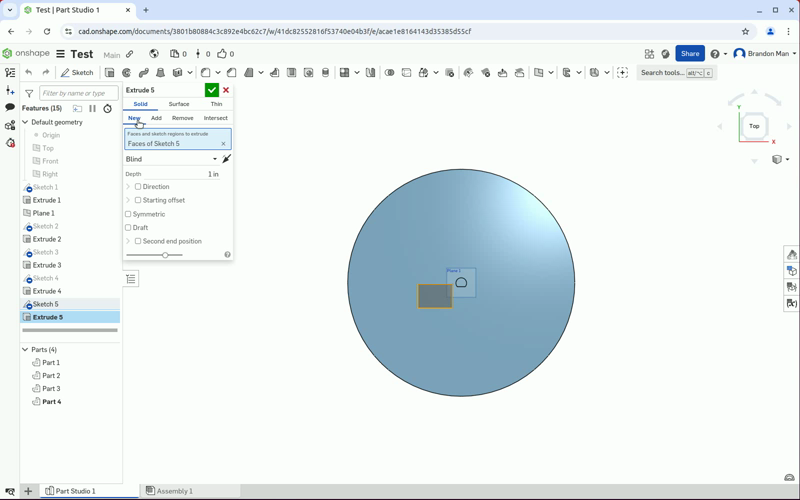
click(137, 120)
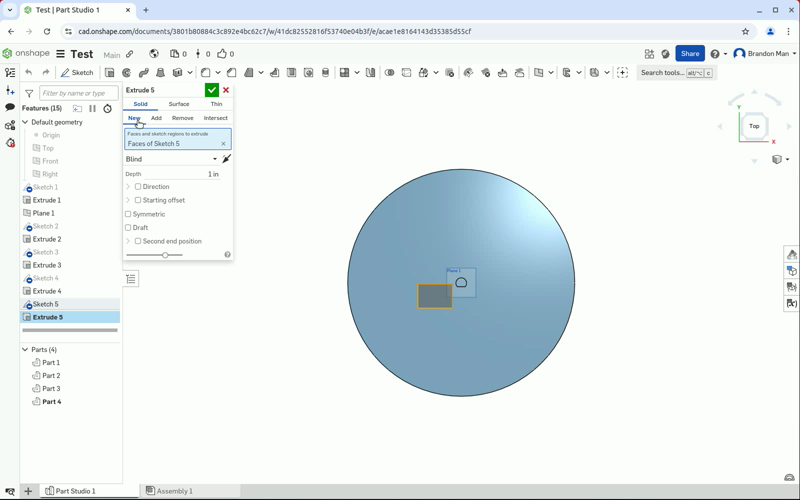
key(tab, 4)
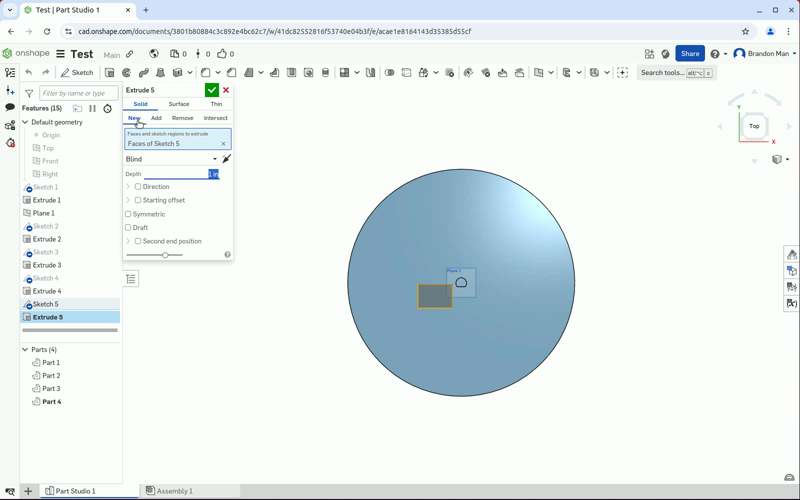
text(13.48)
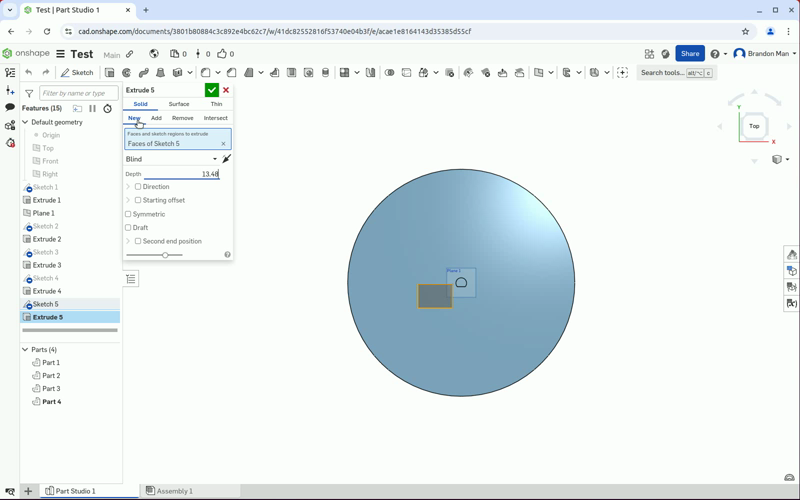
key(enter)
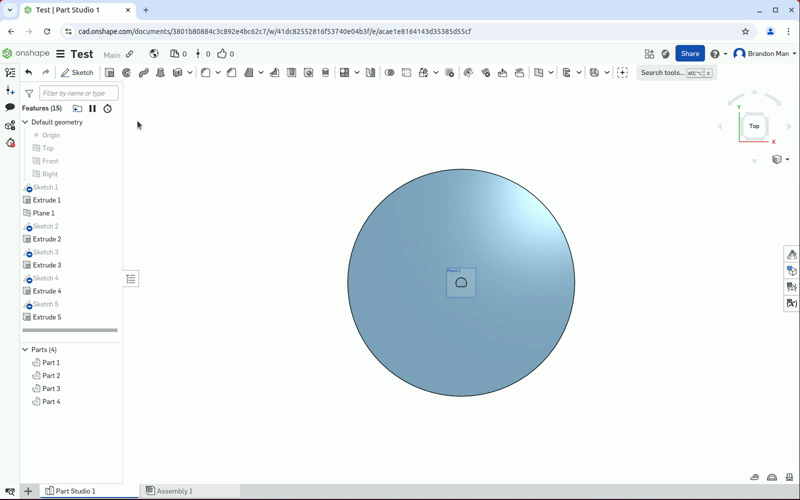
key(shift+h)
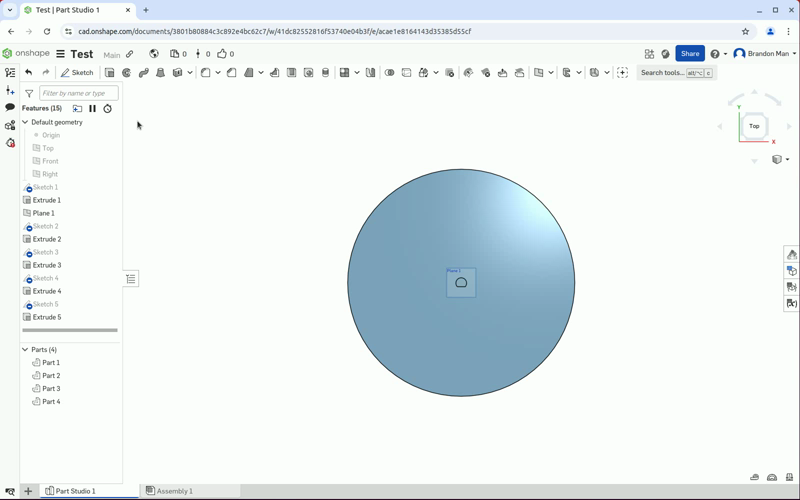
key(shift+h)
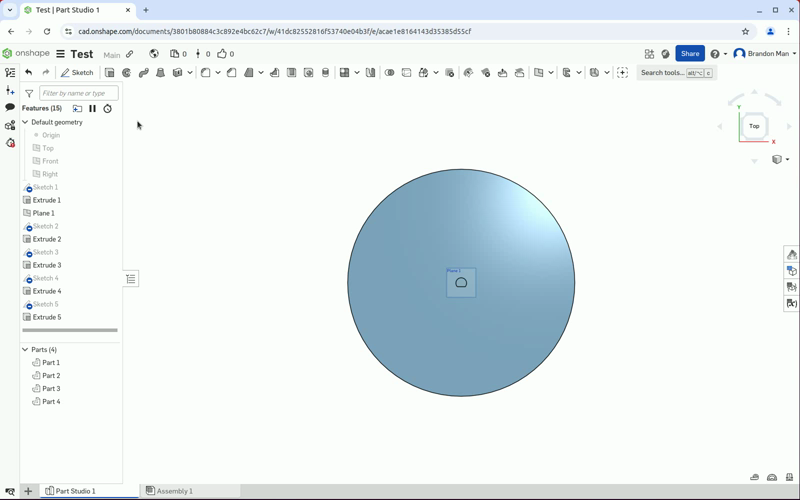
mouse_move(73, 189)
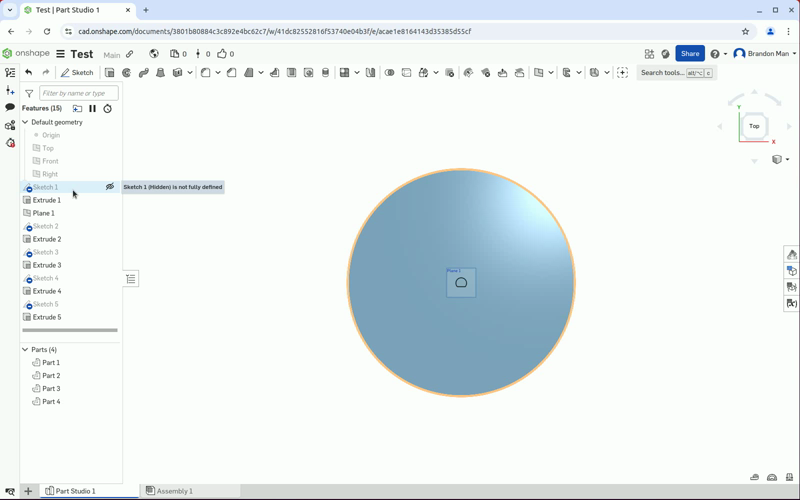
click(73, 189)
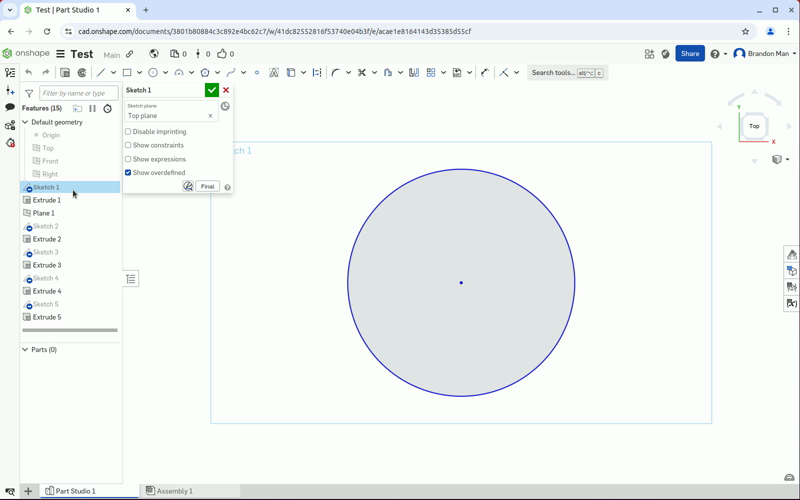
mouse_move(229, 92)
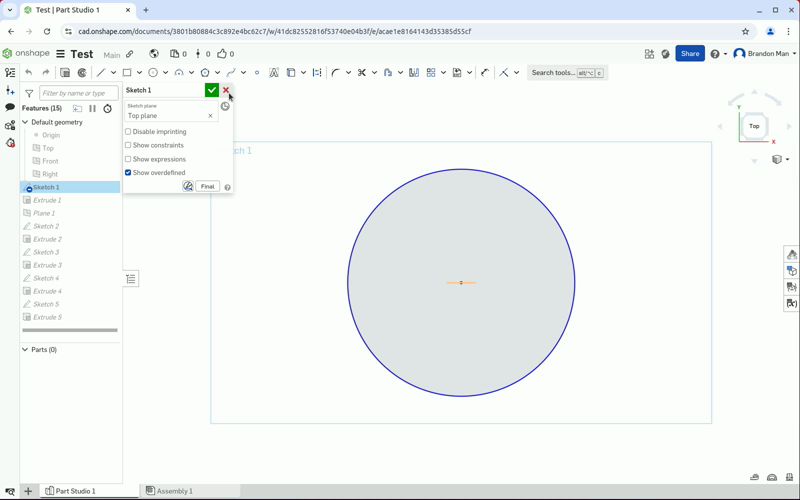
click(229, 92)
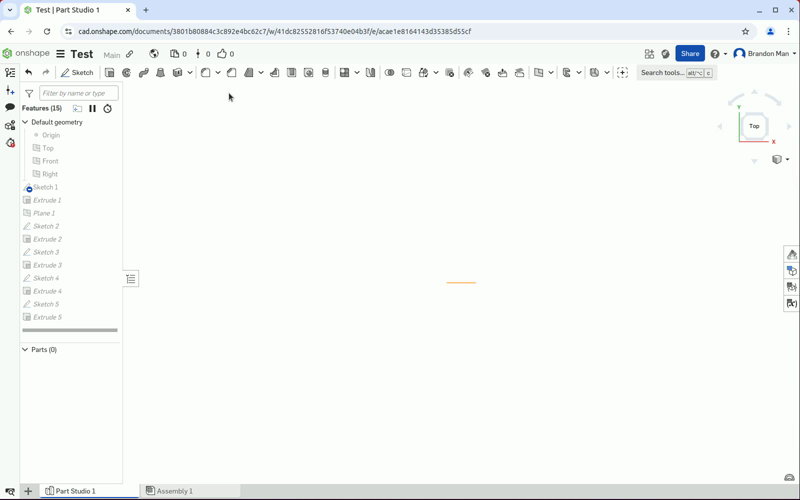
mouse_move(541, 75)
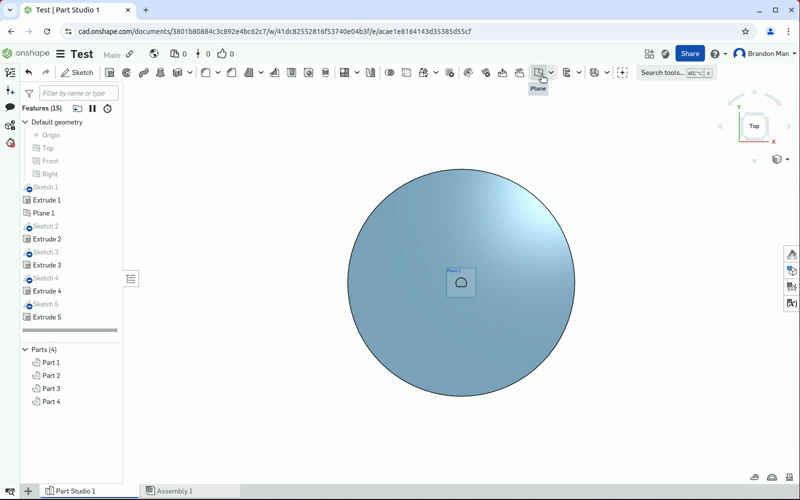
click(541, 75)
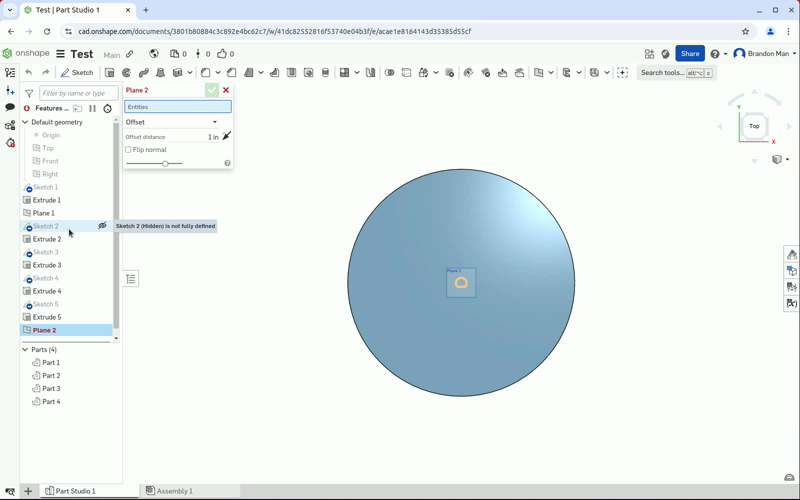
scroll(3)
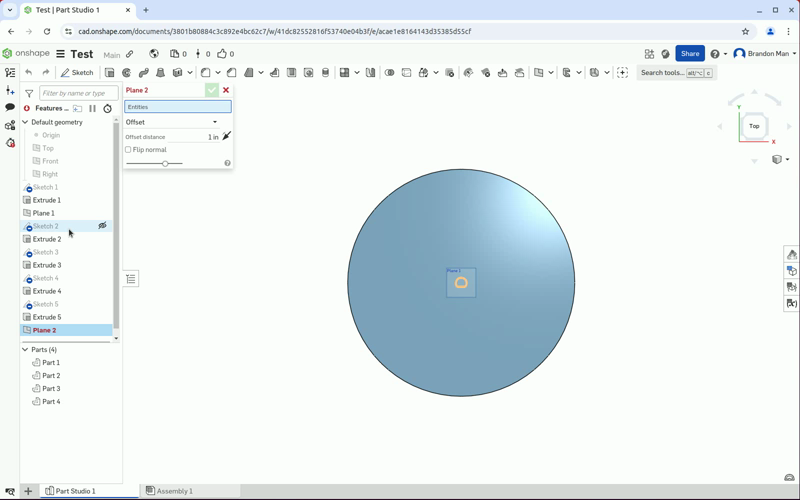
mouse_move(69, 150)
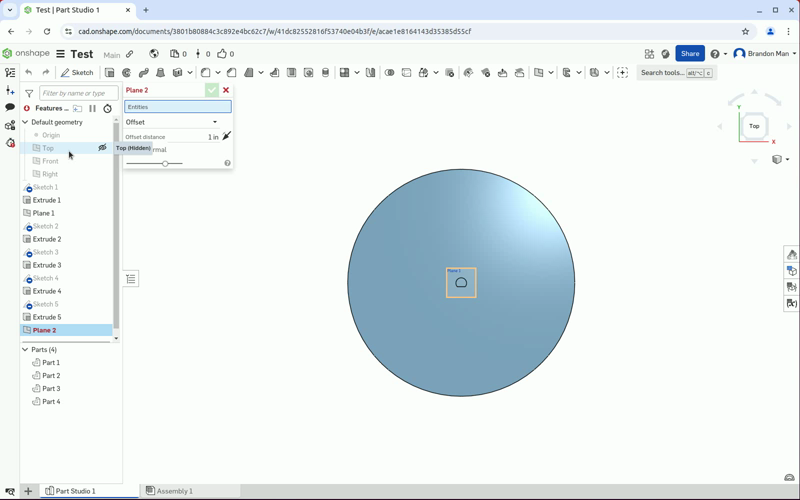
click(69, 150)
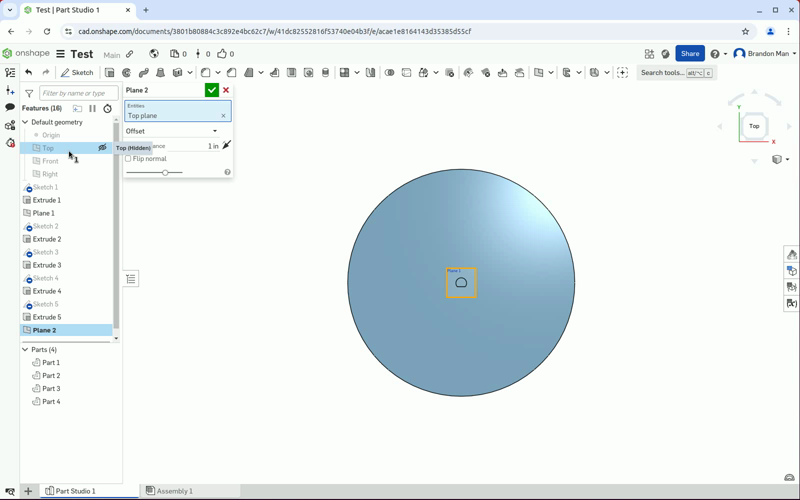
key(tab, 2)
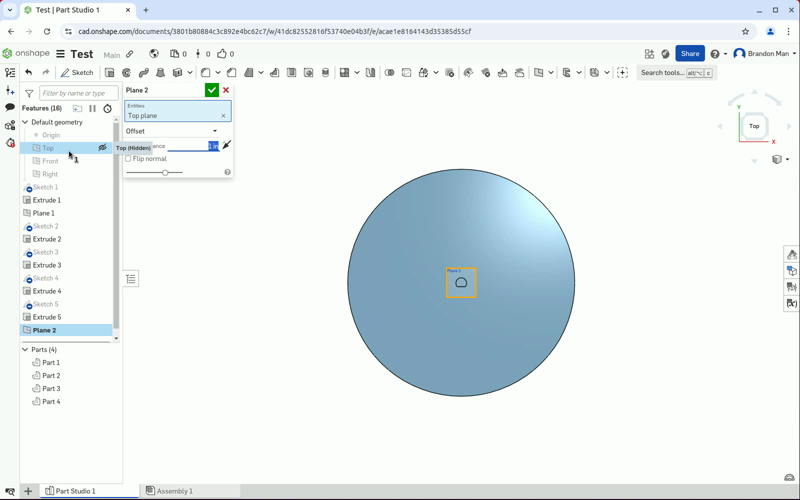
text(13.495)
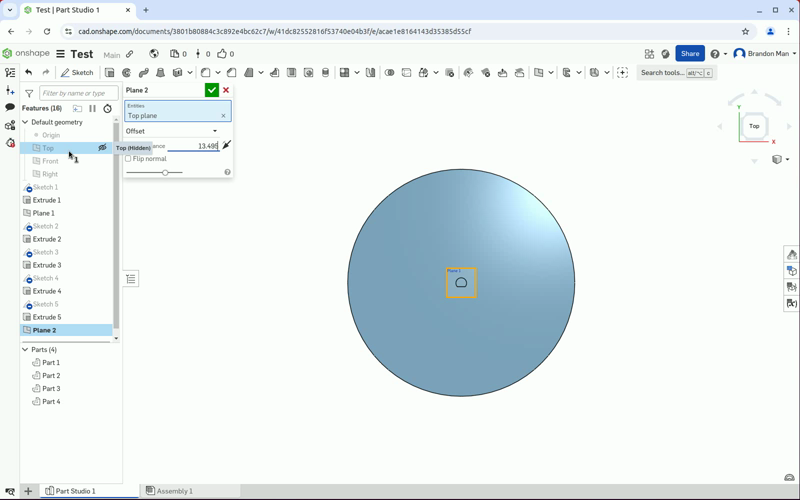
key(enter, 2)
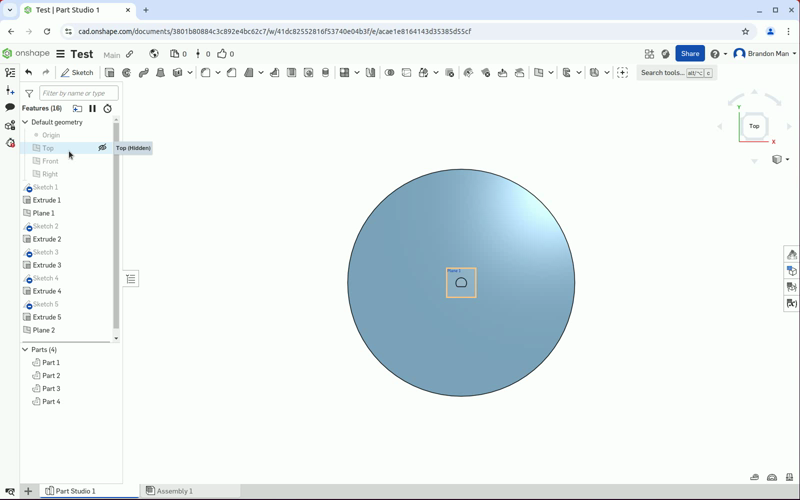
key(shift+s)
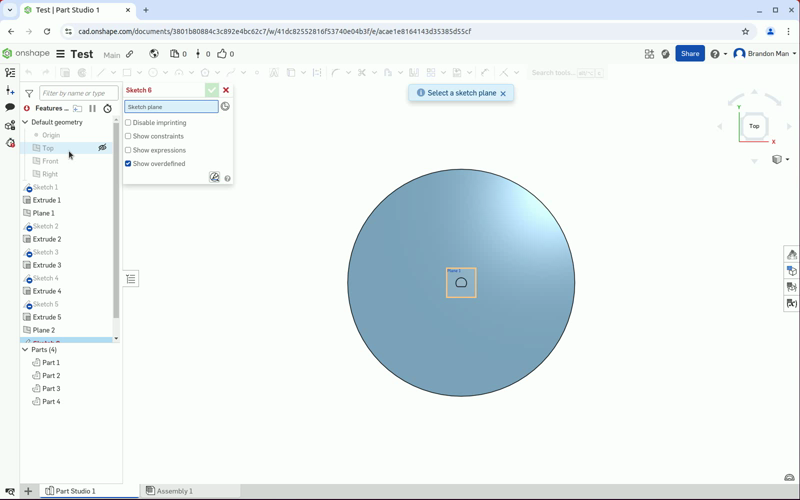
mouse_move(69, 319)
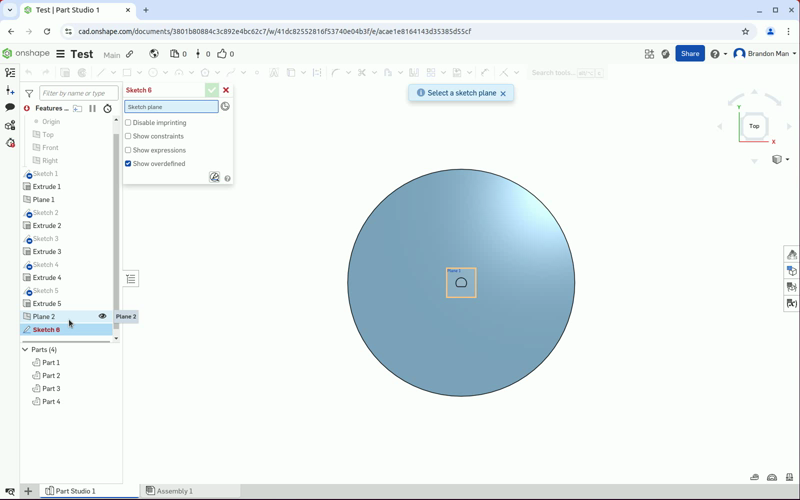
click(69, 319)
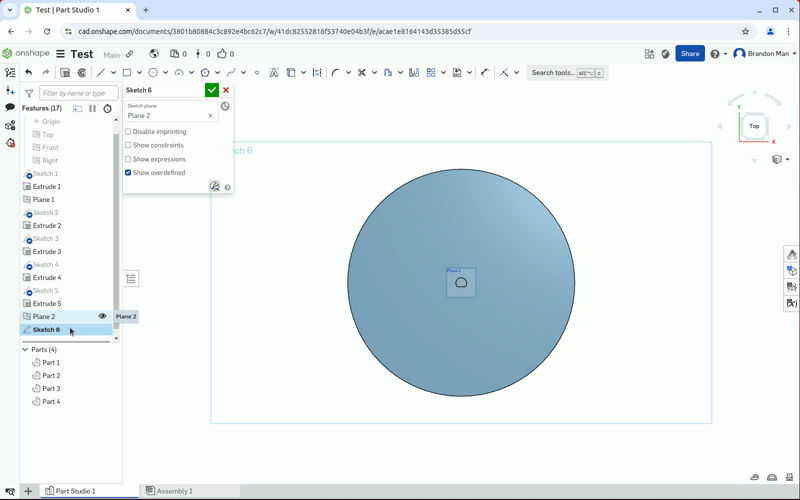
mouse_move(73, 352)
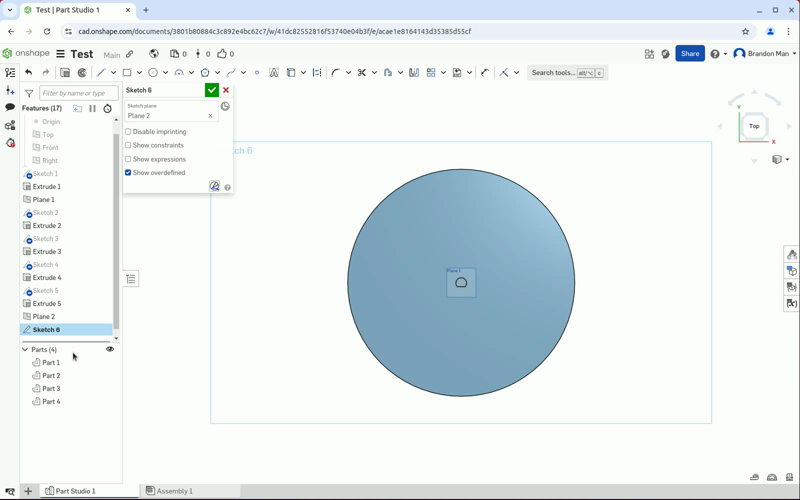
key(y)
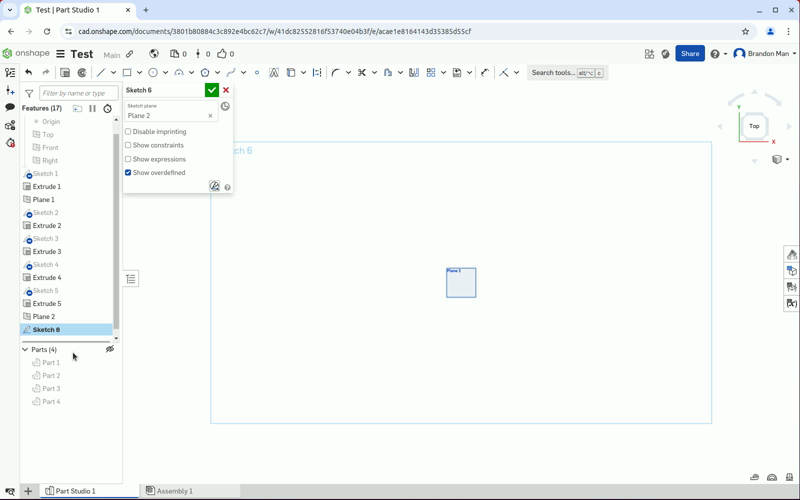
key(l)
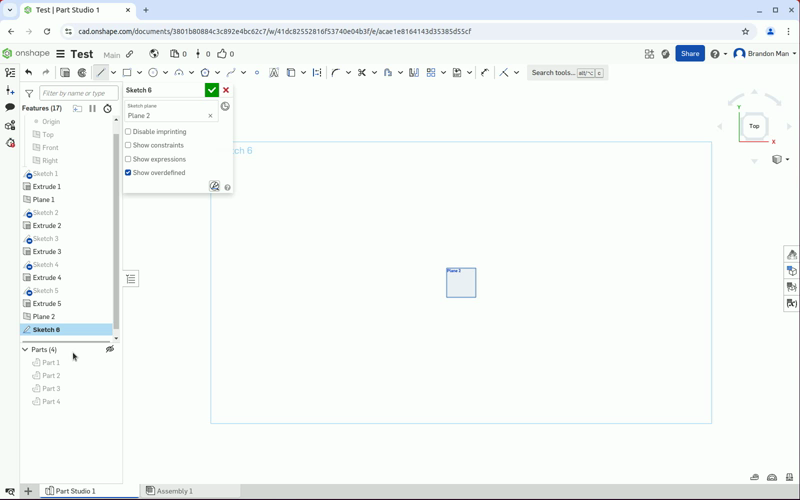
key_down(shift)
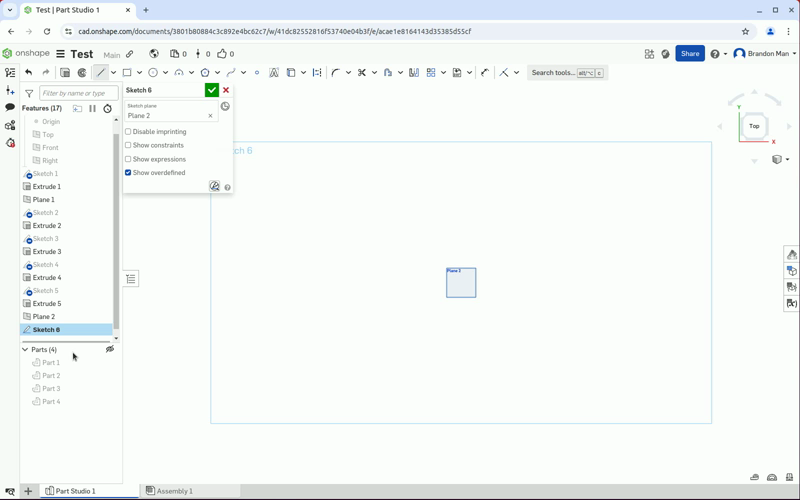
mouse_move(430, 299)
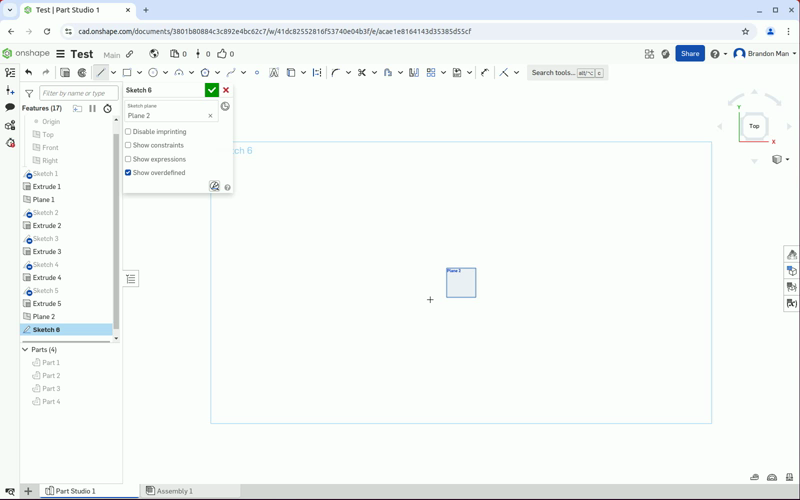
click(430, 299)
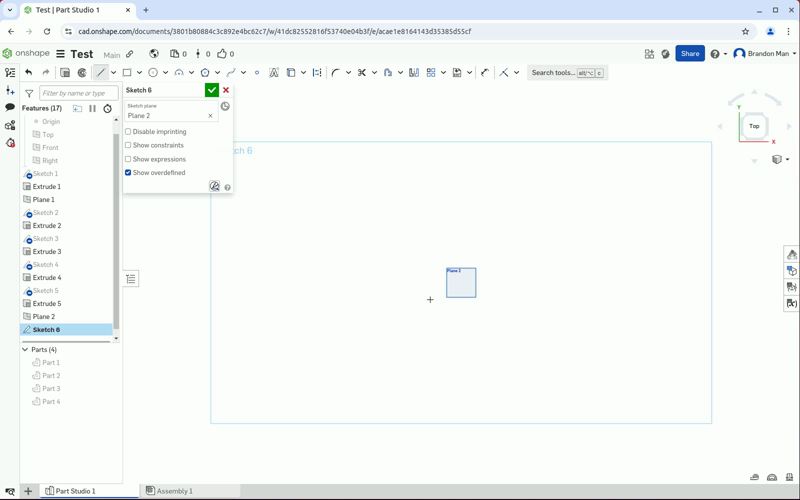
key_up(shift)
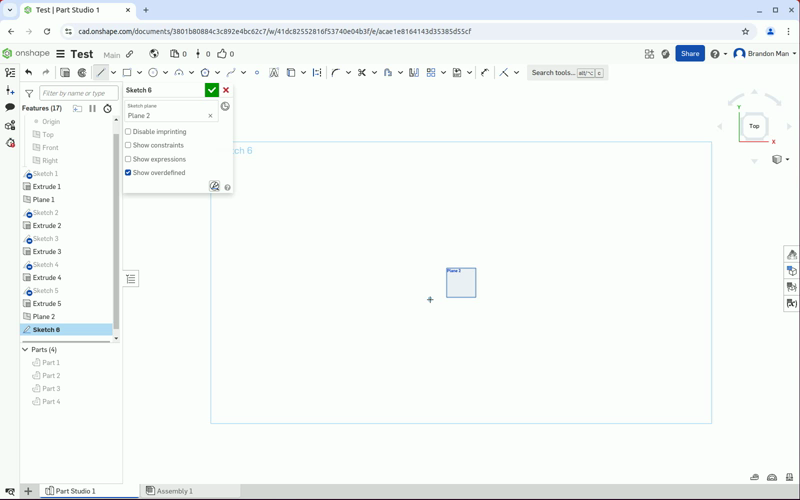
key_down(shift)
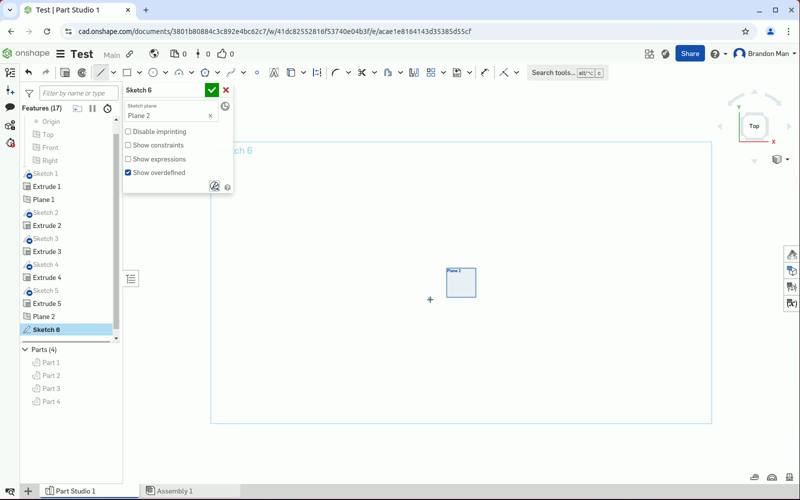
mouse_move(460, 299)
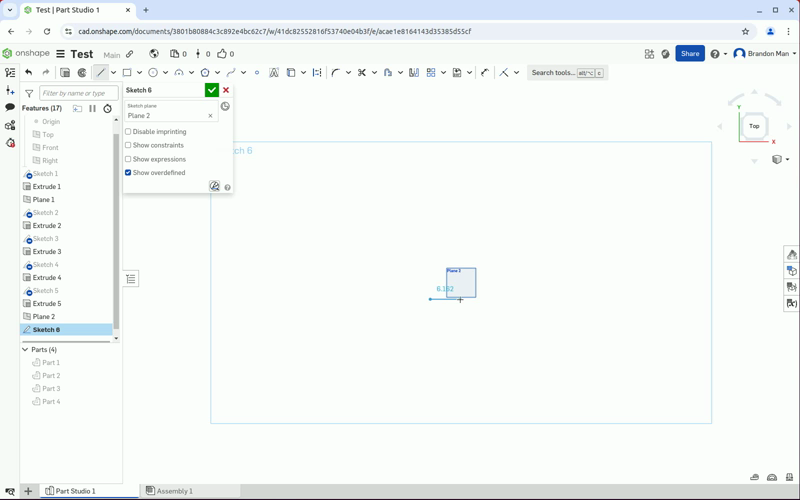
mouse_move(434, 299)
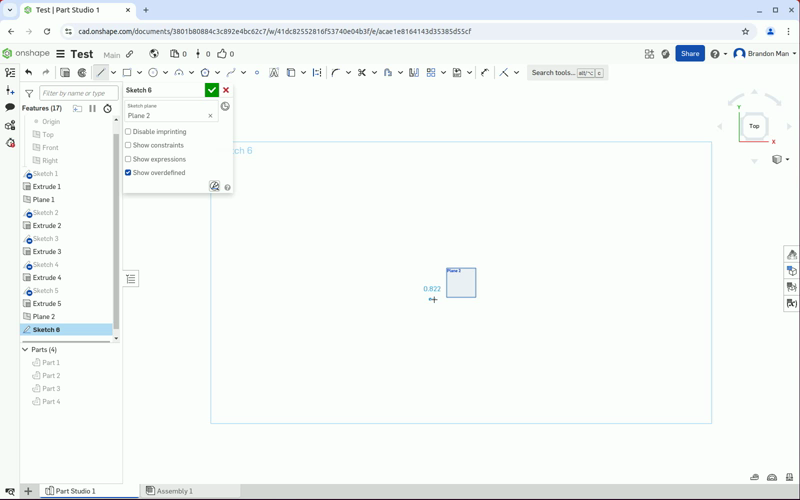
scroll(6)
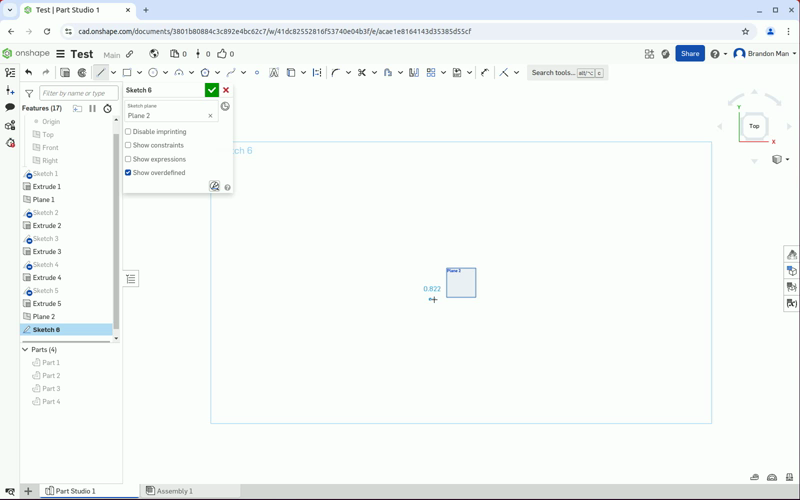
scroll(6)
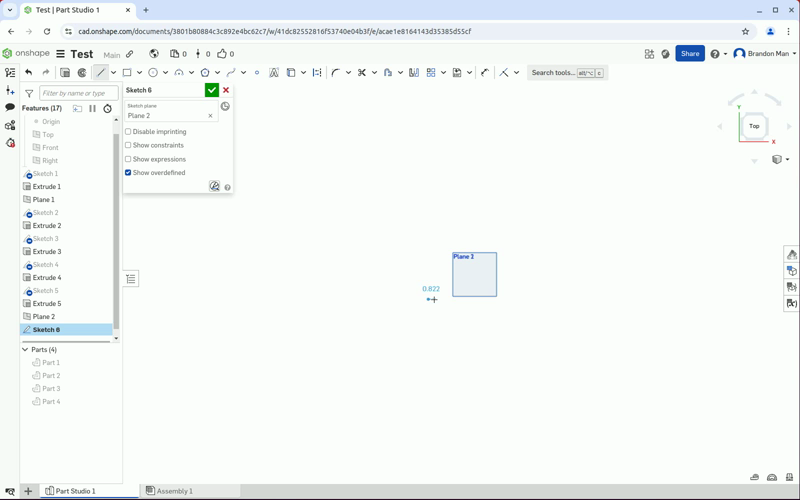
scroll(6)
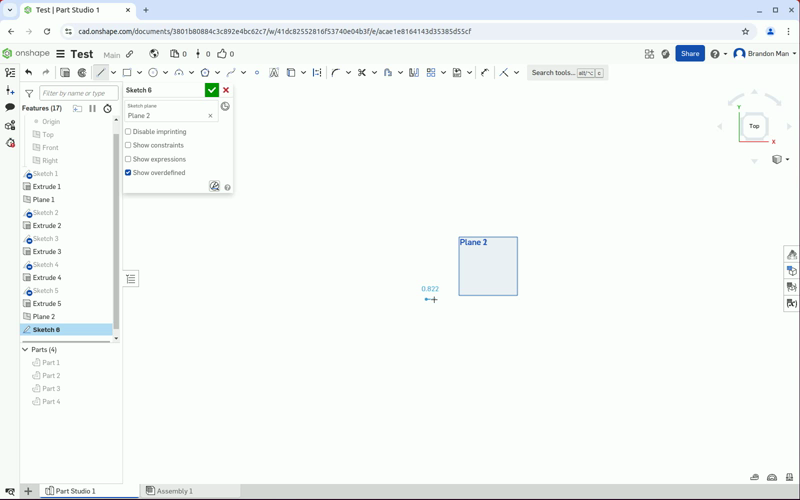
scroll(6)
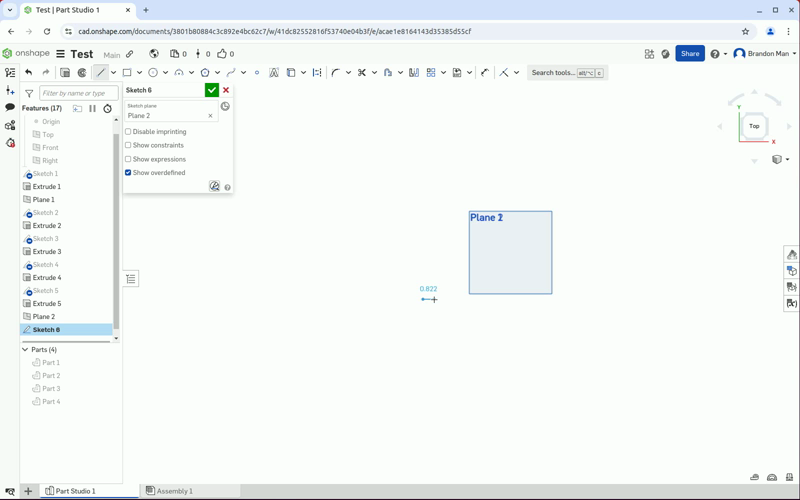
scroll(6)
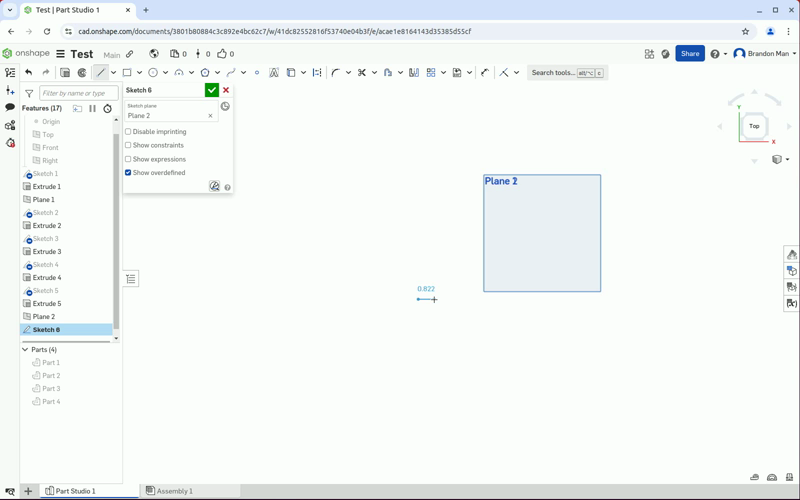
scroll(6)
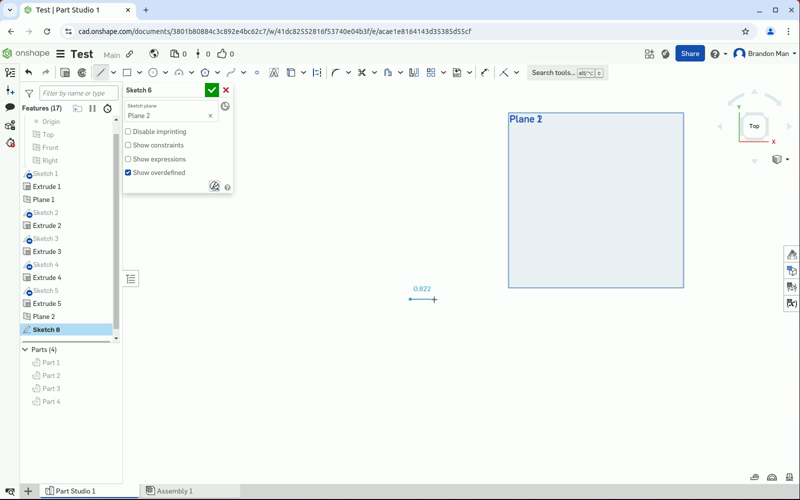
scroll(6)
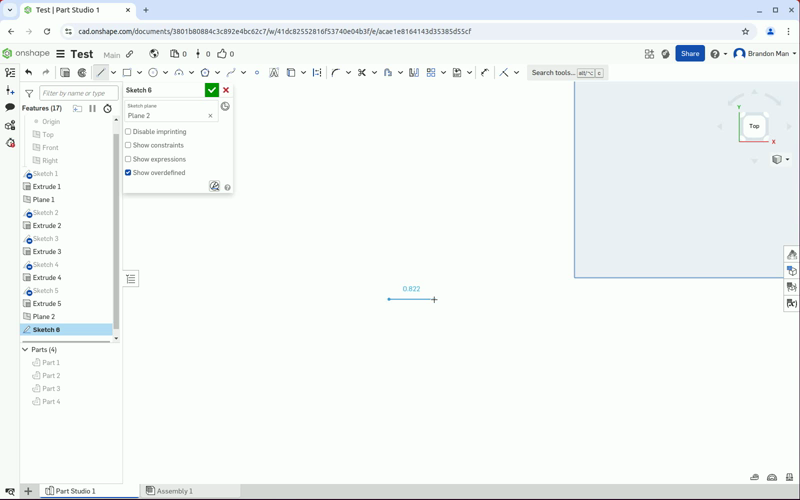
click(434, 299)
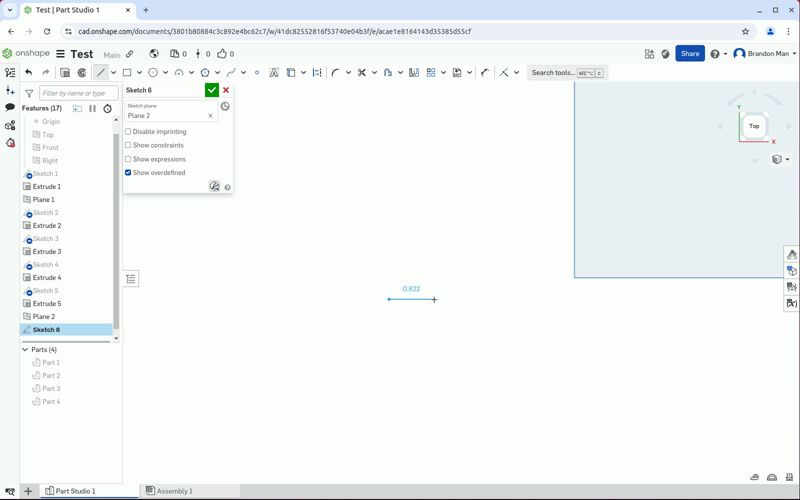
scroll(-6)
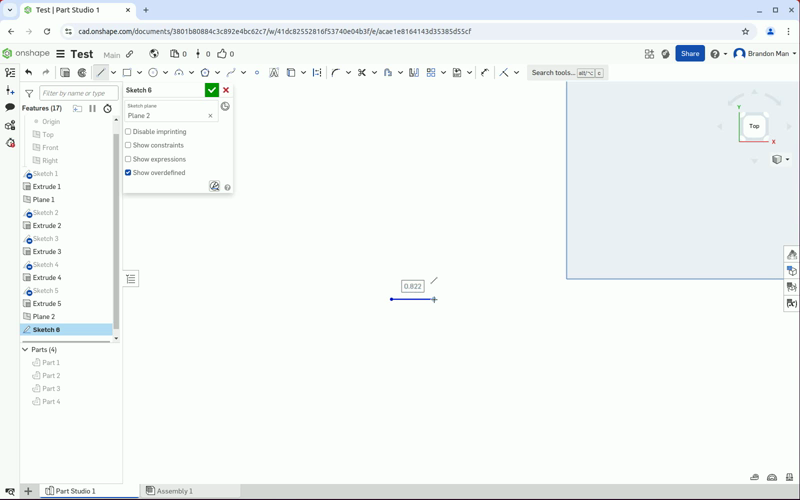
scroll(-6)
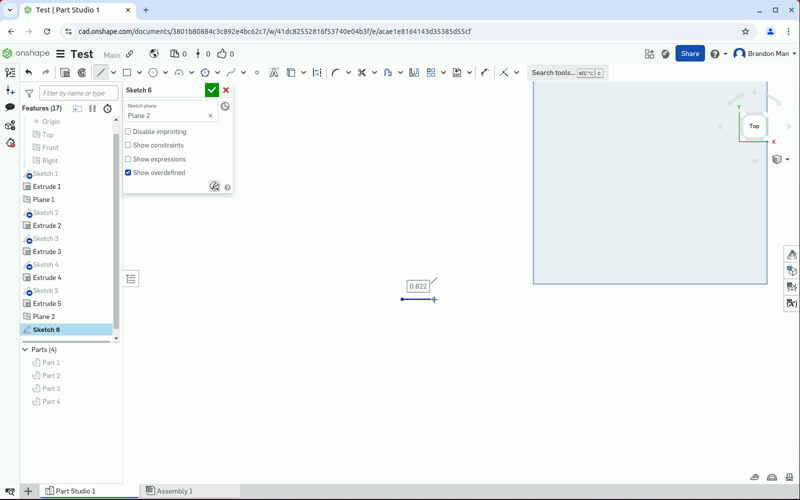
scroll(-6)
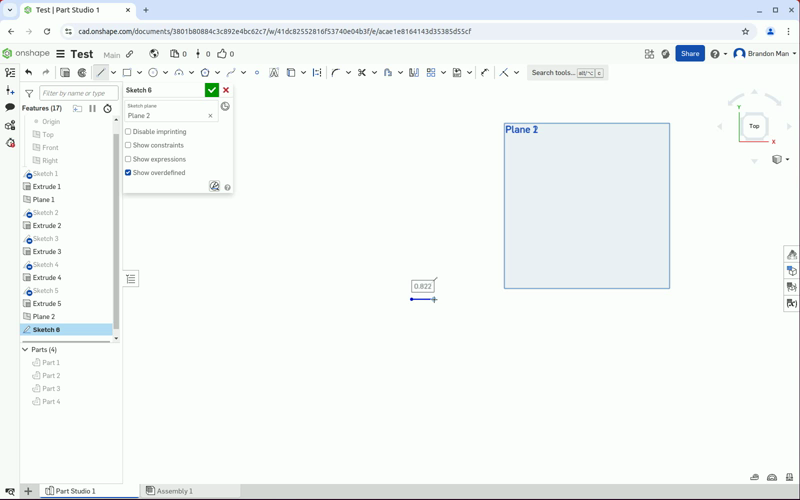
scroll(-6)
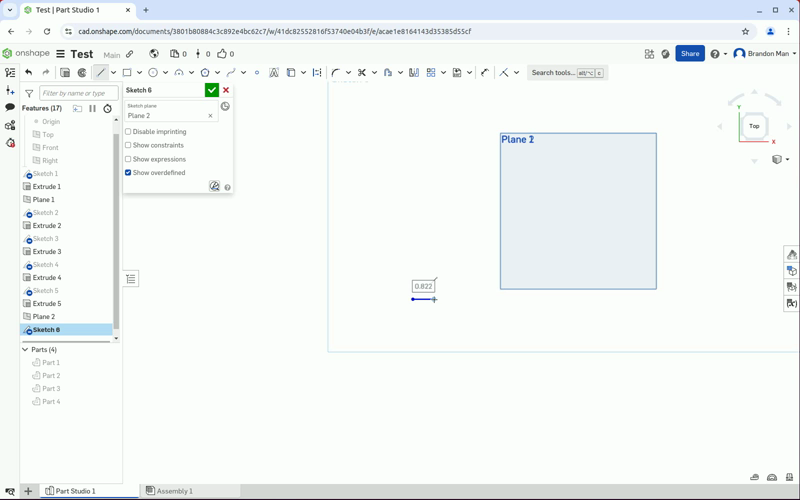
scroll(-6)
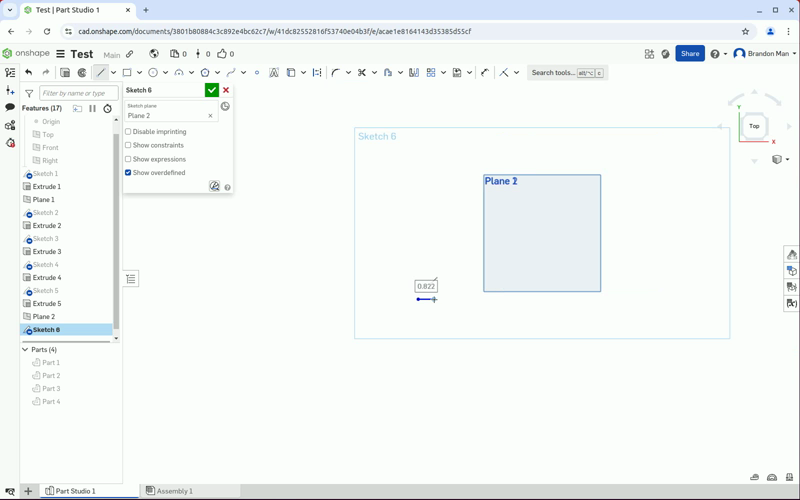
scroll(-6)
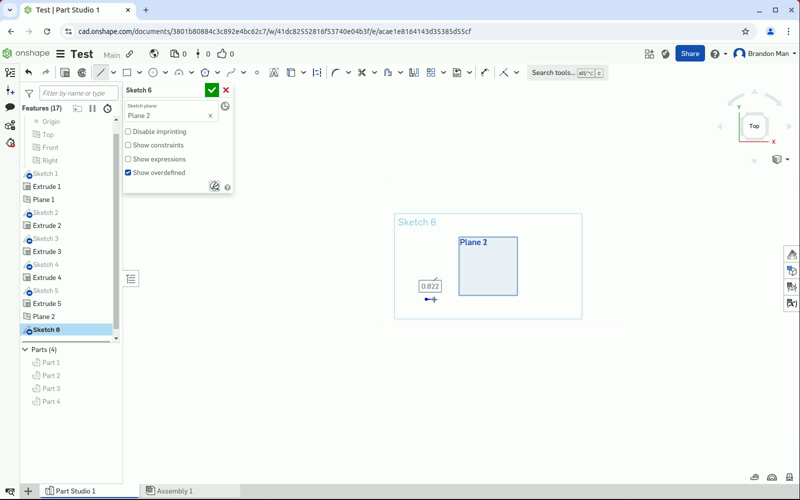
scroll(-6)
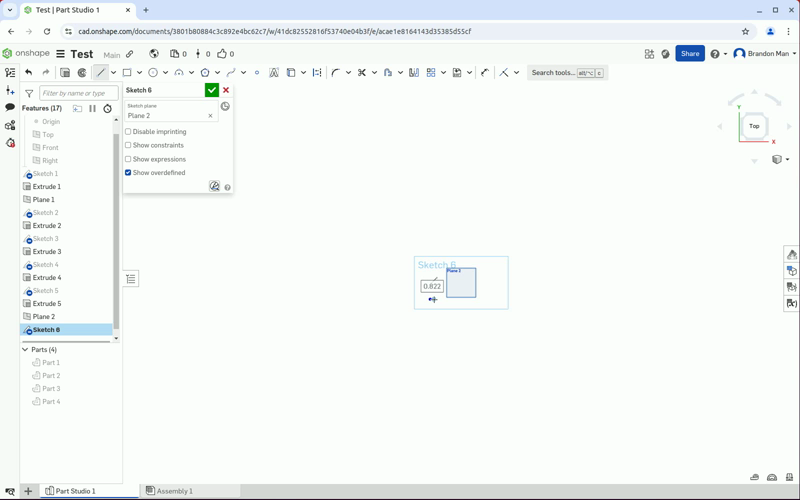
key_up(shift)
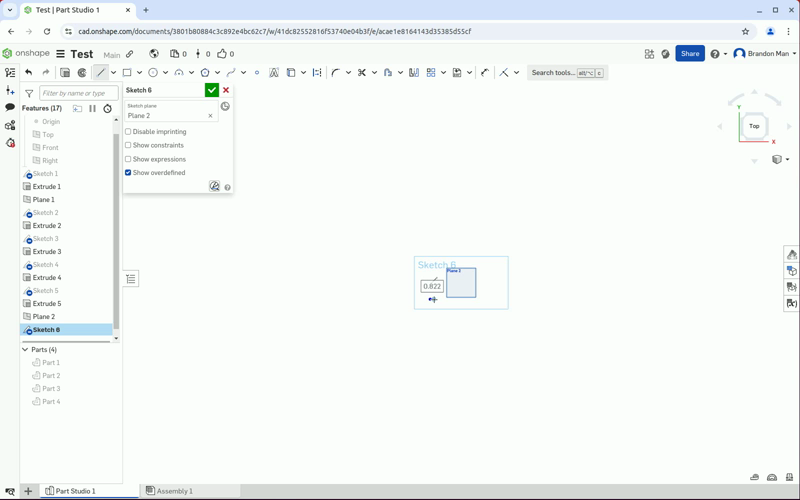
key_down(shift)
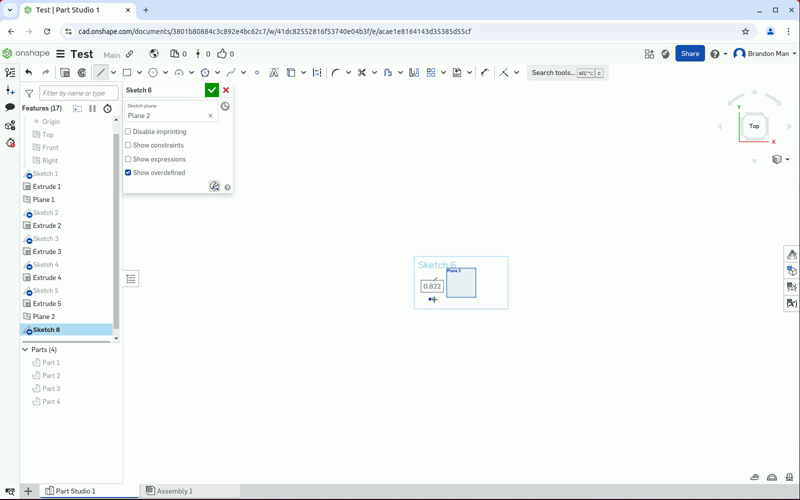
mouse_move(464, 299)
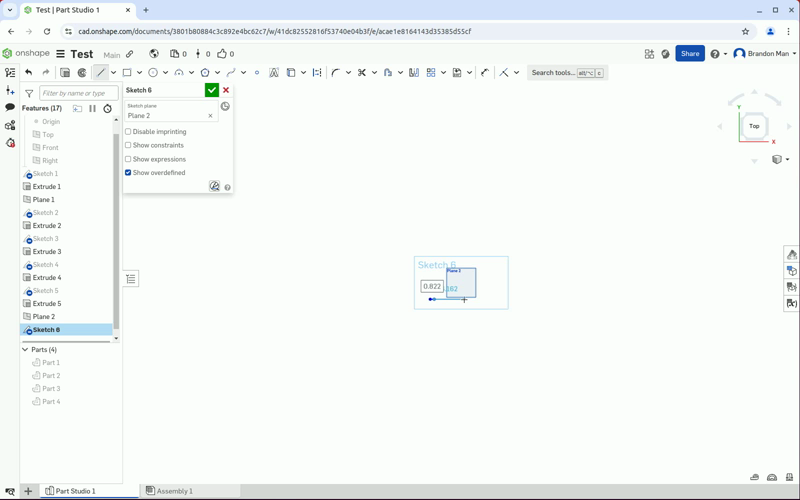
mouse_move(438, 299)
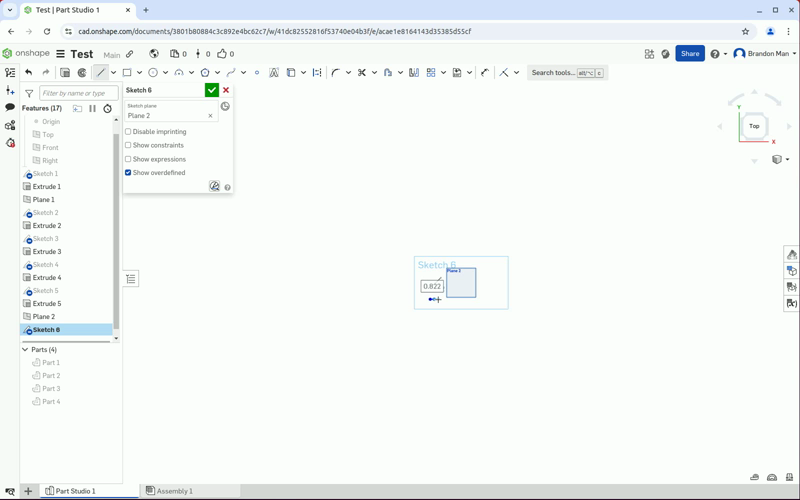
scroll(6)
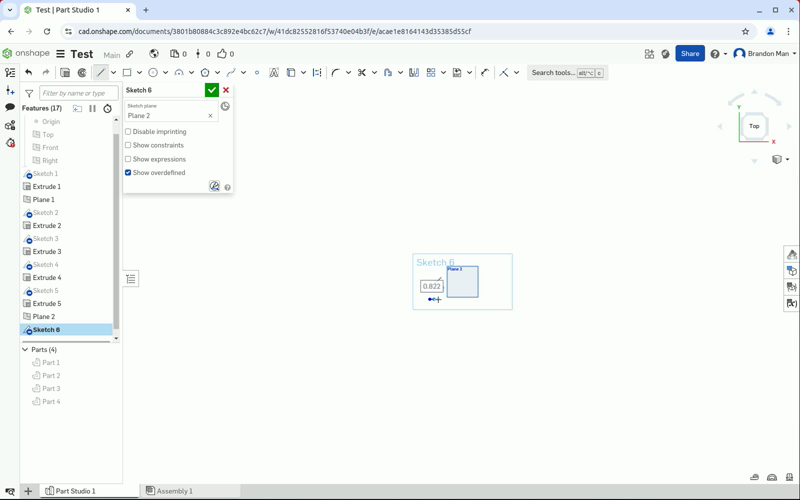
scroll(6)
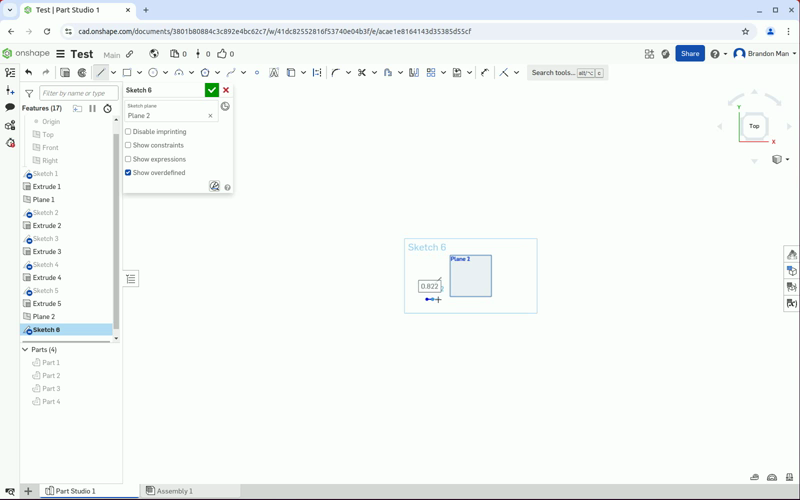
scroll(6)
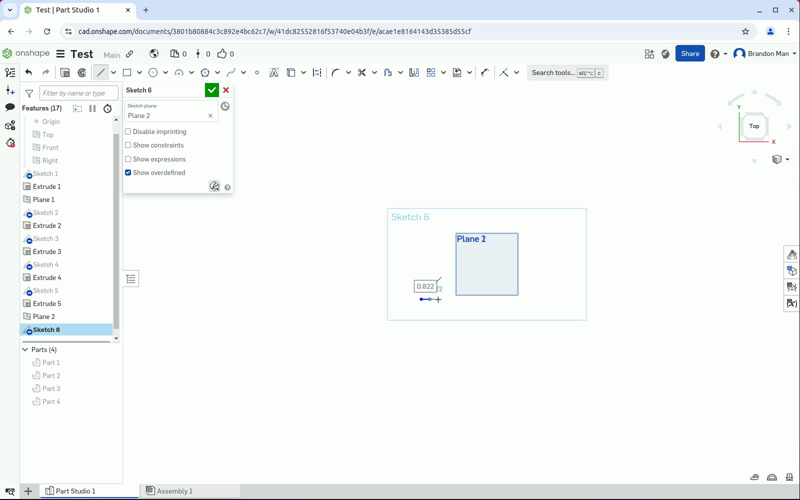
scroll(6)
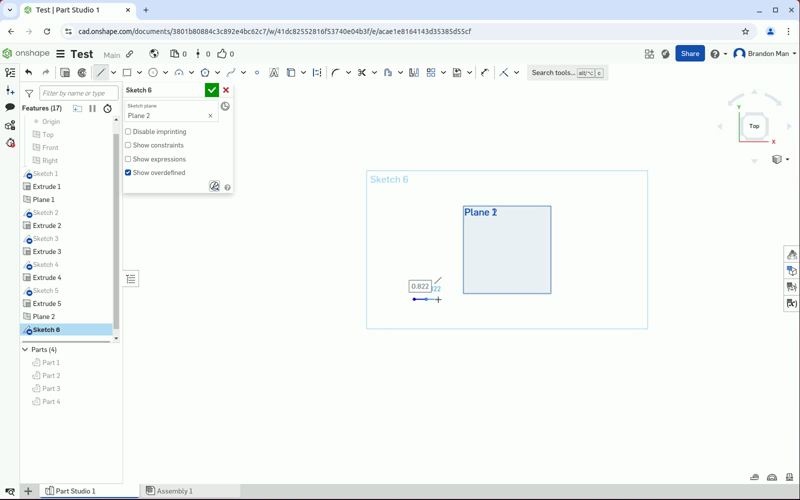
scroll(6)
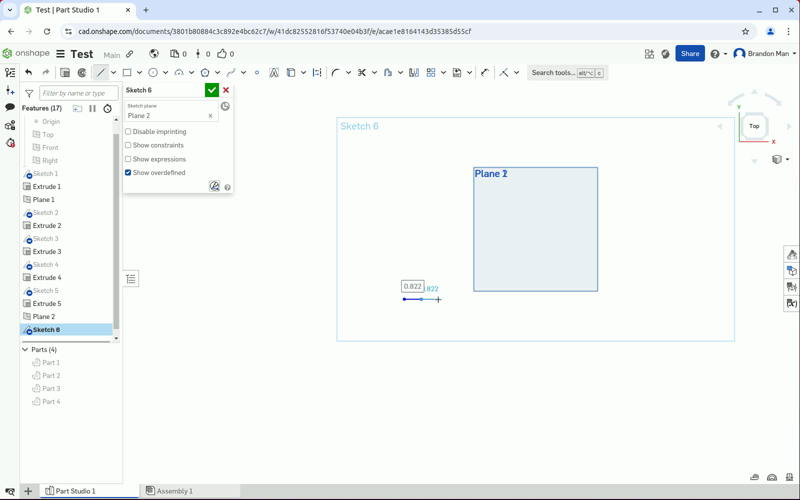
scroll(6)
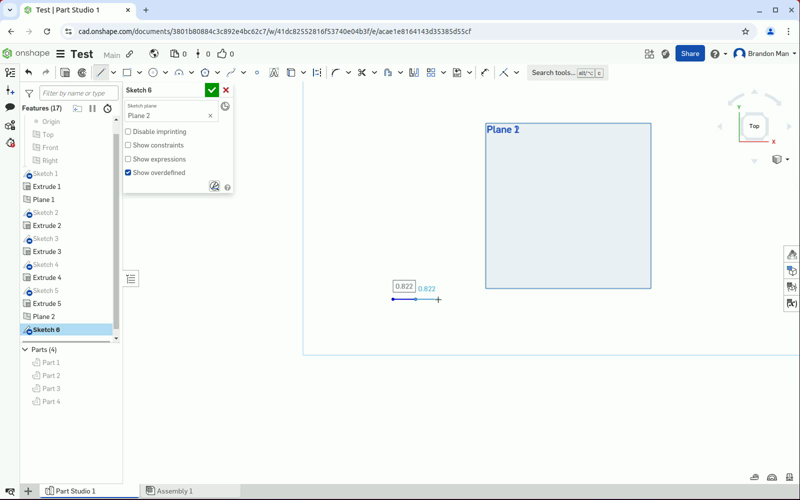
scroll(6)
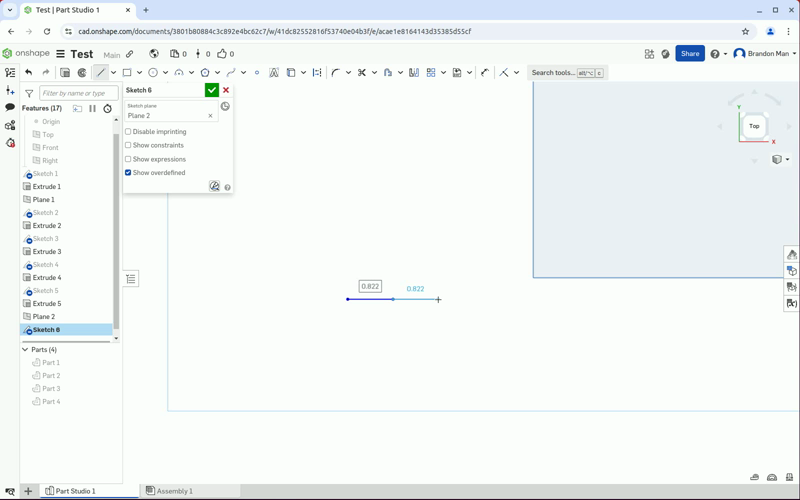
click(438, 299)
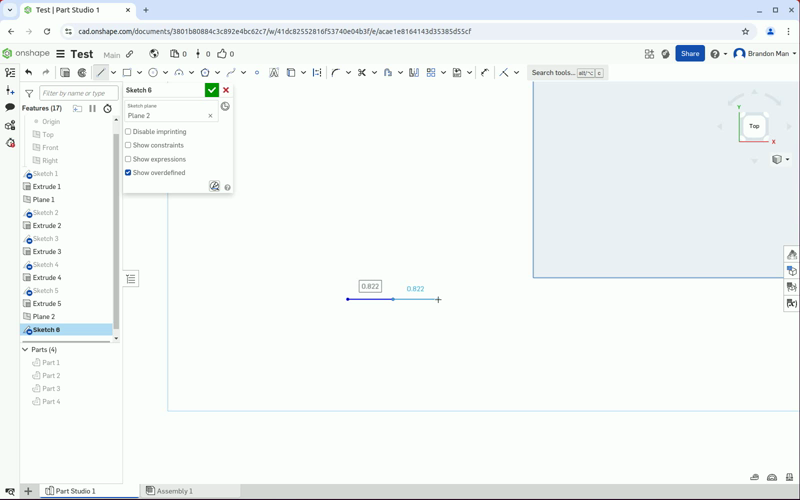
scroll(-6)
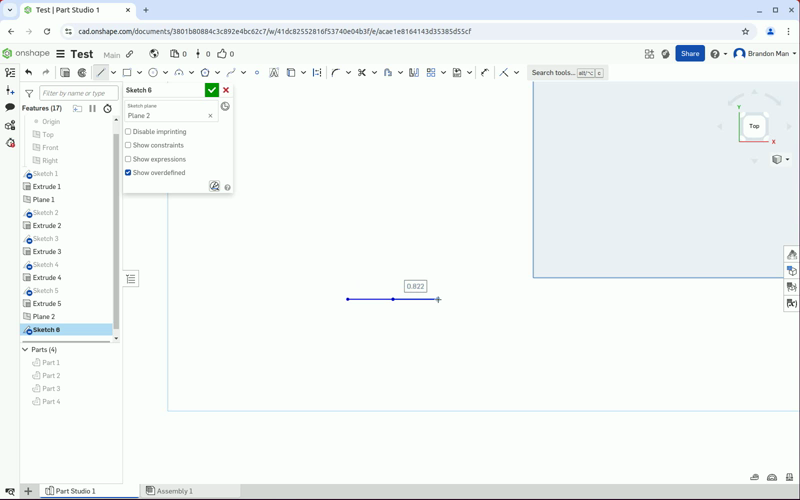
scroll(-6)
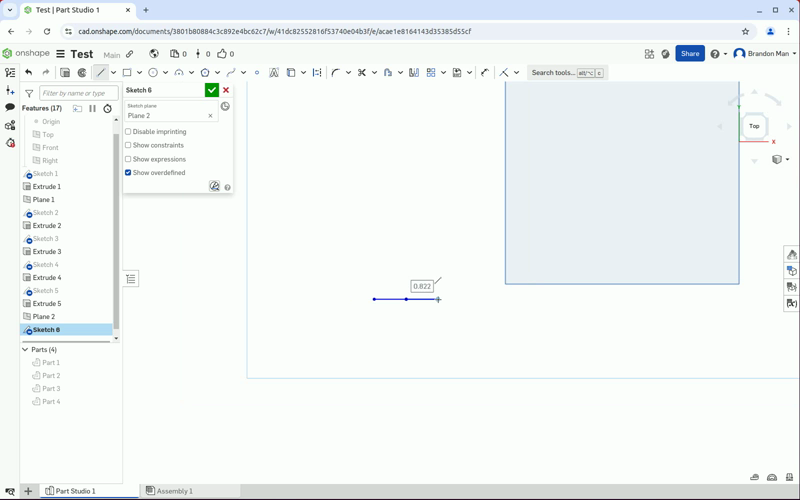
scroll(-6)
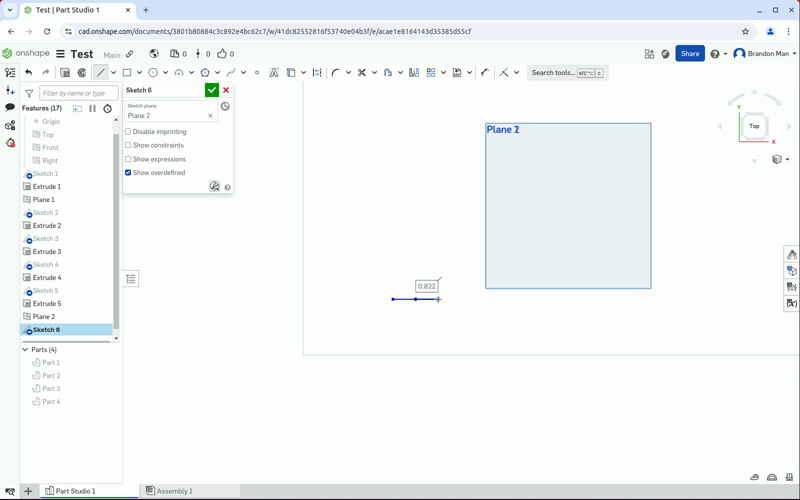
scroll(-6)
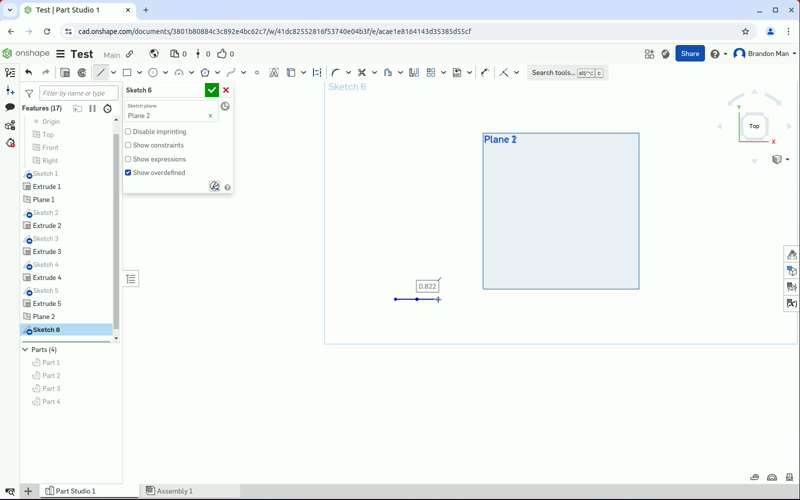
scroll(-6)
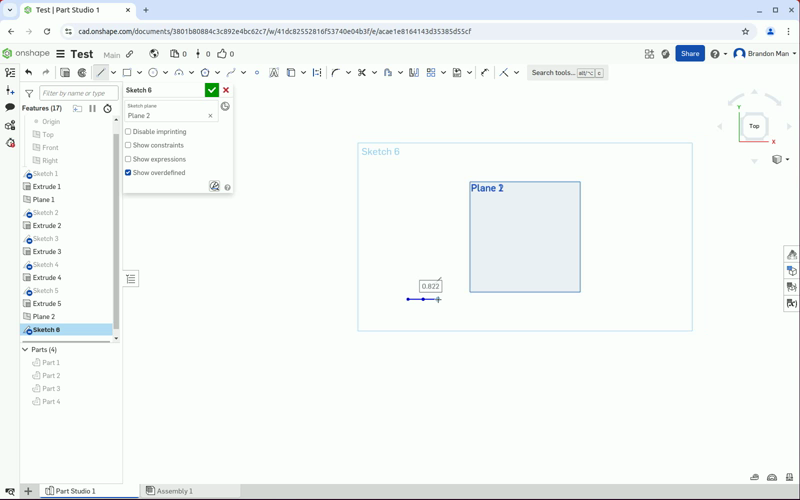
scroll(-6)
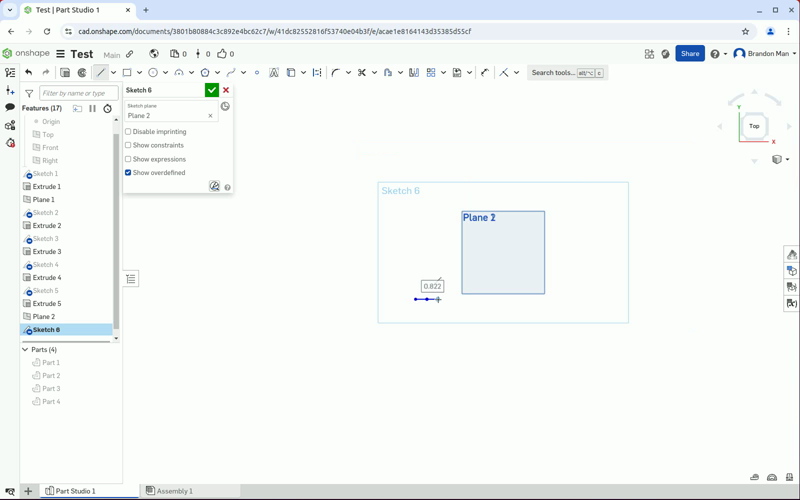
scroll(-6)
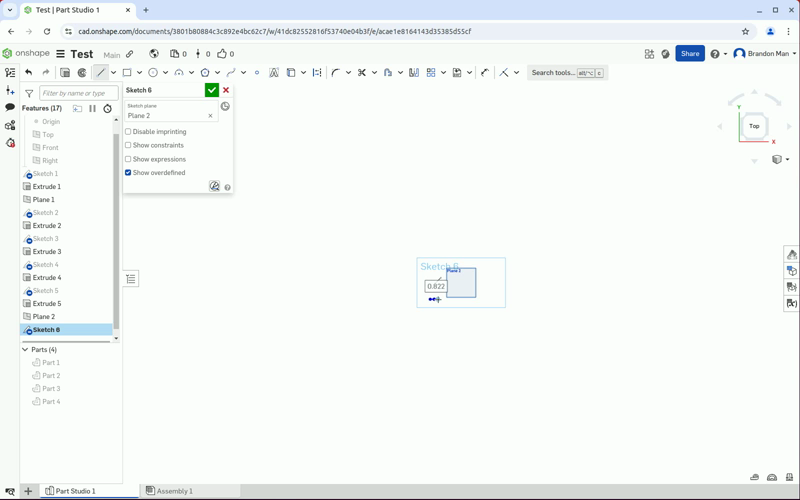
key_up(shift)
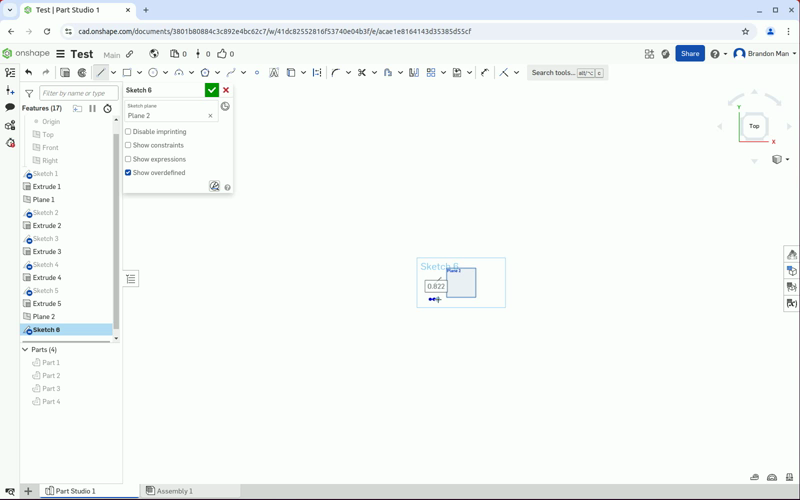
key(esc)
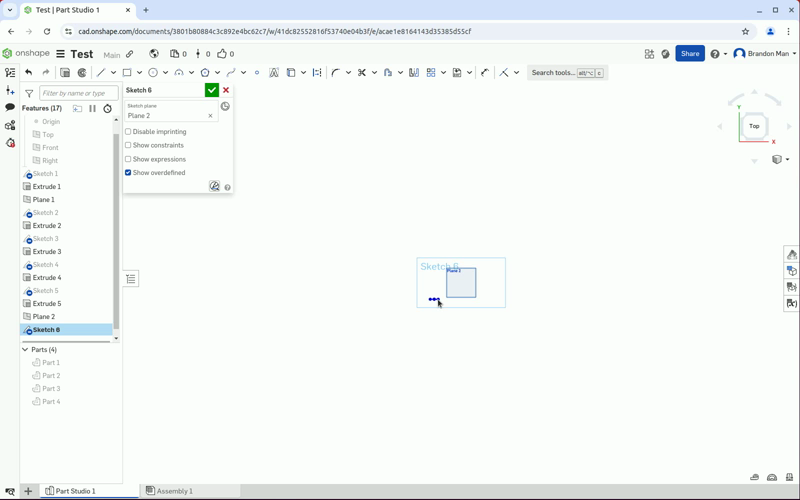
key(a)
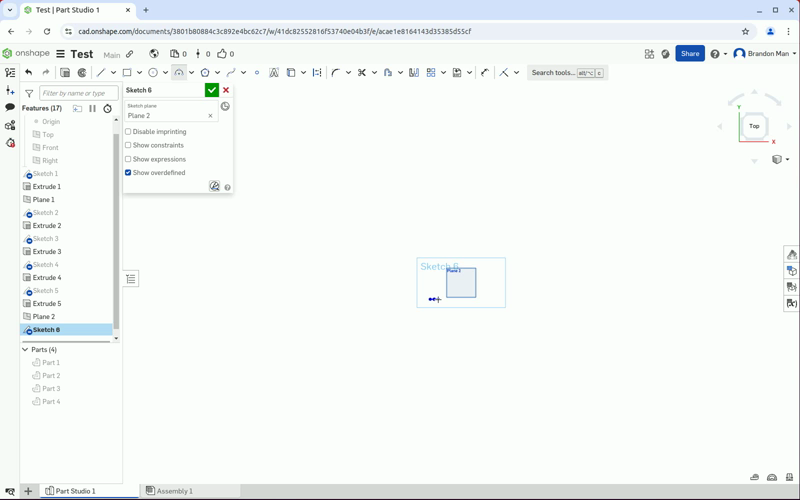
mouse_move(438, 299)
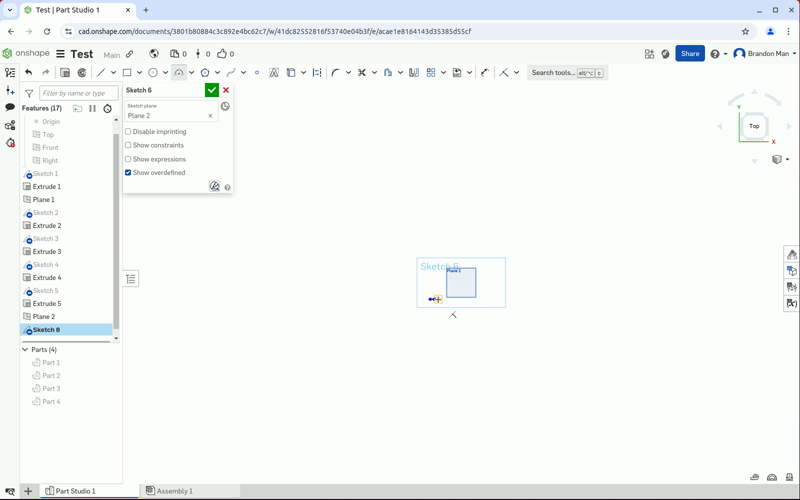
scroll(6)
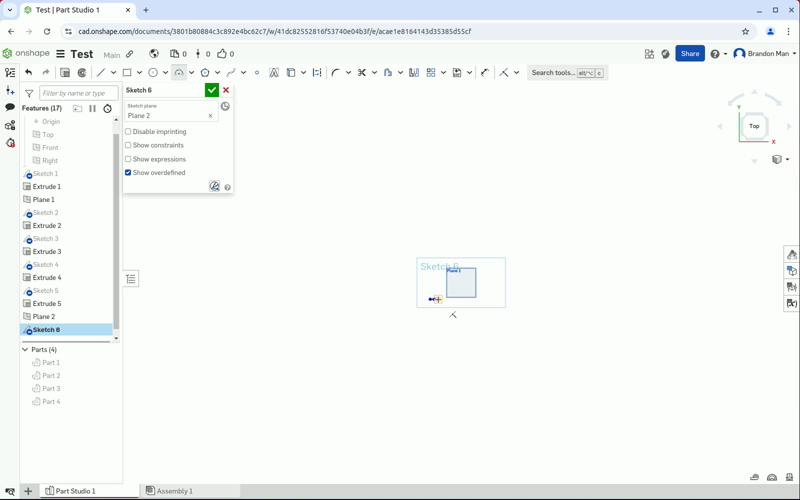
scroll(6)
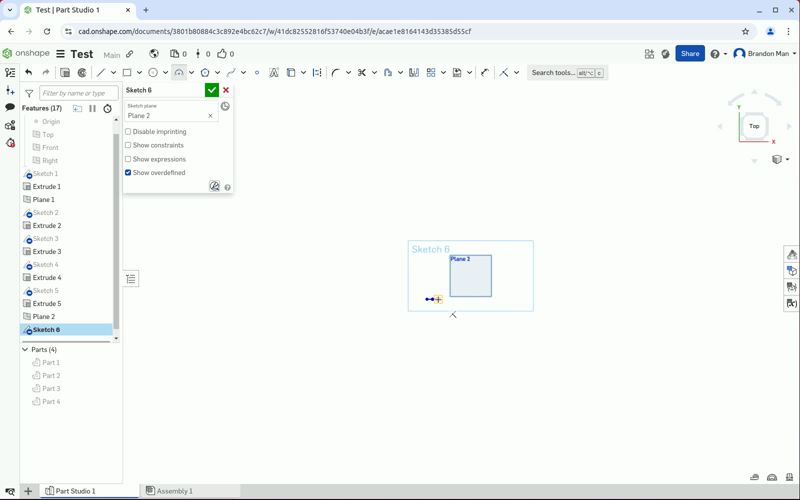
scroll(6)
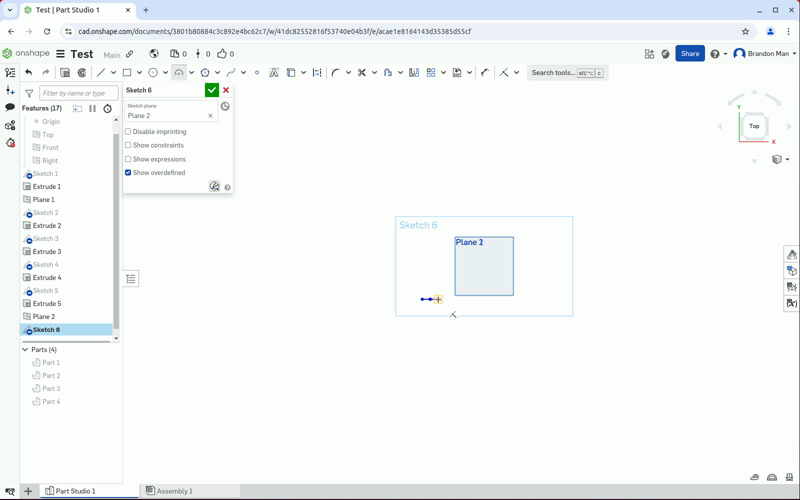
scroll(6)
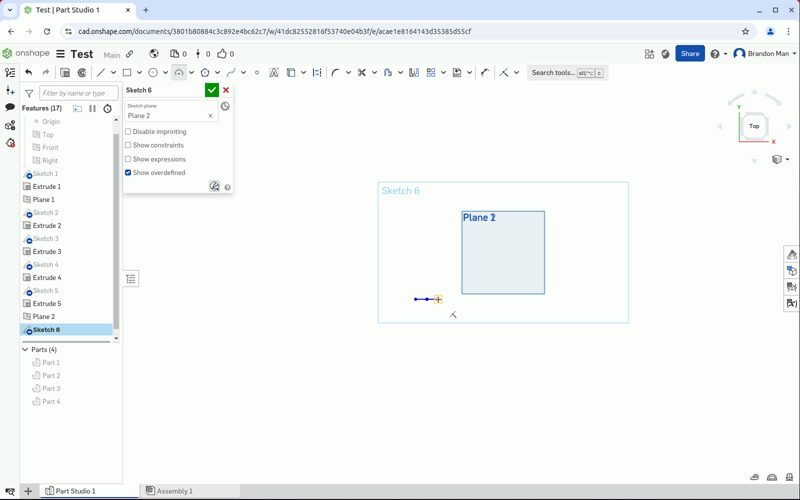
scroll(6)
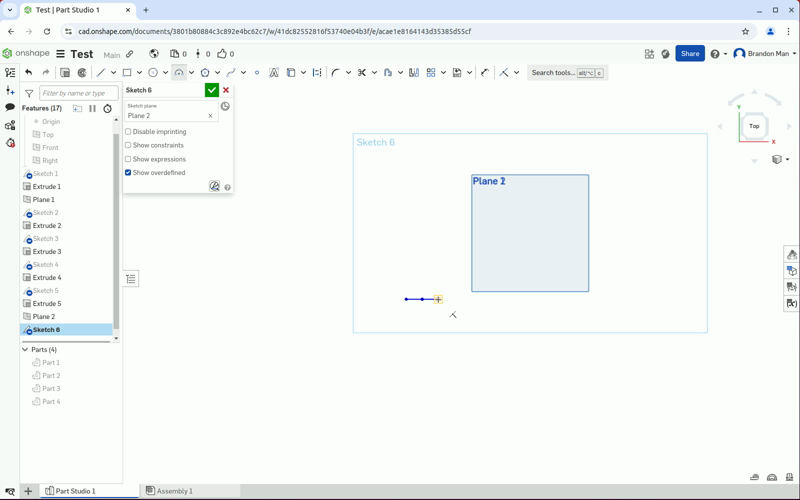
scroll(6)
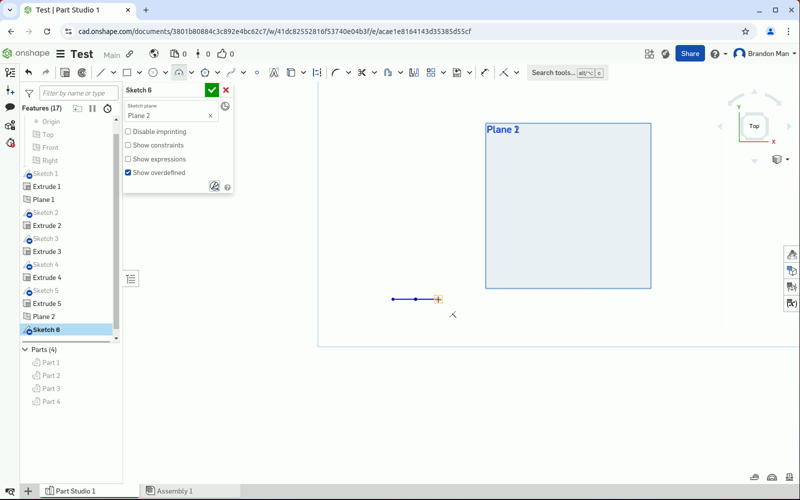
scroll(6)
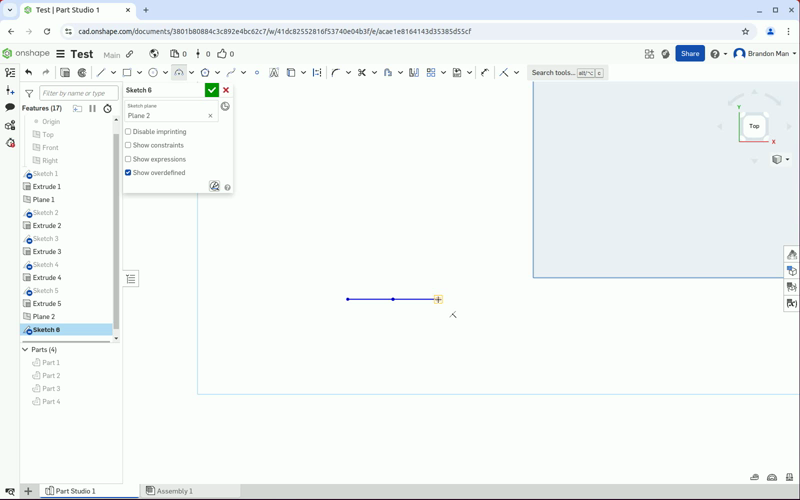
click(438, 299)
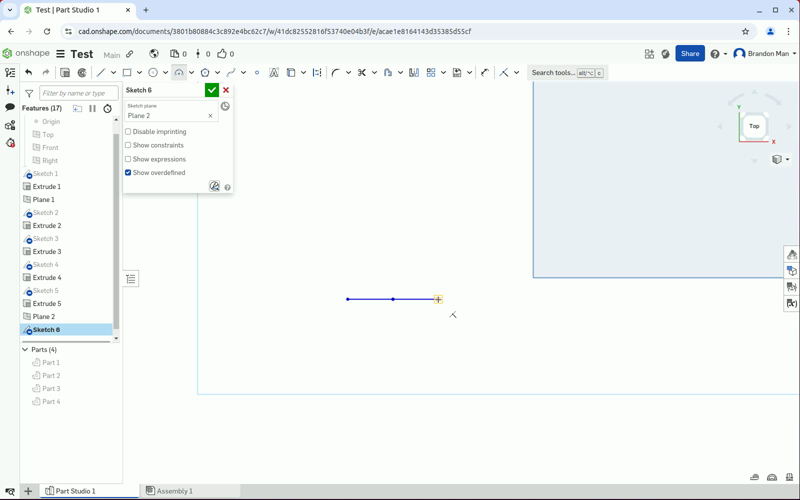
scroll(-6)
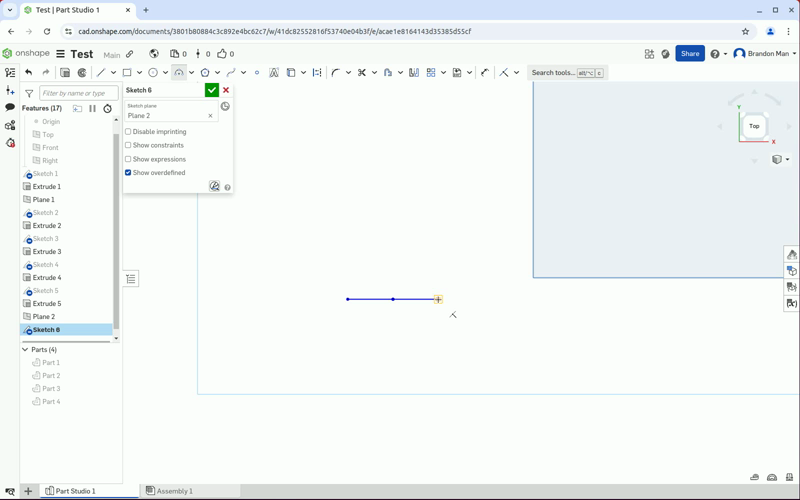
scroll(-6)
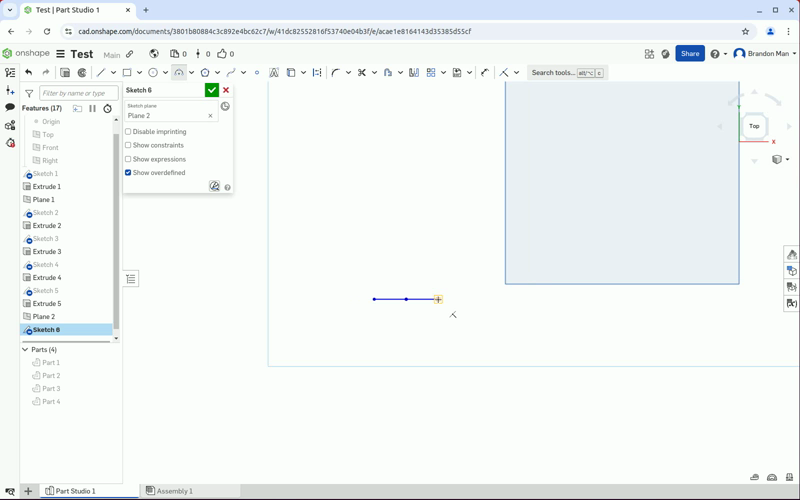
scroll(-6)
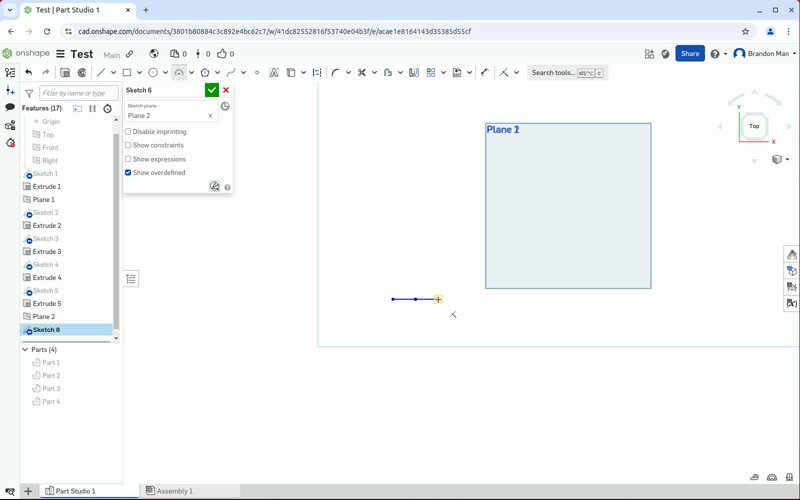
scroll(-6)
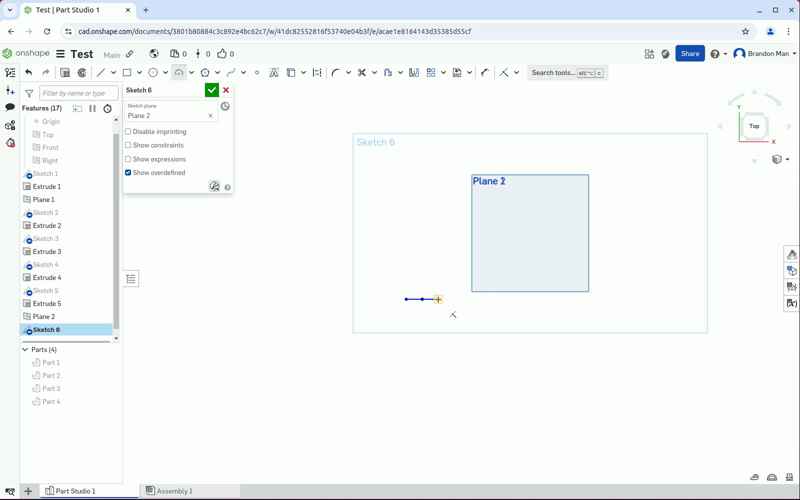
scroll(-6)
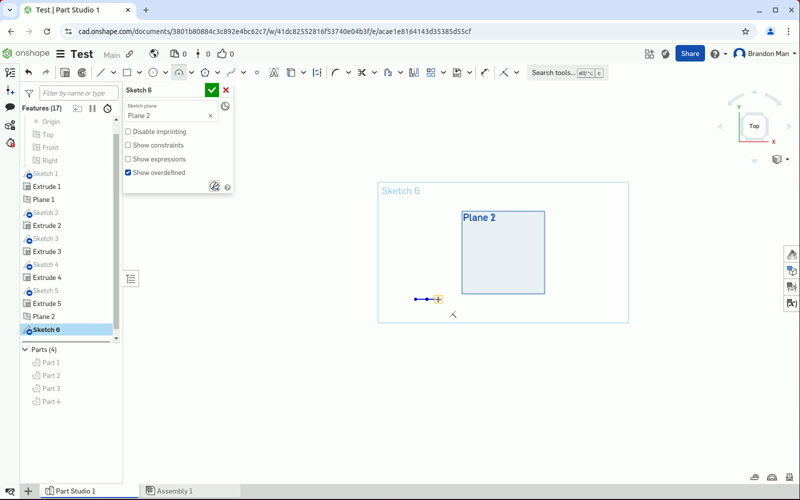
scroll(-6)
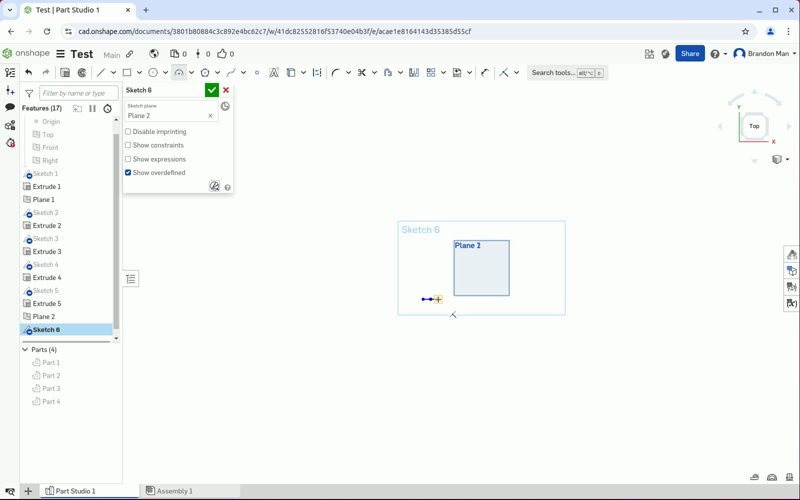
scroll(-6)
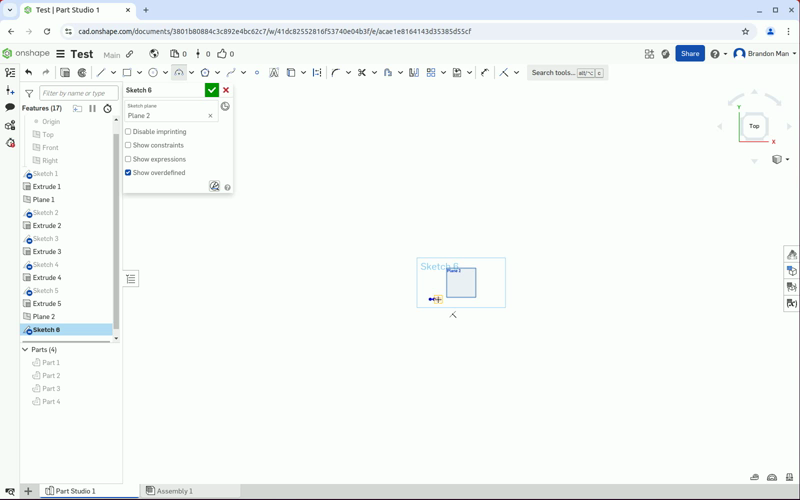
mouse_move(430, 299)
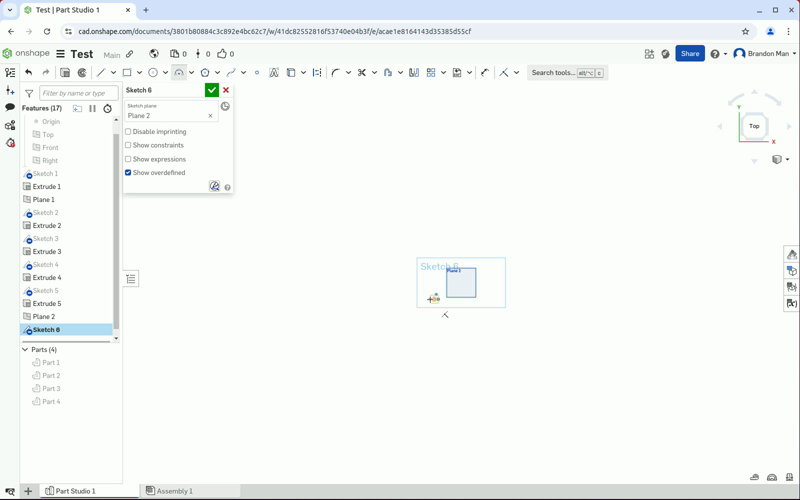
scroll(6)
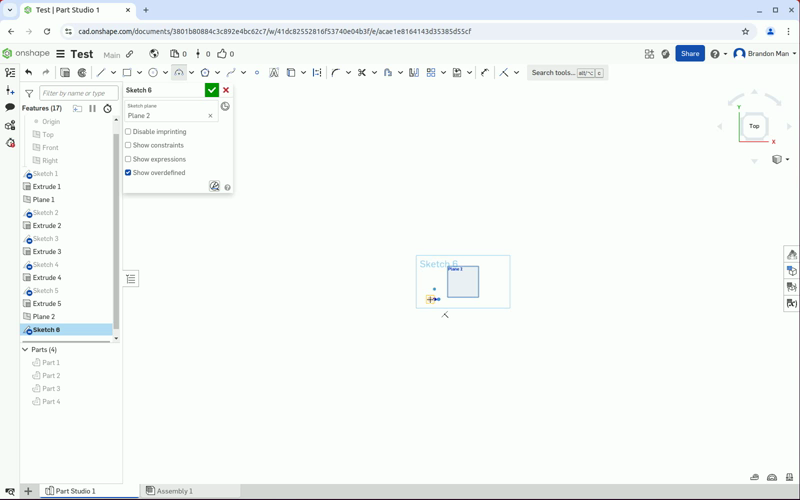
scroll(6)
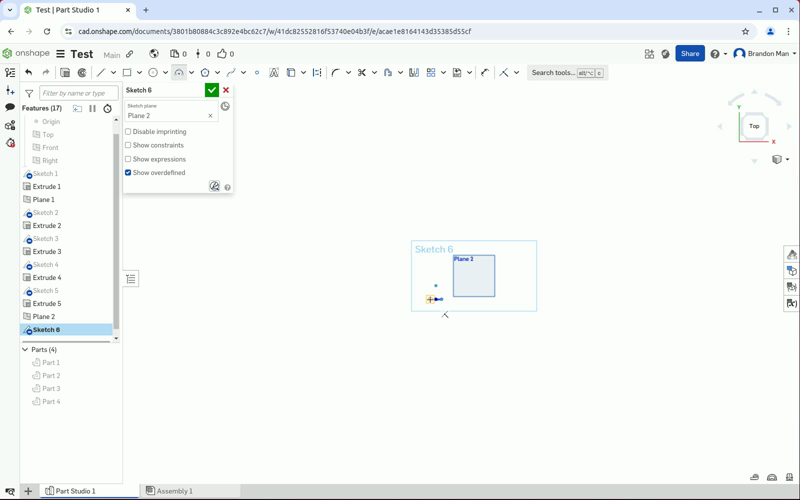
scroll(6)
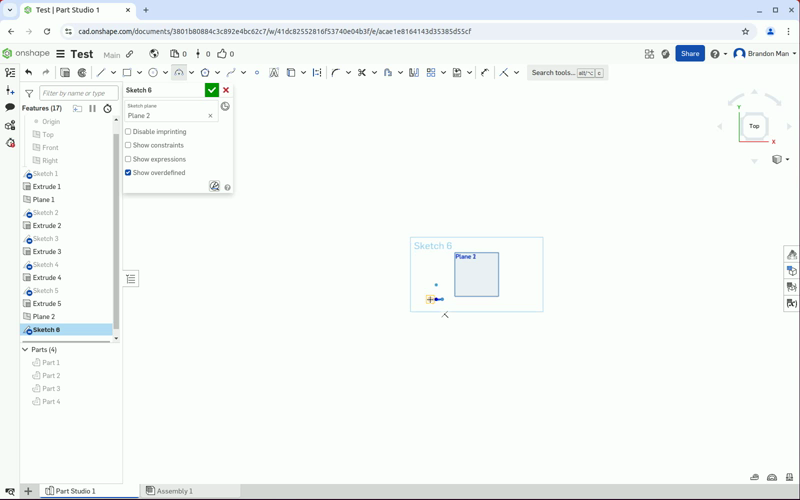
scroll(6)
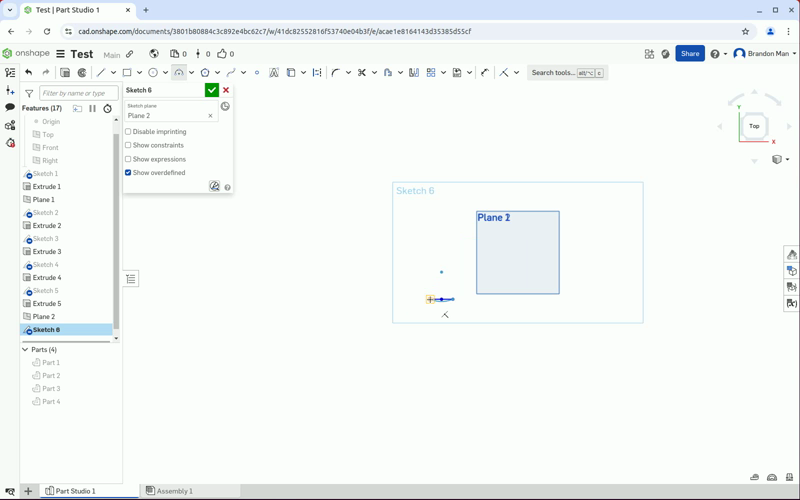
scroll(6)
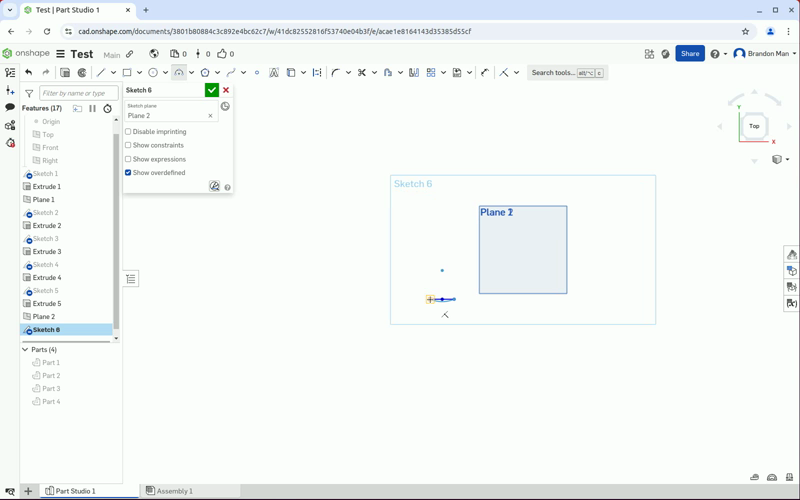
scroll(6)
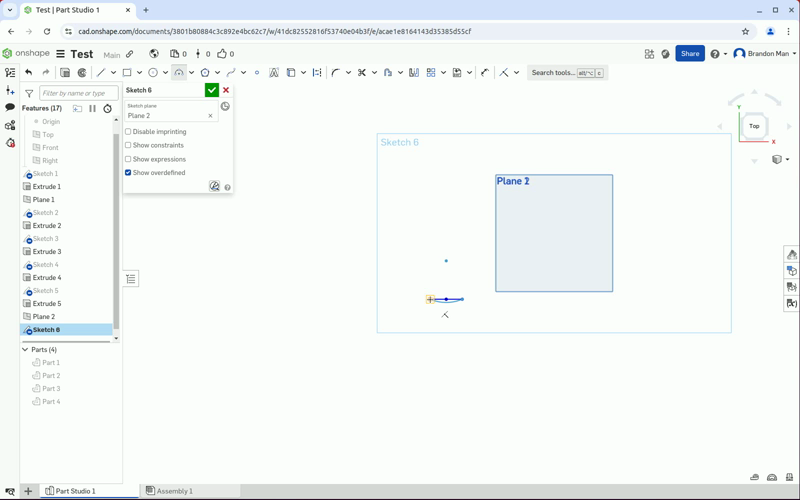
scroll(6)
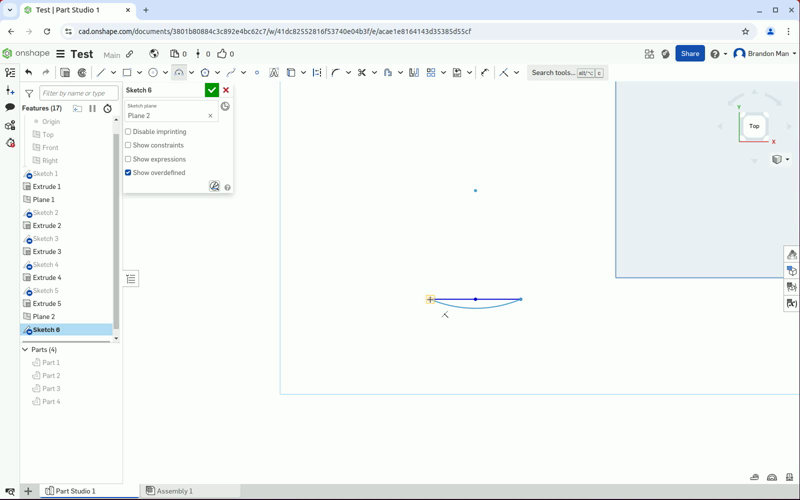
click(430, 299)
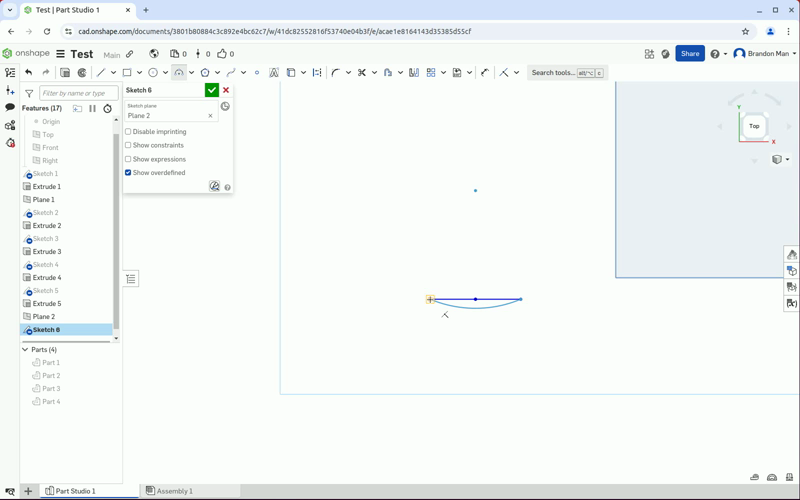
scroll(-6)
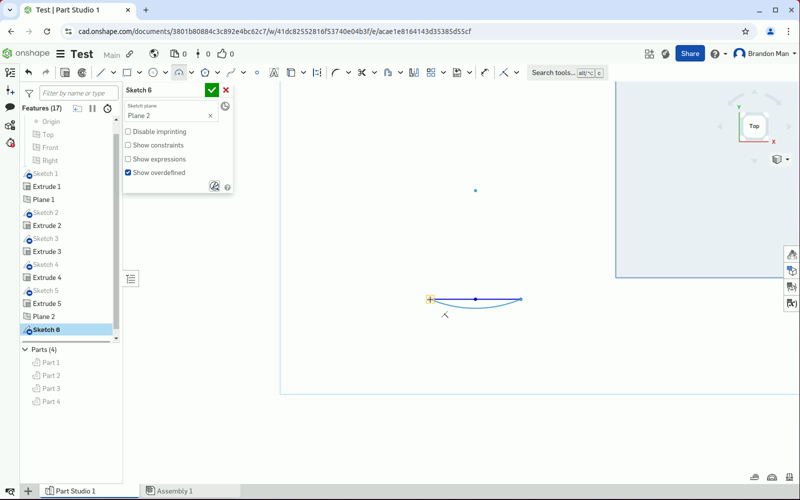
scroll(-6)
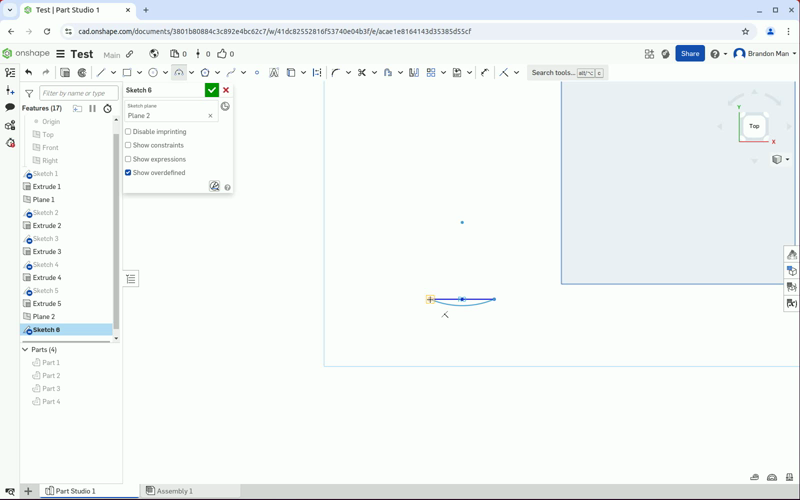
scroll(-6)
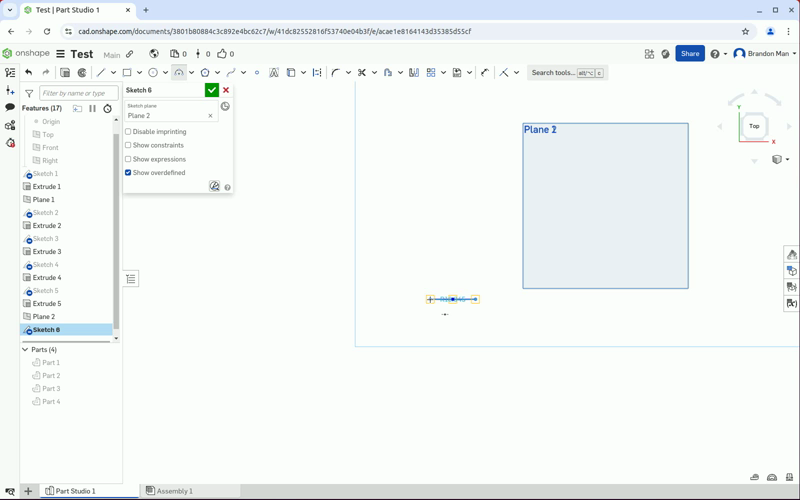
scroll(-6)
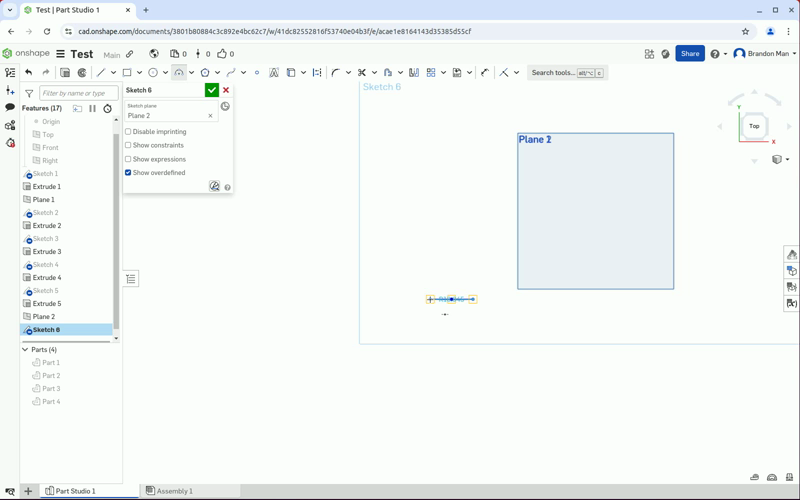
scroll(-6)
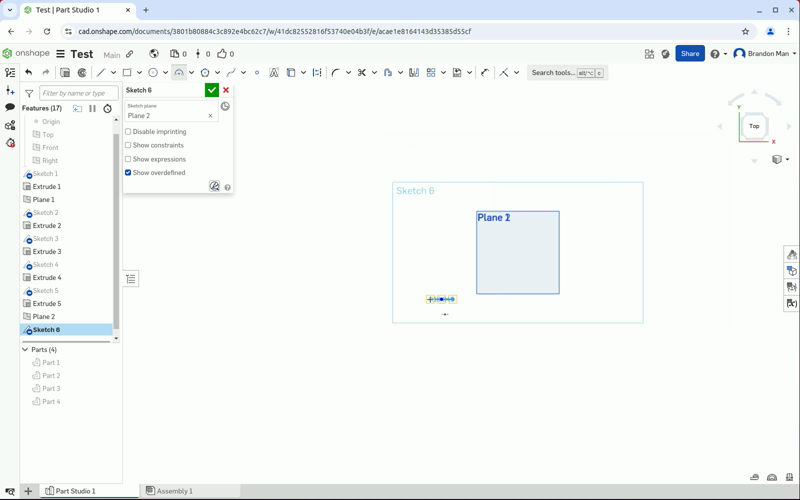
scroll(-6)
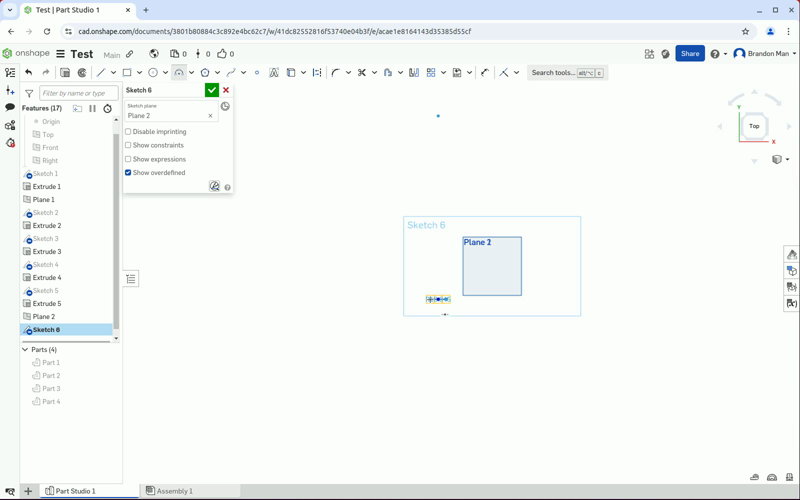
scroll(-6)
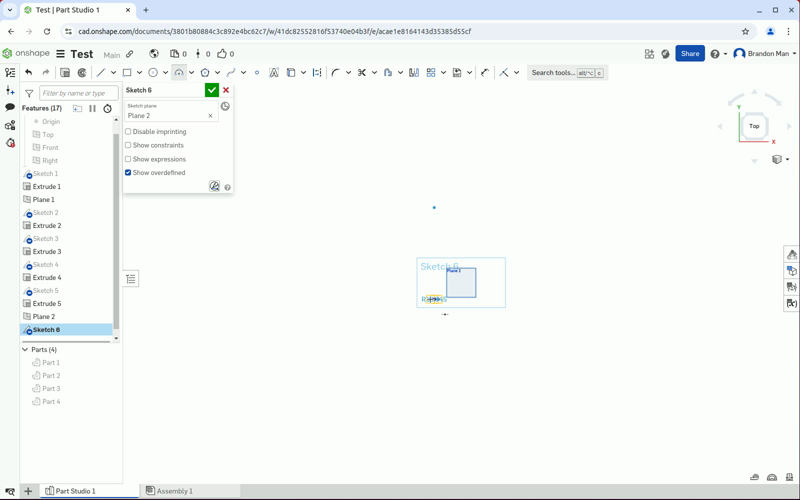
key_down(shift)
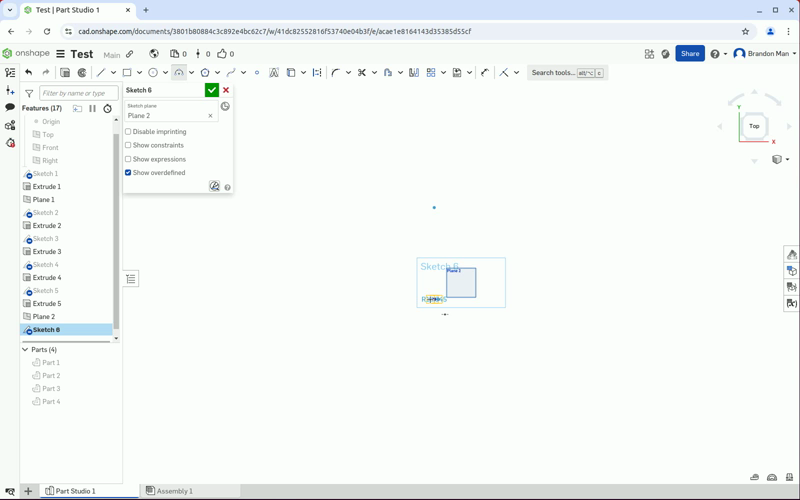
mouse_move(434, 290)
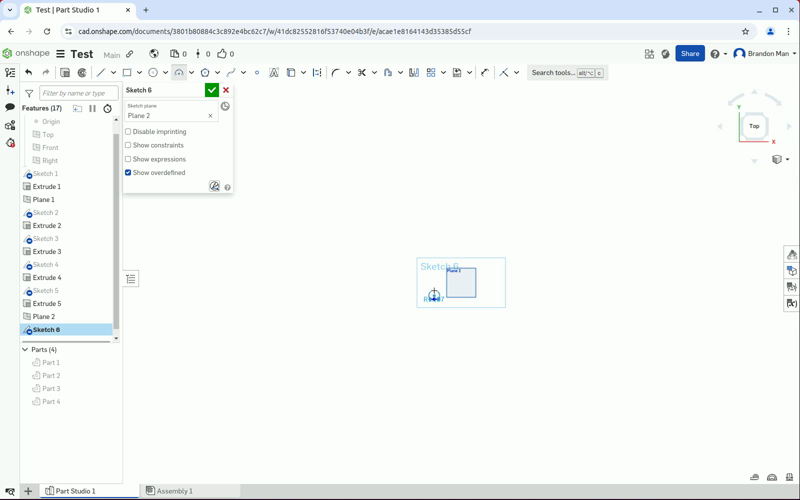
click(434, 290)
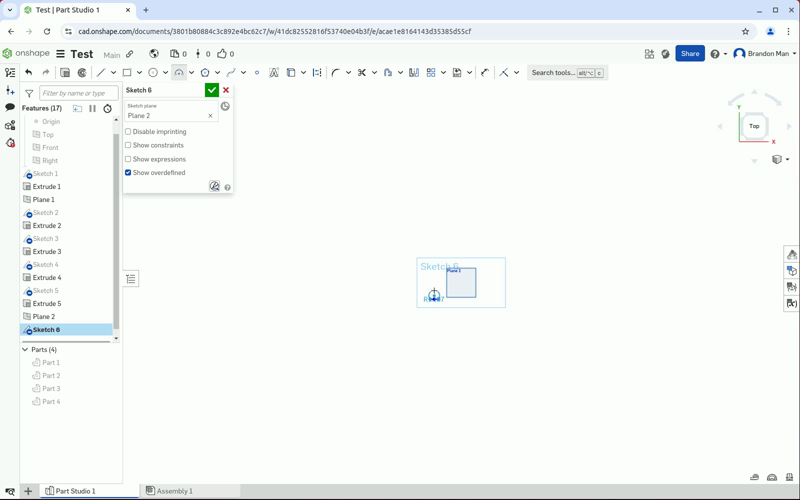
key_up(shift)
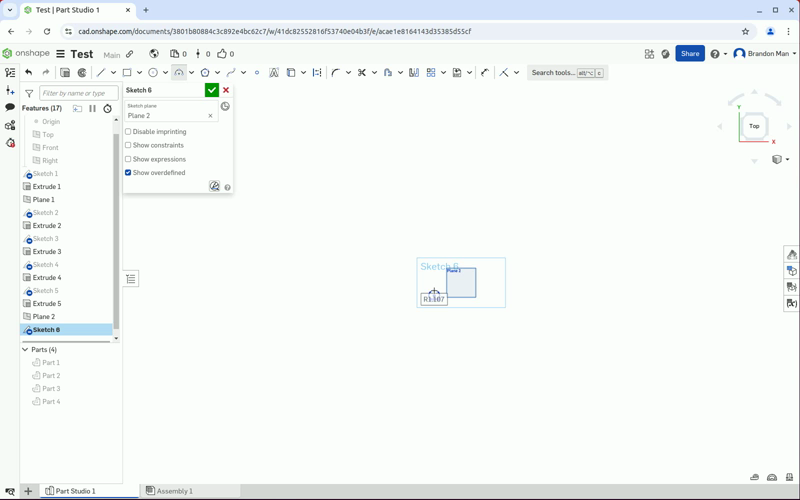
key(esc)
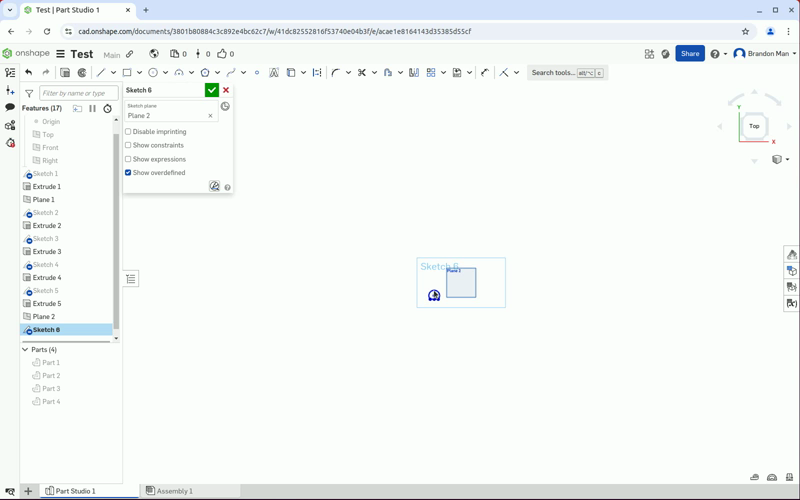
mouse_move(437, 294)
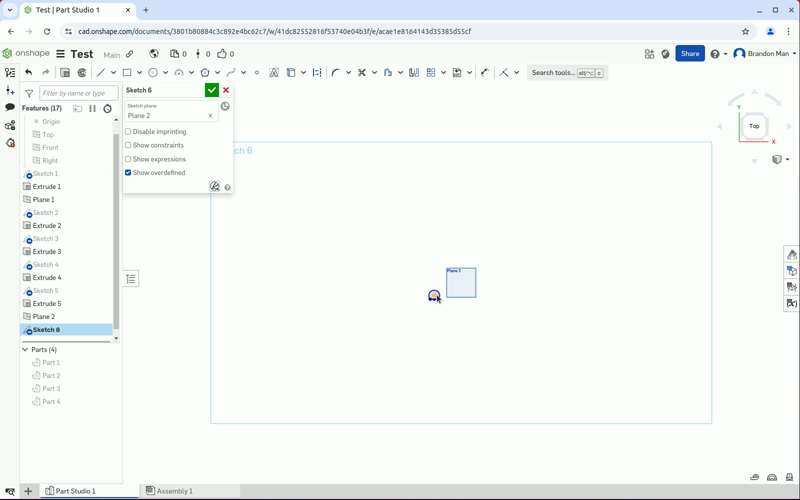
scroll(6)
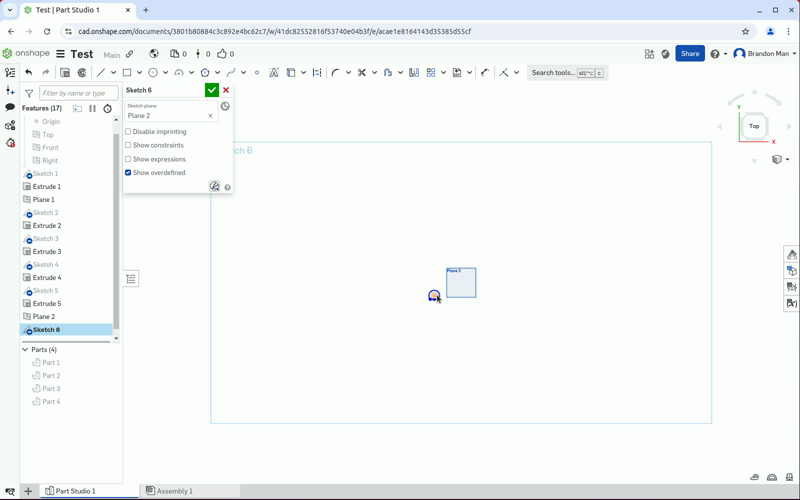
scroll(6)
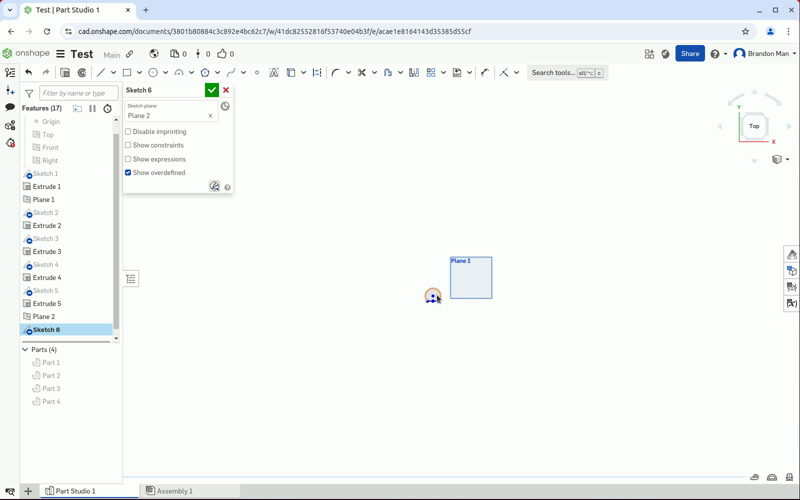
scroll(6)
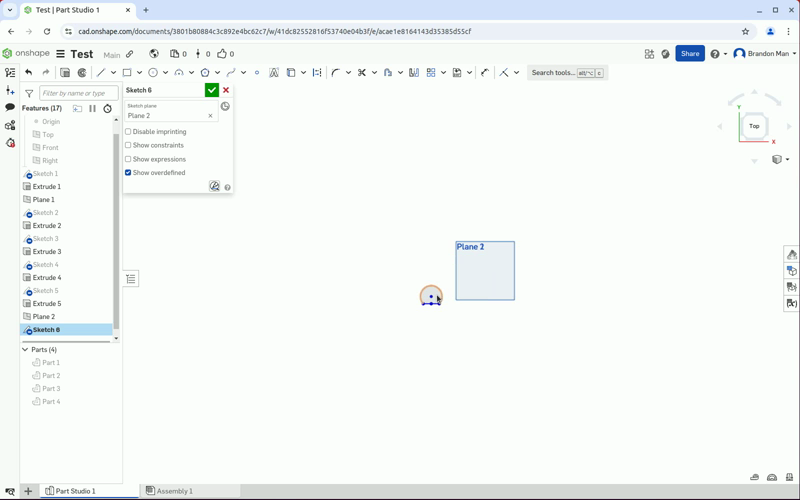
scroll(6)
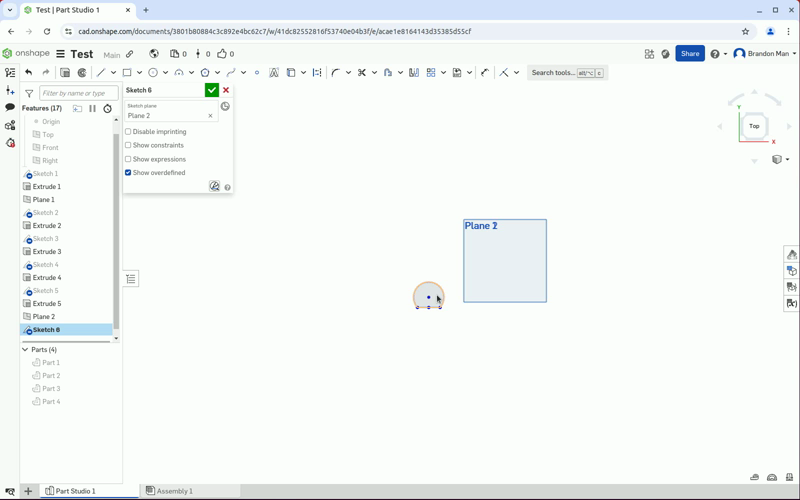
scroll(6)
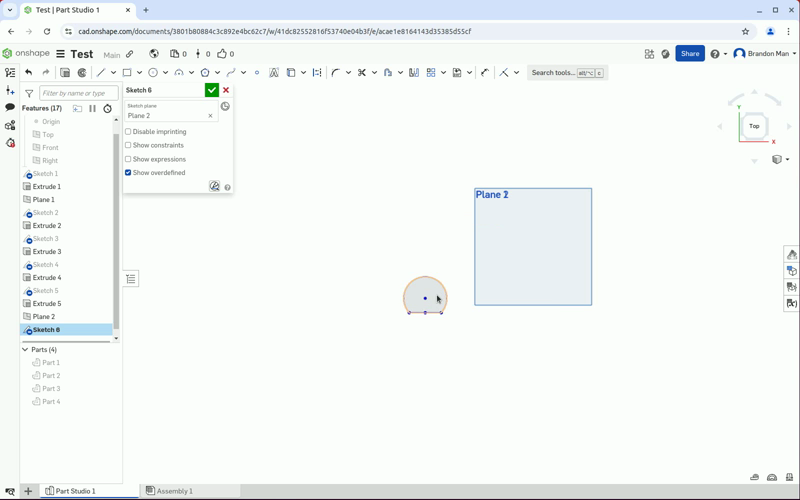
scroll(6)
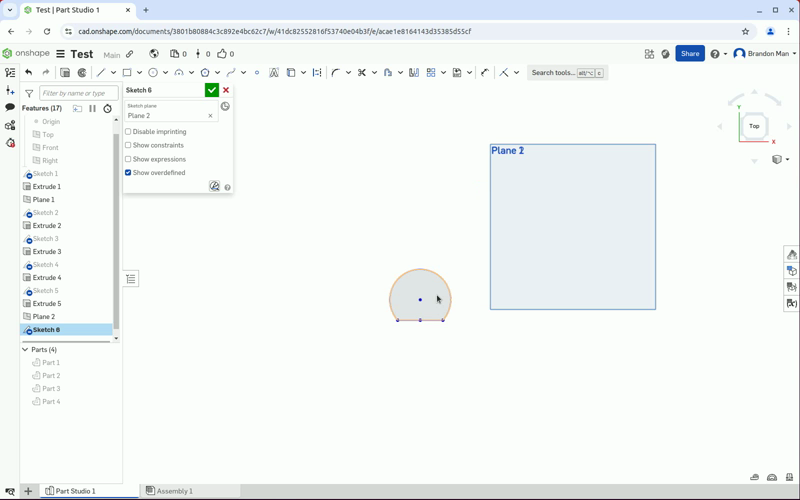
scroll(6)
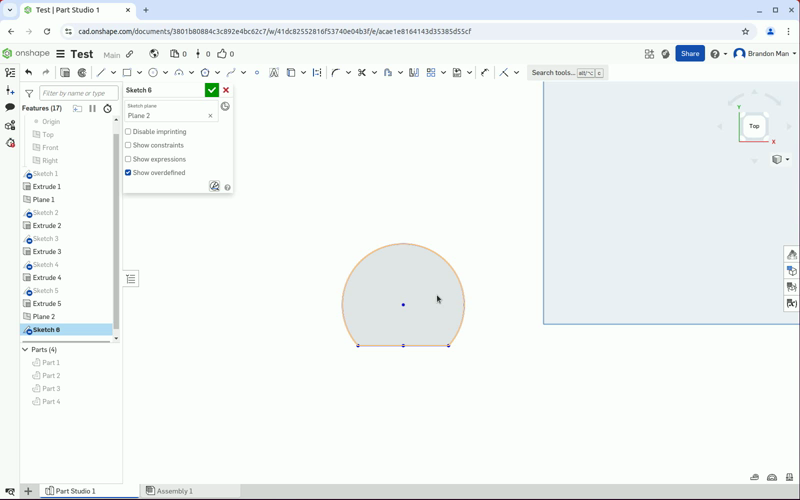
click(437, 294)
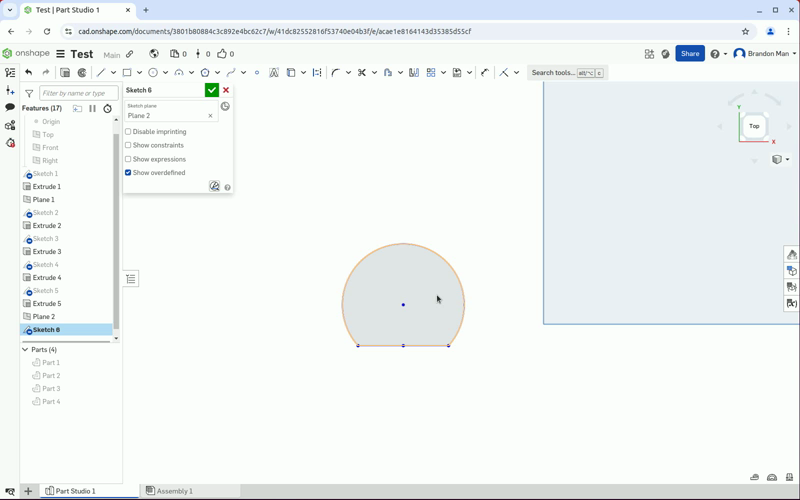
scroll(-6)
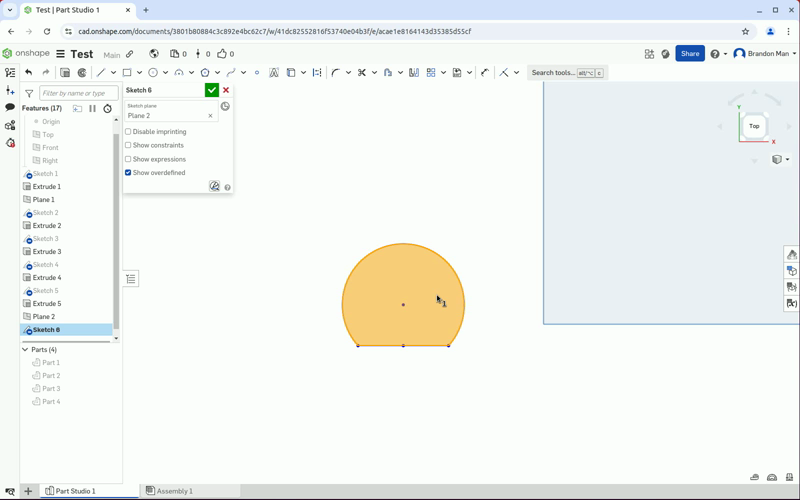
scroll(-6)
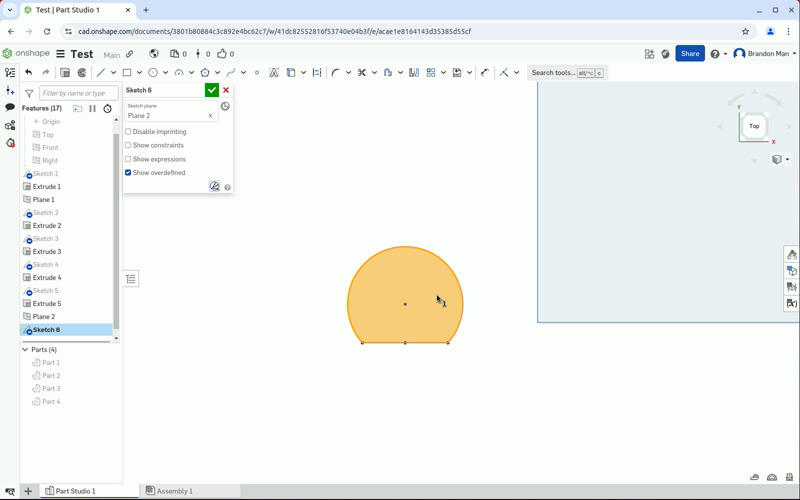
scroll(-6)
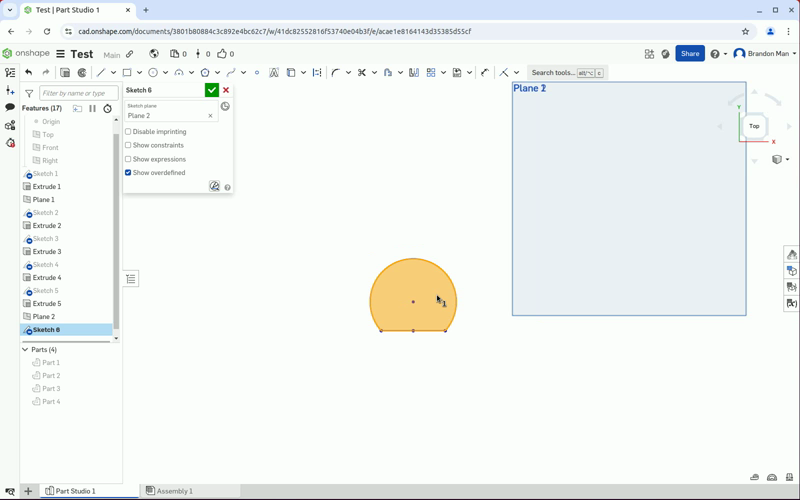
scroll(-6)
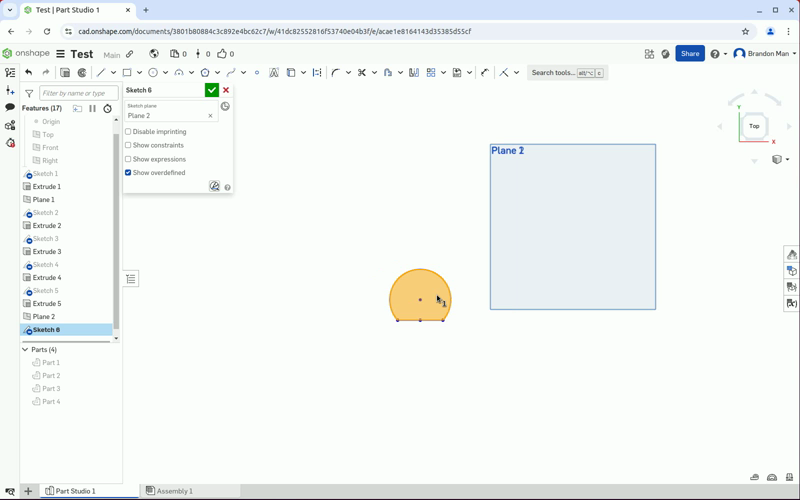
scroll(-6)
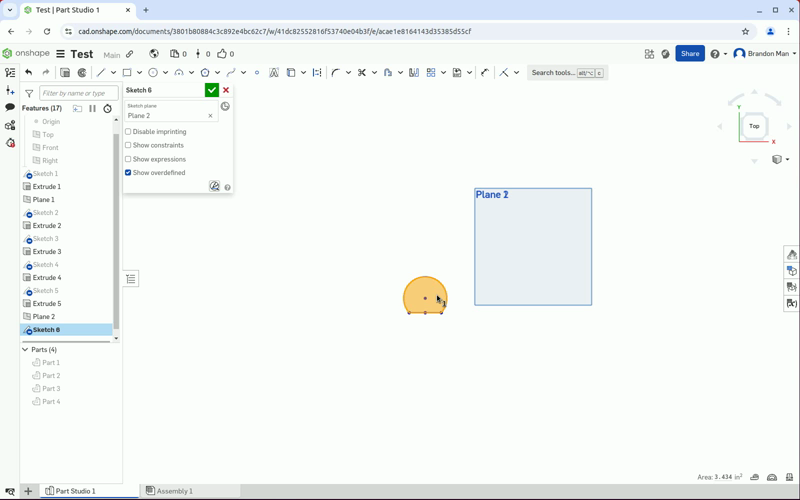
scroll(-6)
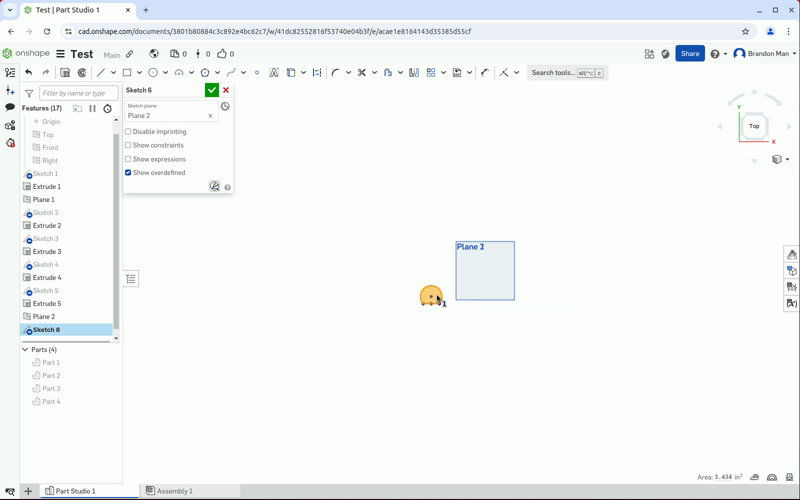
scroll(-6)
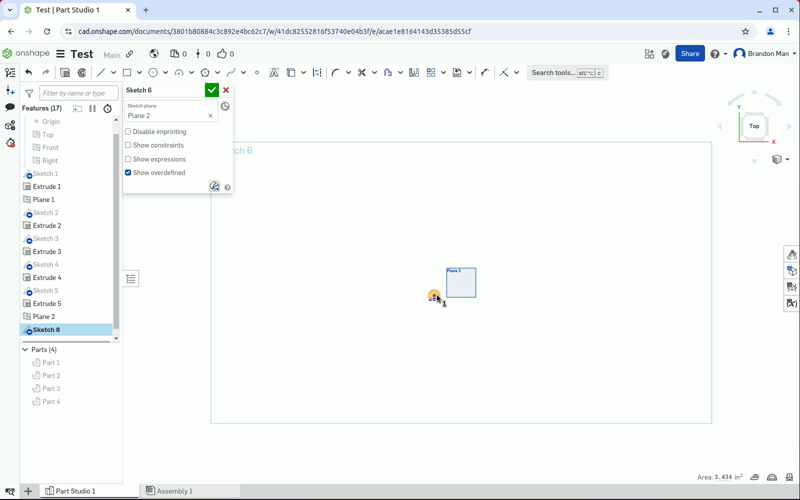
mouse_move(73, 352)
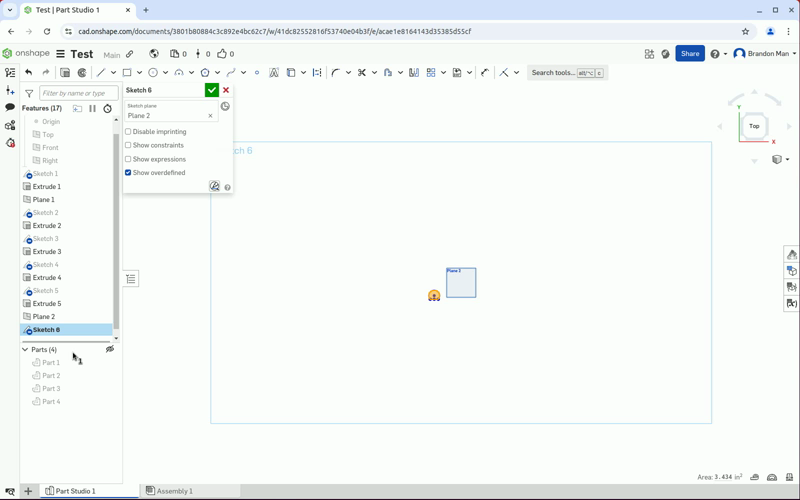
key(shift+y)
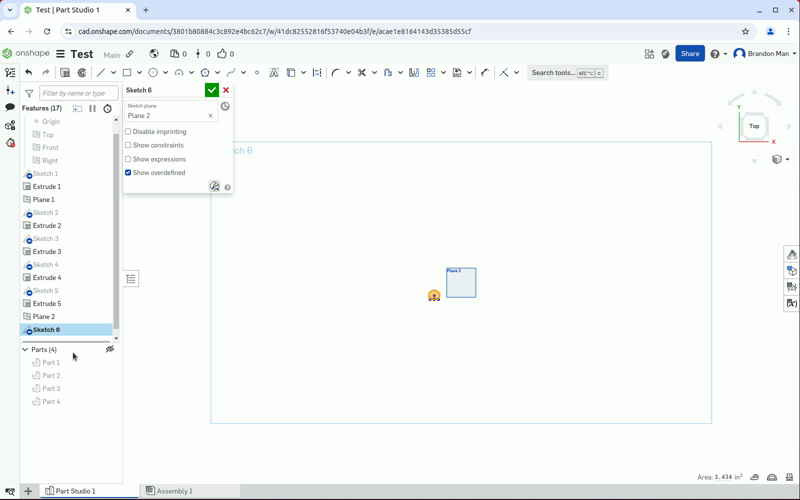
key(shift+e)
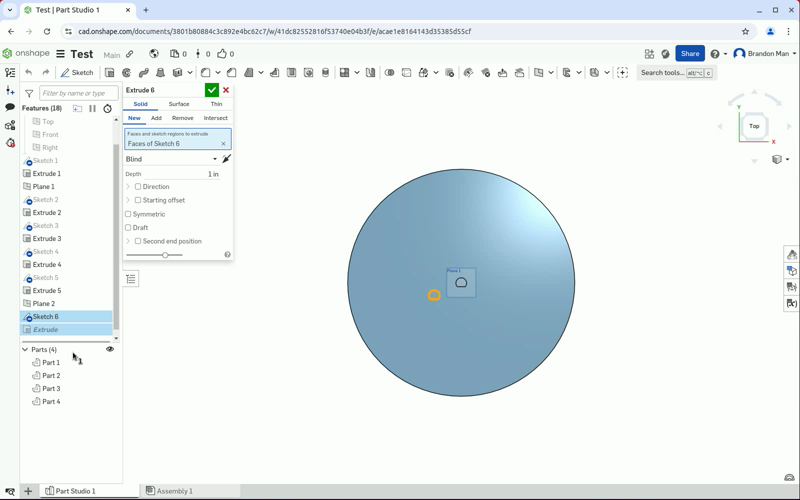
mouse_move(143, 106)
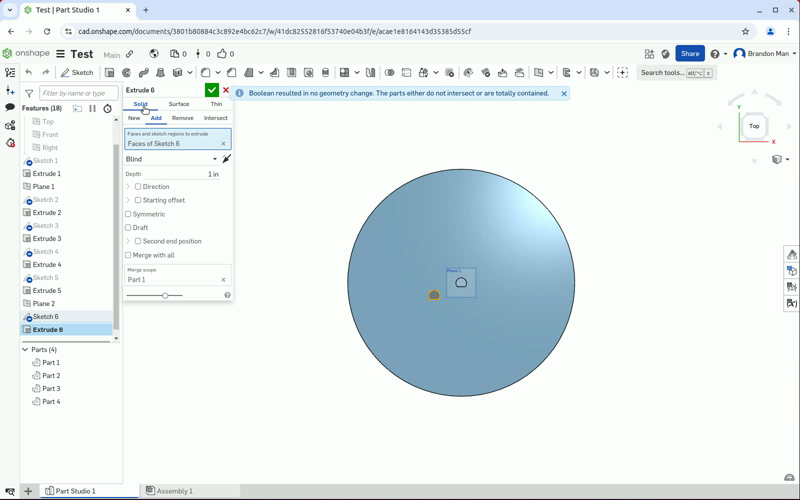
click(143, 106)
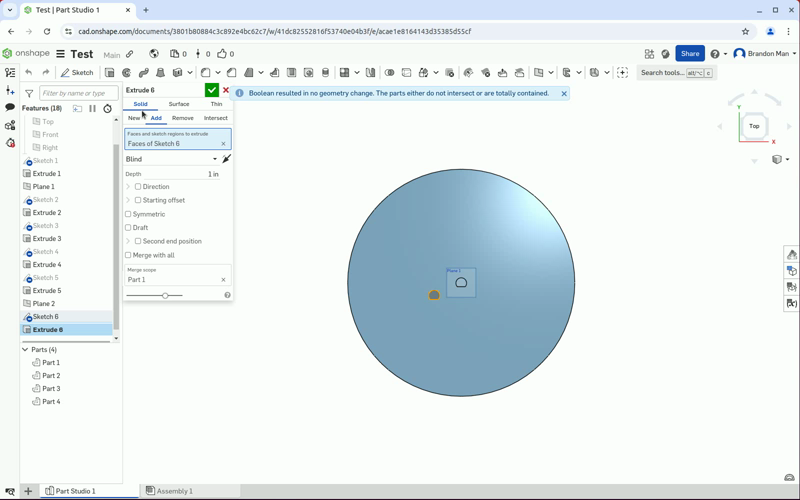
mouse_move(137, 120)
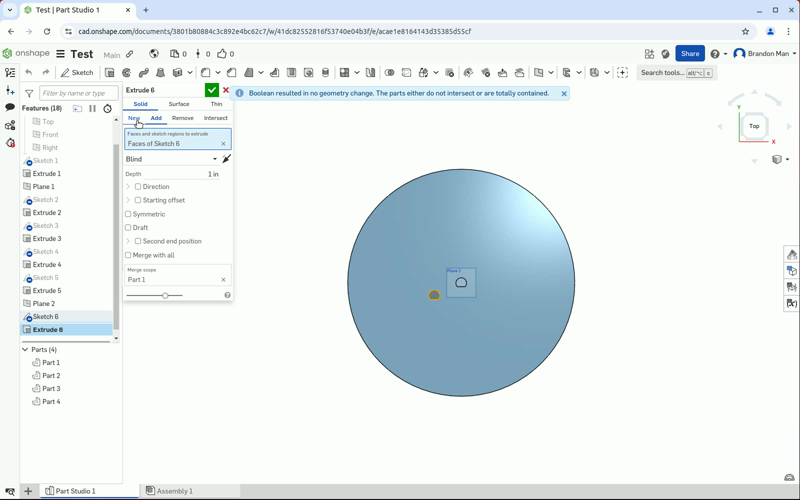
click(137, 120)
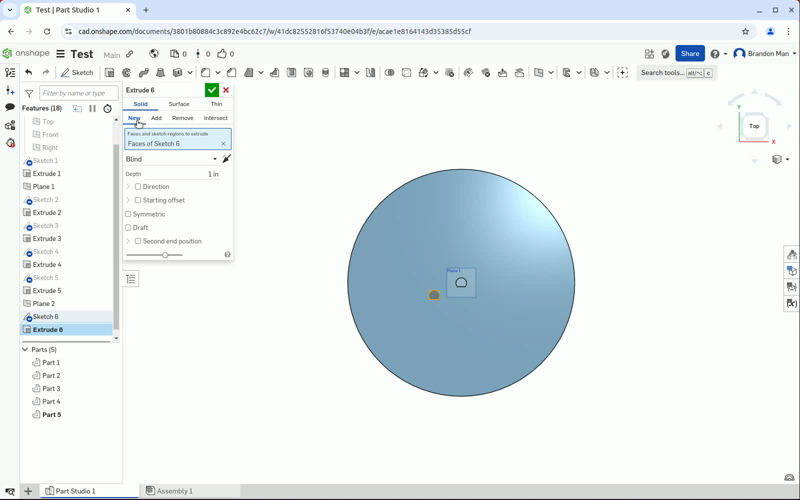
key(tab, 4)
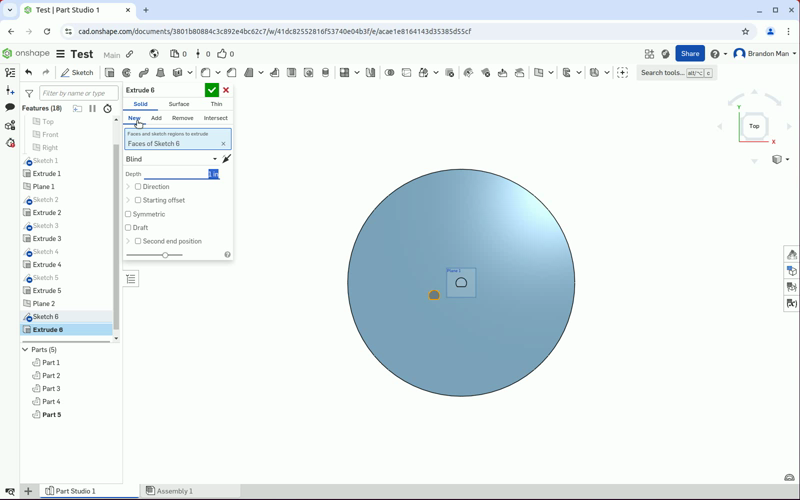
text(6.74)
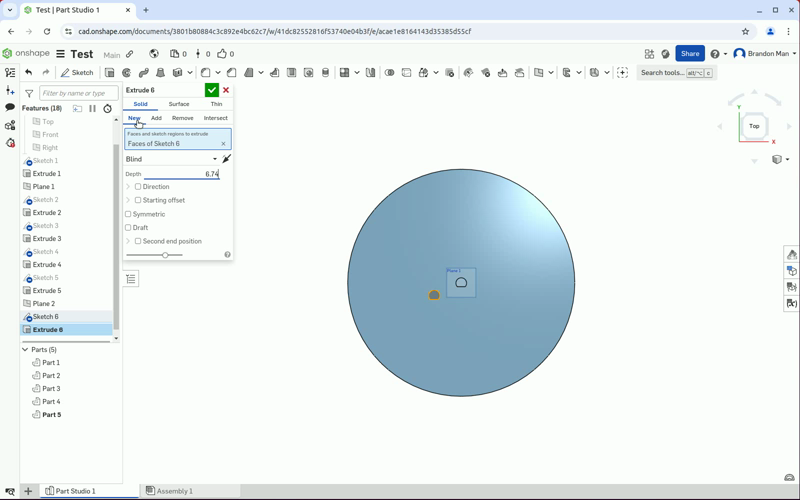
key(enter)
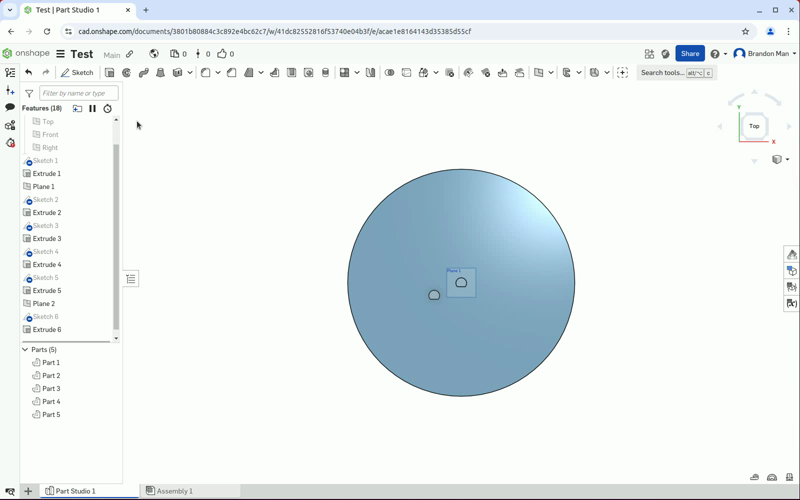
key(shift+h)
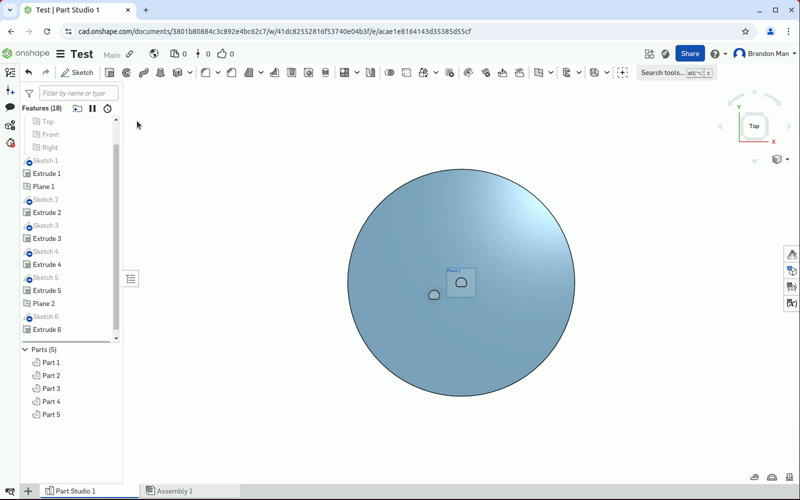
key(shift+h)
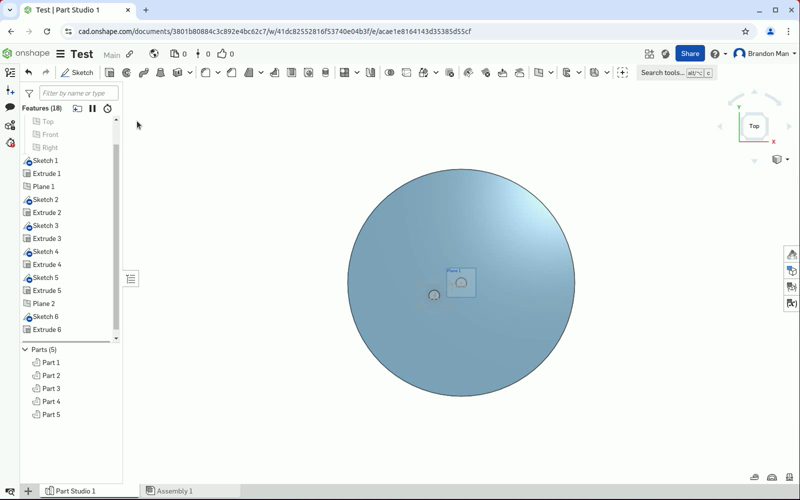
key(shift+7)
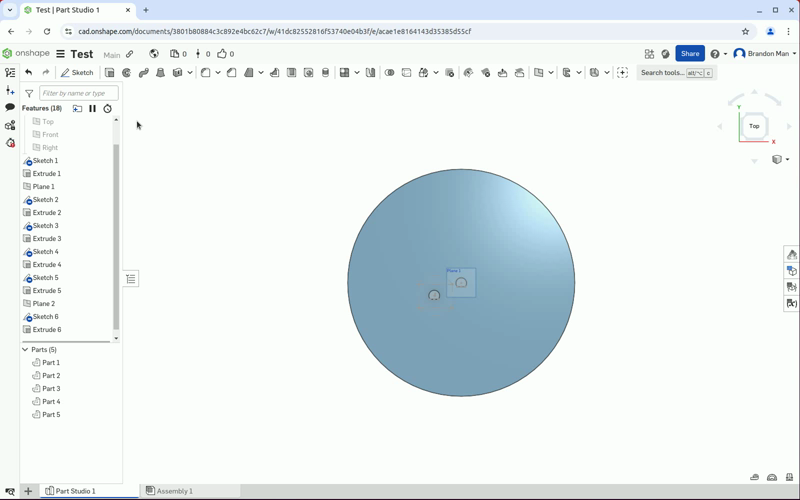
key(up, 3)
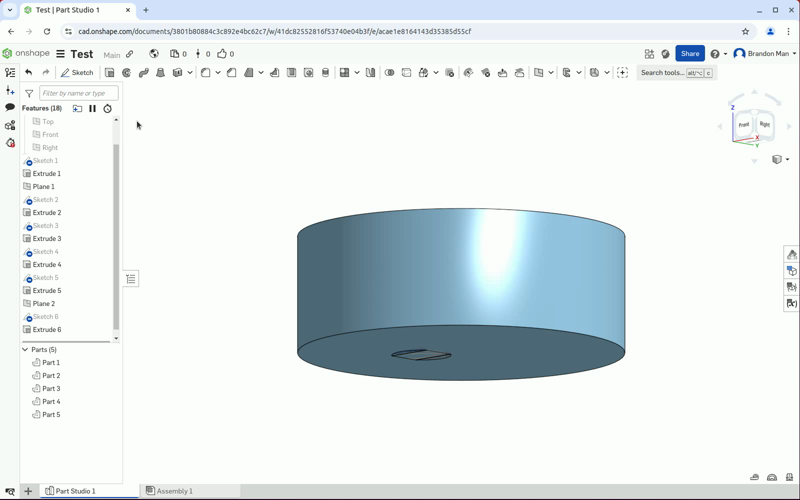
key(left, 3)
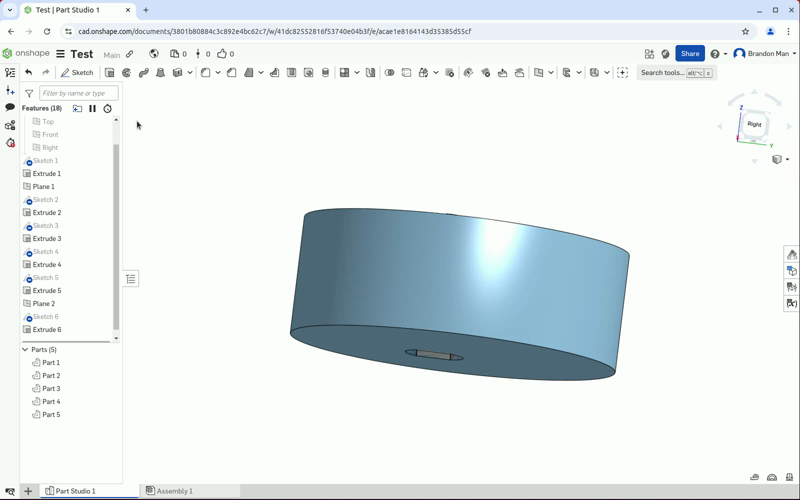
key(right, 3)
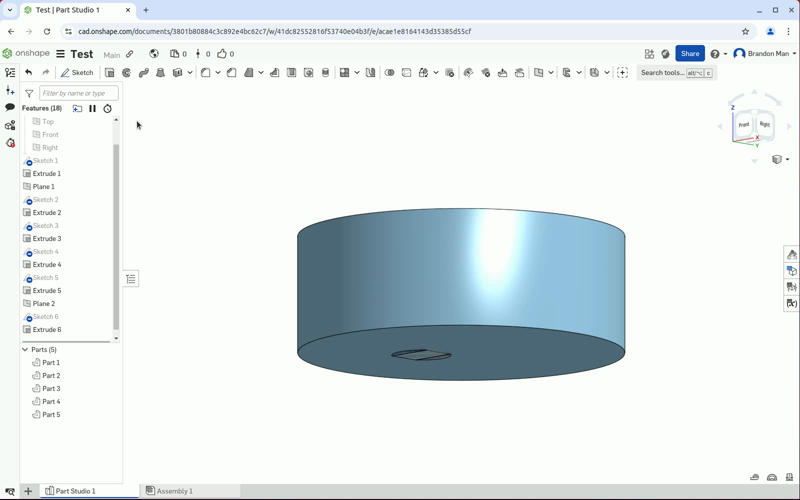
key(down, 3)
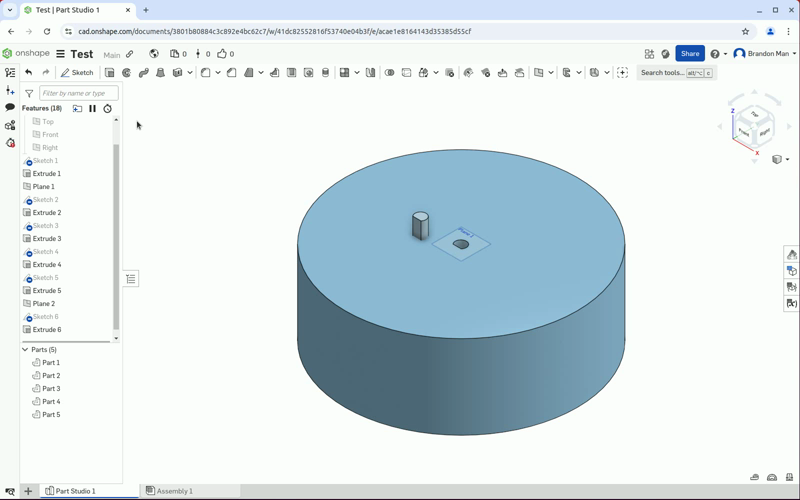
mouse_move(69, 163)
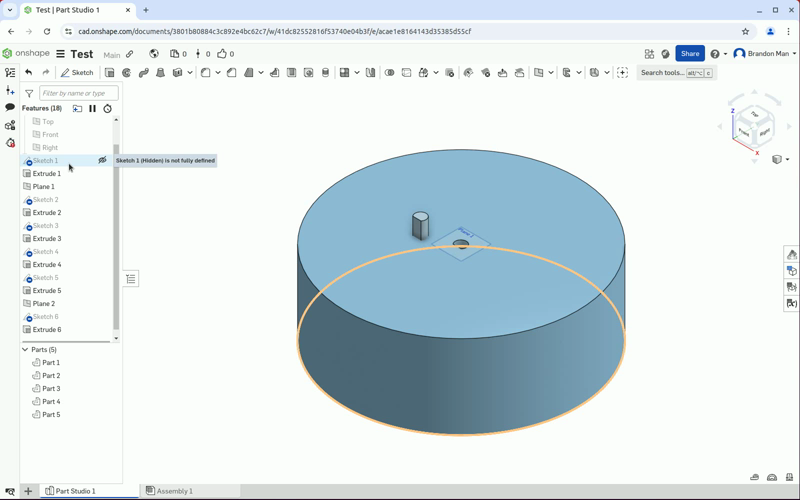
click(69, 163)